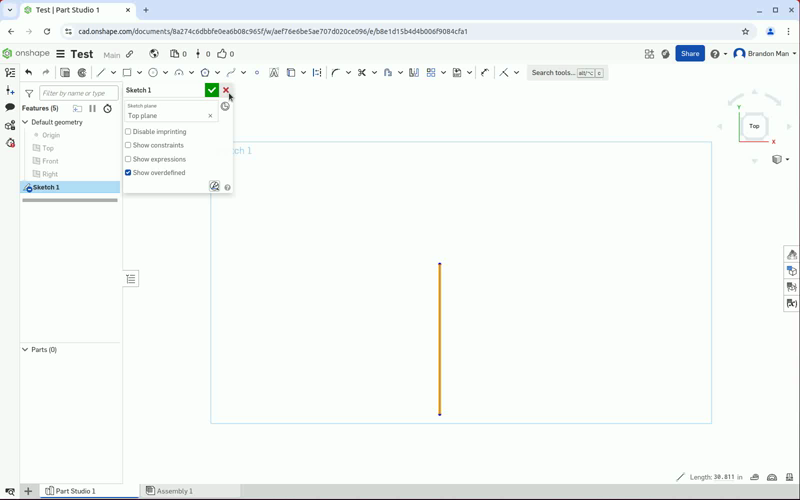
key(shift+h)
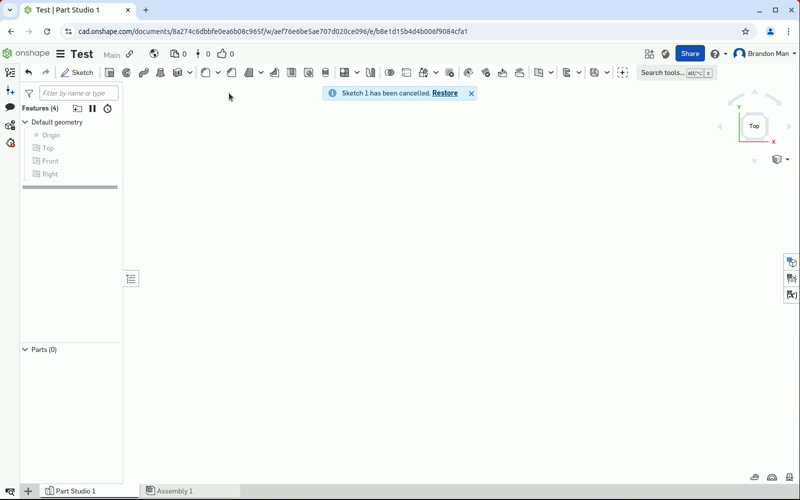
mouse_move(73, 352)
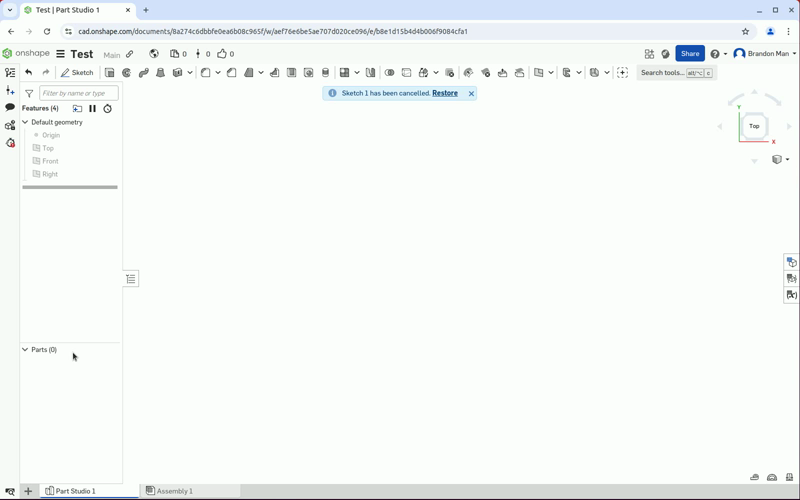
key(y)
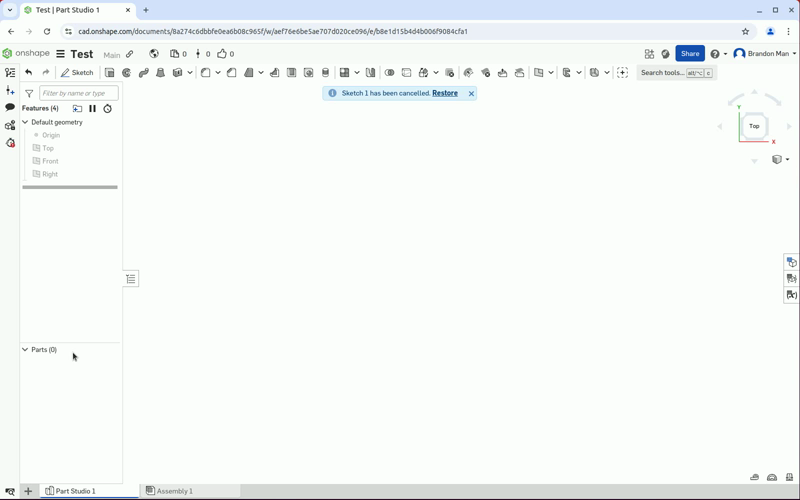
key(shift+p)
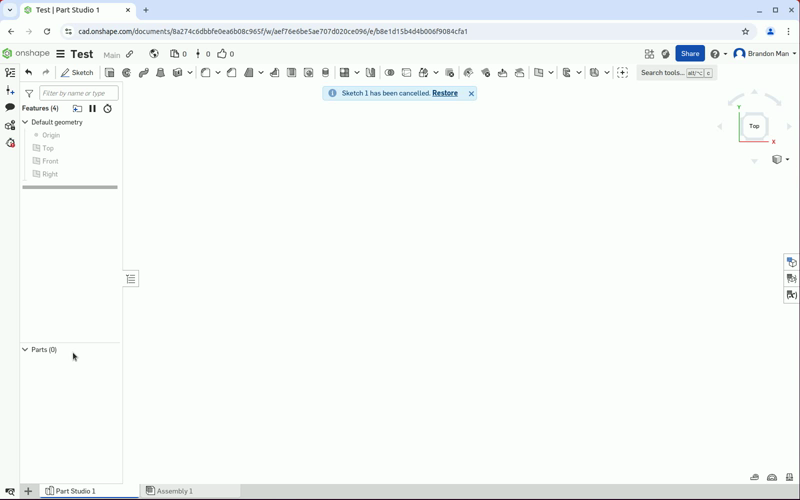
key(space)
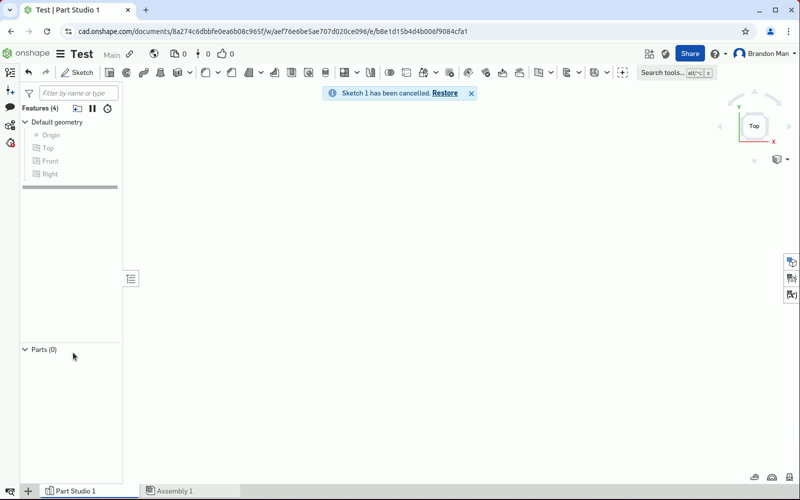
key_down(shift)
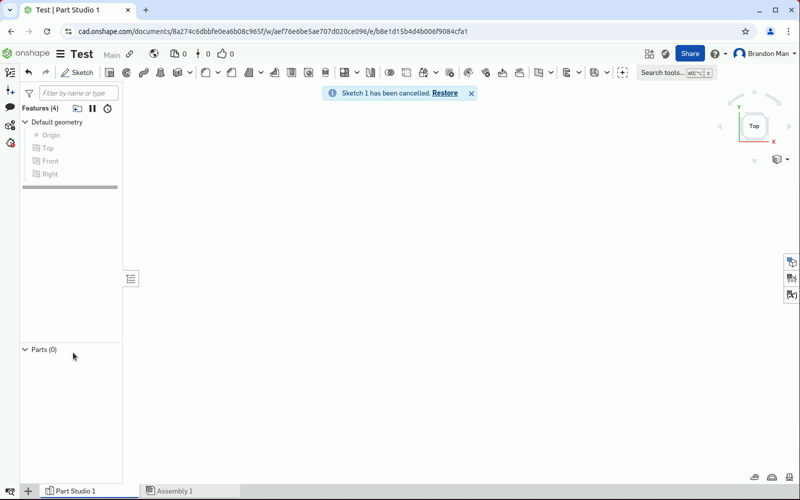
key(up)
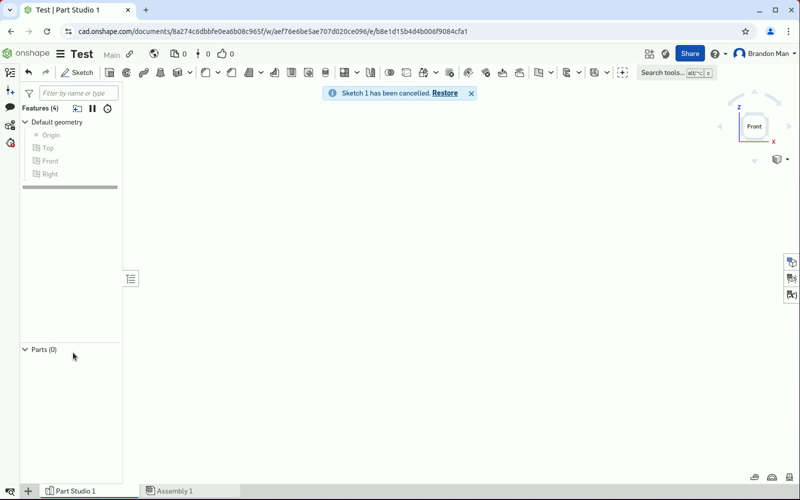
key_up(shift)
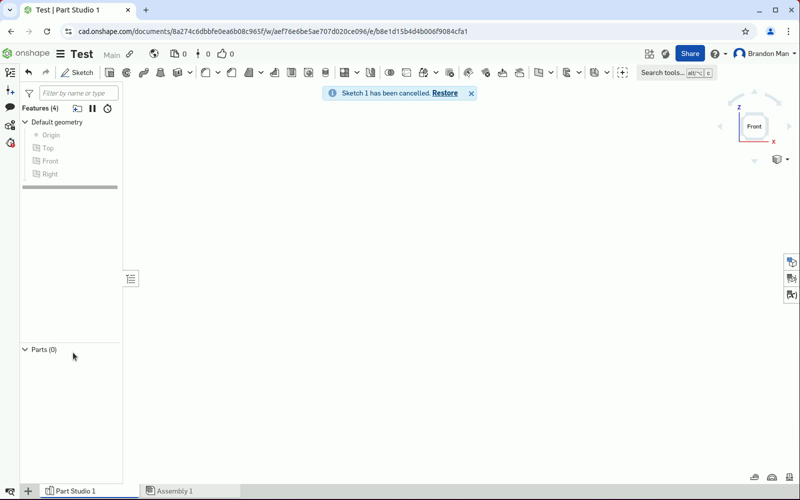
mouse_move(73, 352)
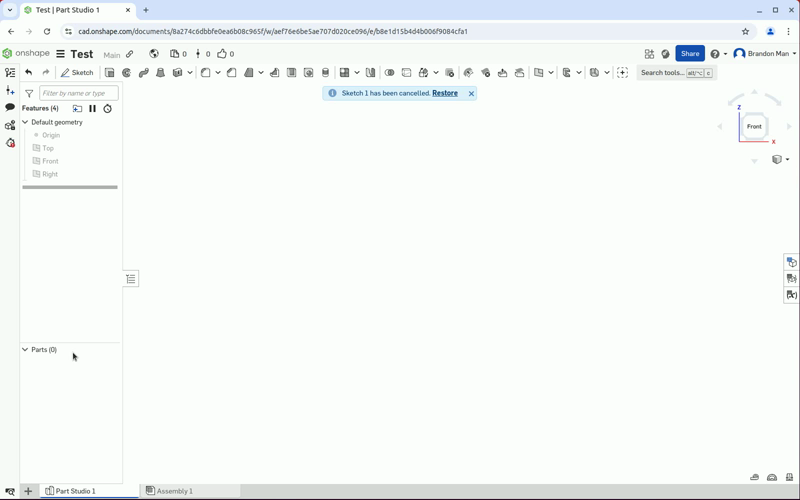
key(shift+y)
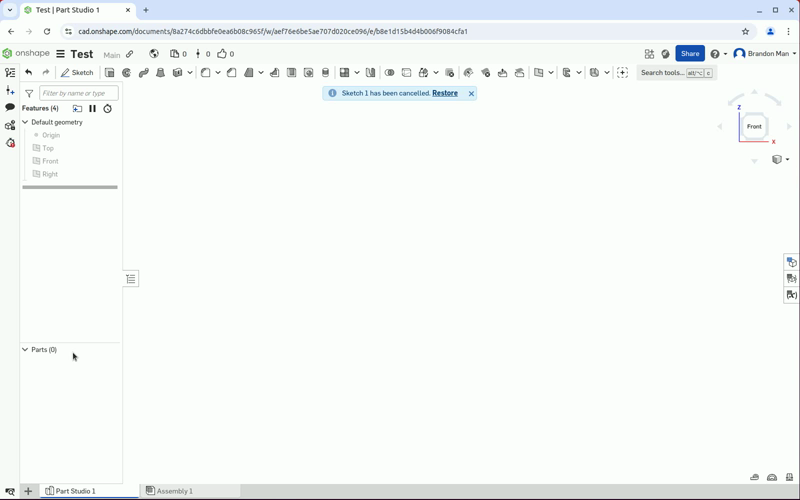
key(shift+s)
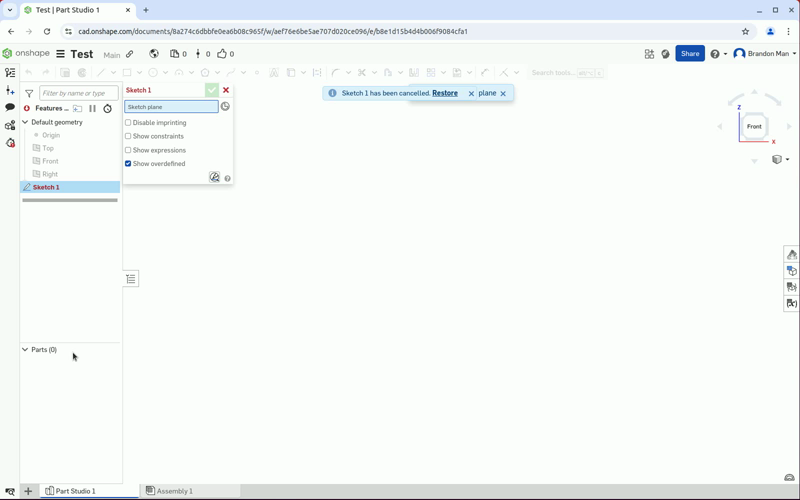
mouse_move(73, 163)
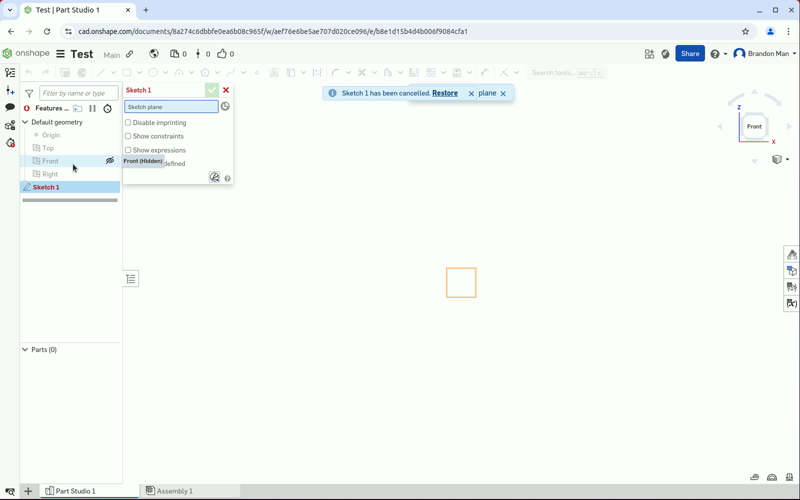
click(73, 163)
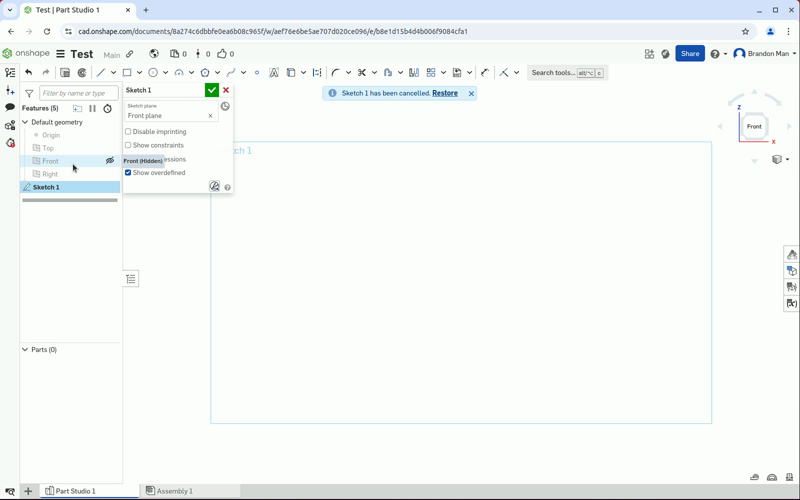
mouse_move(73, 352)
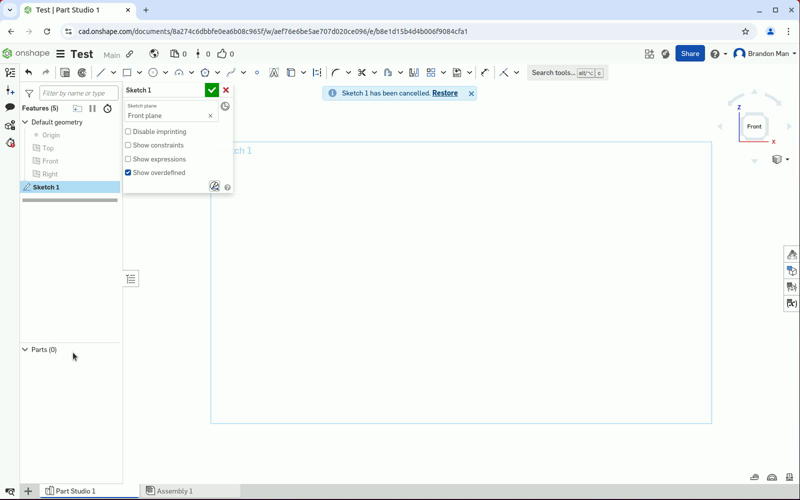
key(y)
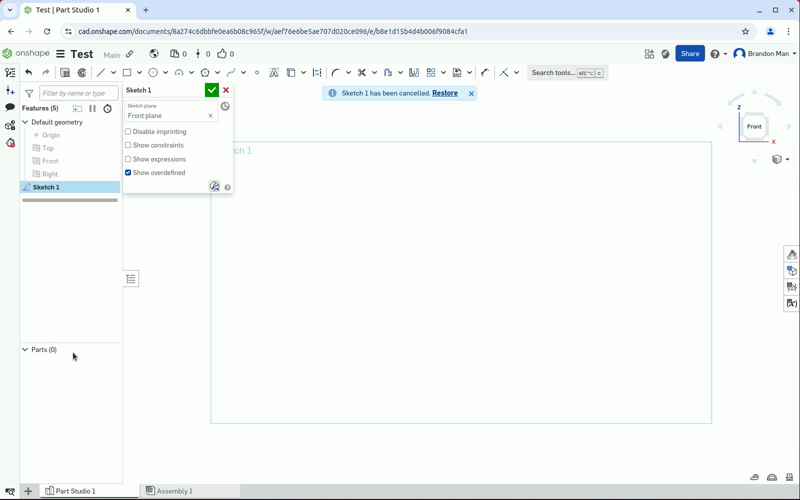
key(l)
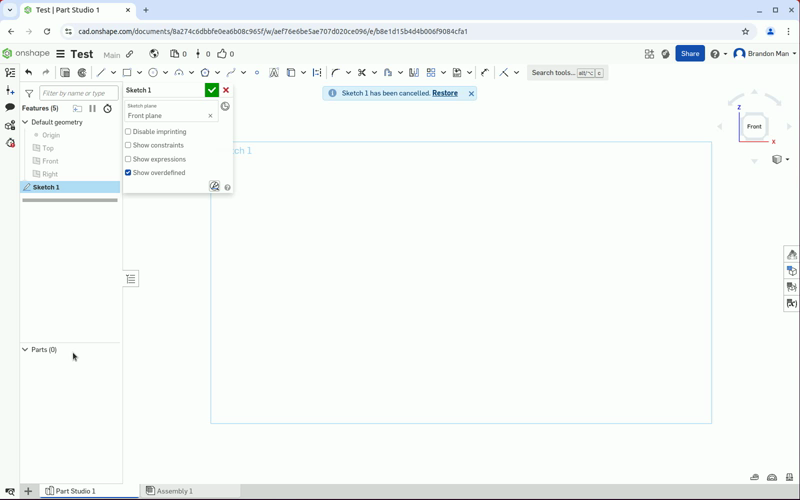
key_down(shift)
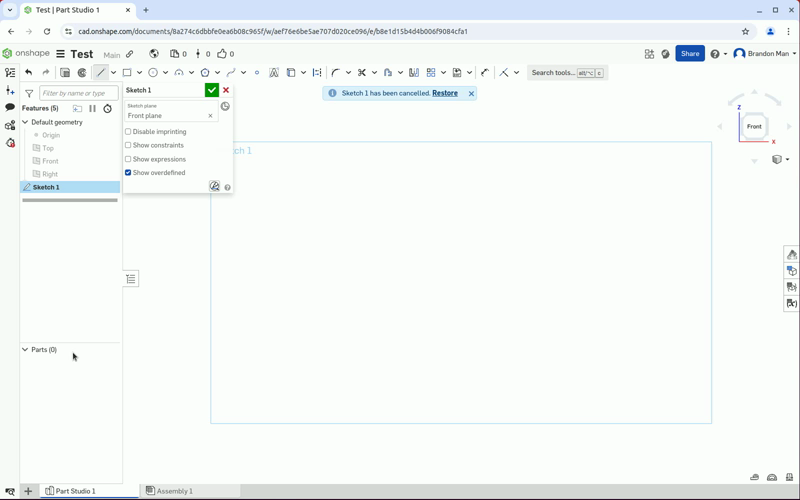
mouse_move(454, 297)
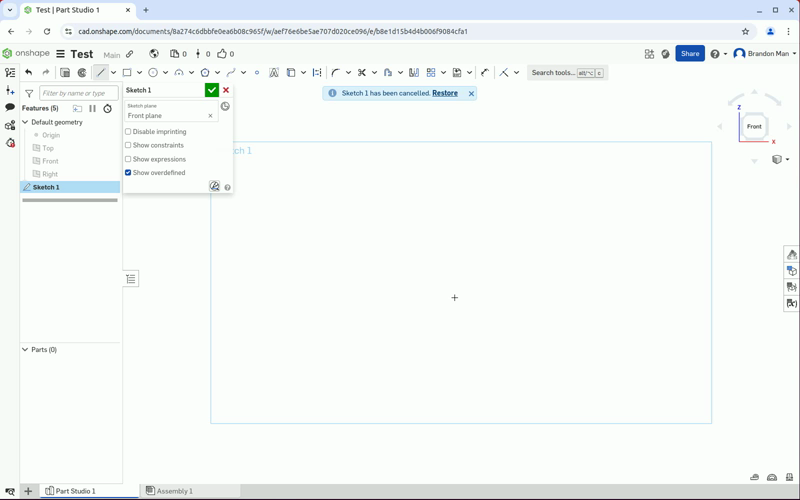
click(454, 297)
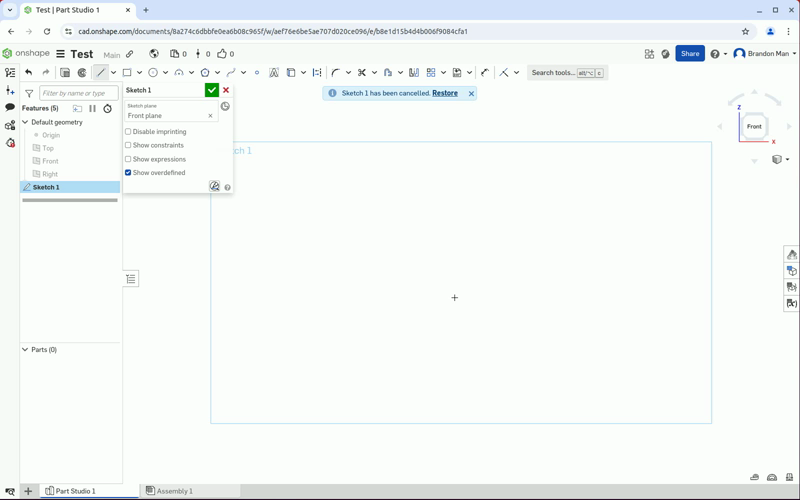
key_up(shift)
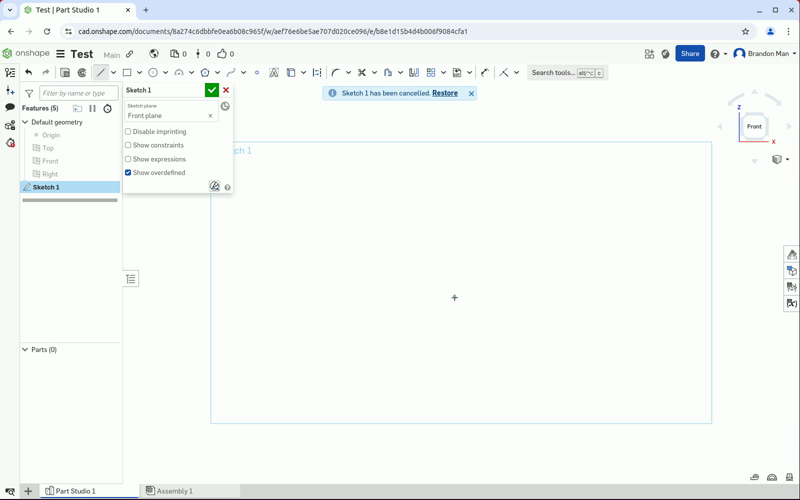
key_down(shift)
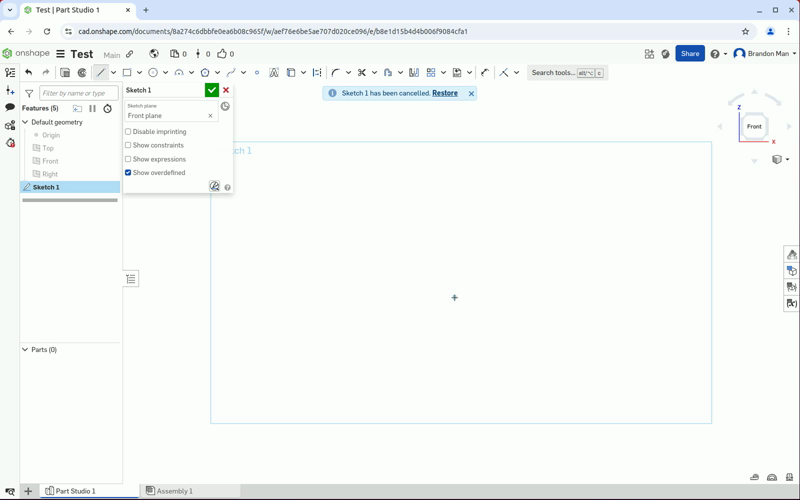
mouse_move(484, 297)
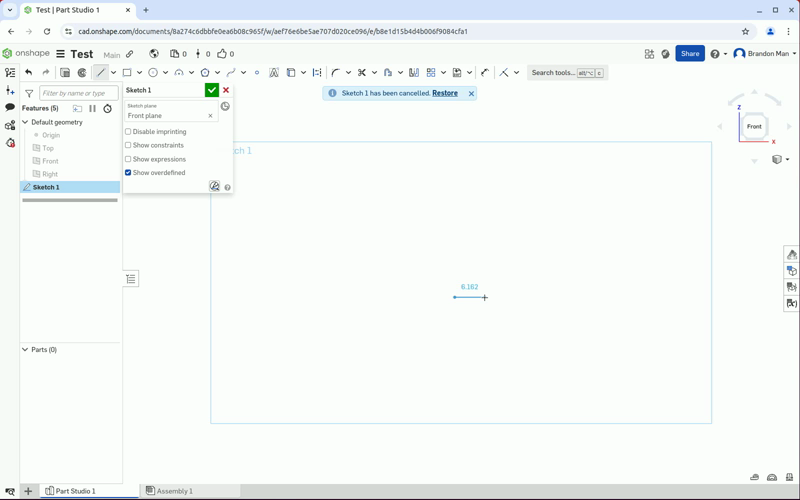
mouse_move(454, 294)
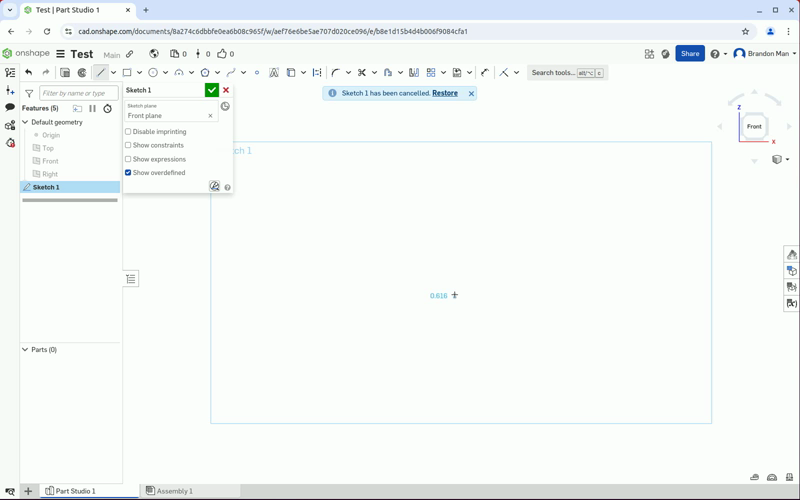
scroll(6)
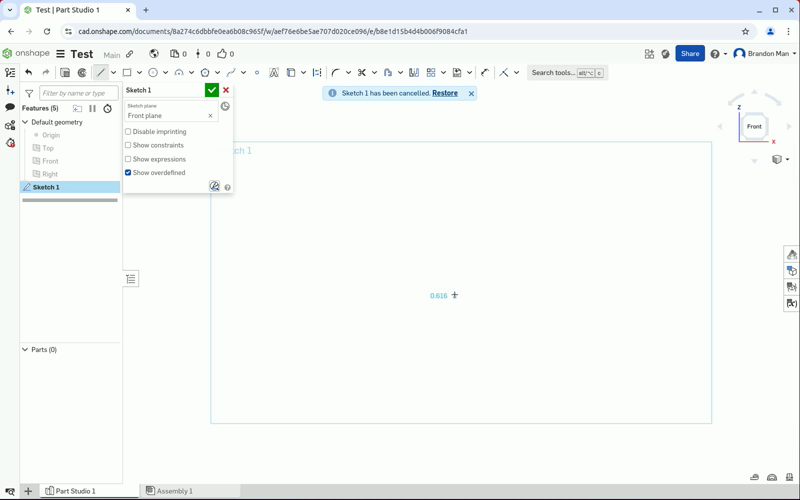
scroll(6)
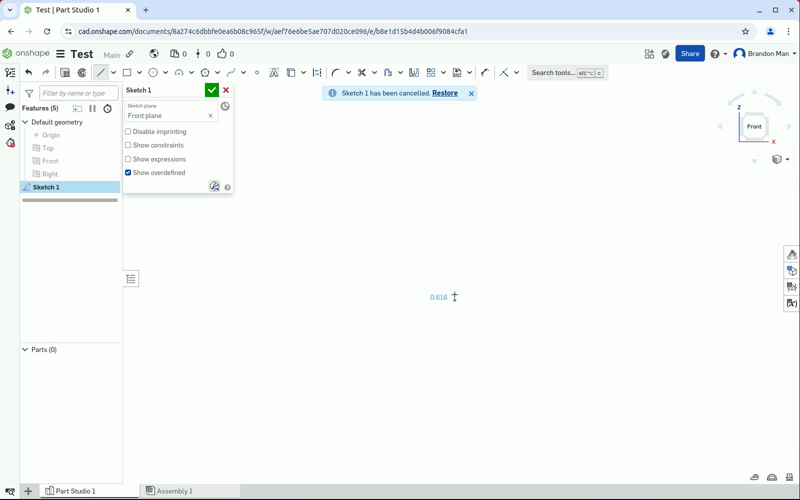
scroll(6)
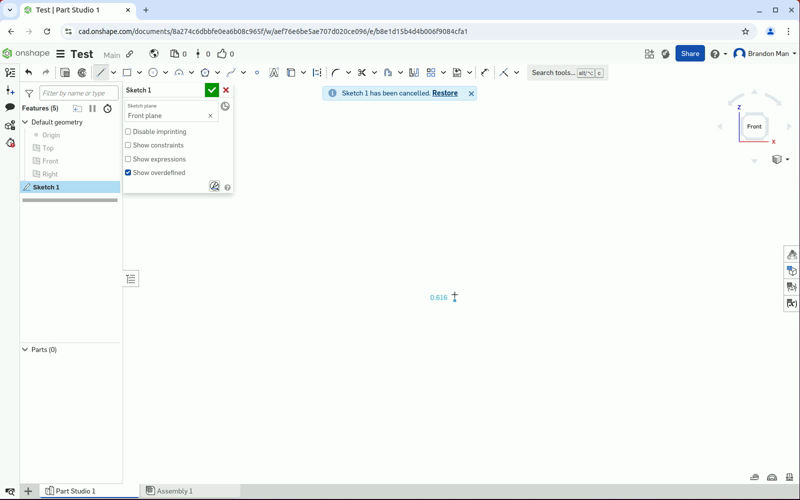
scroll(6)
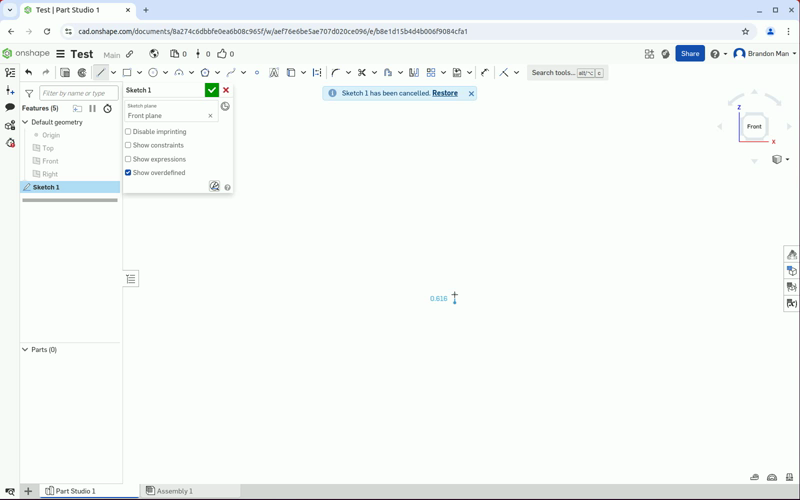
scroll(6)
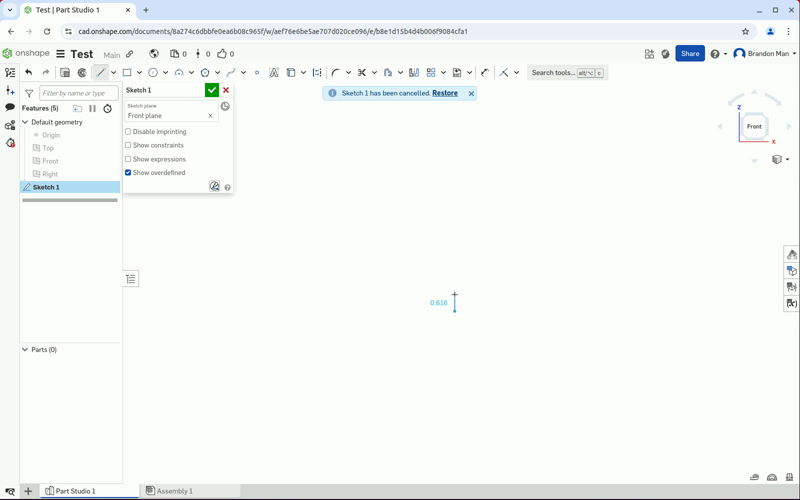
scroll(6)
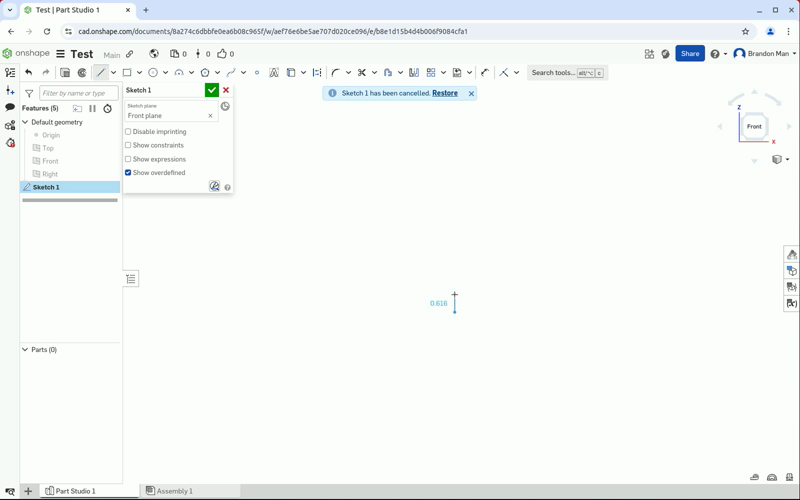
scroll(6)
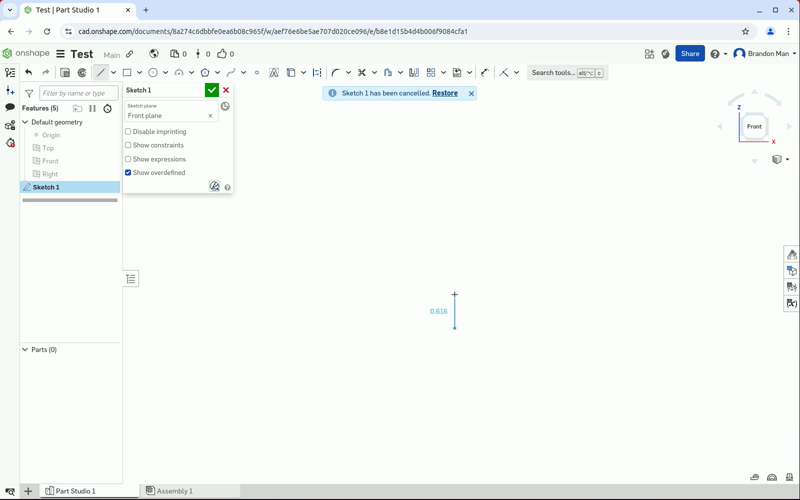
click(454, 294)
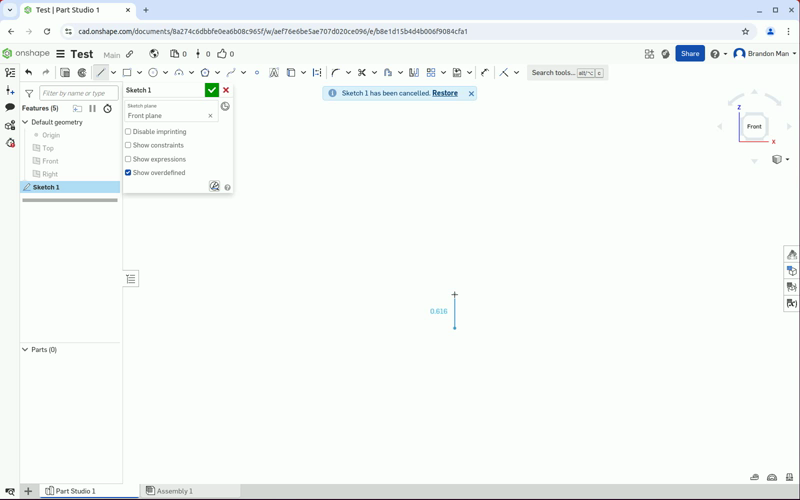
scroll(-6)
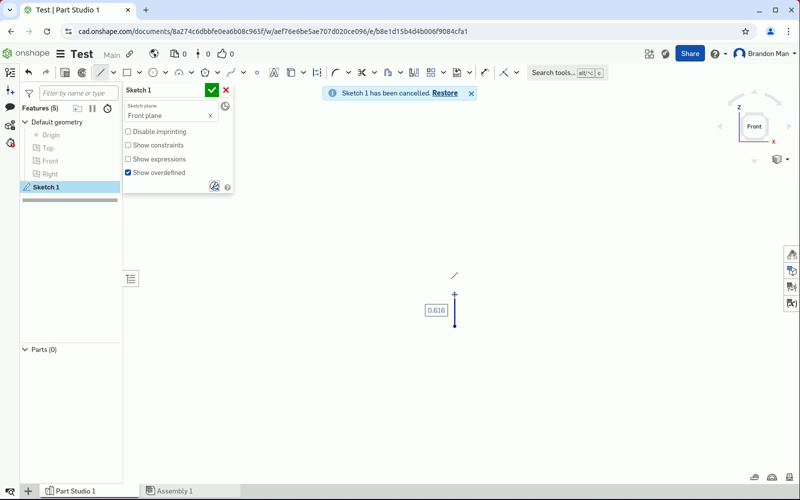
scroll(-6)
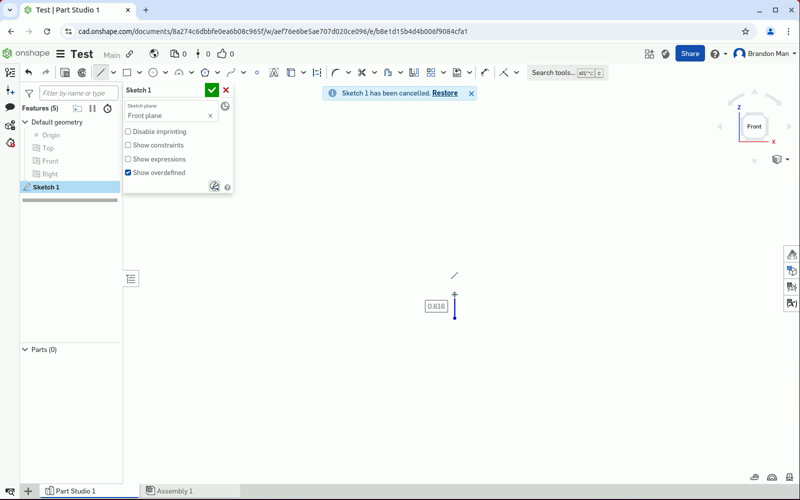
scroll(-6)
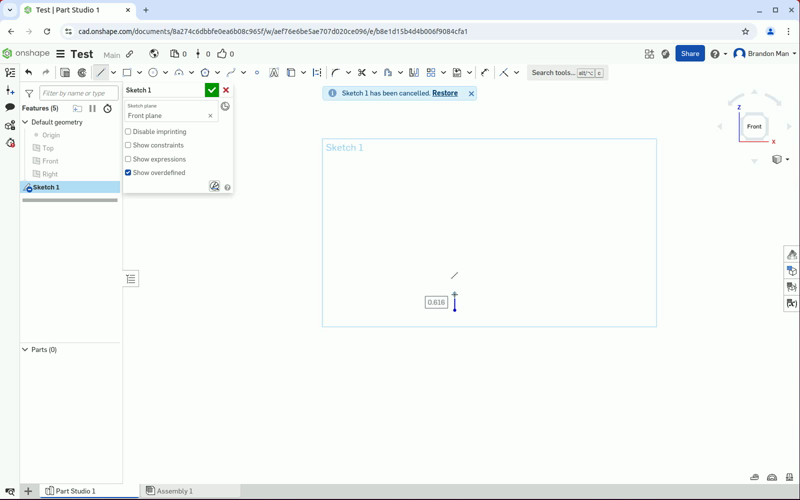
scroll(-6)
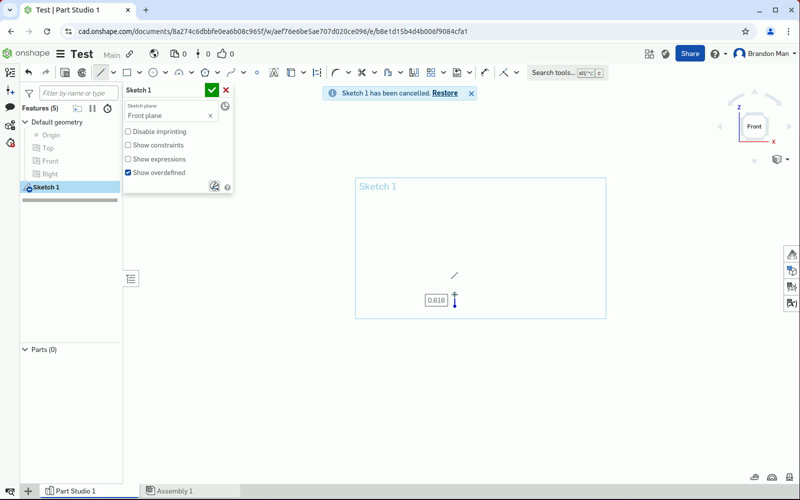
scroll(-6)
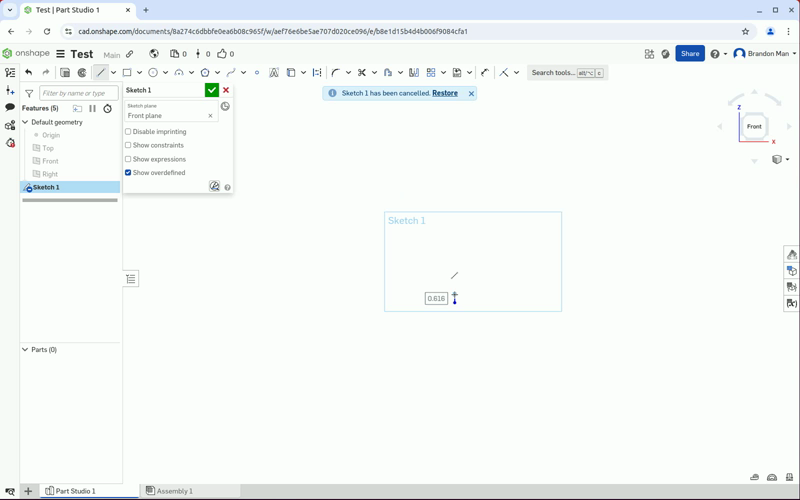
scroll(-6)
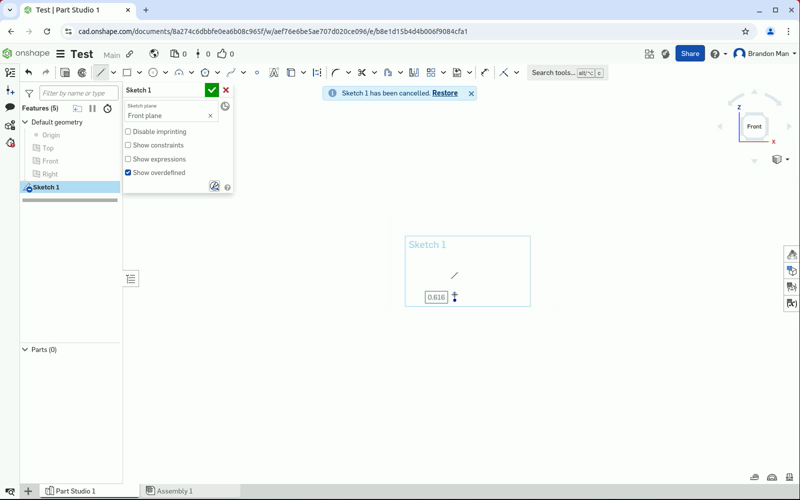
scroll(-6)
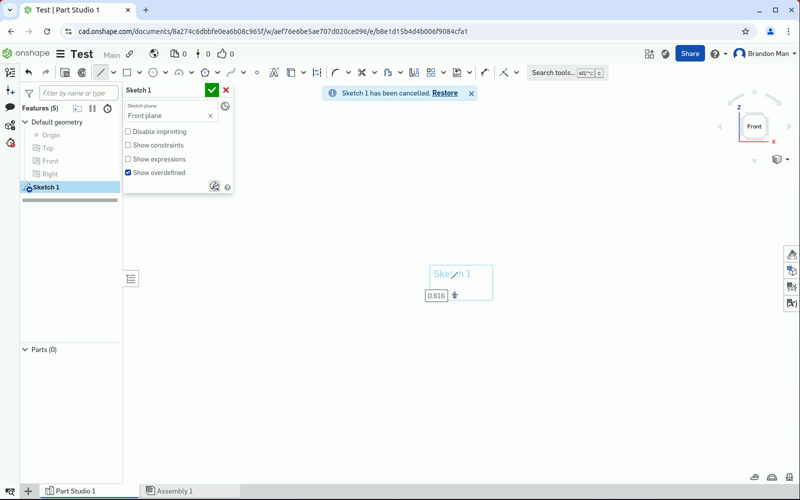
key_up(shift)
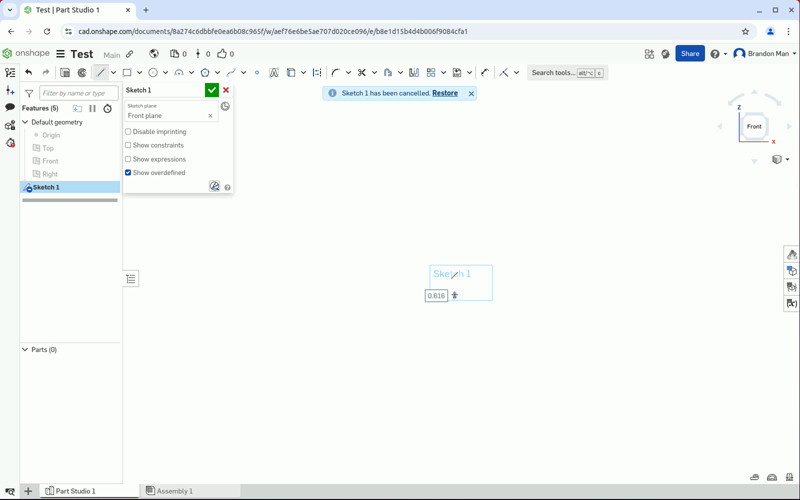
key(esc)
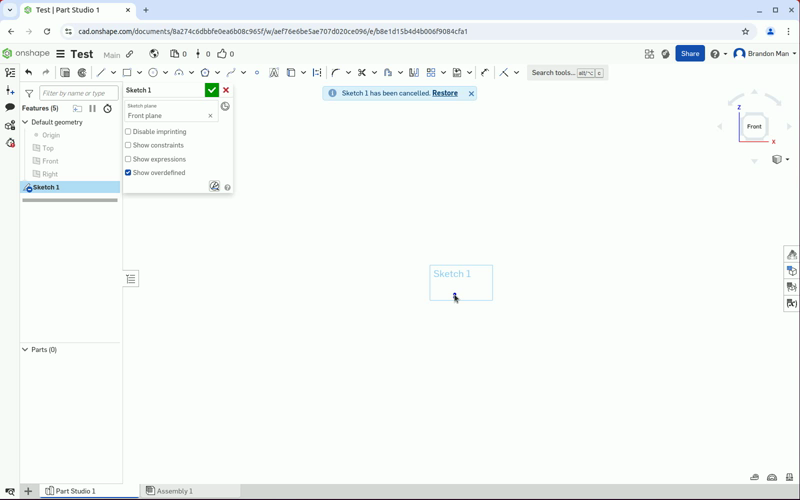
key(a)
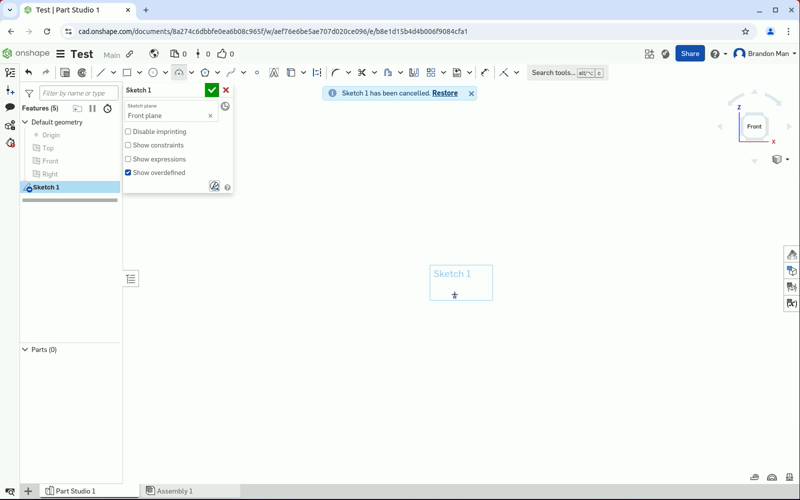
mouse_move(454, 294)
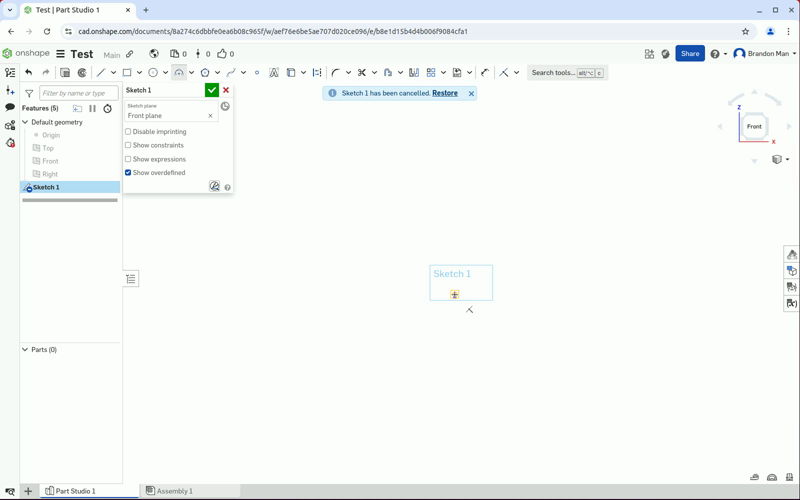
scroll(6)
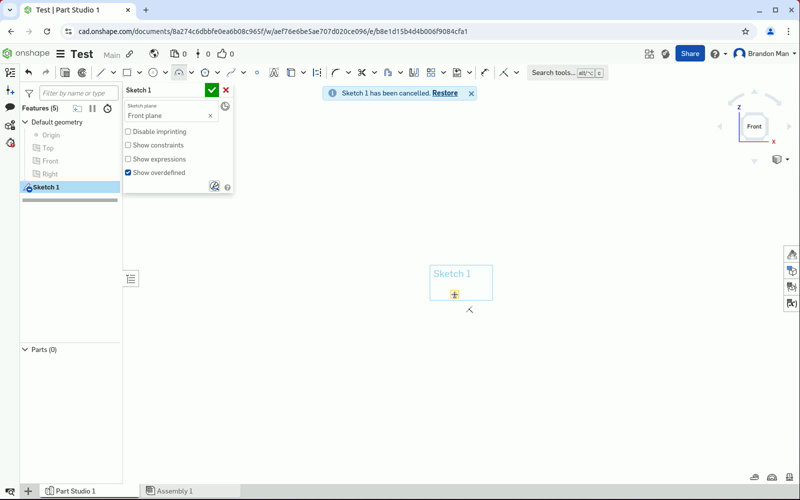
scroll(6)
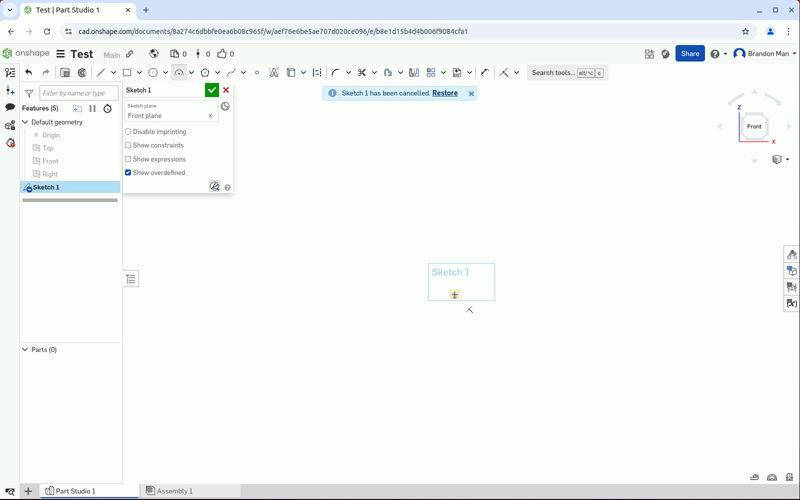
scroll(6)
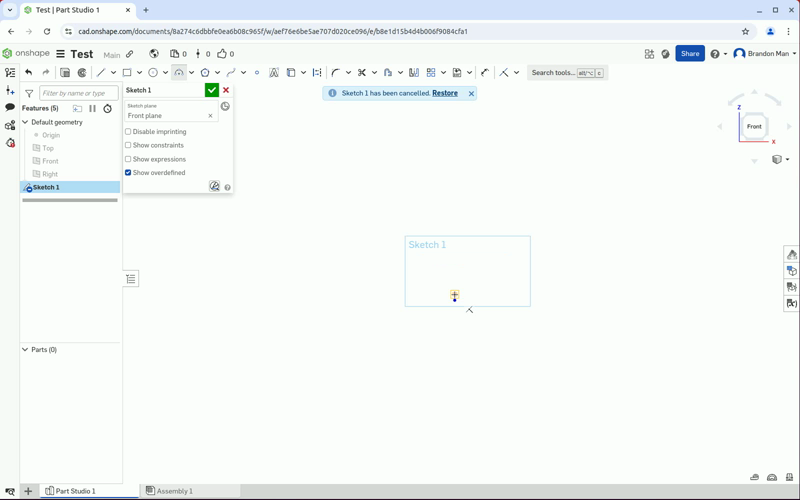
scroll(6)
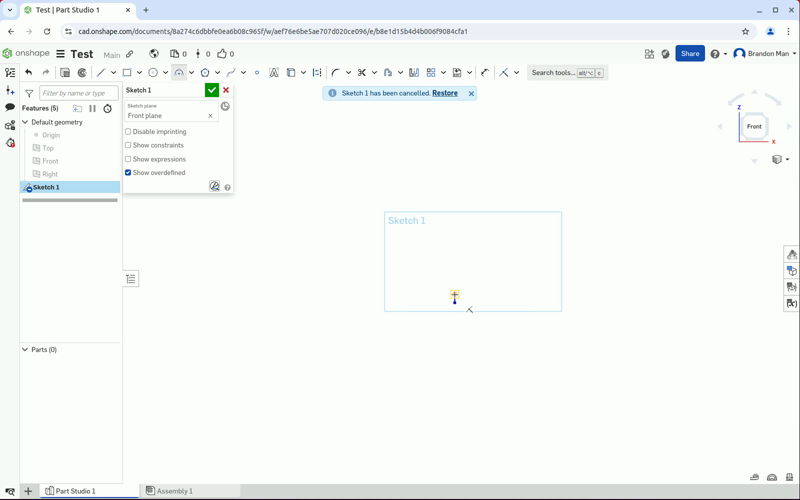
scroll(6)
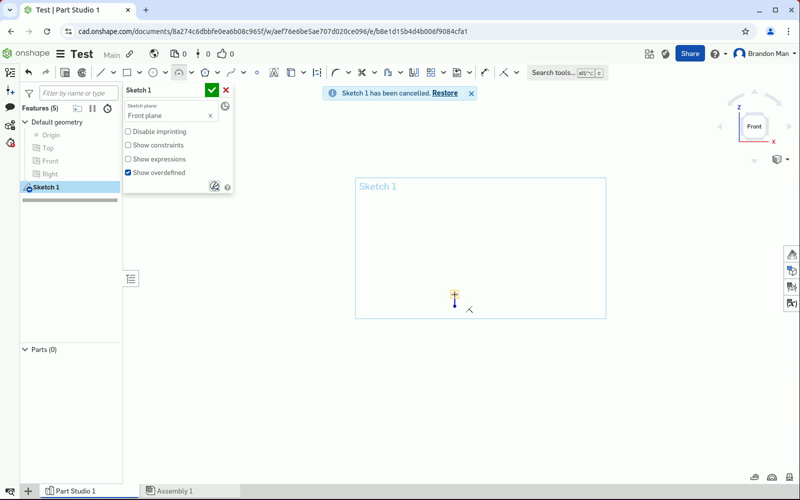
scroll(6)
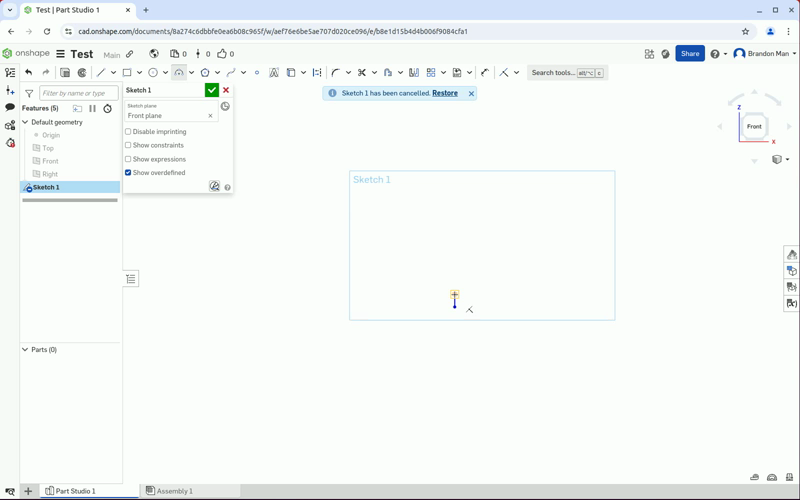
scroll(6)
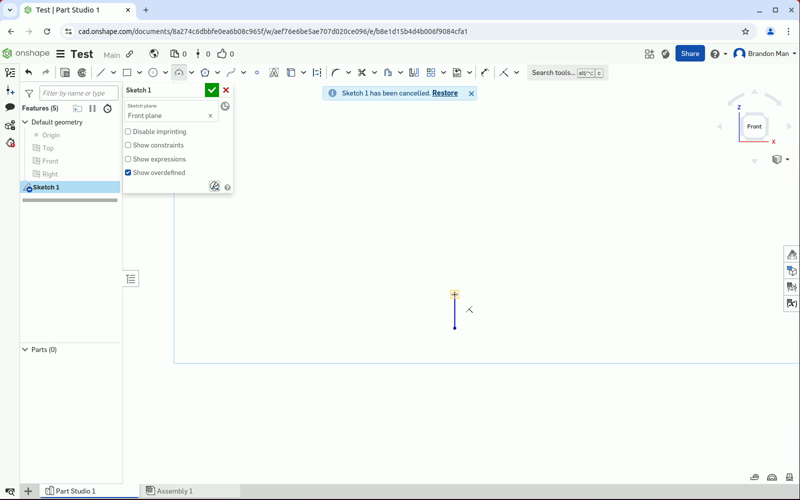
click(454, 294)
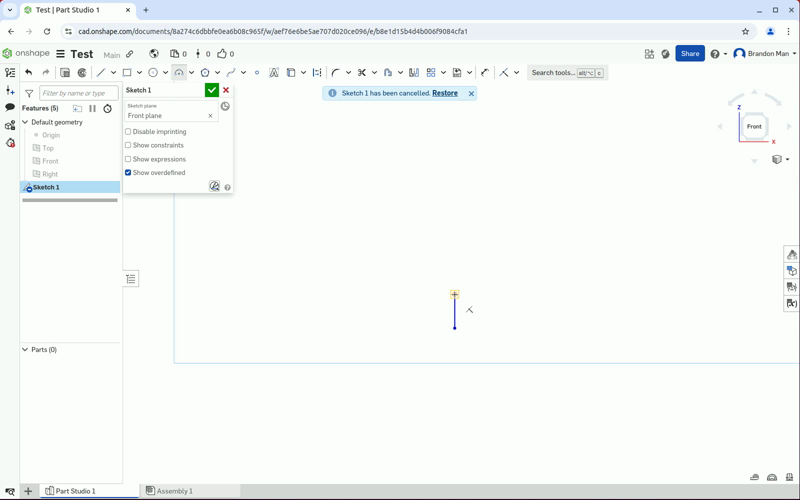
scroll(-6)
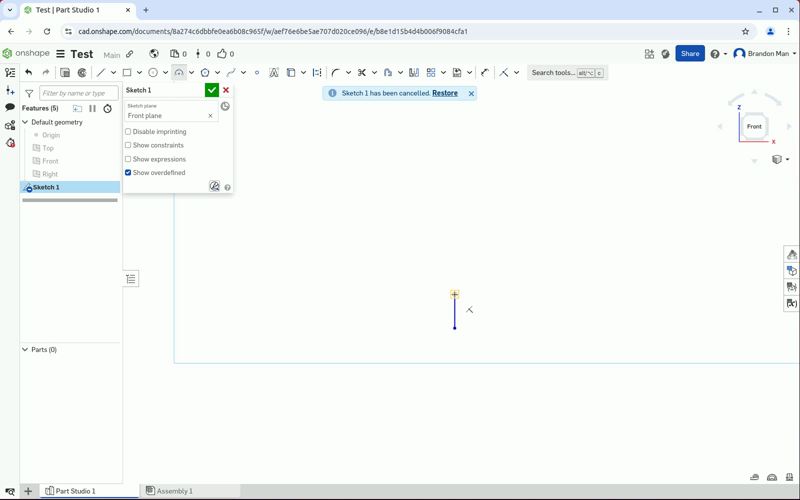
scroll(-6)
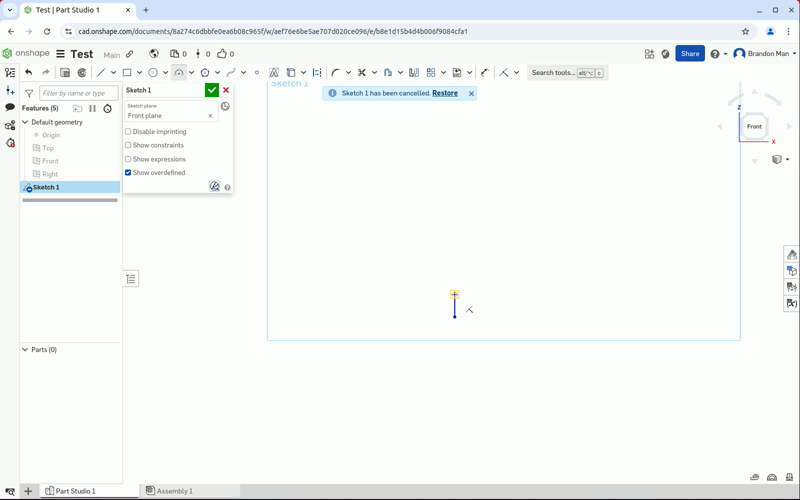
scroll(-6)
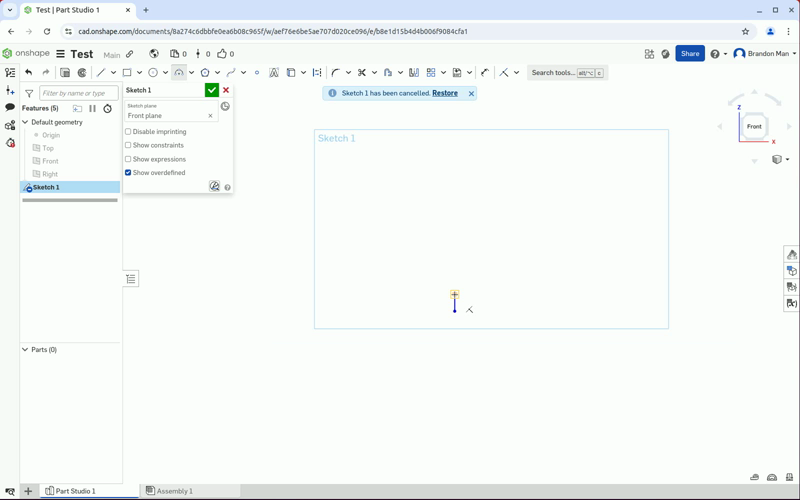
scroll(-6)
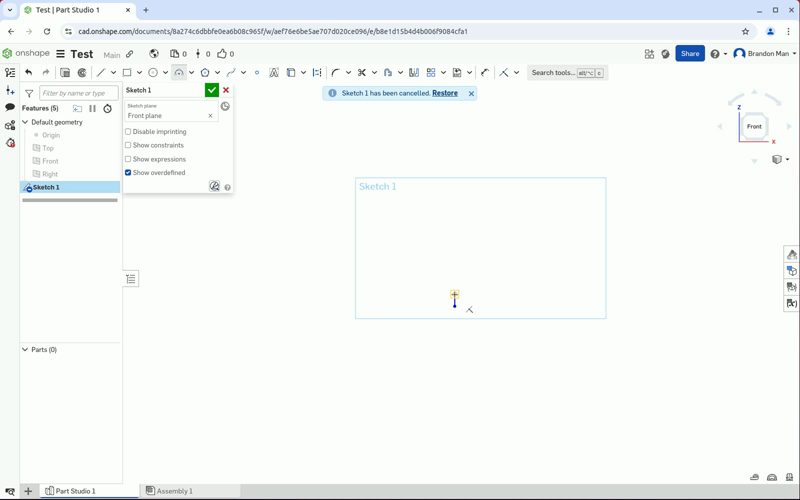
scroll(-6)
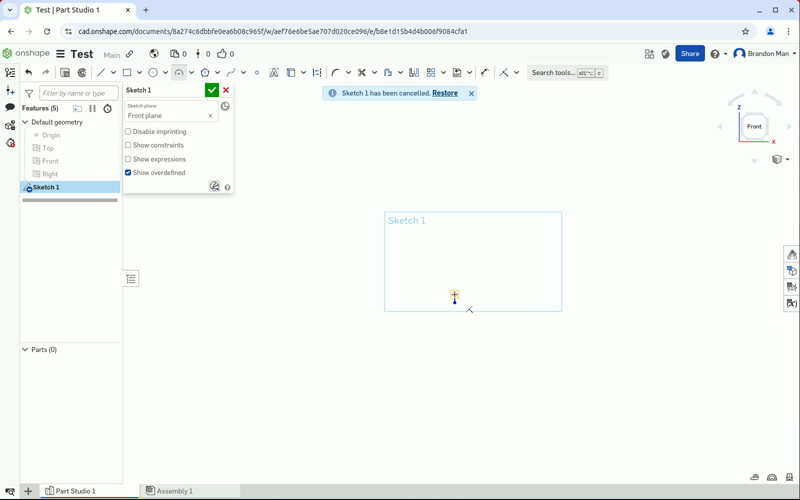
scroll(-6)
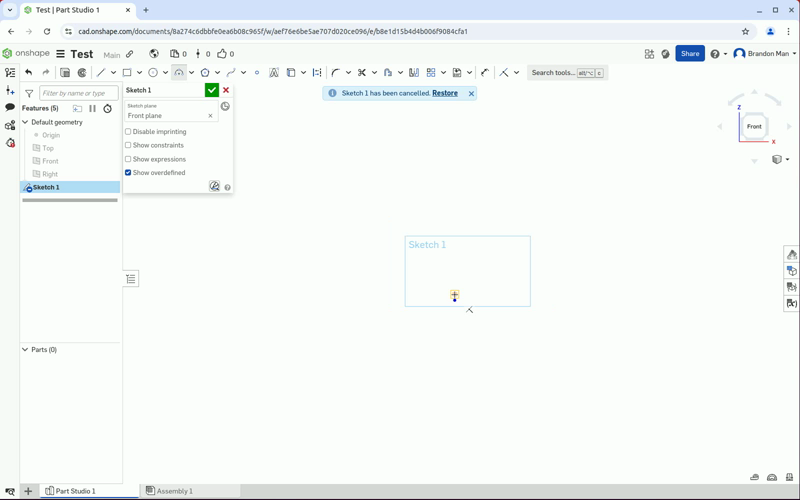
scroll(-6)
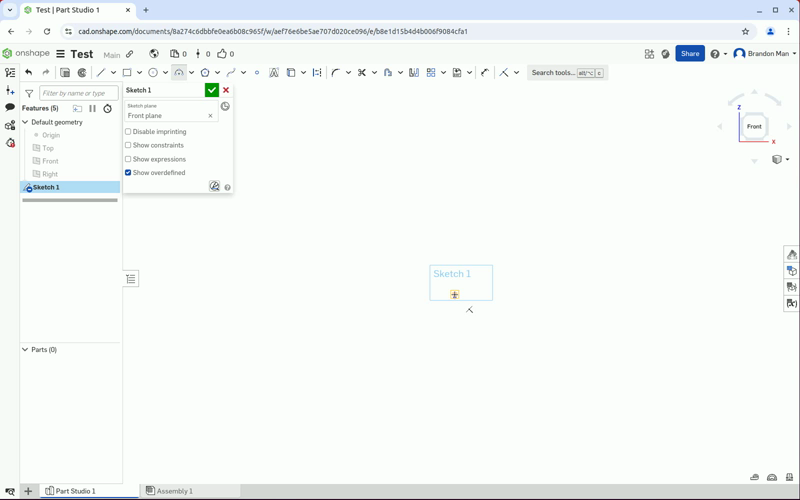
key_down(shift)
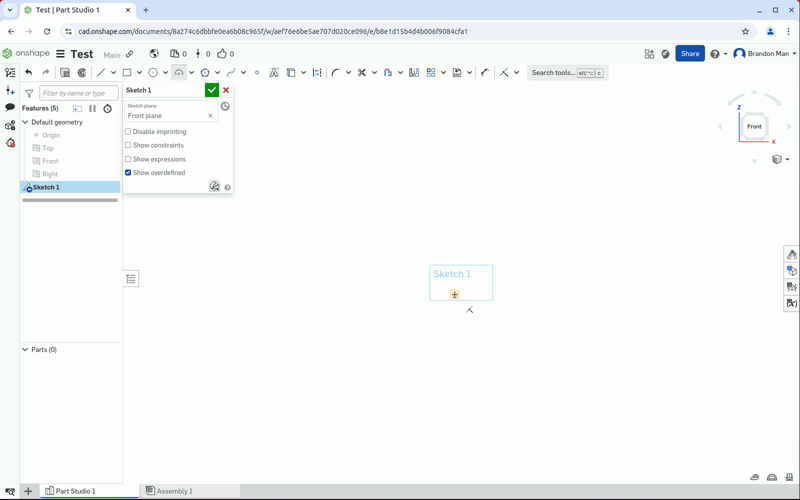
mouse_move(458, 270)
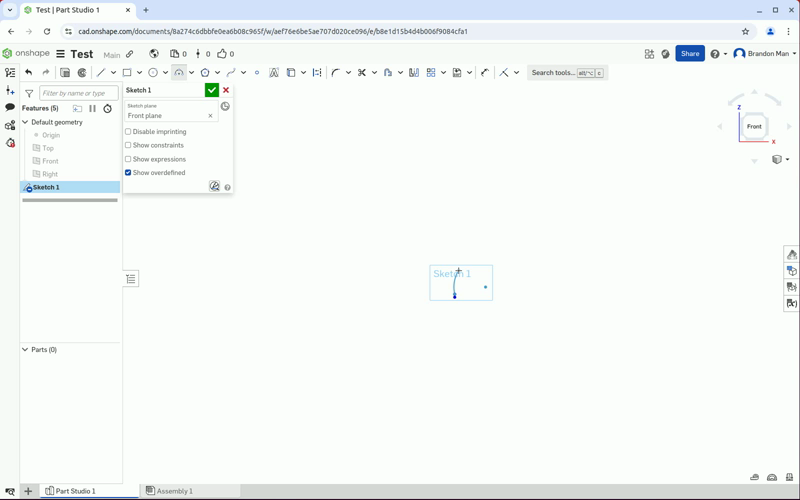
click(458, 270)
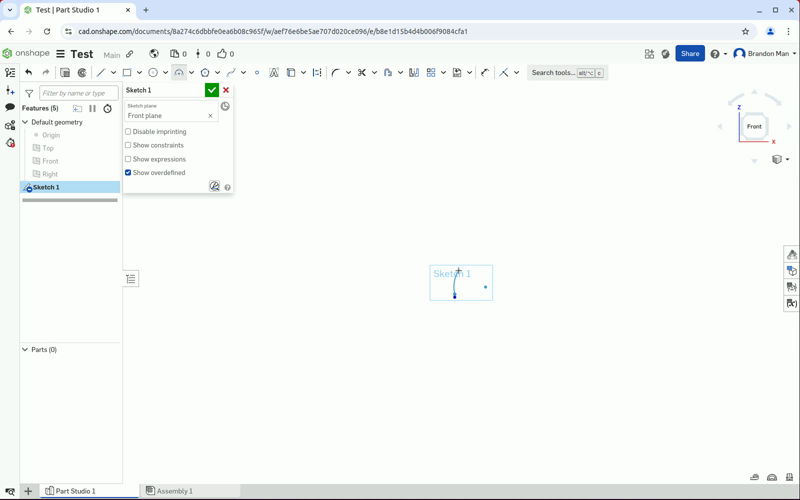
mouse_move(447, 280)
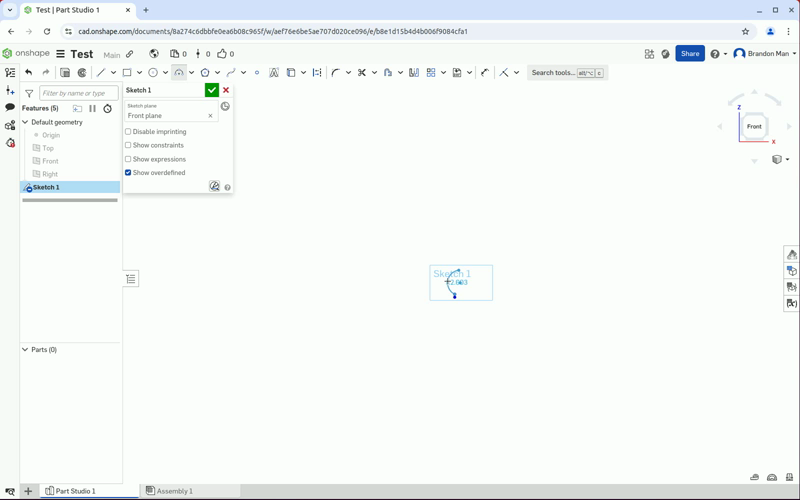
click(447, 280)
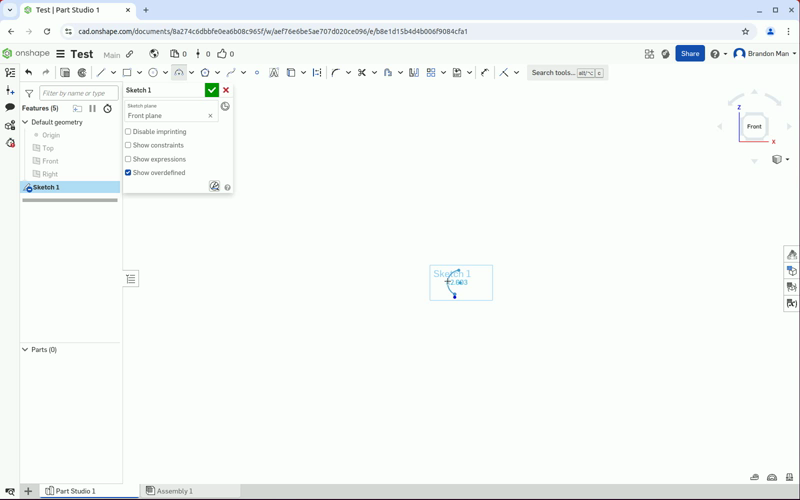
key_up(shift)
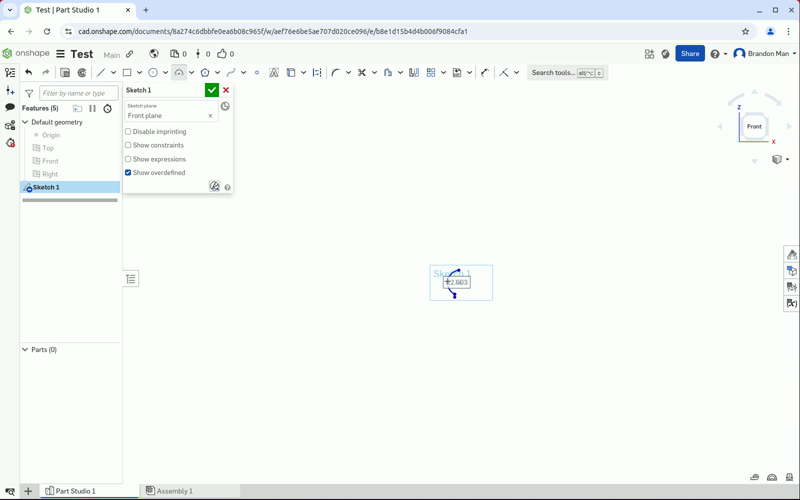
key(esc)
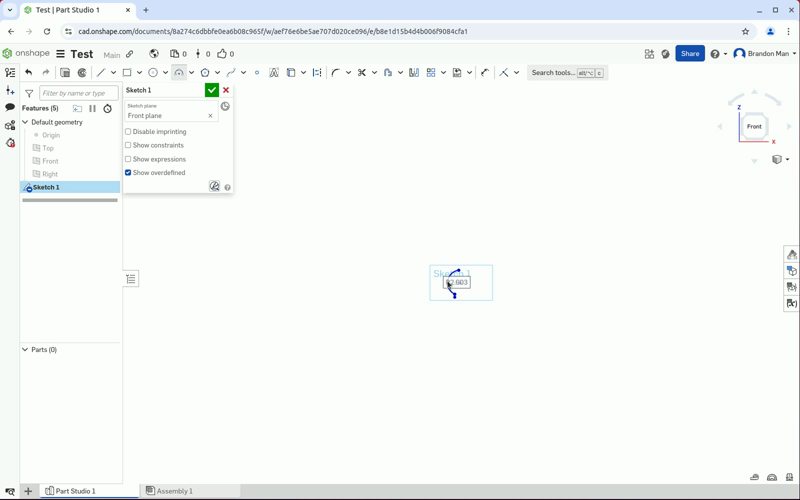
key(l)
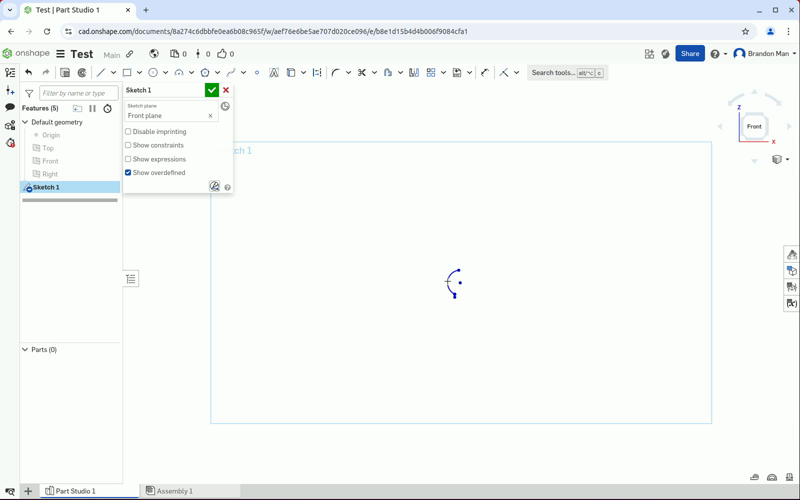
mouse_move(458, 270)
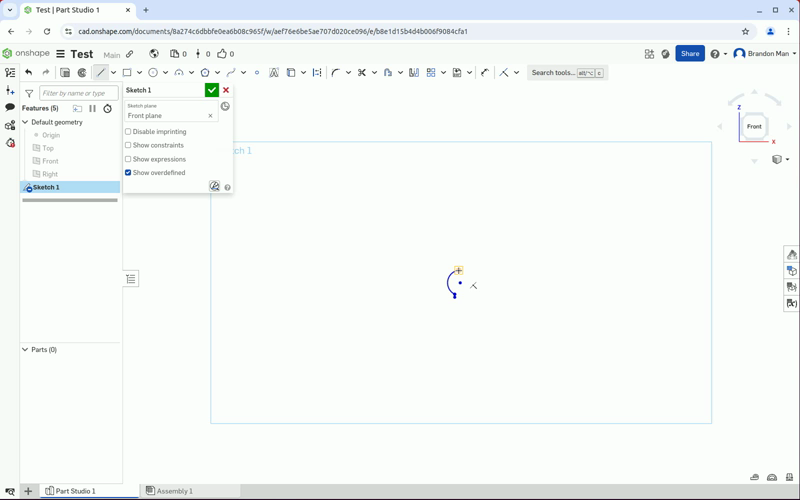
click(458, 270)
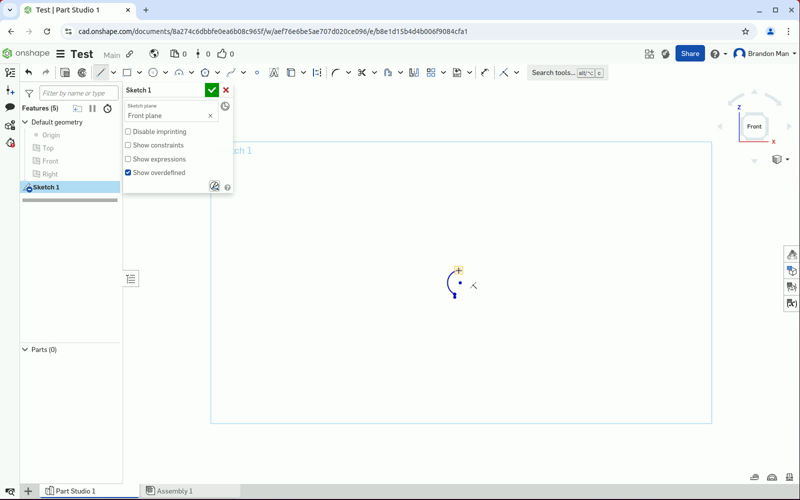
key_down(shift)
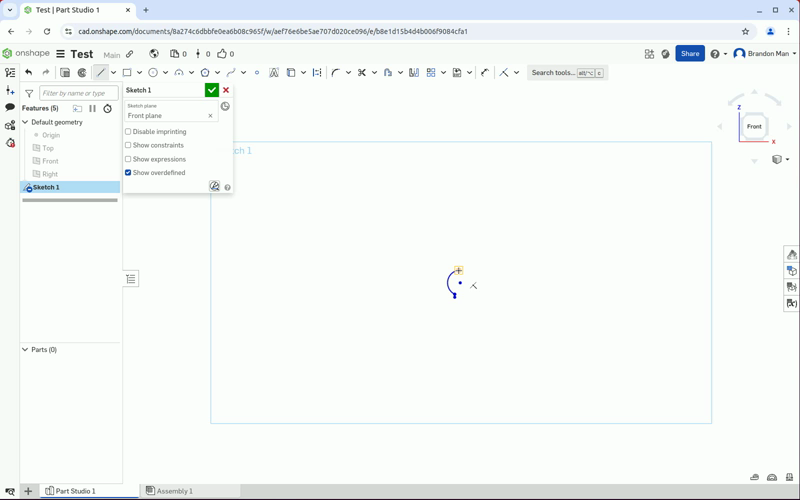
mouse_move(458, 170)
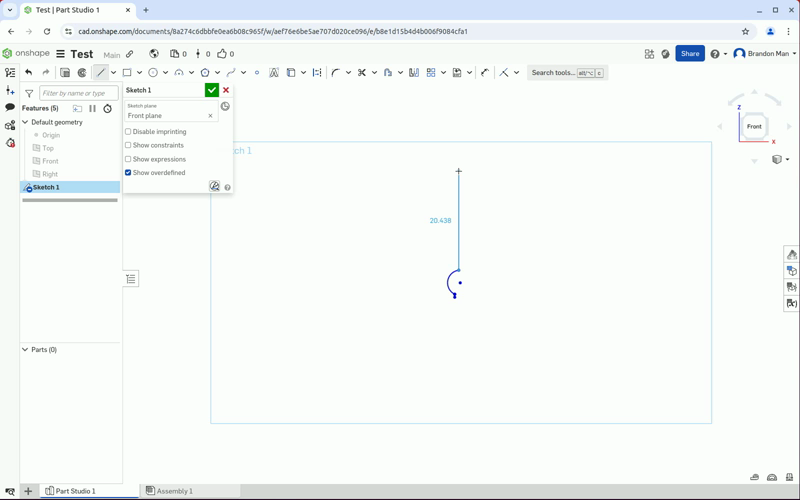
click(458, 170)
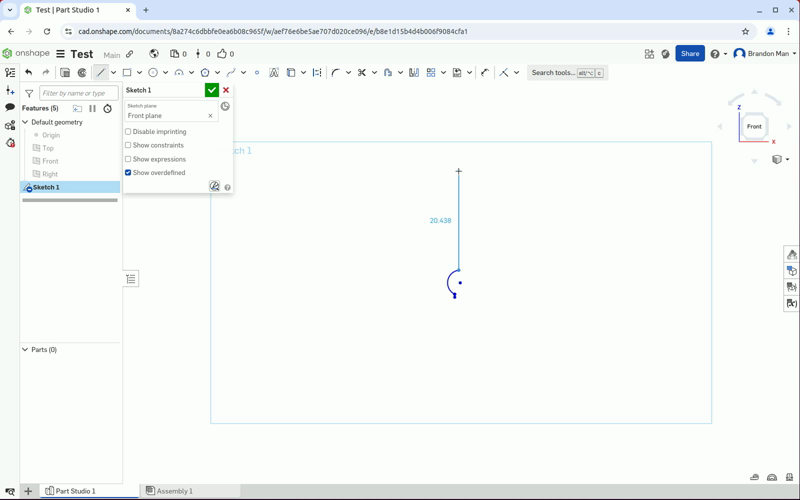
key_up(shift)
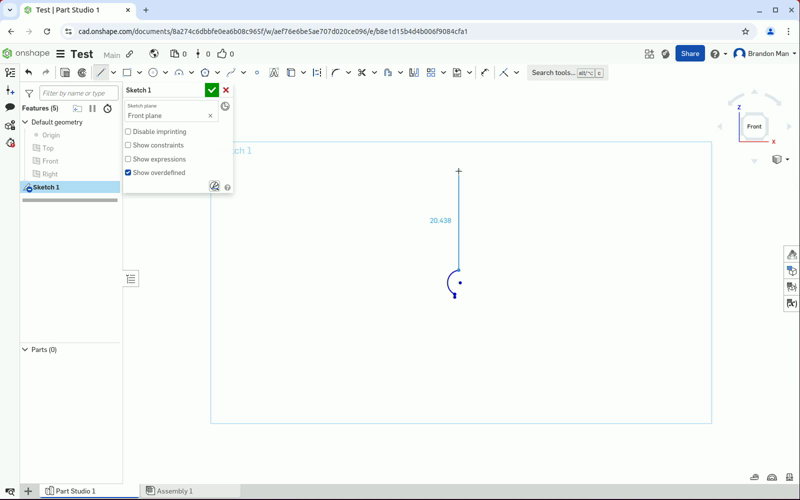
key_down(shift)
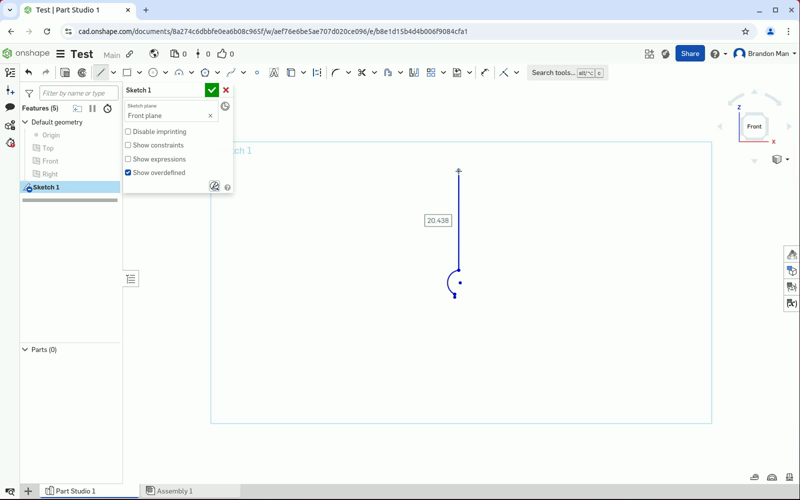
mouse_move(489, 170)
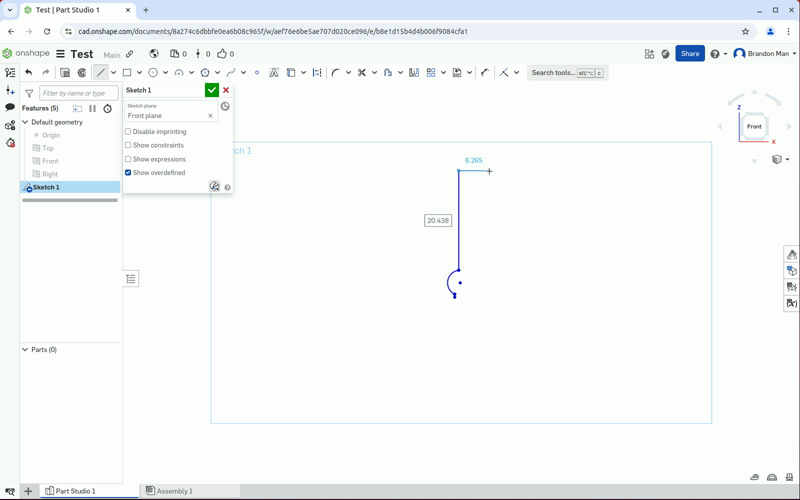
mouse_move(461, 170)
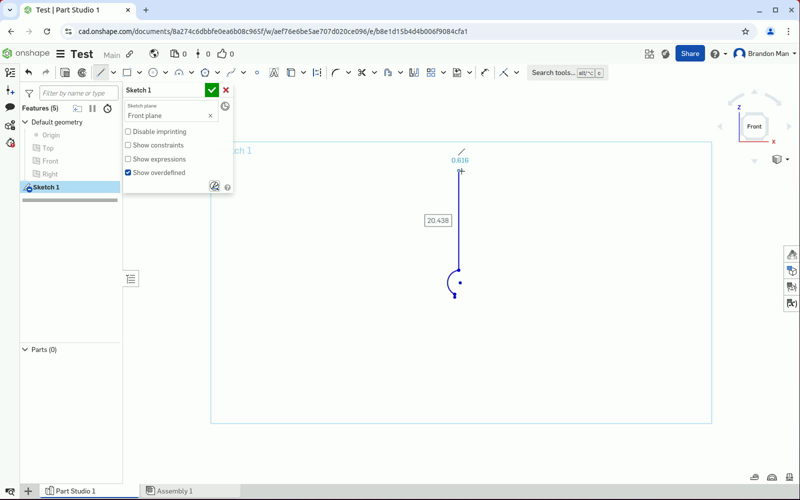
scroll(6)
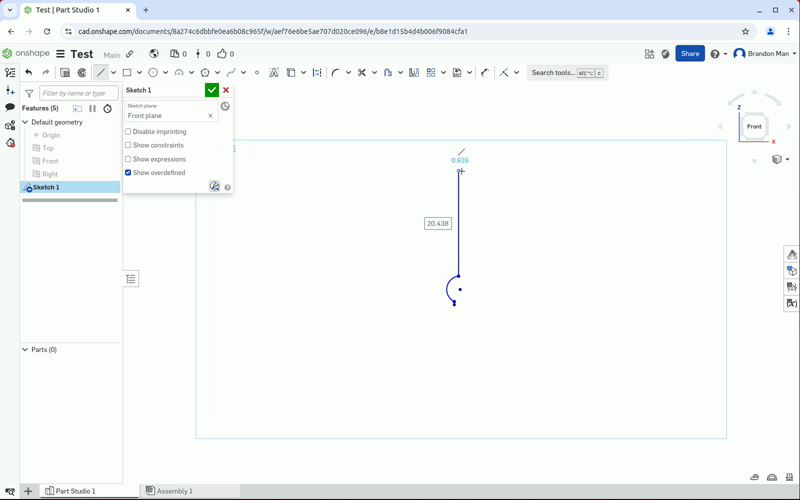
scroll(6)
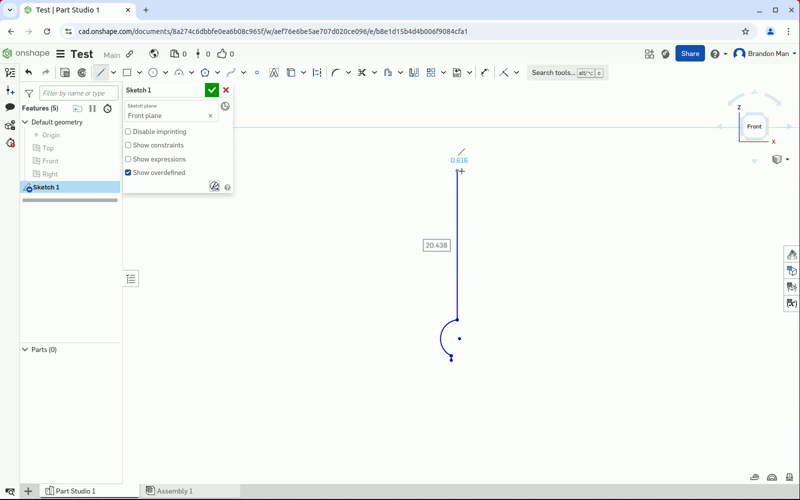
scroll(6)
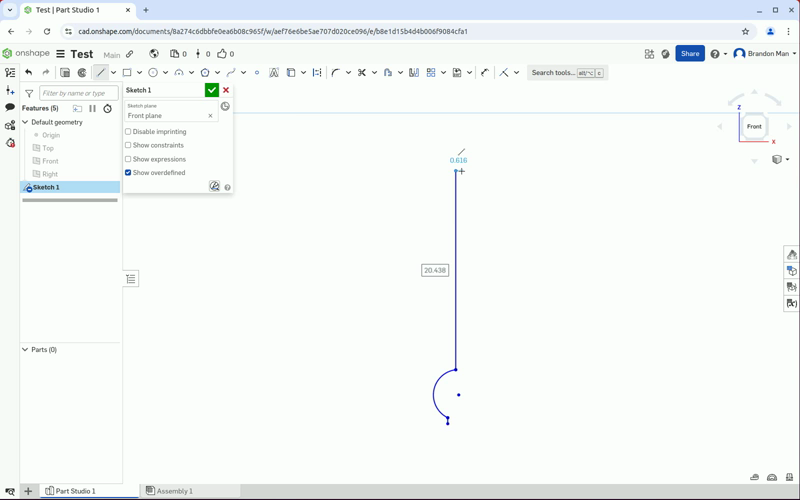
scroll(6)
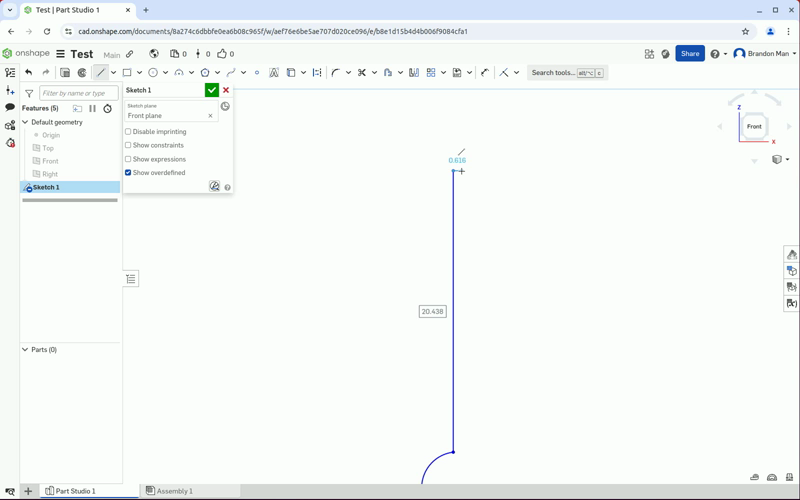
scroll(6)
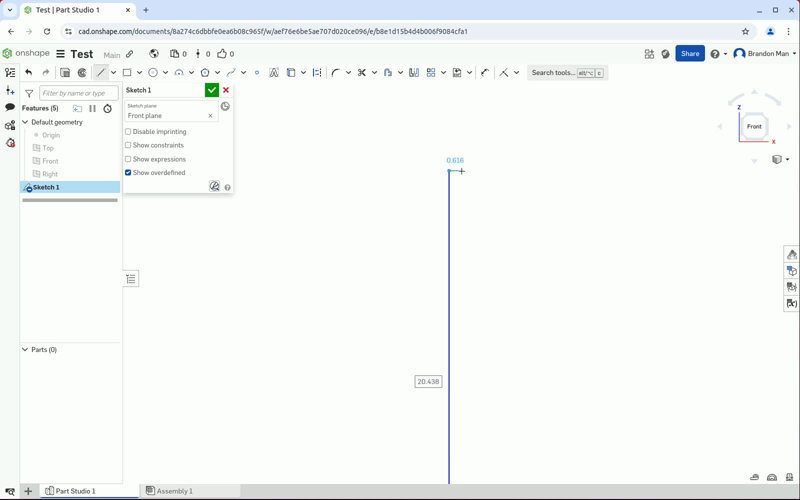
scroll(6)
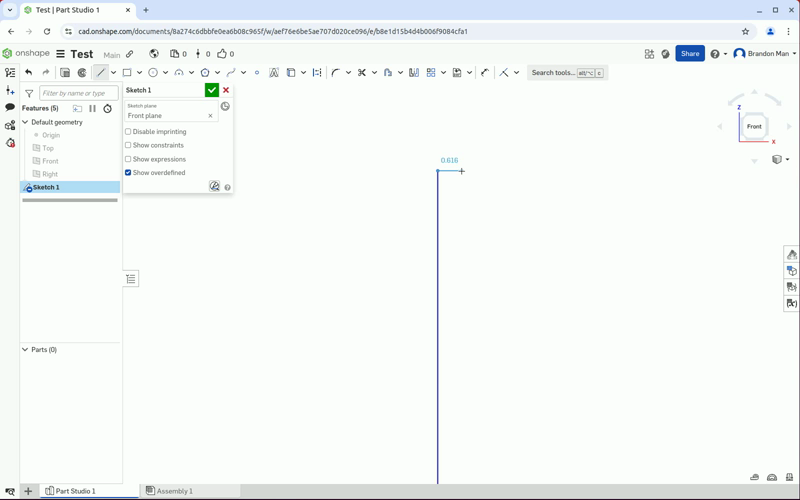
scroll(6)
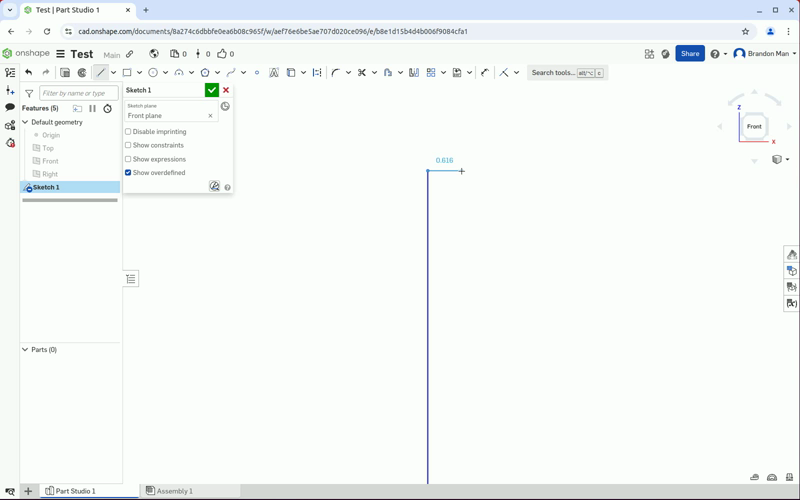
click(461, 170)
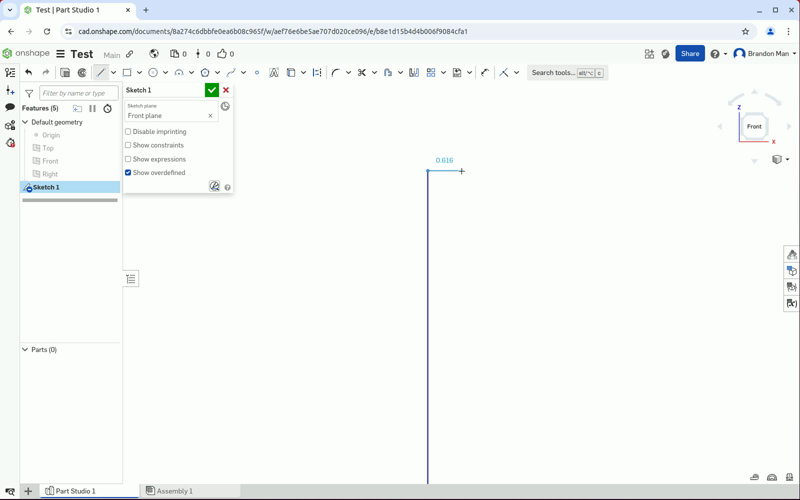
scroll(-6)
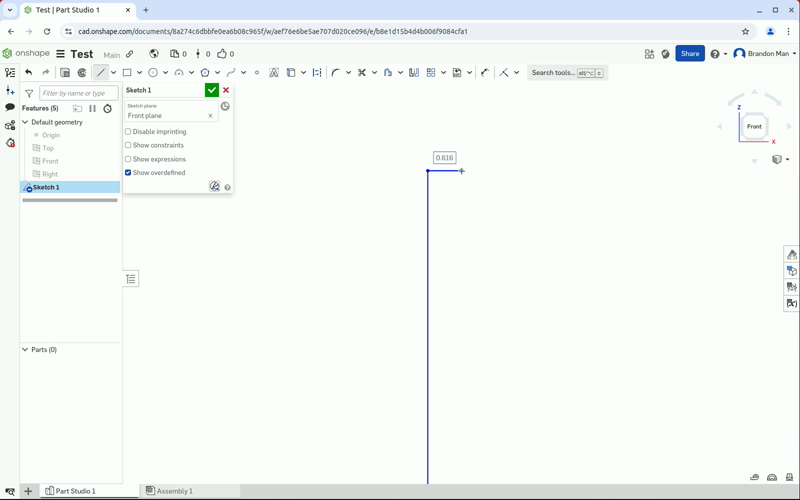
scroll(-6)
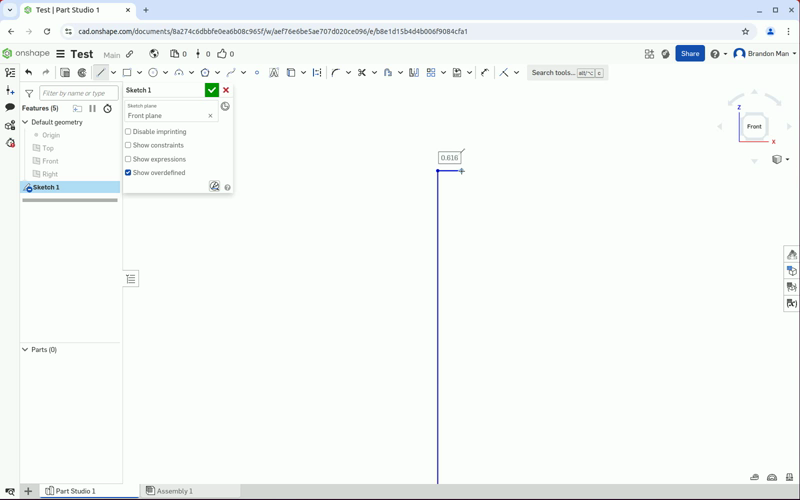
scroll(-6)
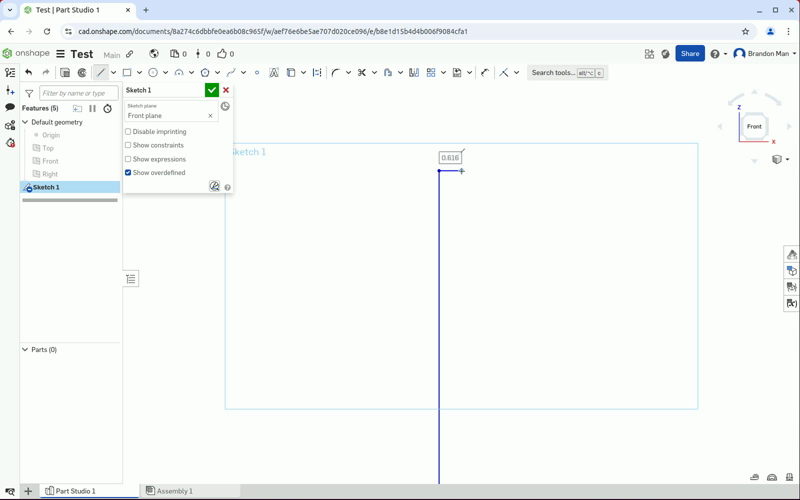
scroll(-6)
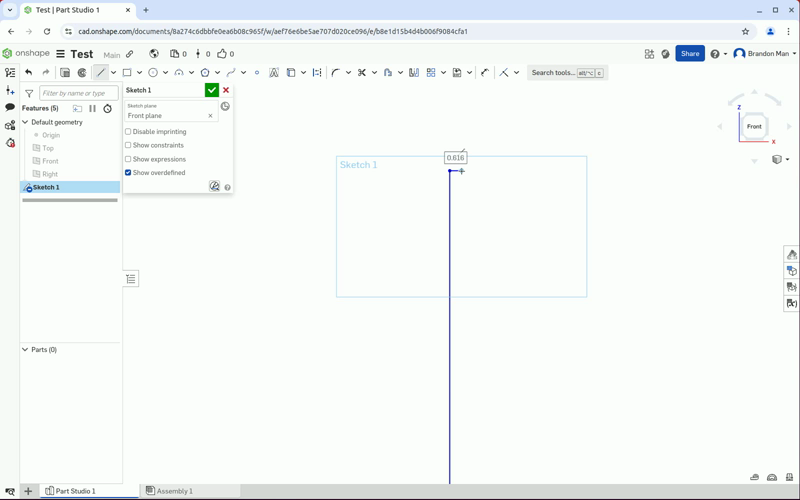
scroll(-6)
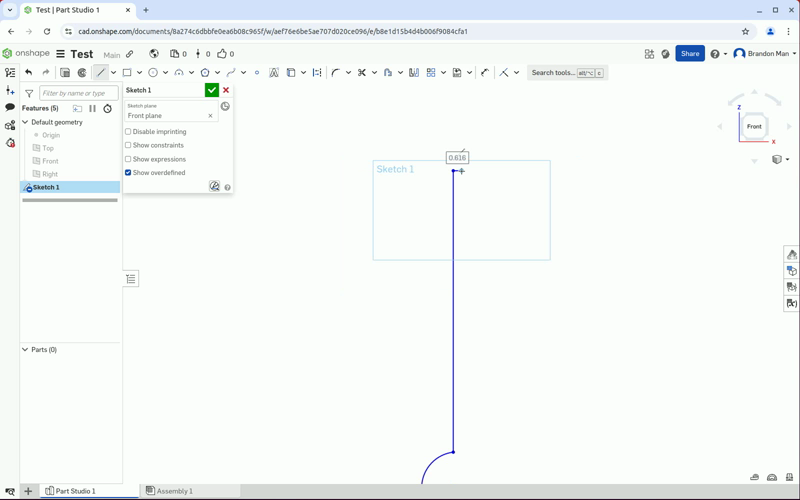
scroll(-6)
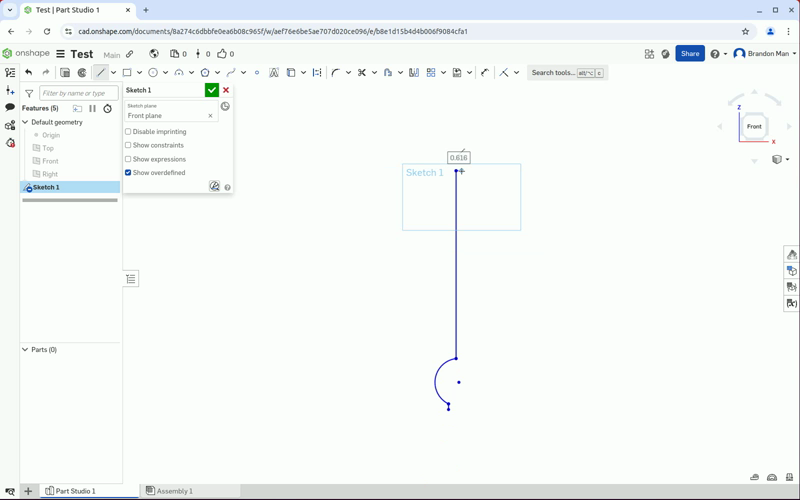
scroll(-6)
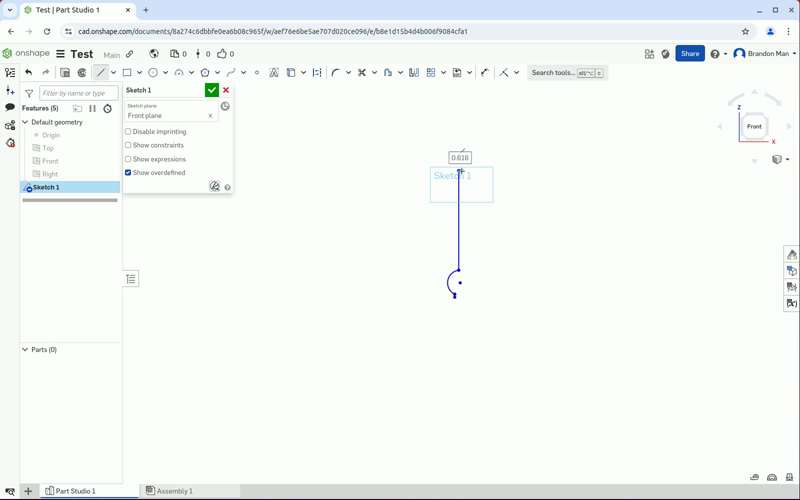
key_up(shift)
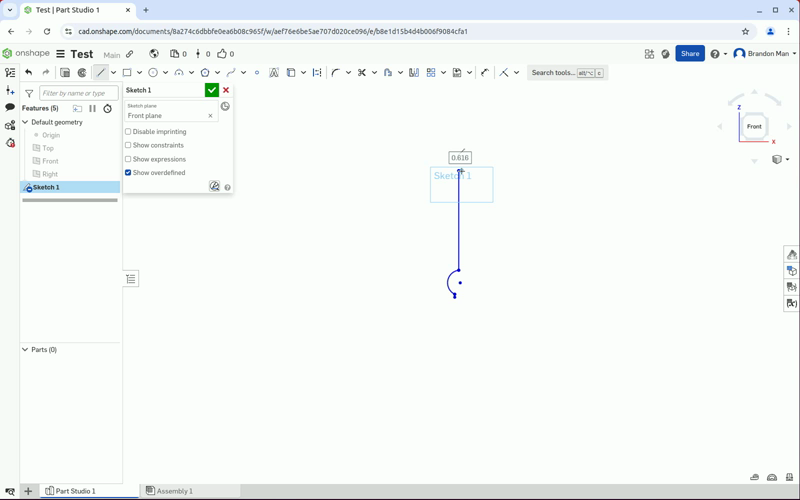
key_down(shift)
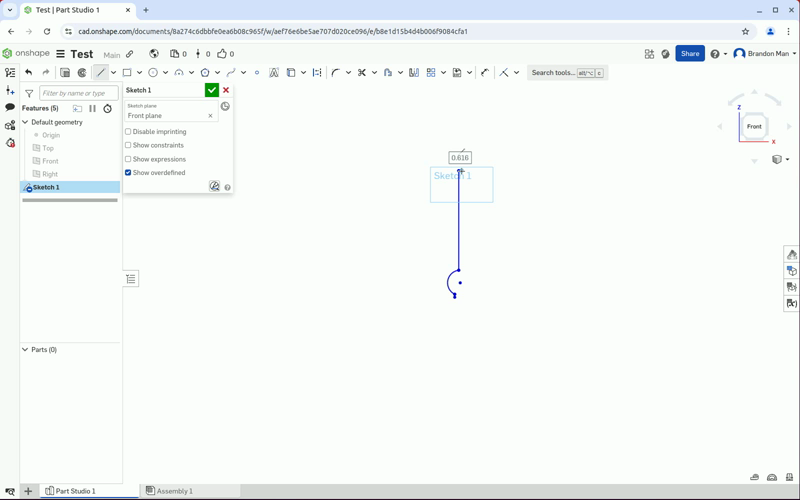
mouse_move(461, 270)
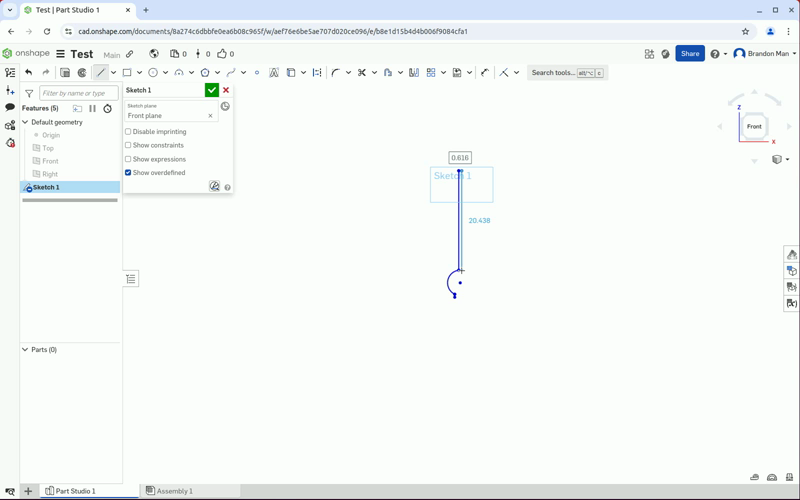
scroll(6)
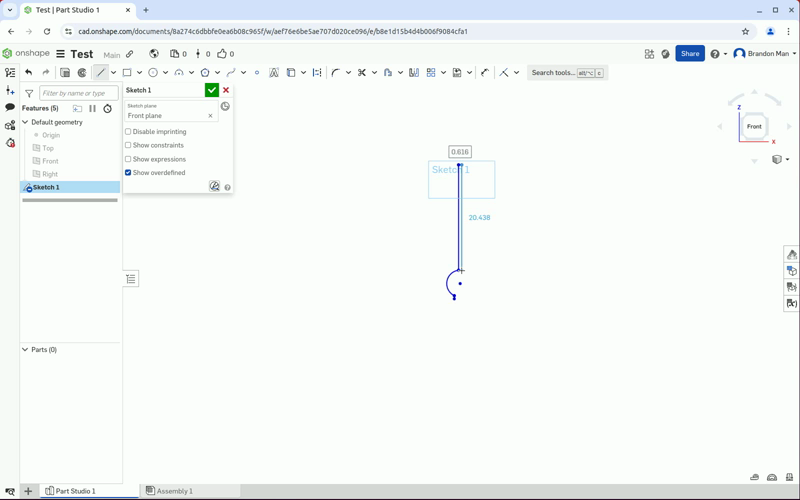
scroll(6)
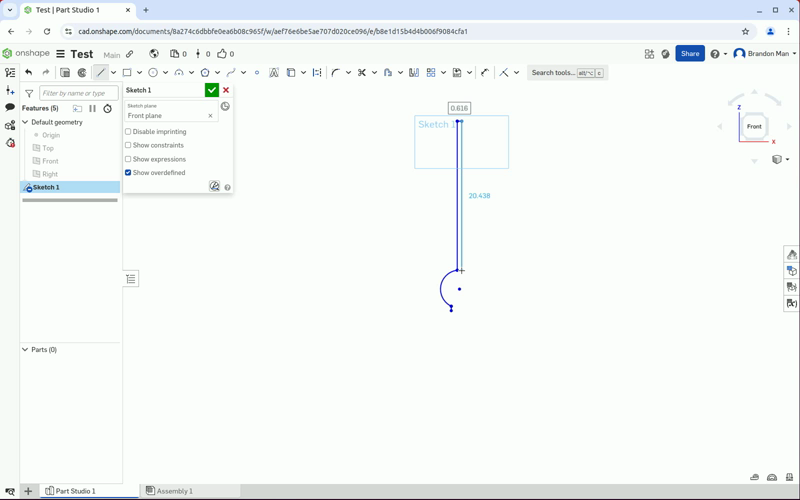
scroll(6)
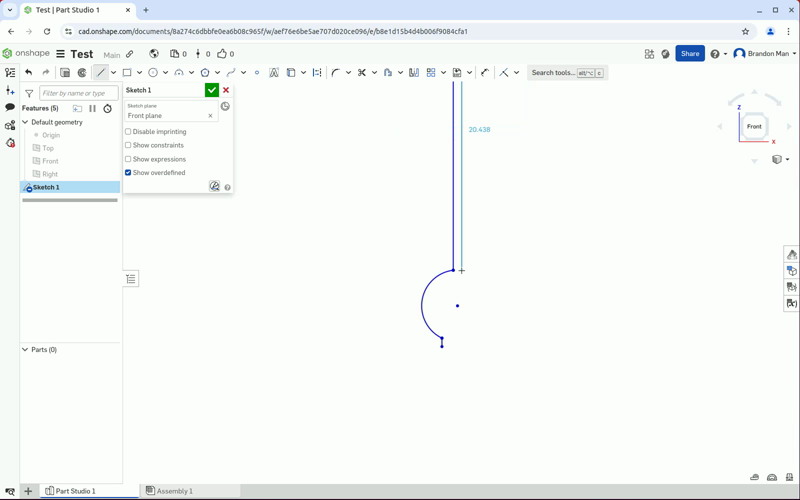
scroll(6)
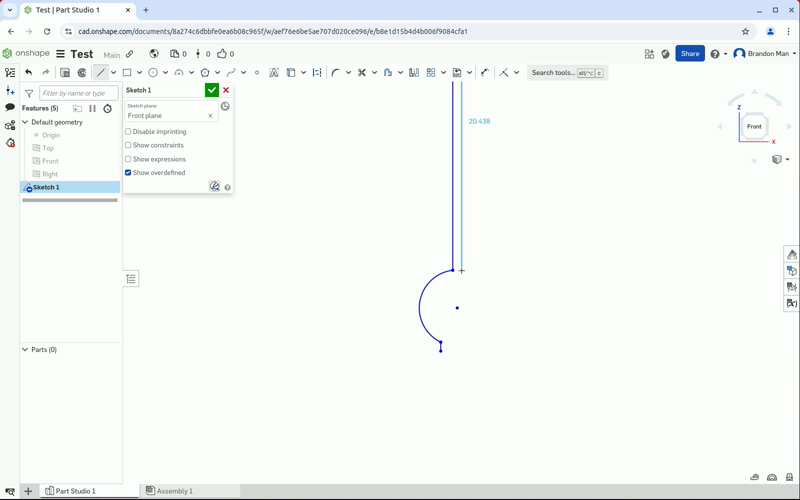
scroll(6)
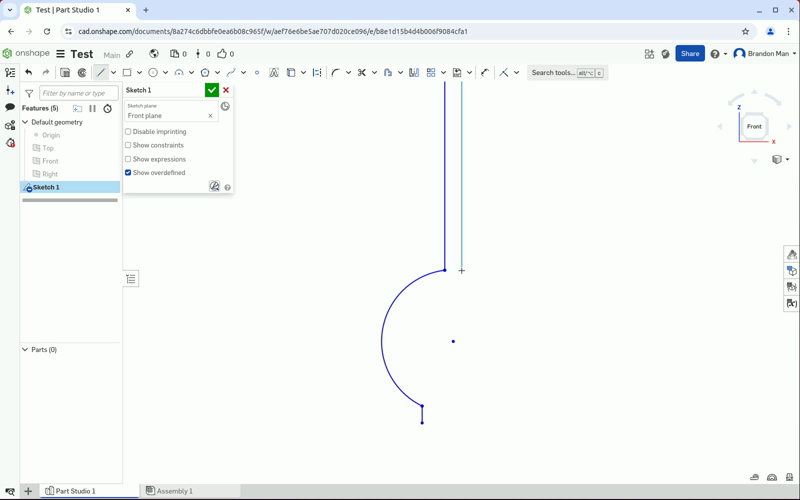
scroll(6)
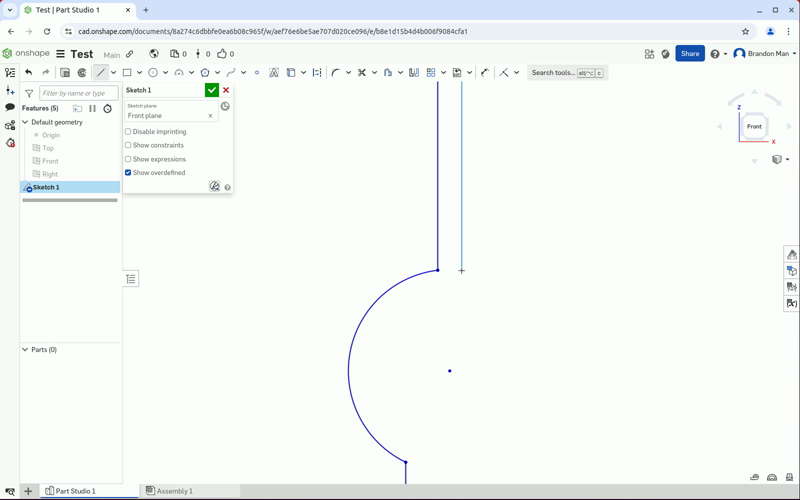
scroll(6)
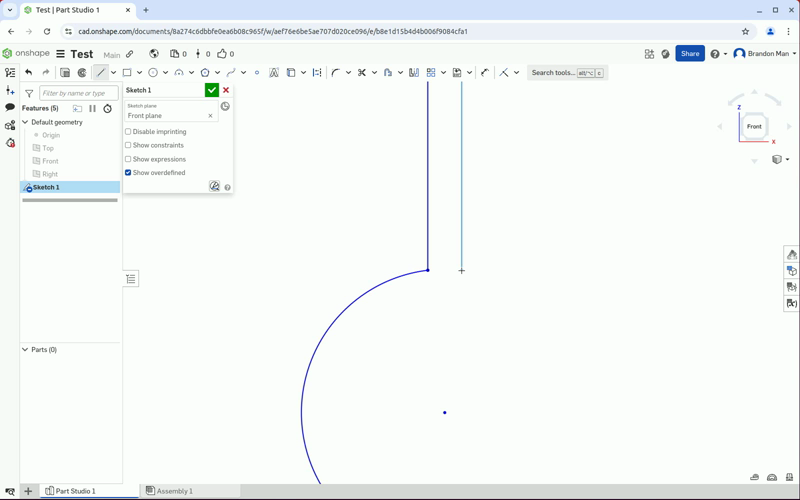
click(461, 270)
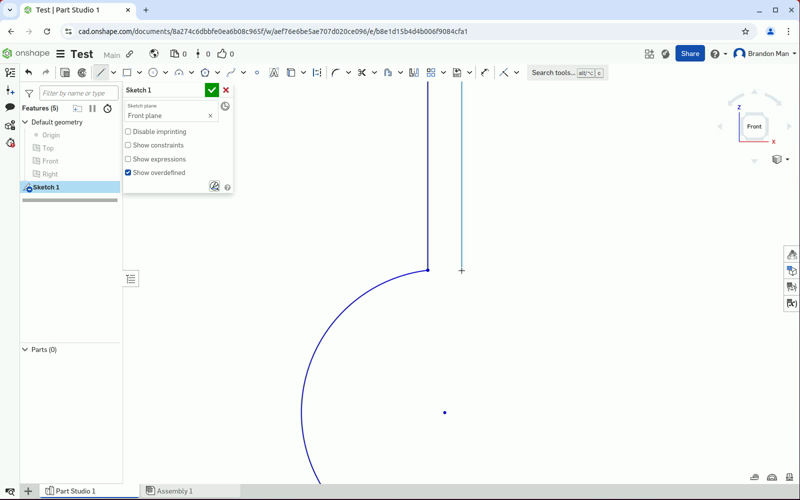
scroll(-6)
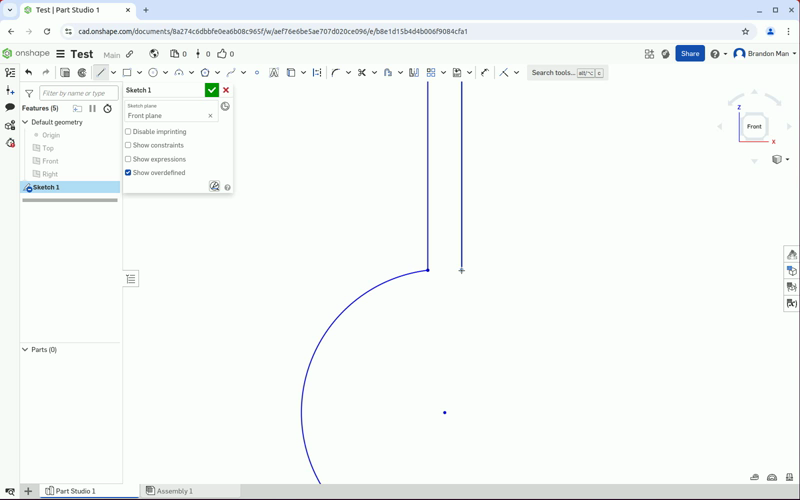
scroll(-6)
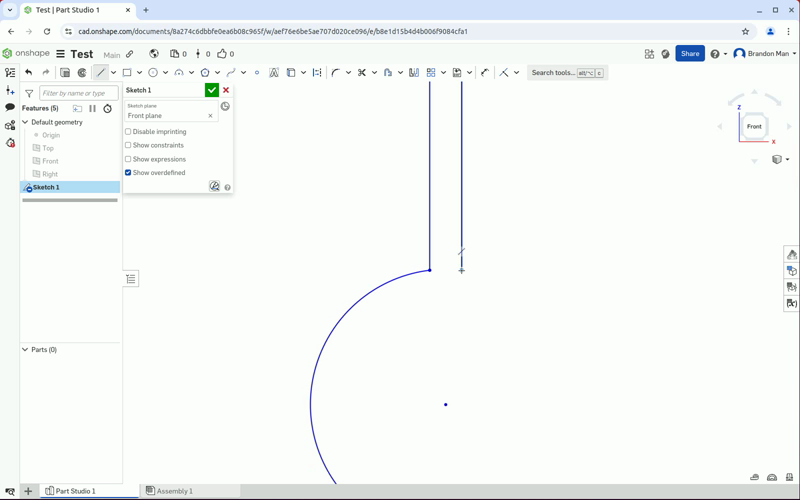
scroll(-6)
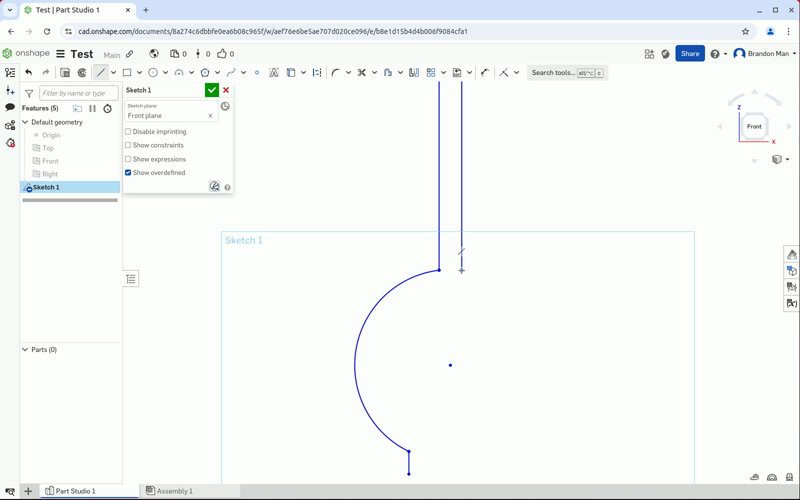
scroll(-6)
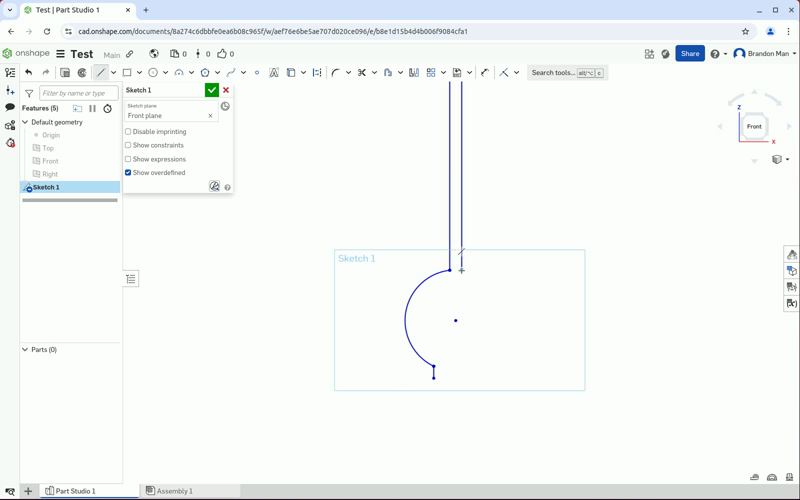
scroll(-6)
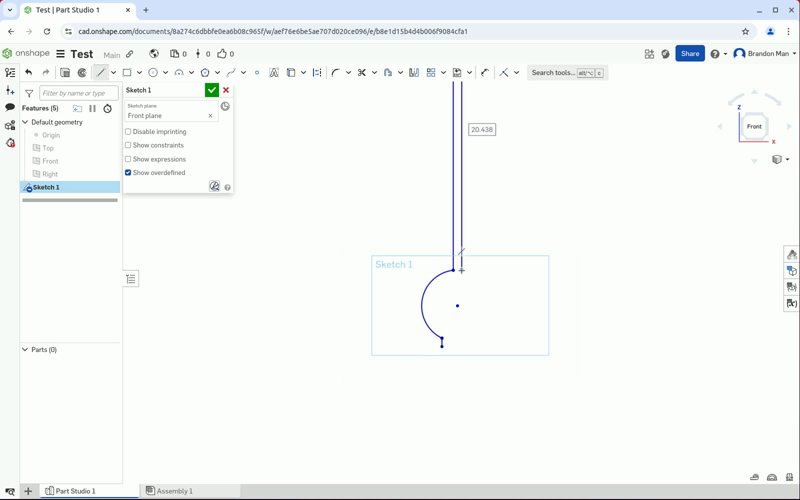
scroll(-6)
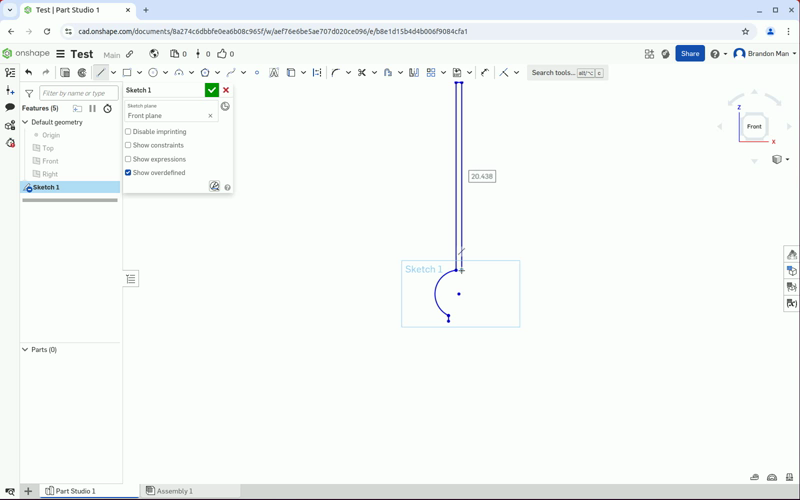
scroll(-6)
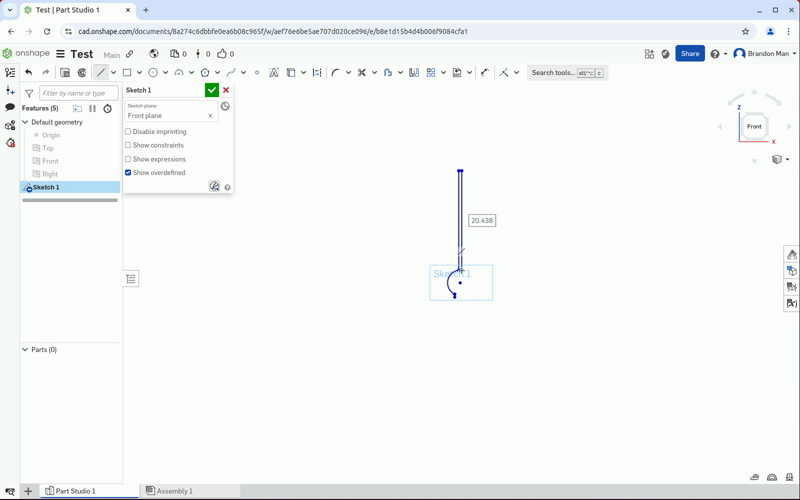
key_up(shift)
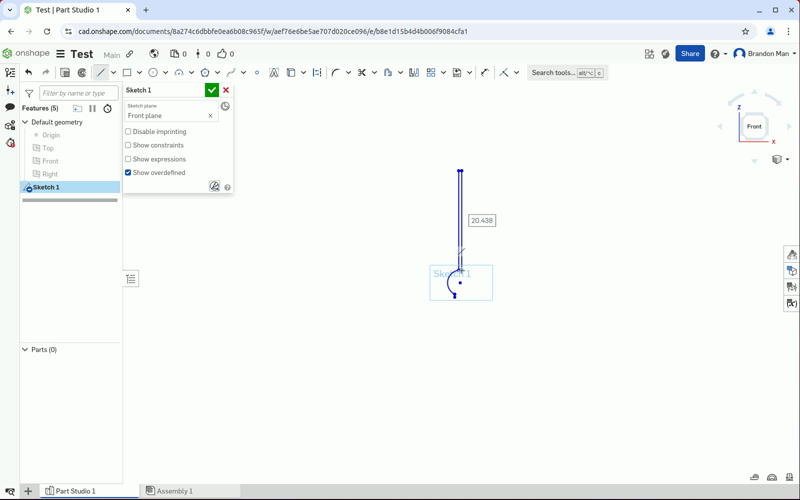
key(esc)
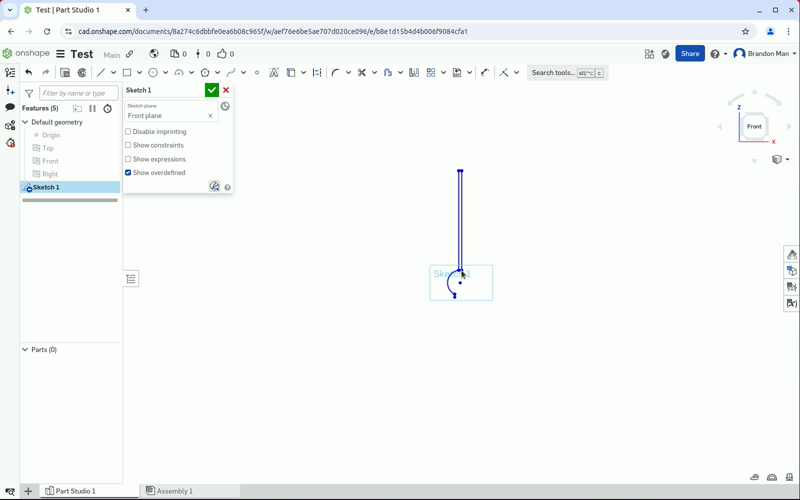
key(a)
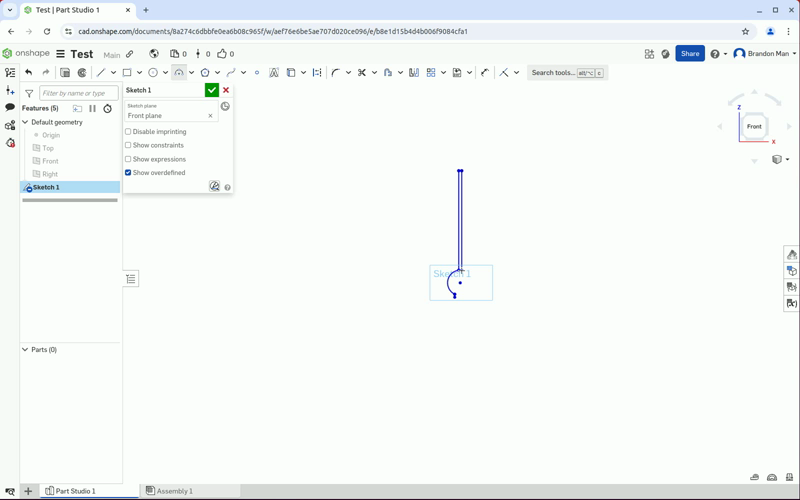
mouse_move(461, 270)
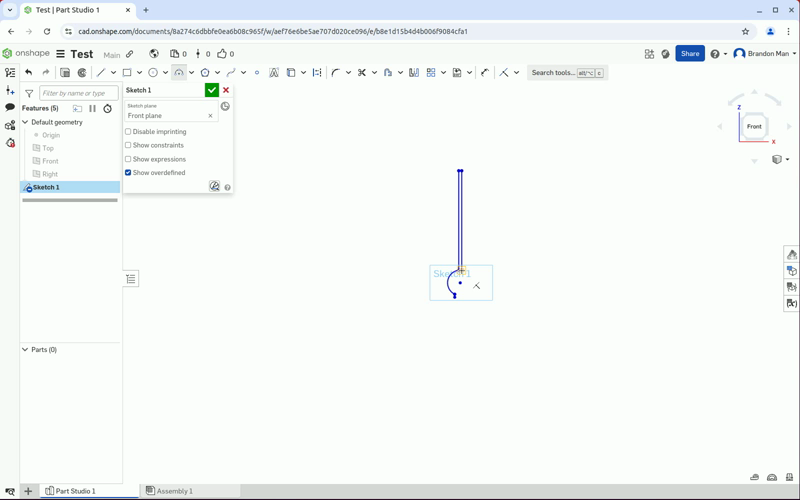
scroll(6)
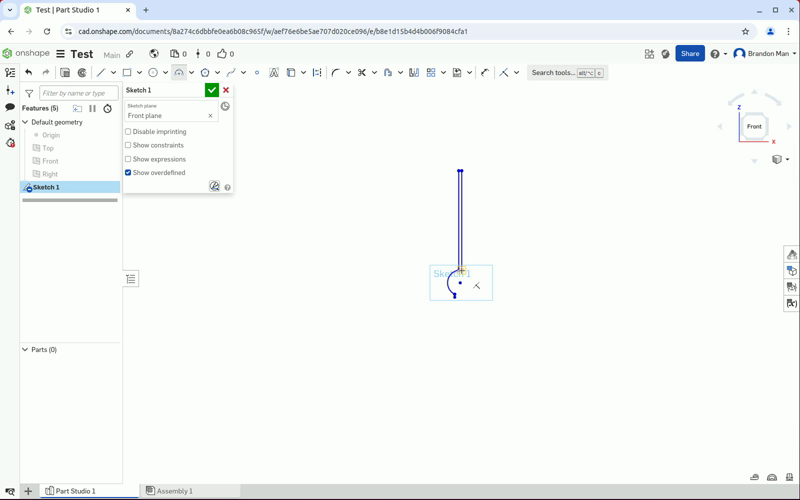
scroll(6)
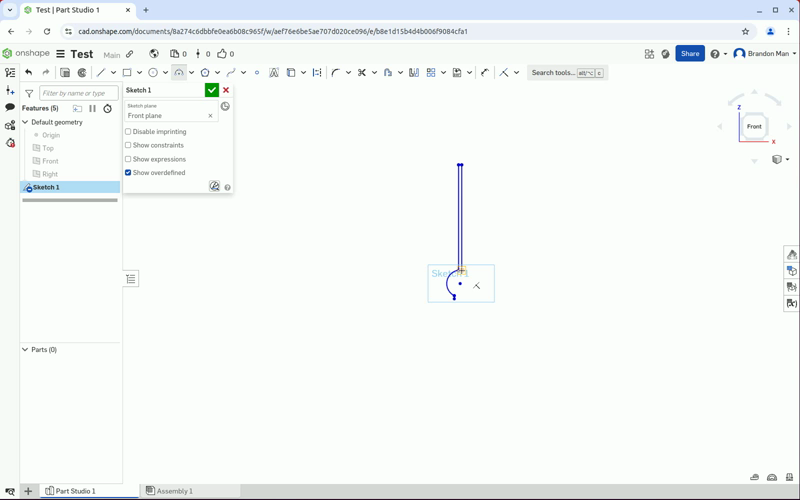
scroll(6)
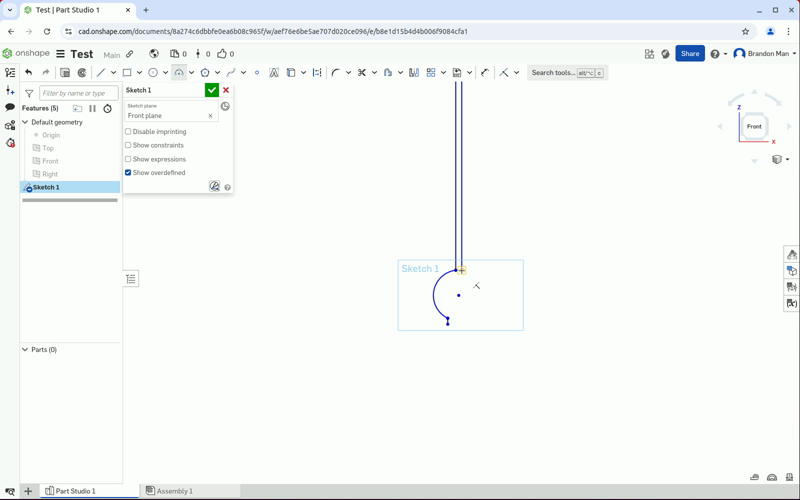
scroll(6)
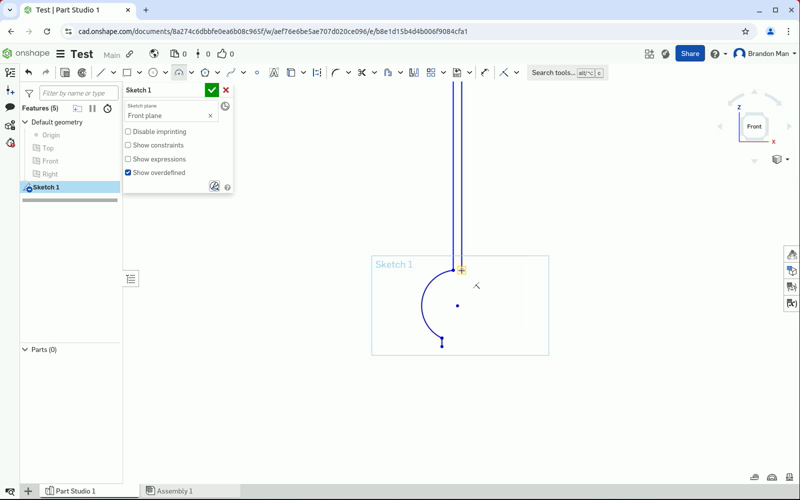
scroll(6)
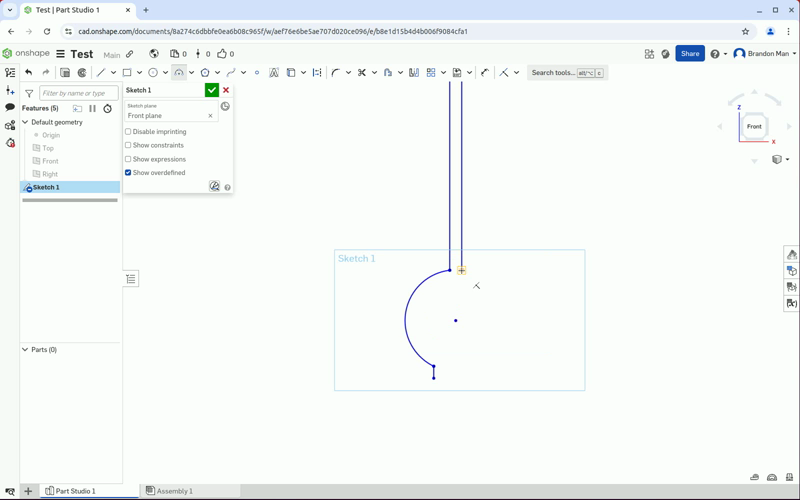
scroll(6)
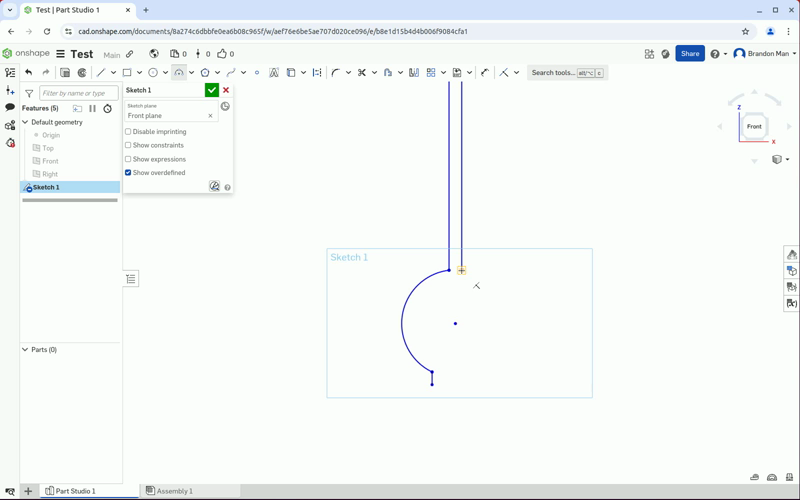
scroll(6)
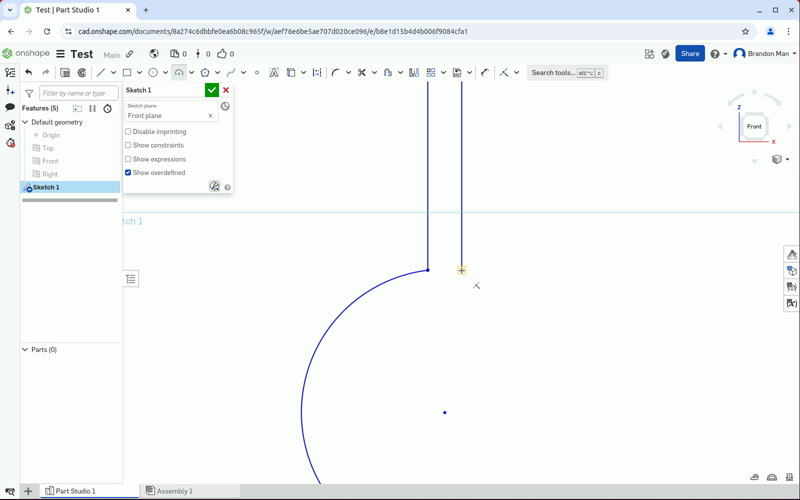
click(461, 270)
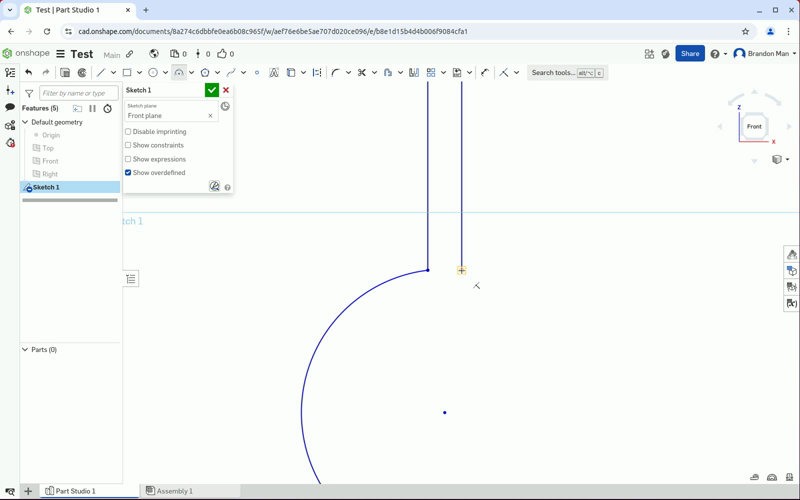
scroll(-6)
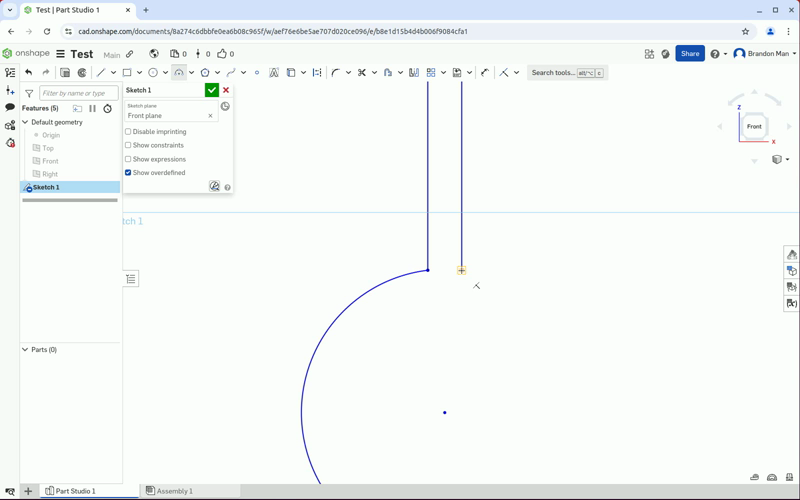
scroll(-6)
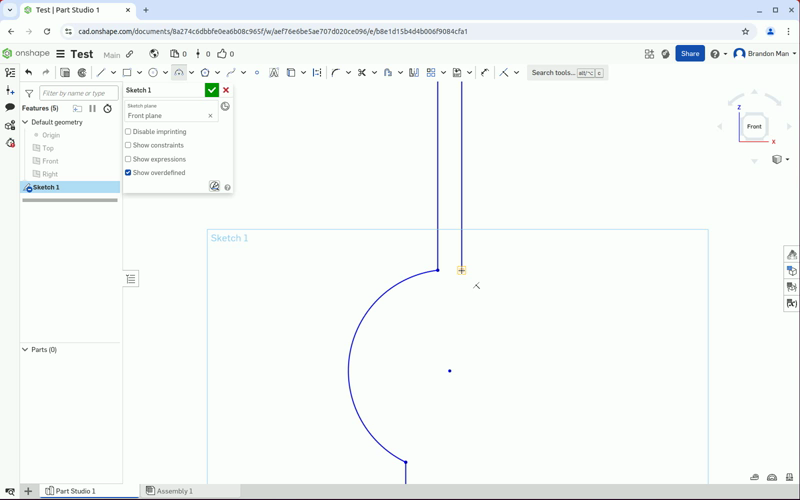
scroll(-6)
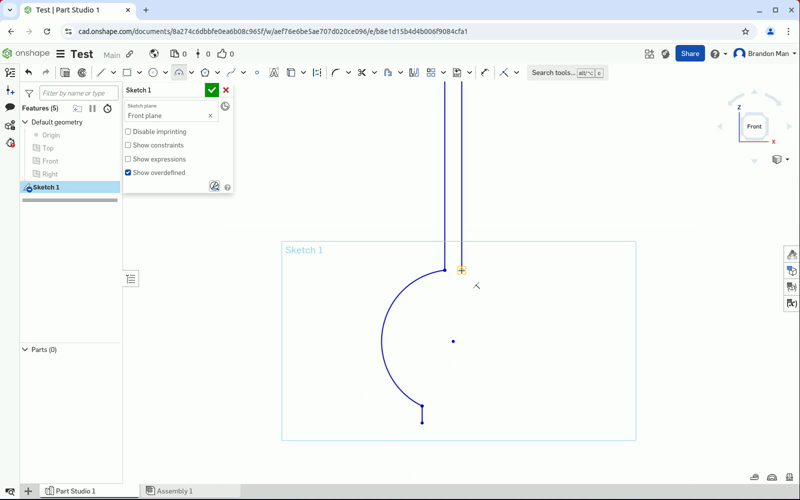
scroll(-6)
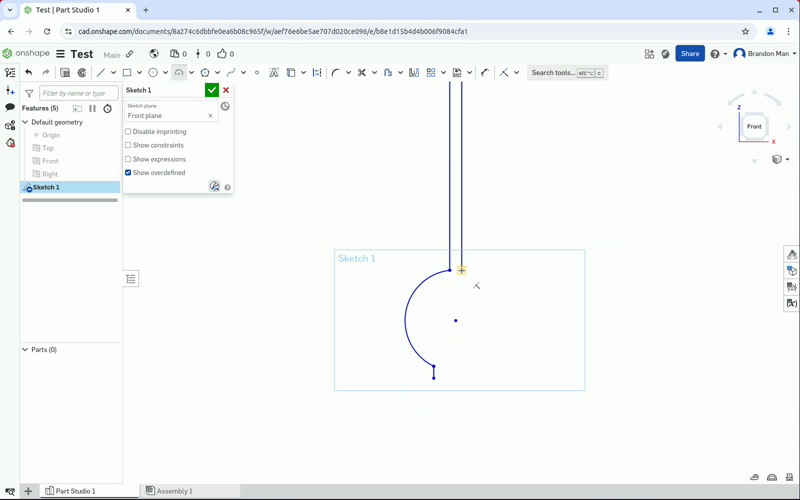
scroll(-6)
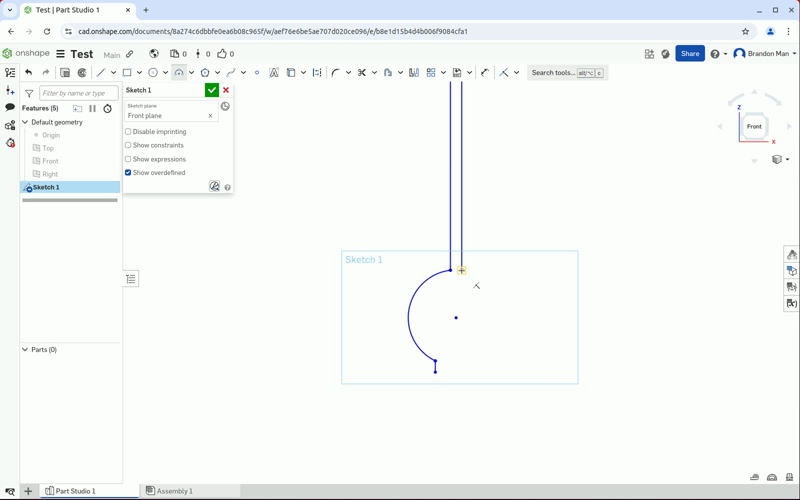
scroll(-6)
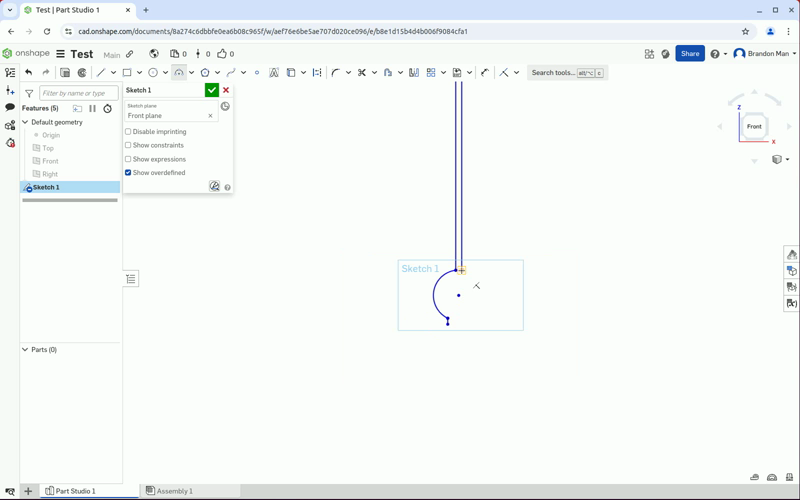
scroll(-6)
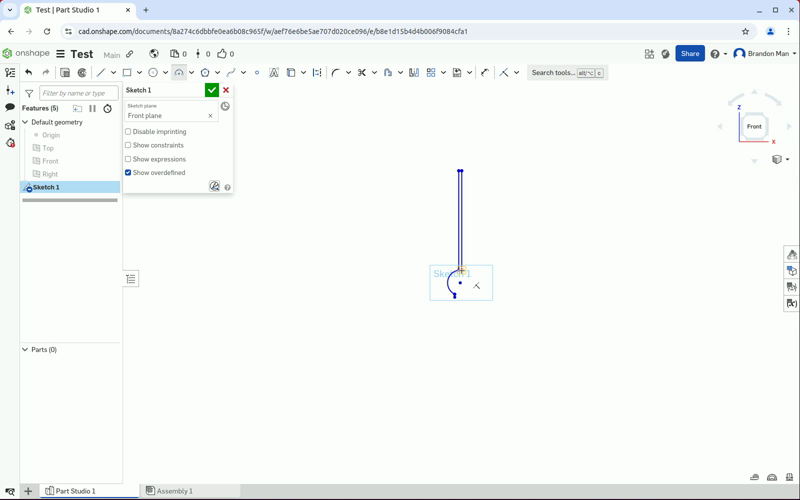
key_down(shift)
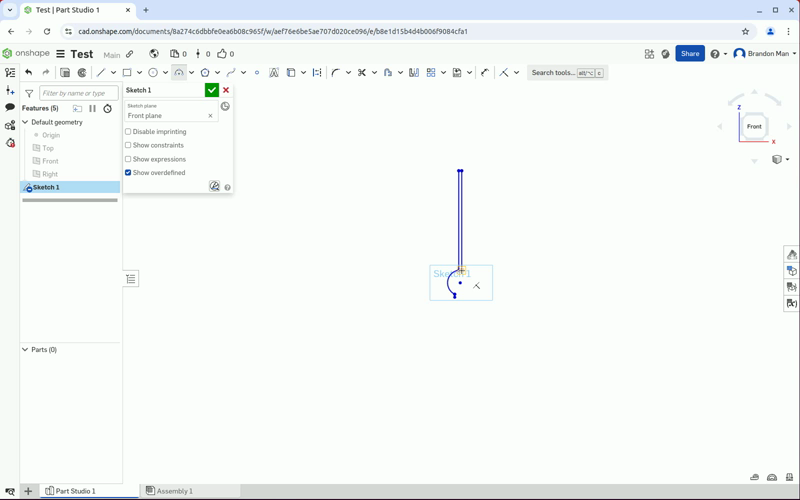
mouse_move(460, 295)
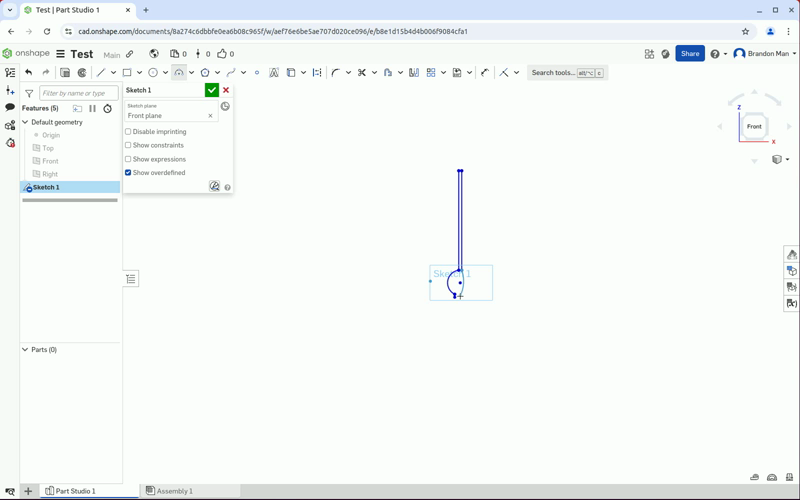
click(460, 295)
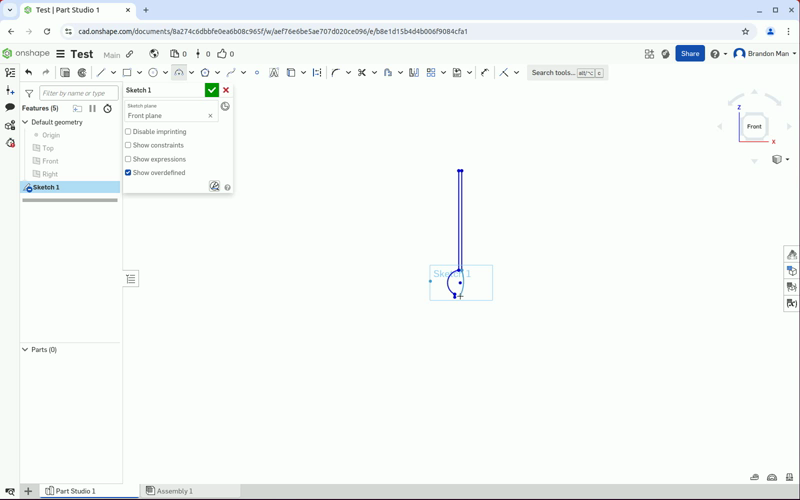
mouse_move(473, 283)
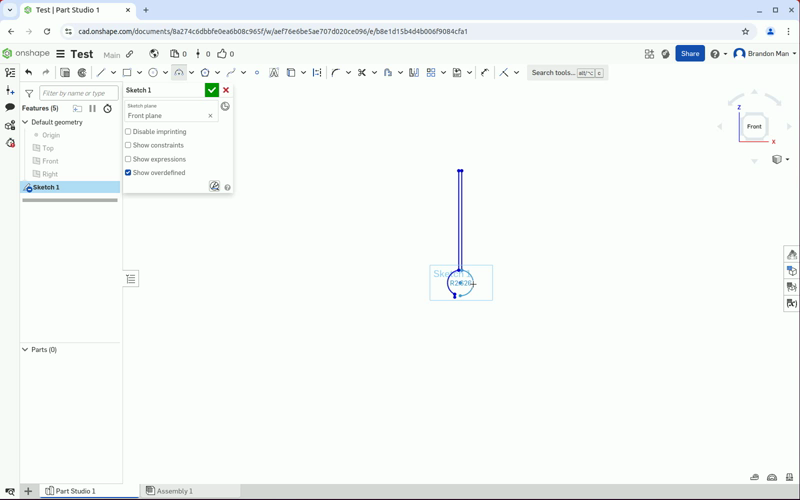
click(473, 283)
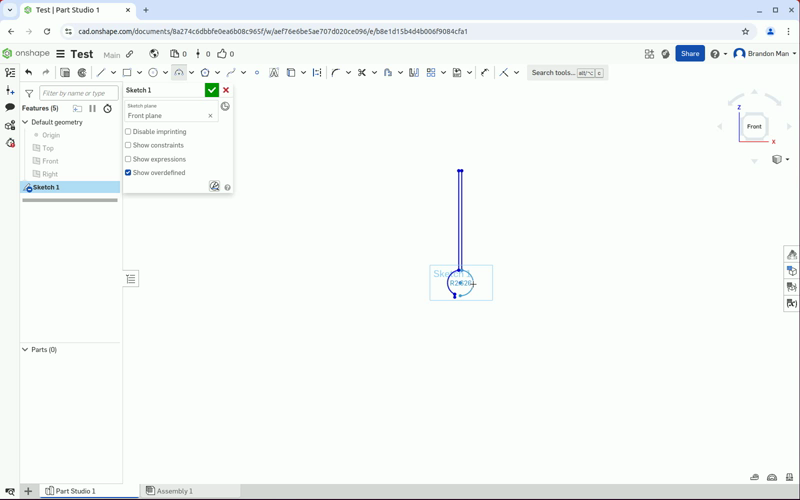
key_up(shift)
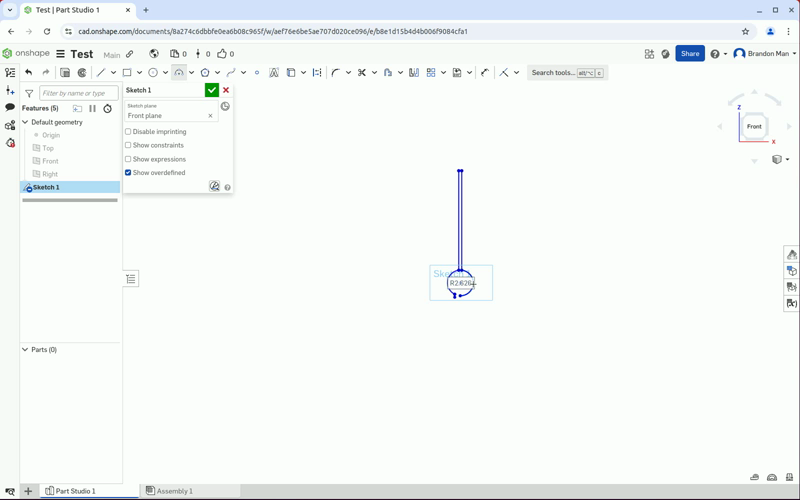
key(esc)
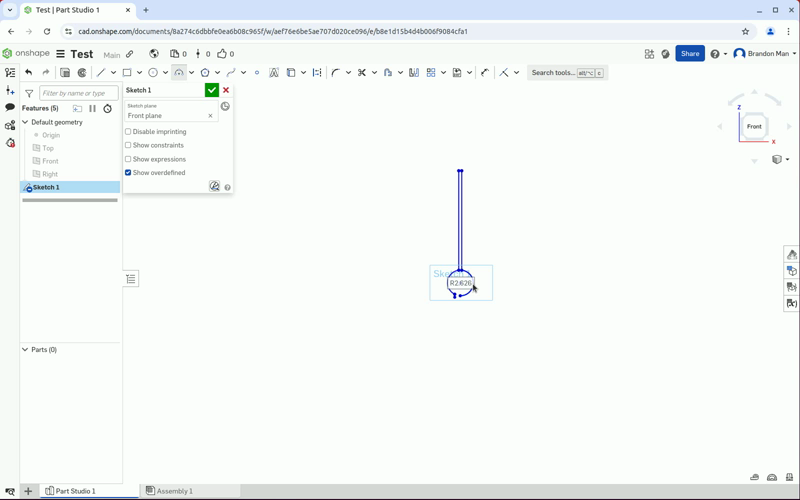
key(l)
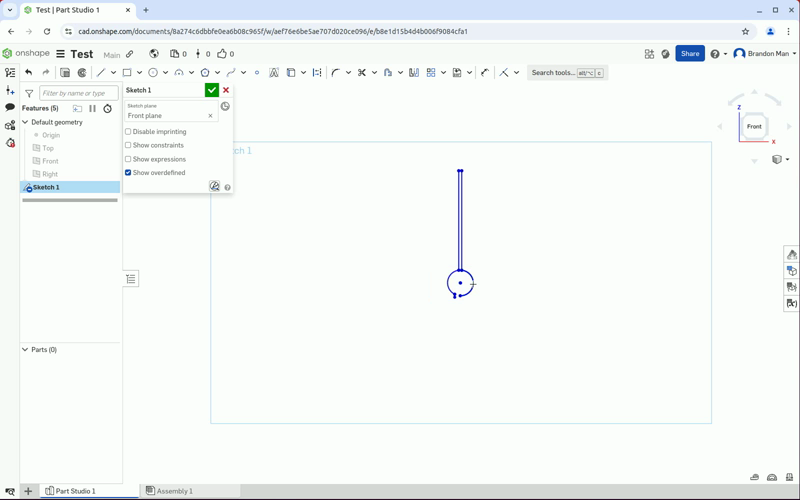
mouse_move(460, 295)
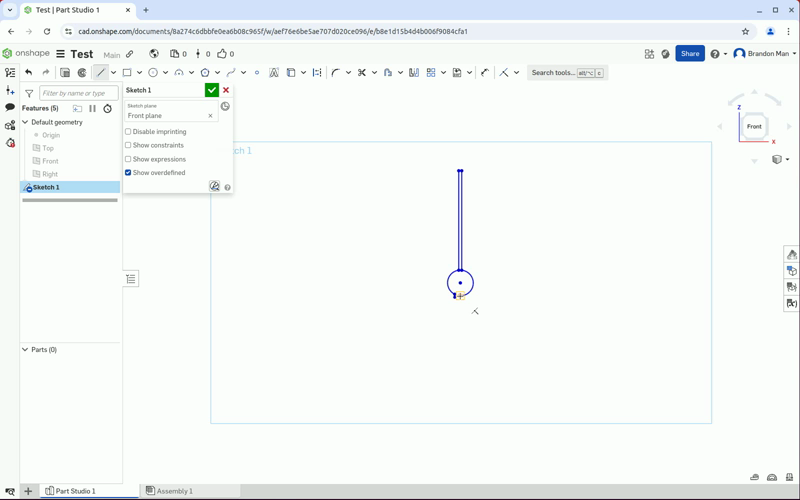
click(460, 295)
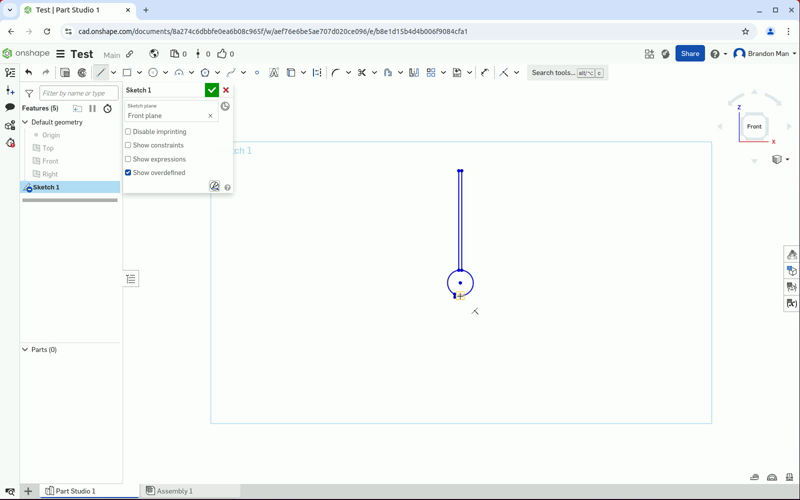
key_down(shift)
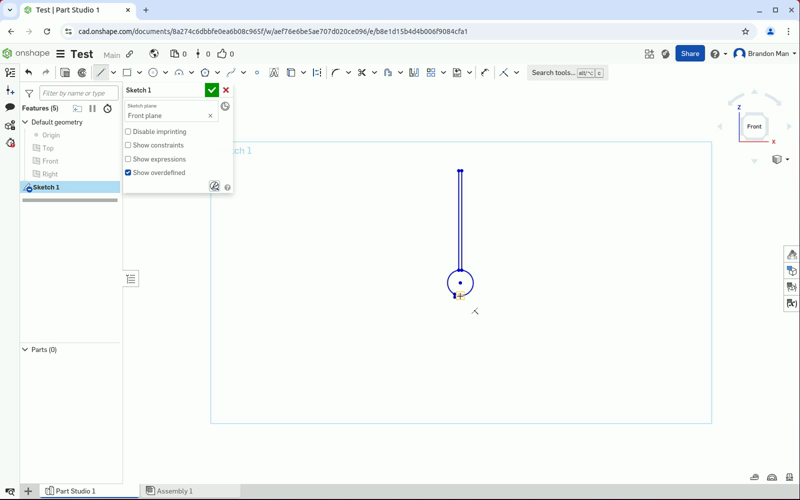
mouse_move(490, 295)
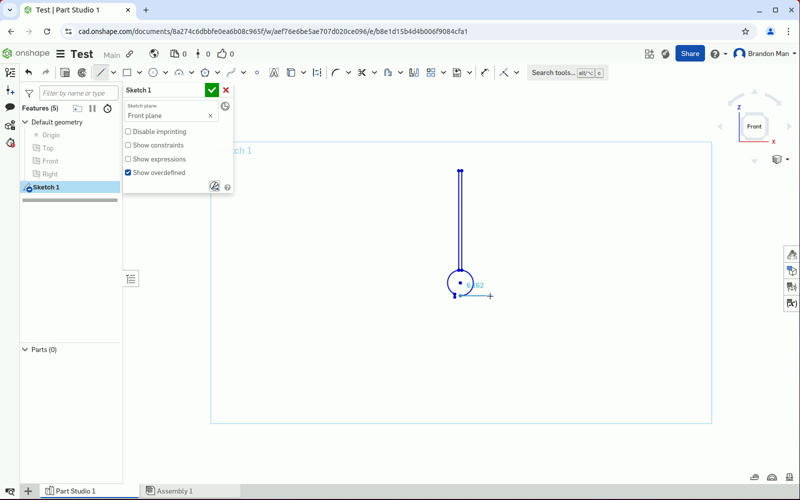
mouse_move(460, 299)
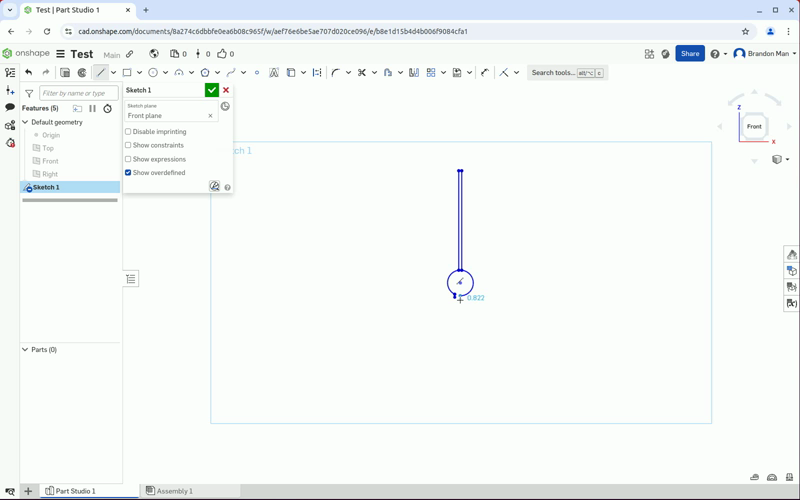
scroll(6)
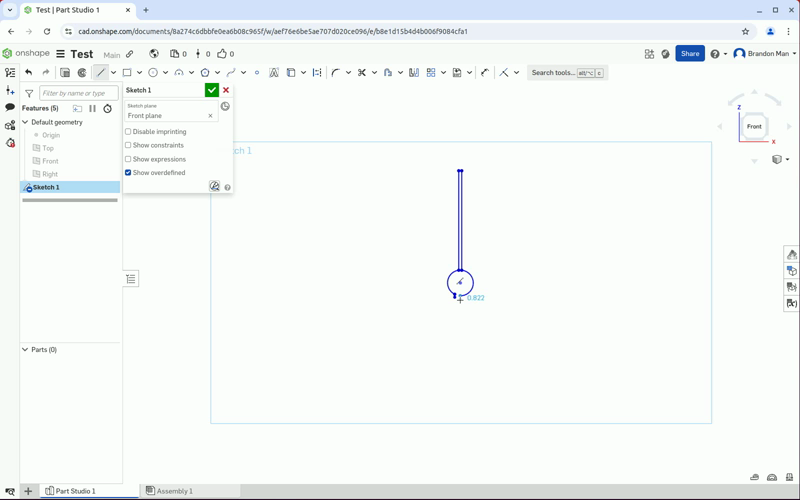
scroll(6)
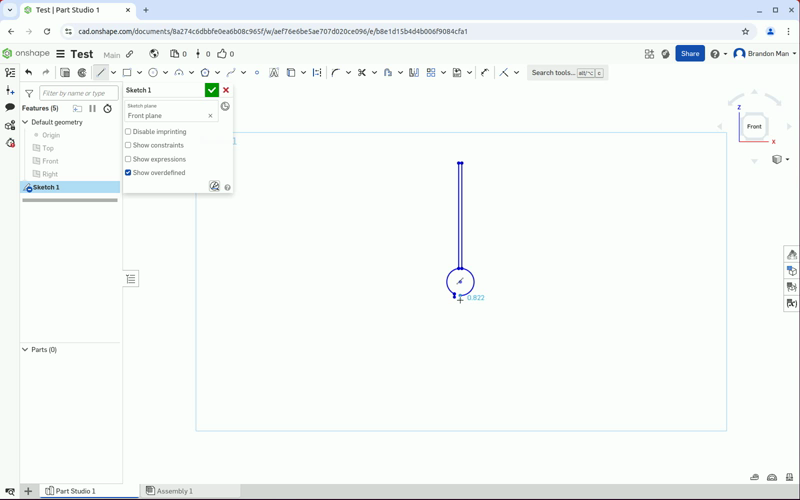
scroll(6)
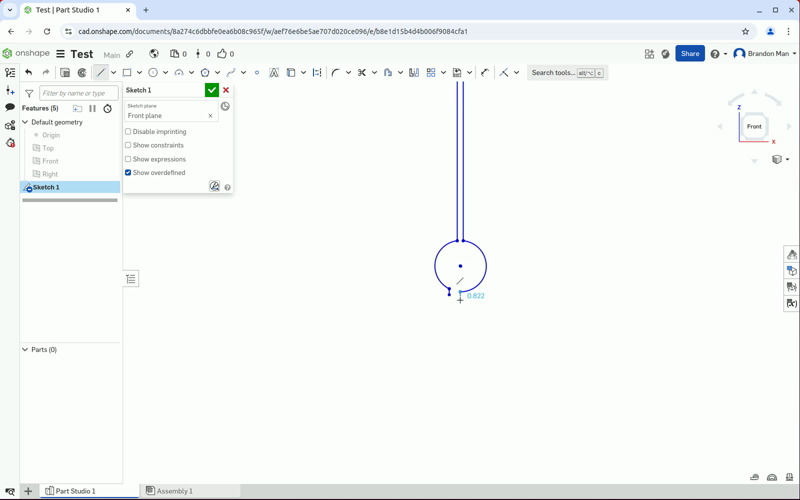
scroll(6)
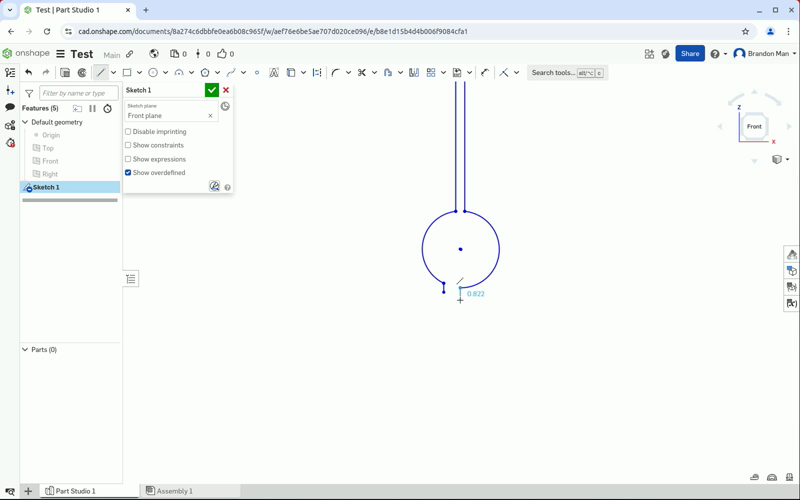
scroll(6)
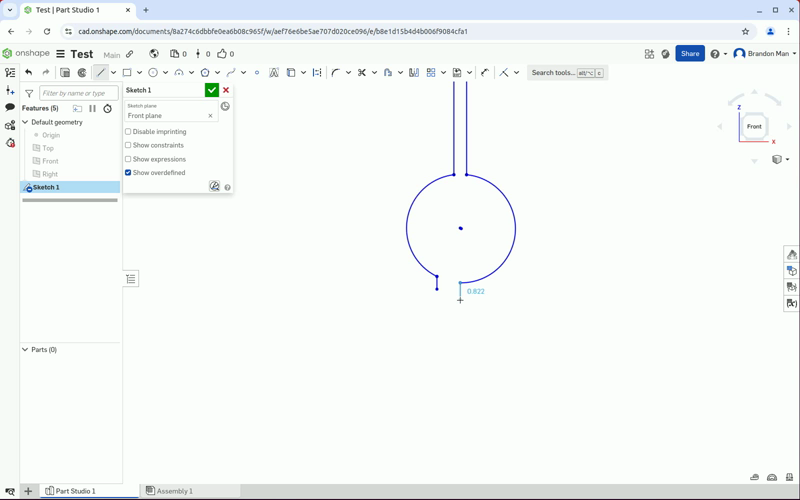
scroll(6)
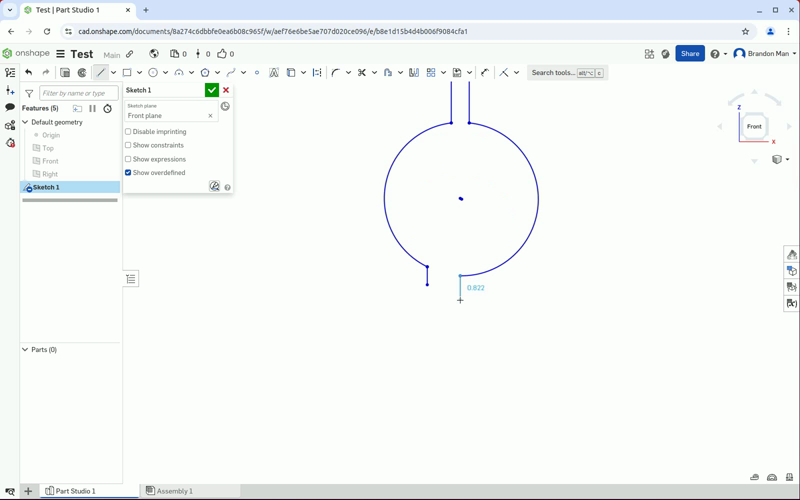
scroll(6)
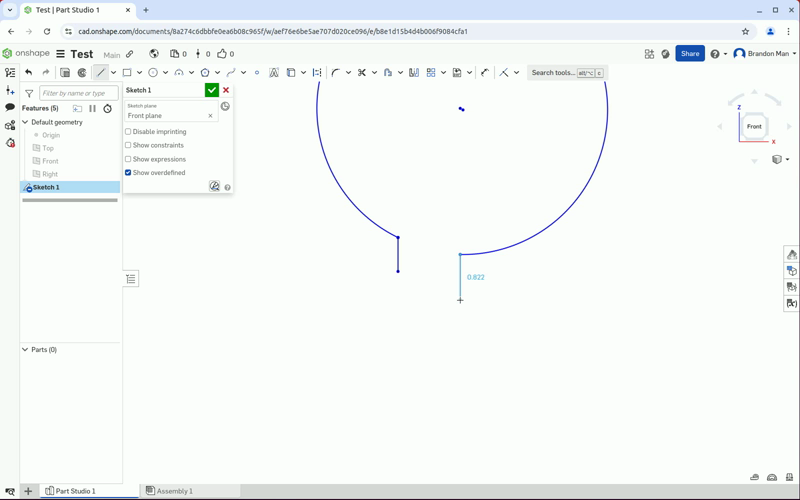
click(460, 299)
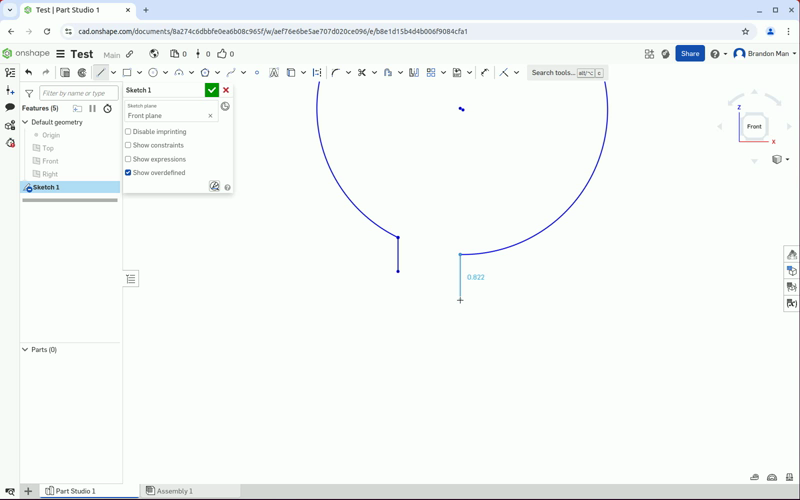
scroll(-6)
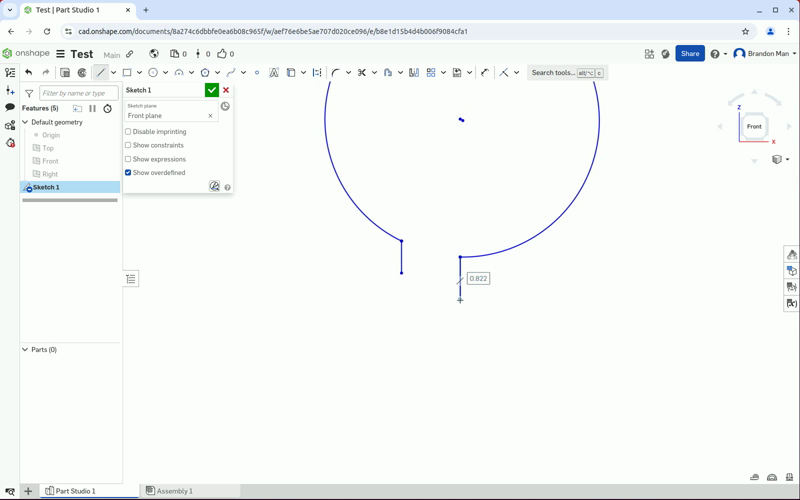
scroll(-6)
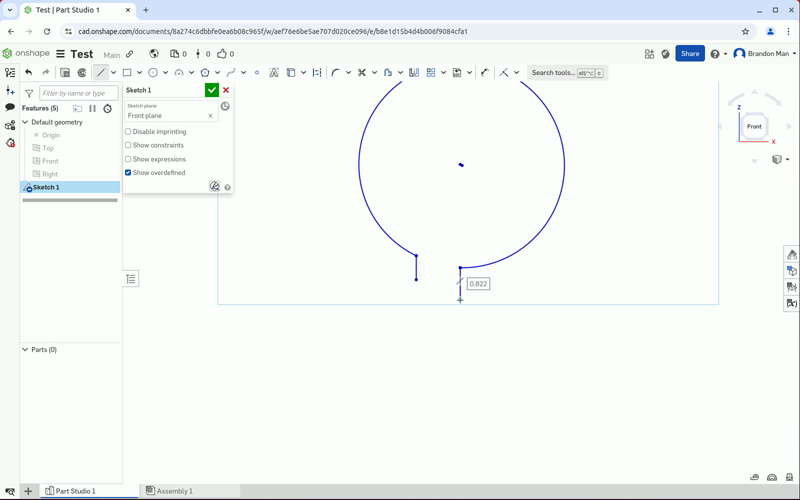
scroll(-6)
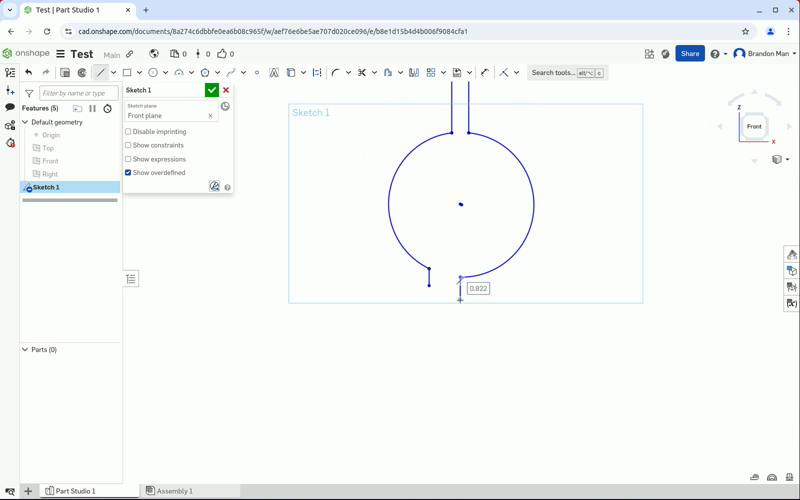
scroll(-6)
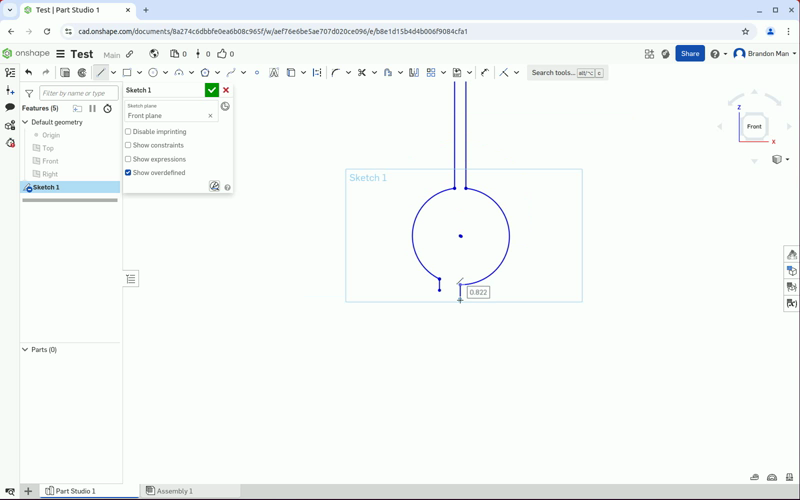
scroll(-6)
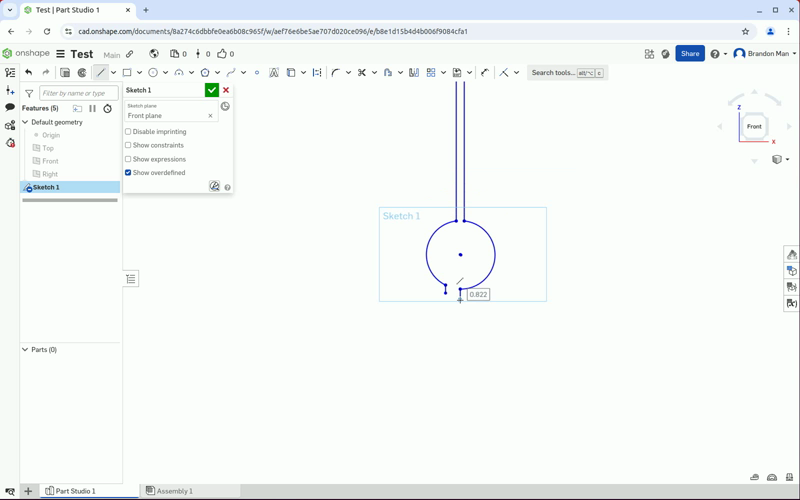
scroll(-6)
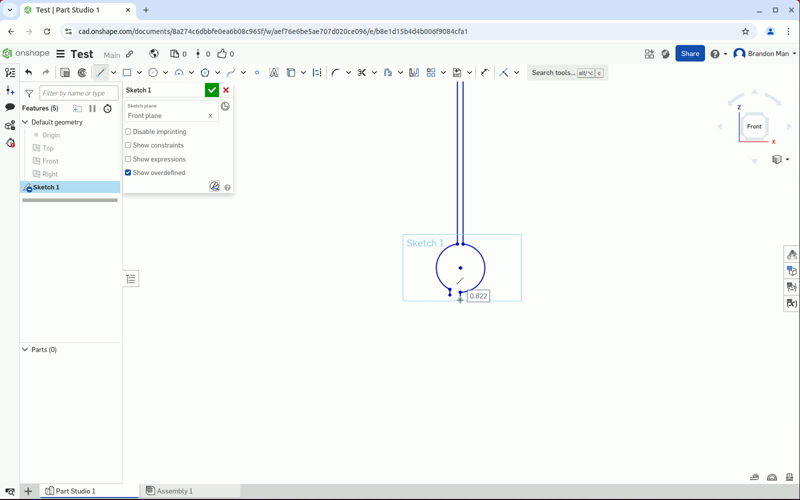
scroll(-6)
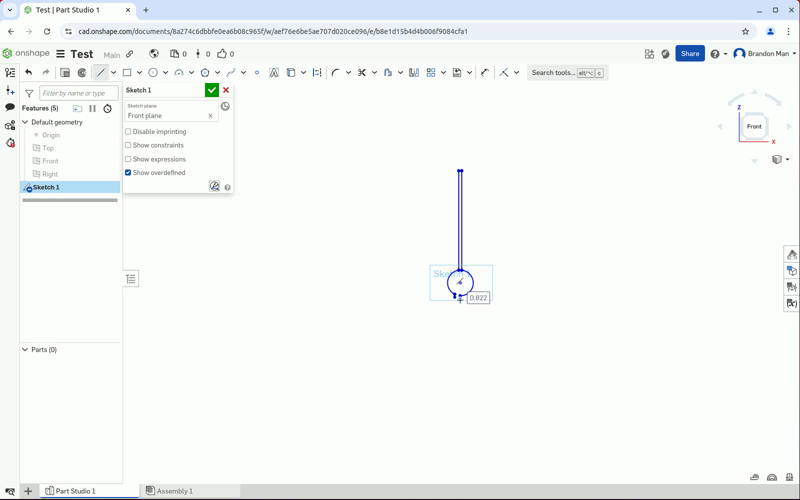
key_up(shift)
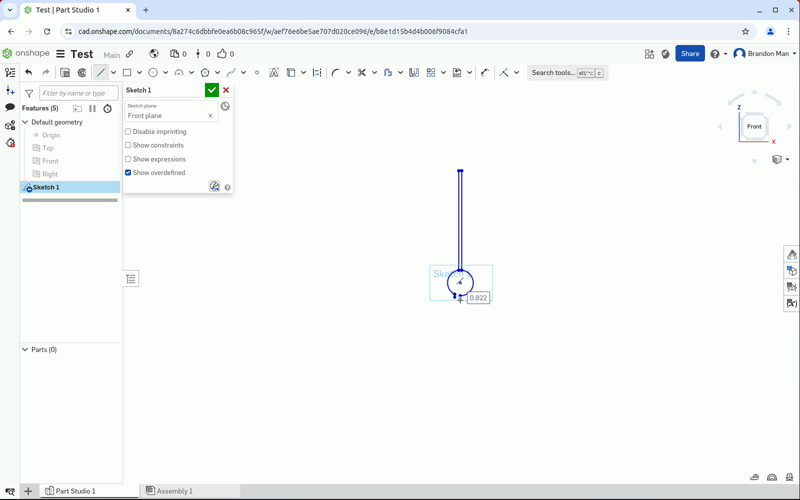
key(esc)
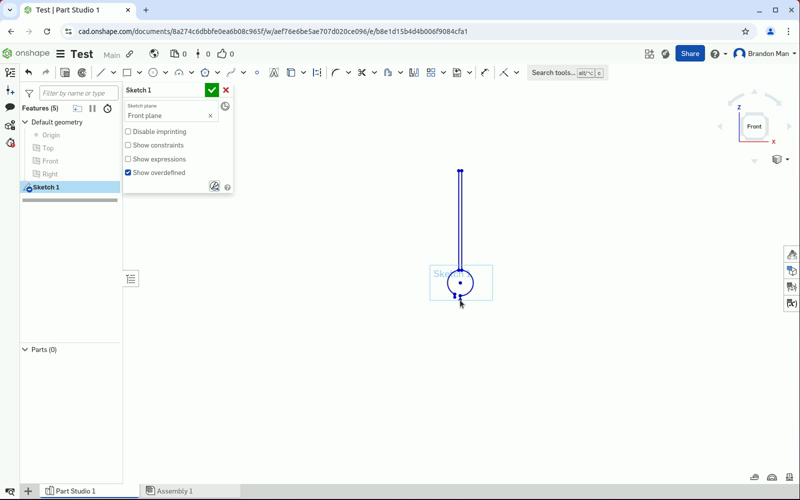
key(a)
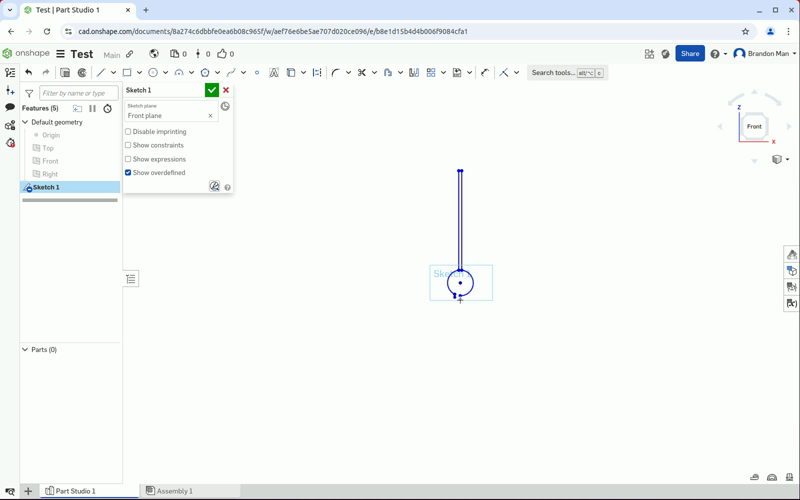
mouse_move(460, 299)
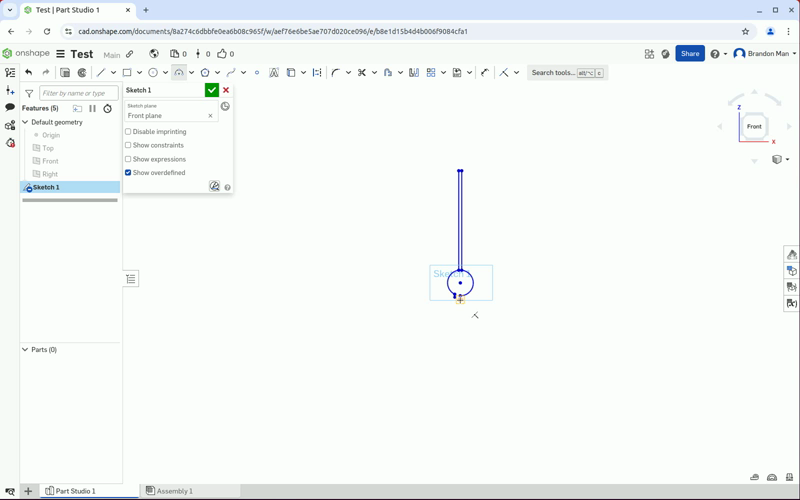
scroll(6)
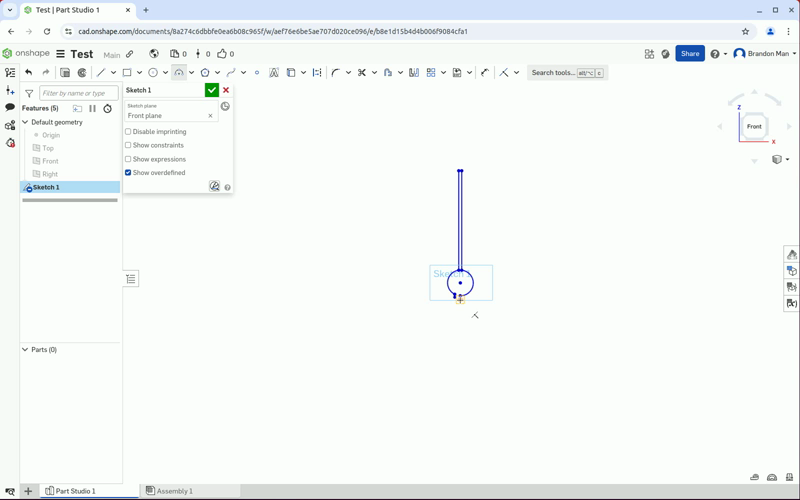
scroll(6)
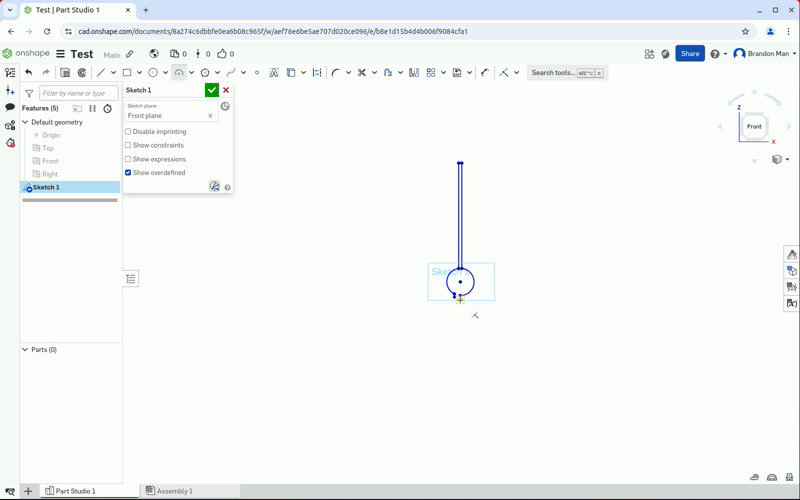
scroll(6)
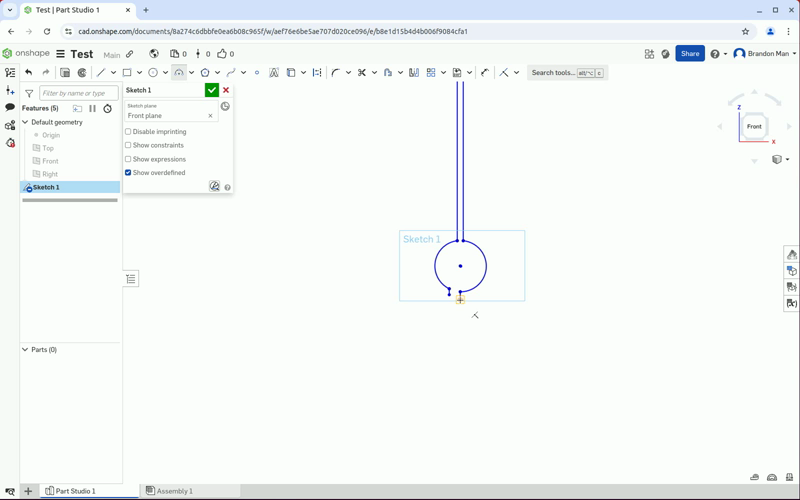
scroll(6)
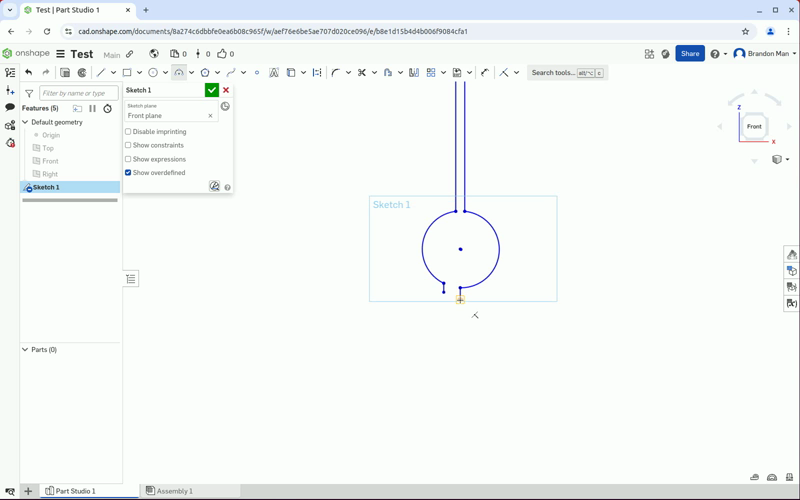
scroll(6)
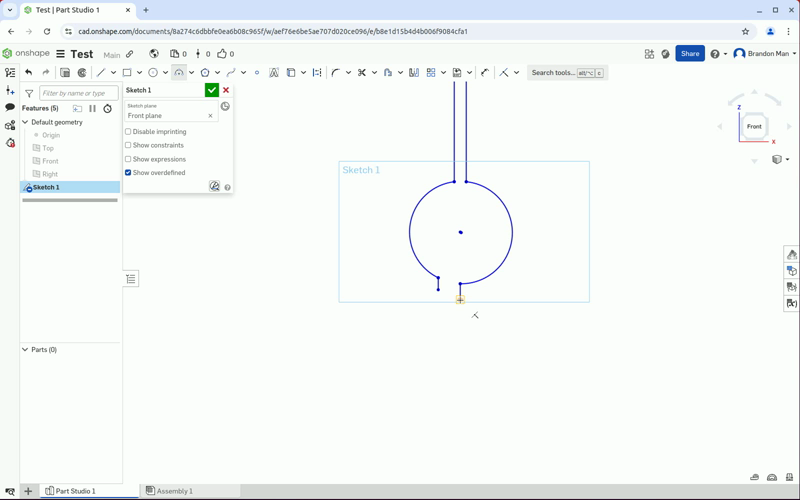
scroll(6)
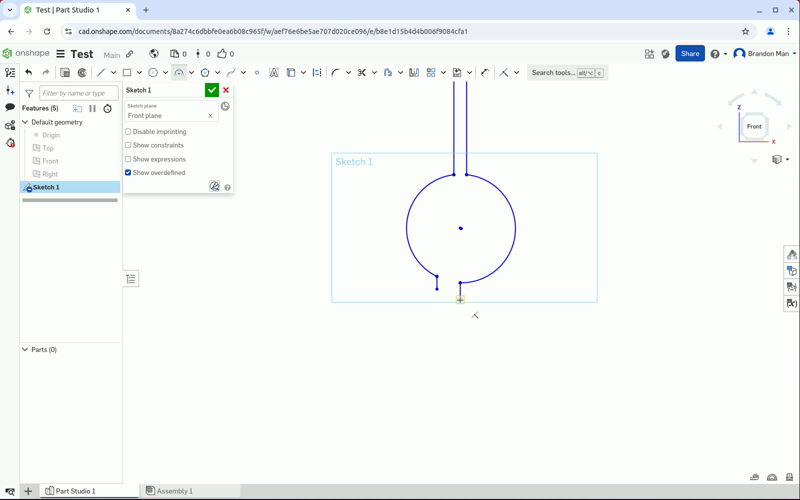
scroll(6)
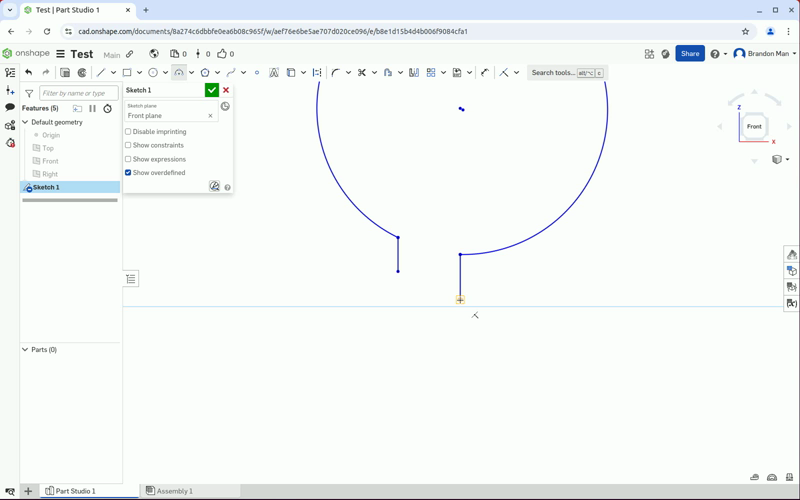
click(460, 299)
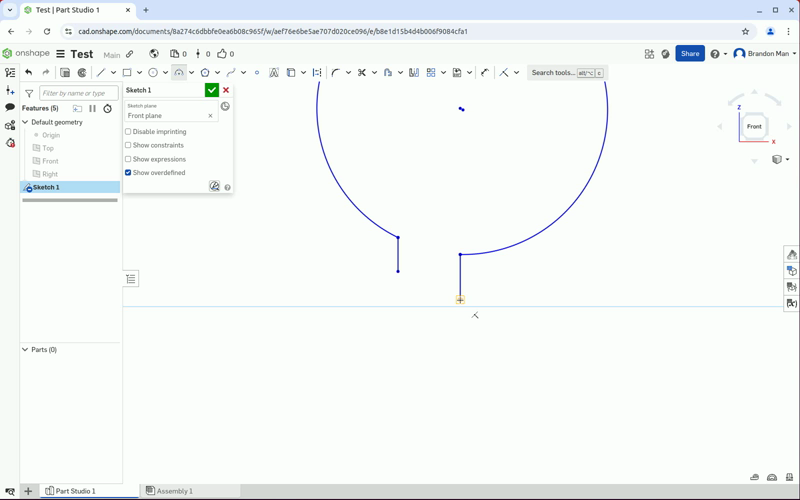
scroll(-6)
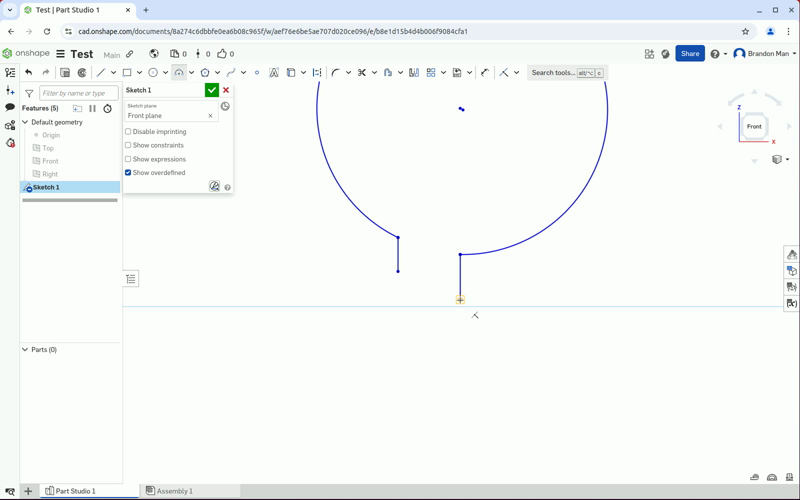
scroll(-6)
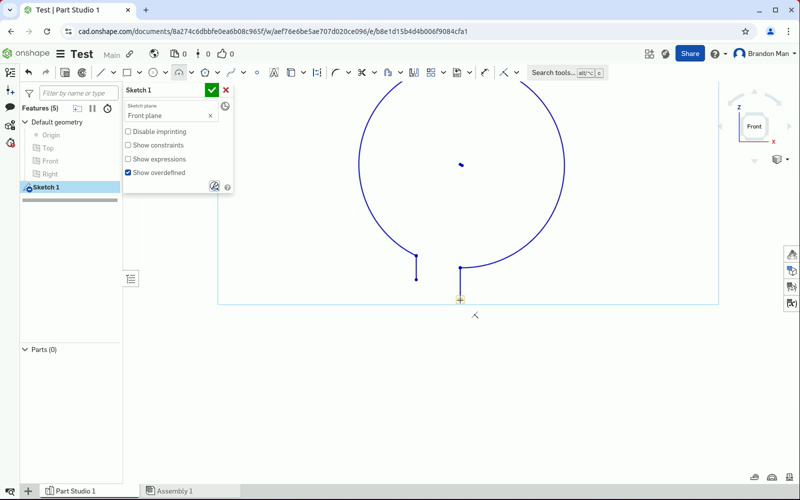
scroll(-6)
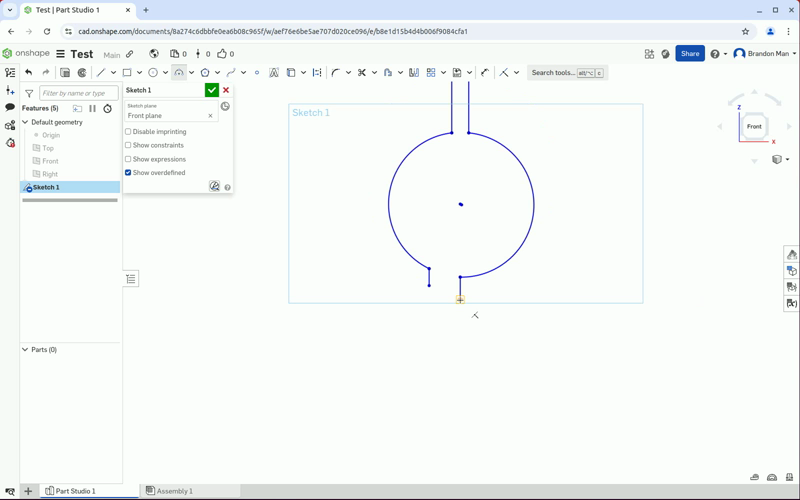
scroll(-6)
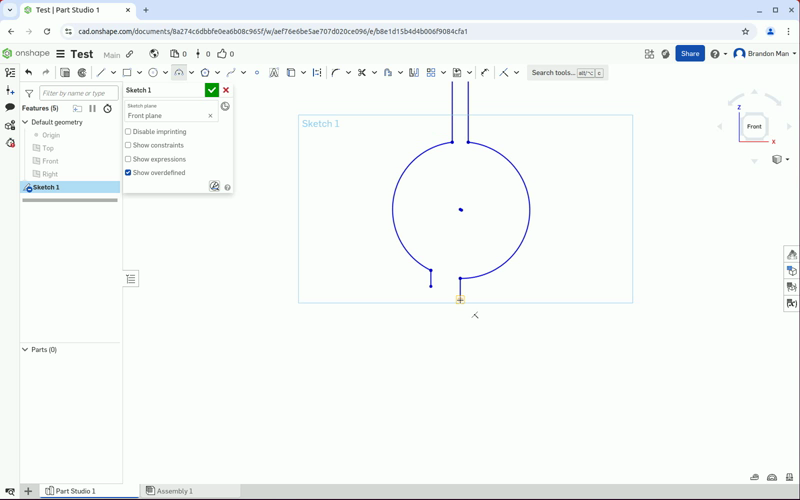
scroll(-6)
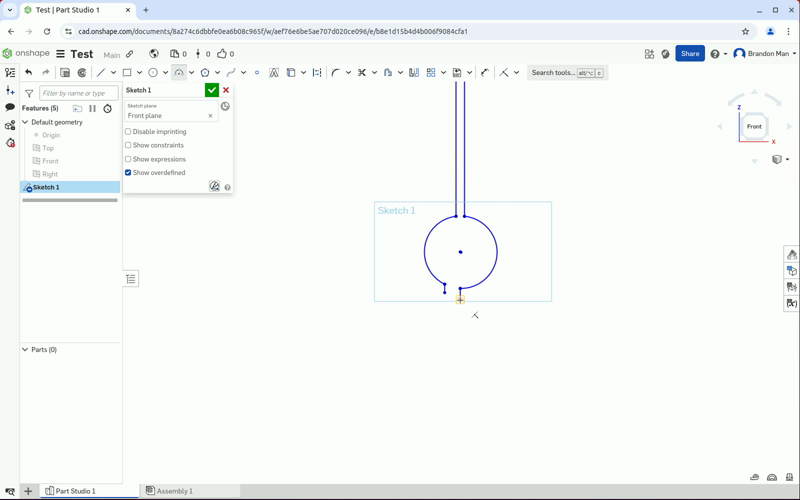
scroll(-6)
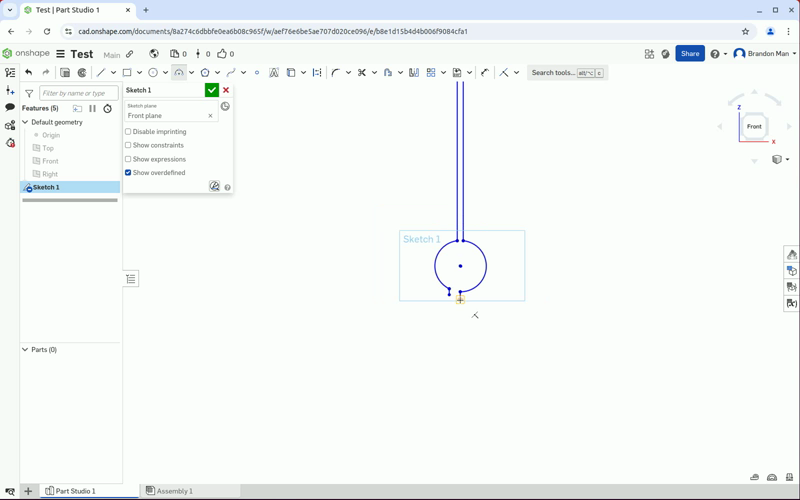
scroll(-6)
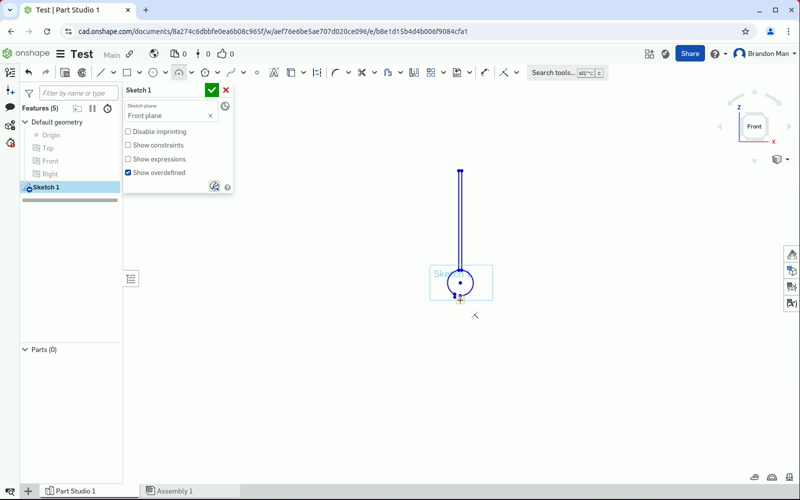
key_down(shift)
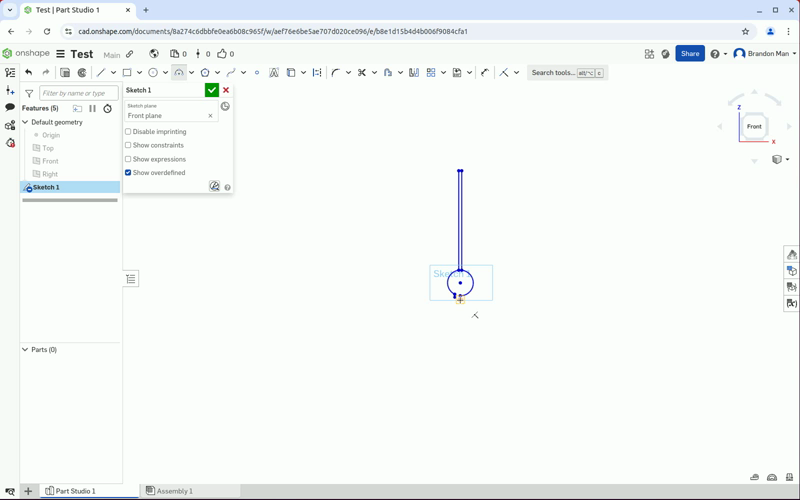
mouse_move(465, 307)
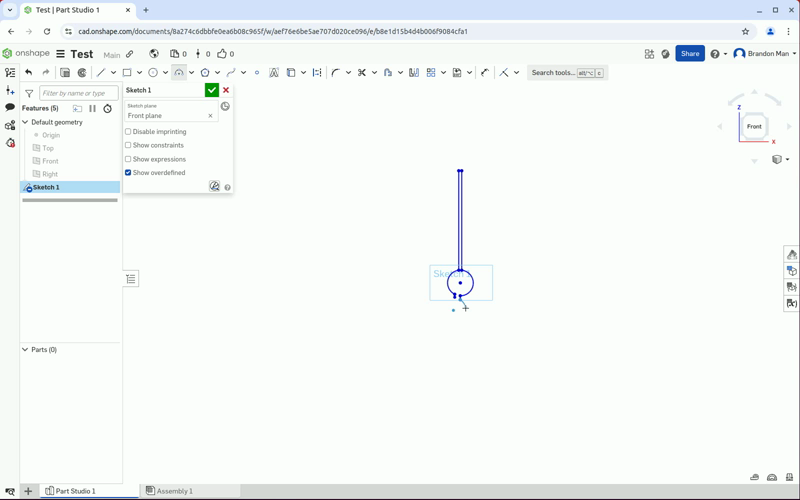
click(465, 307)
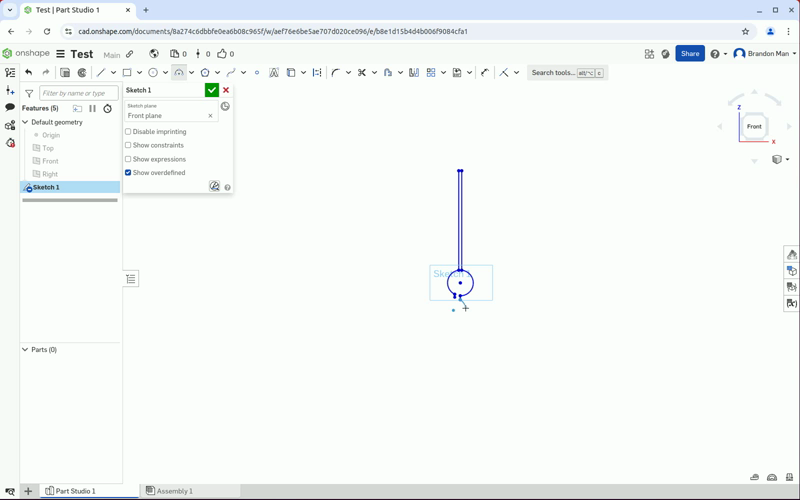
mouse_move(455, 309)
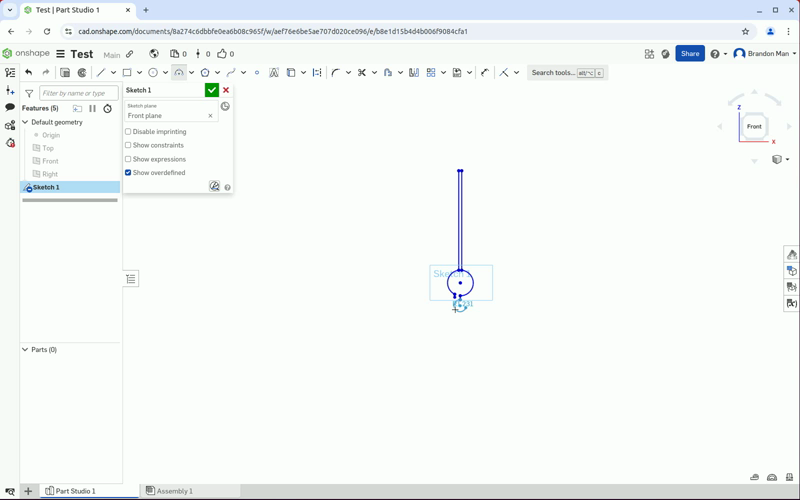
click(455, 309)
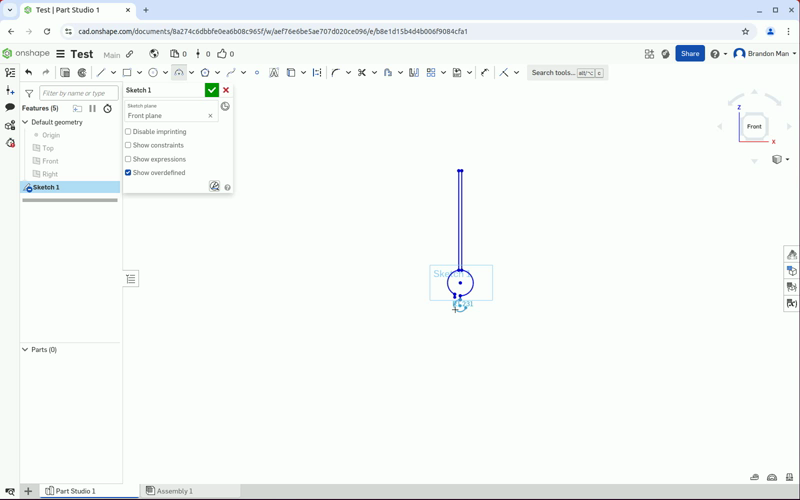
key_up(shift)
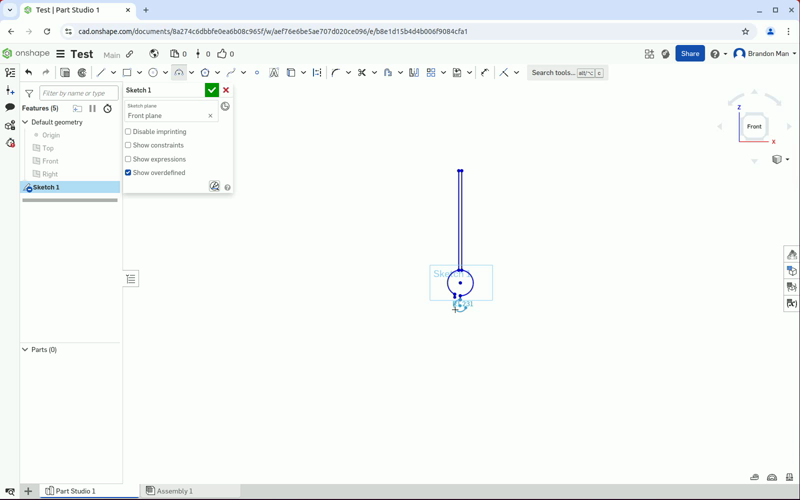
key(esc)
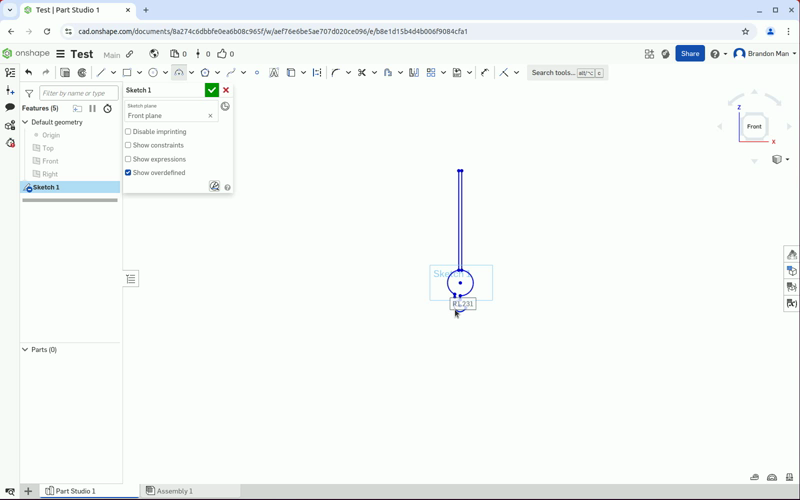
key(l)
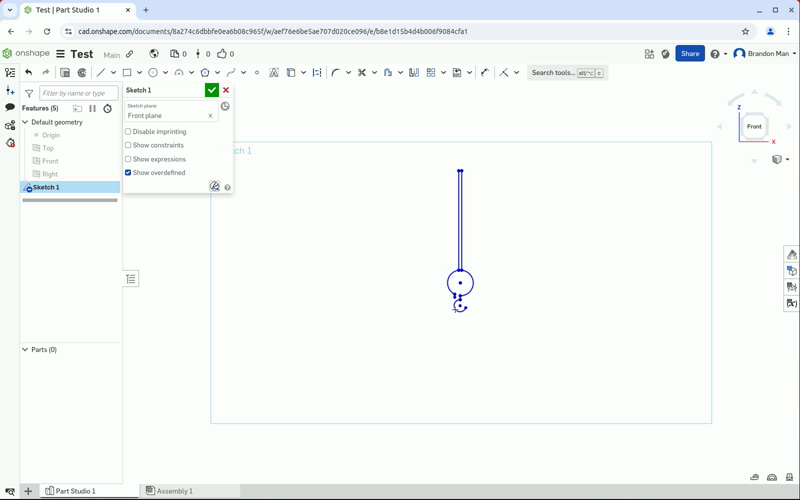
mouse_move(465, 307)
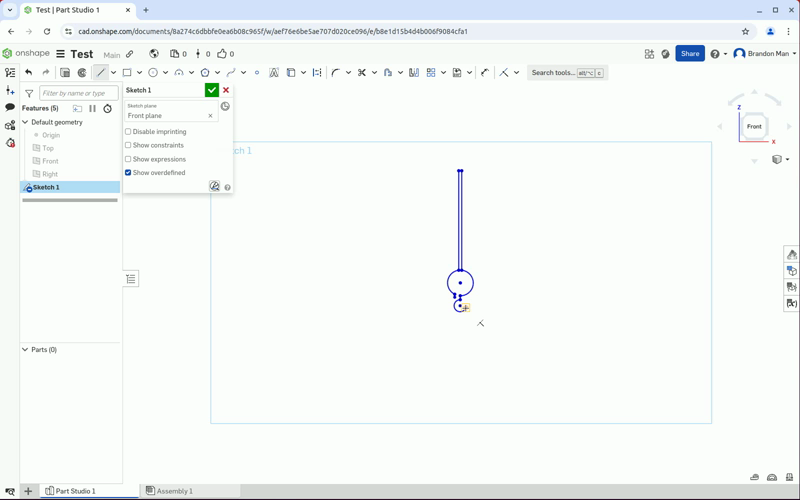
click(465, 307)
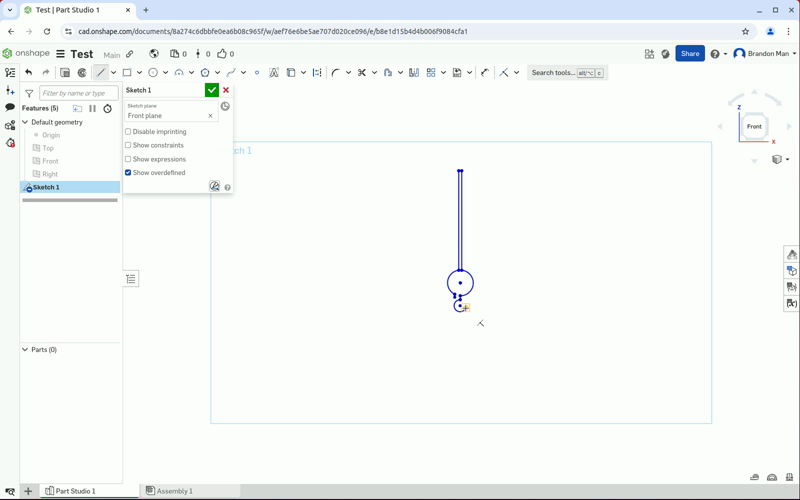
key_down(shift)
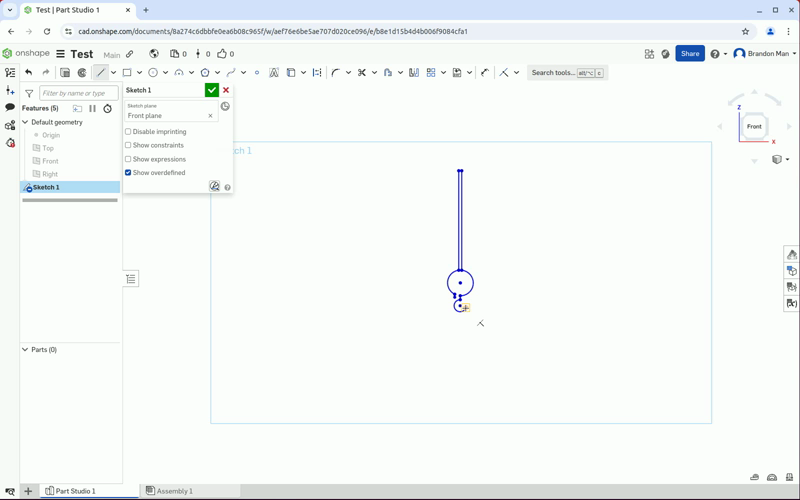
mouse_move(495, 307)
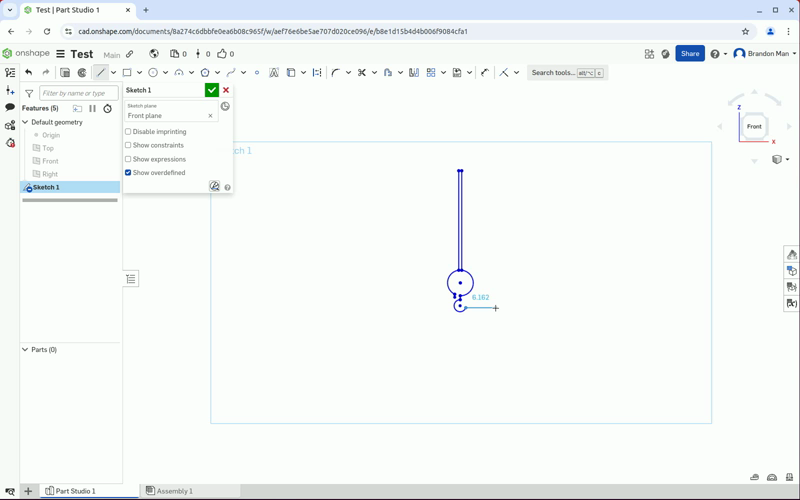
mouse_move(469, 307)
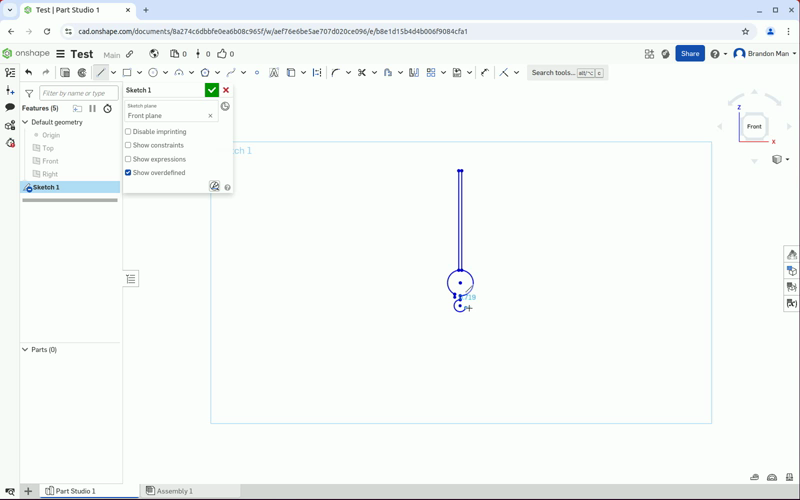
scroll(6)
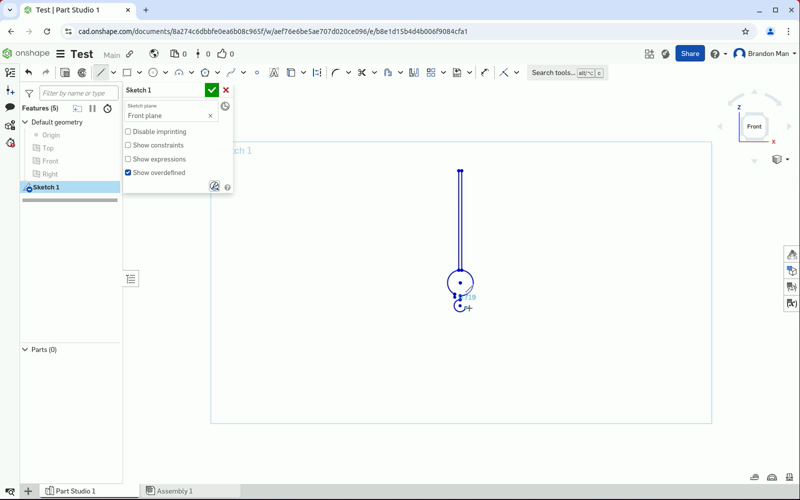
scroll(6)
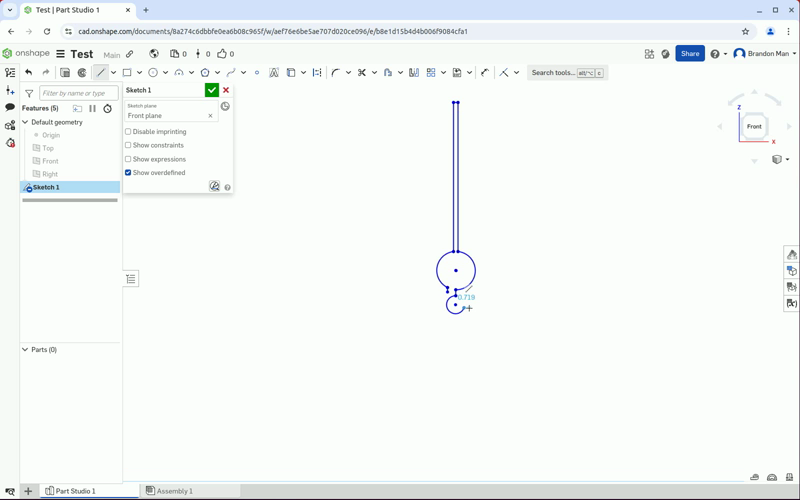
scroll(6)
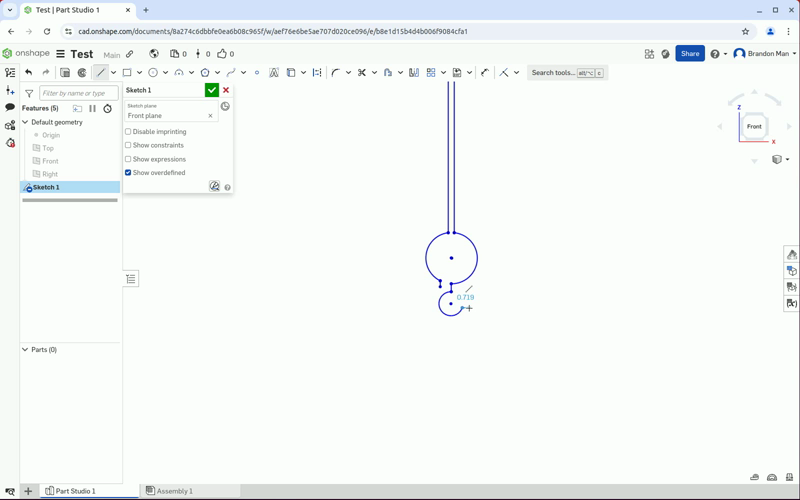
scroll(6)
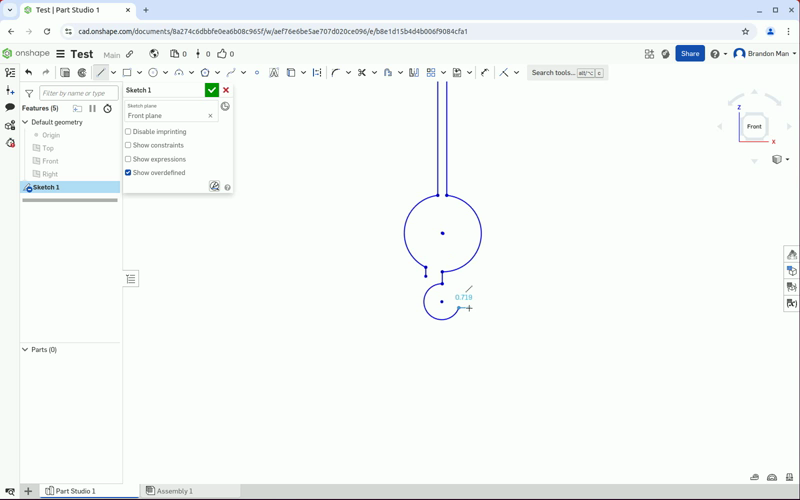
scroll(6)
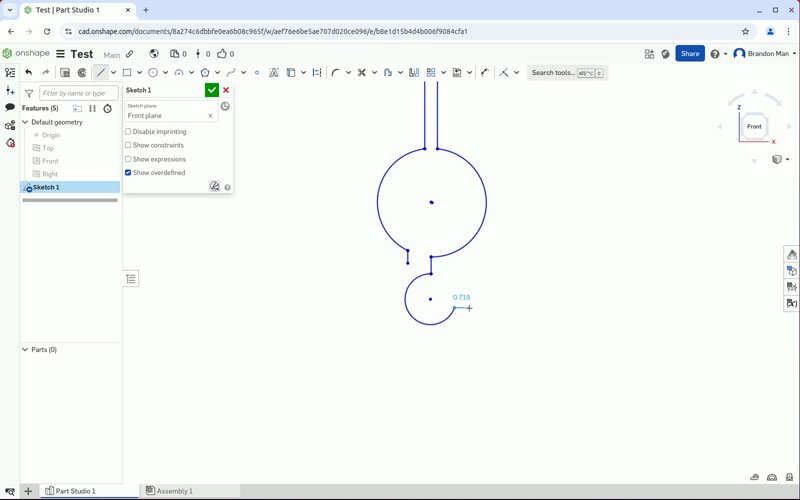
scroll(6)
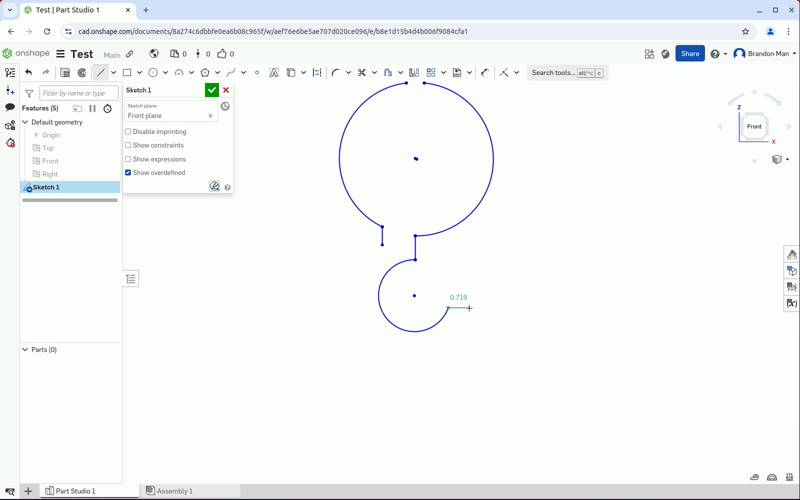
scroll(6)
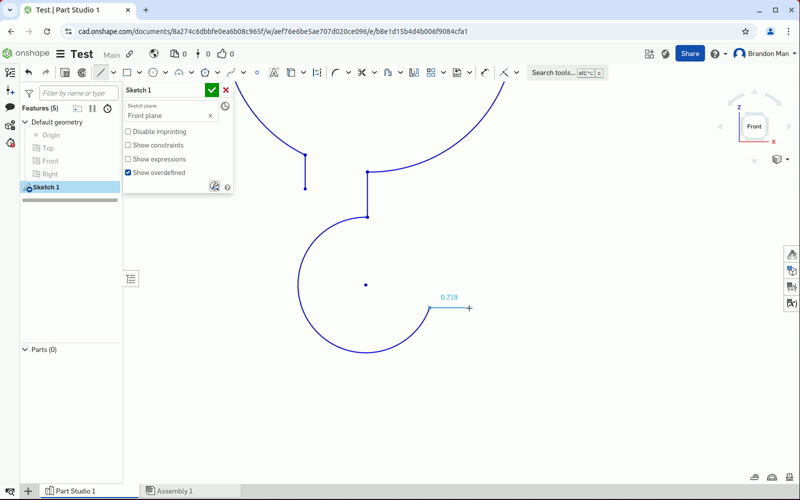
click(469, 307)
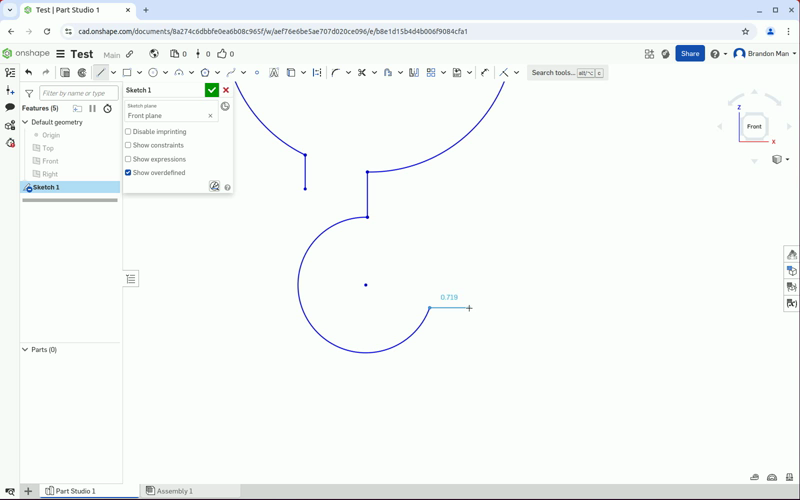
scroll(-6)
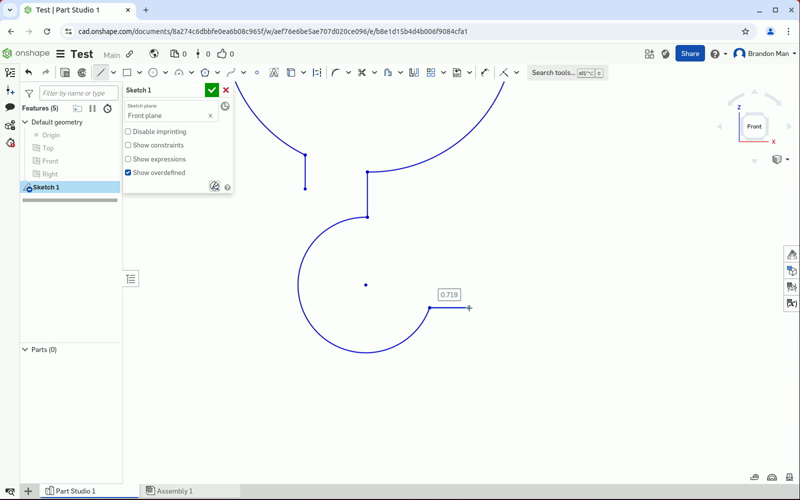
scroll(-6)
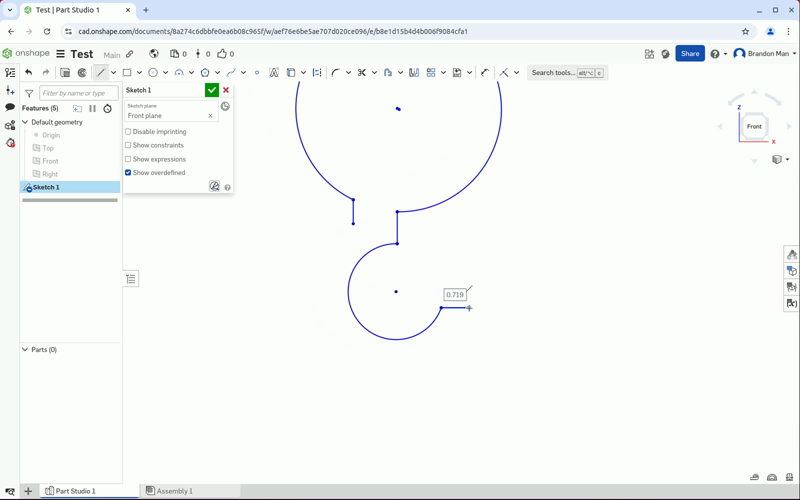
scroll(-6)
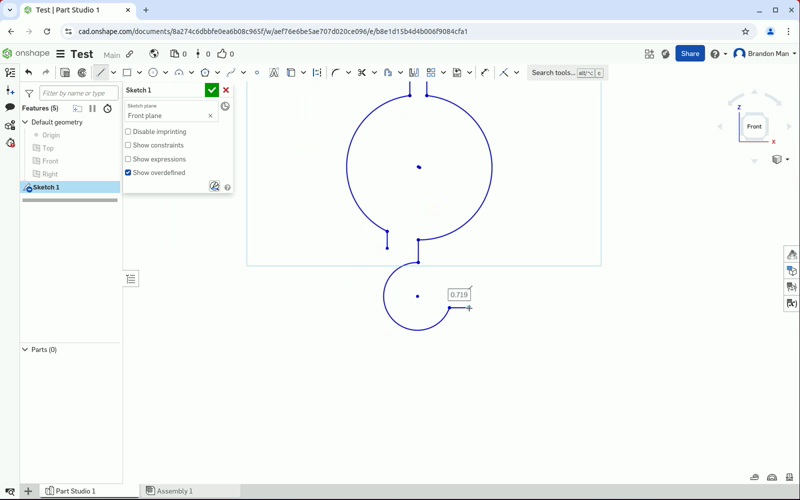
scroll(-6)
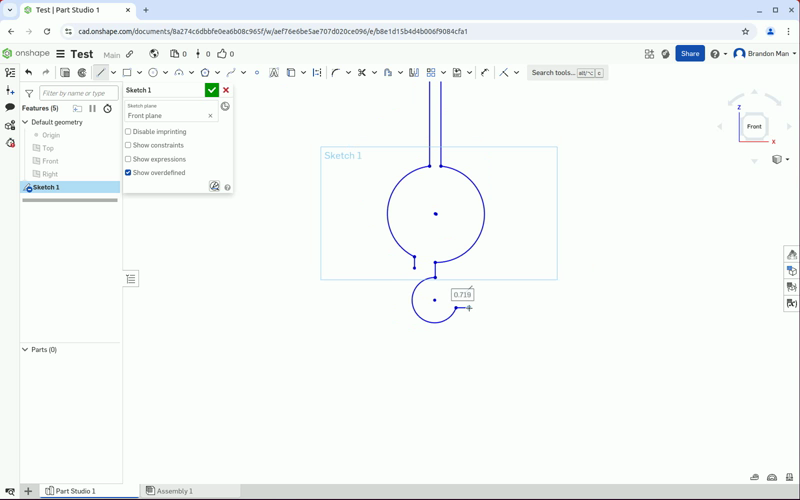
scroll(-6)
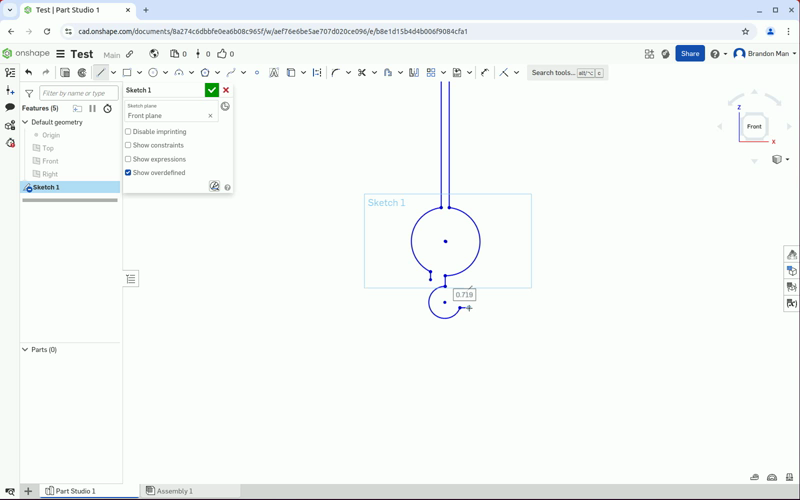
scroll(-6)
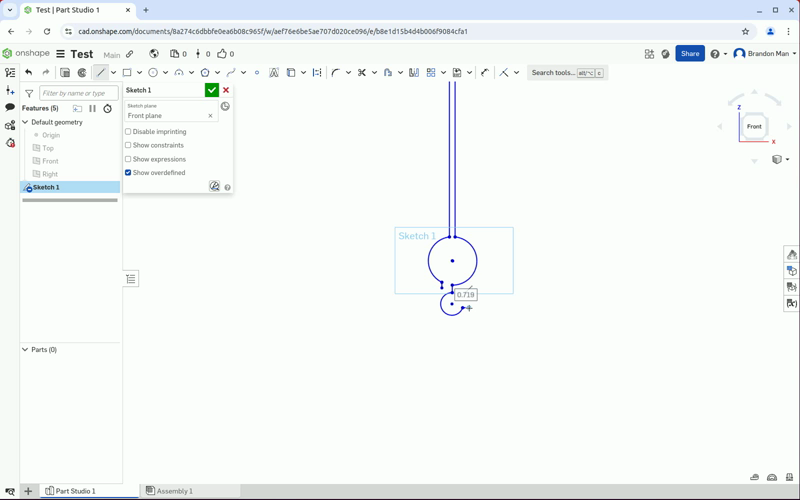
scroll(-6)
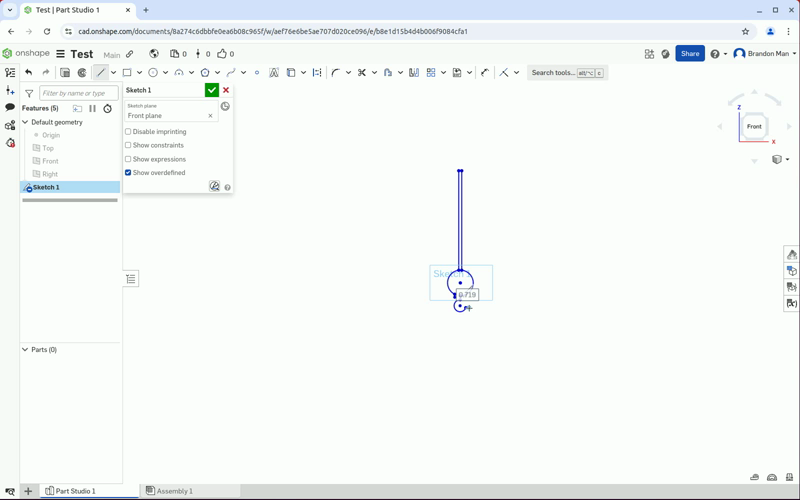
key_up(shift)
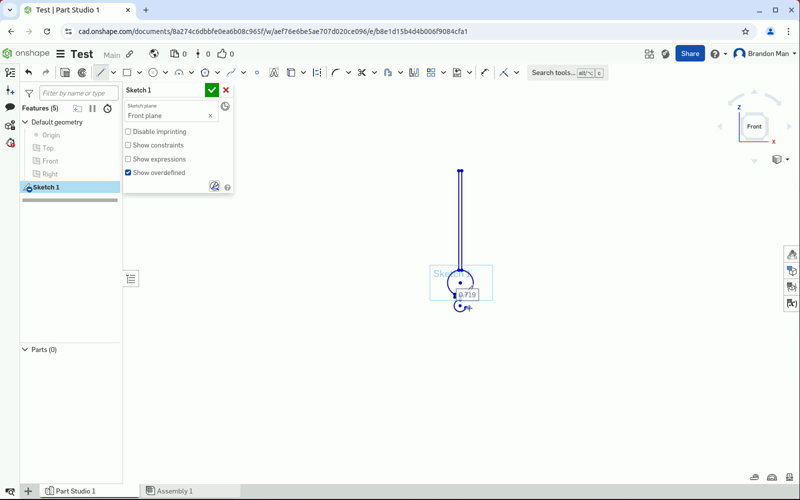
key(esc)
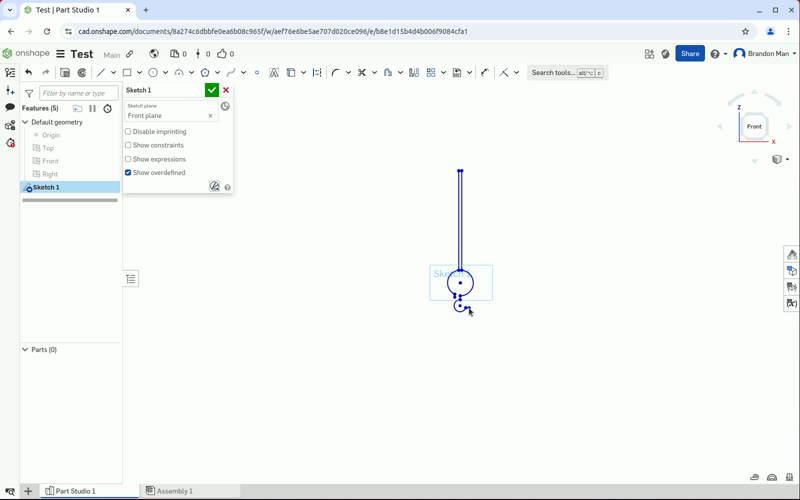
key(a)
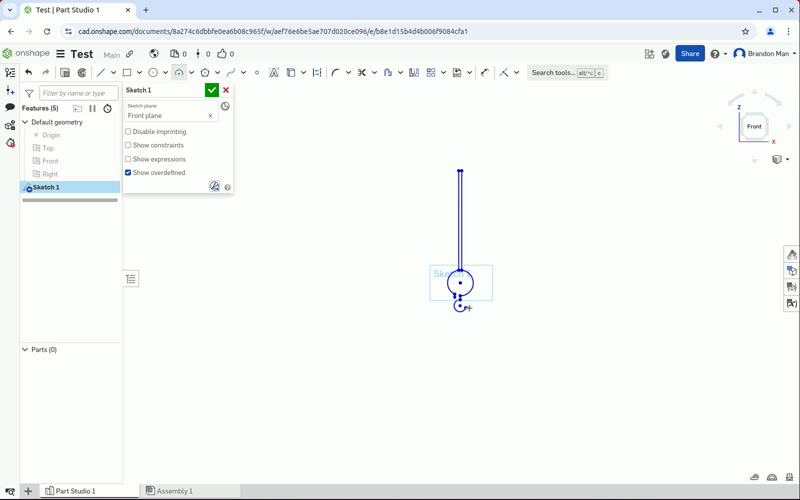
mouse_move(469, 307)
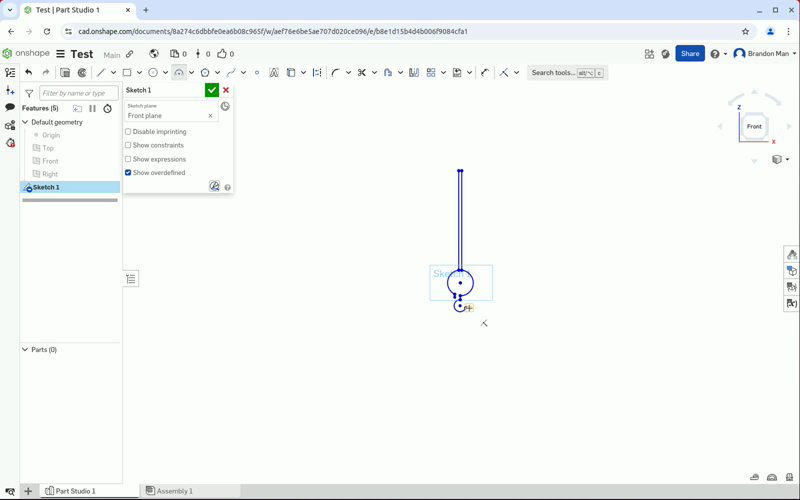
scroll(6)
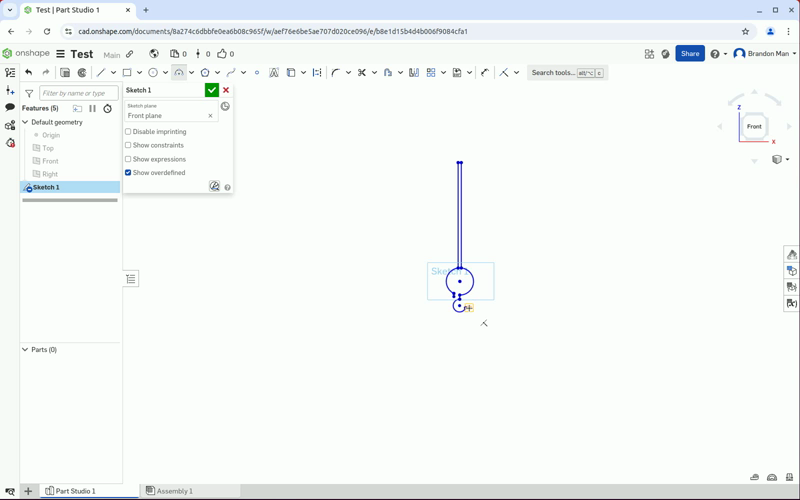
scroll(6)
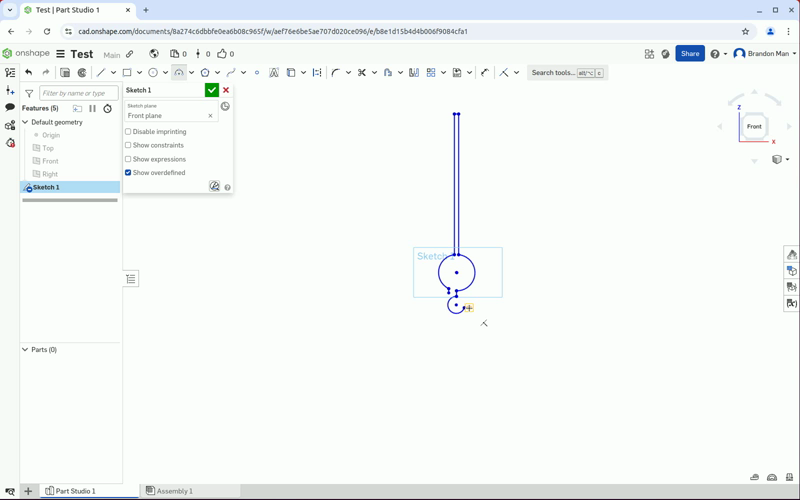
scroll(6)
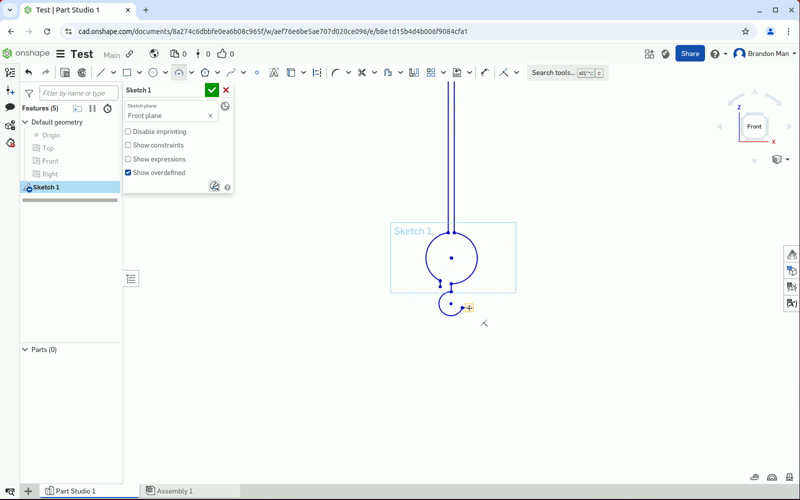
scroll(6)
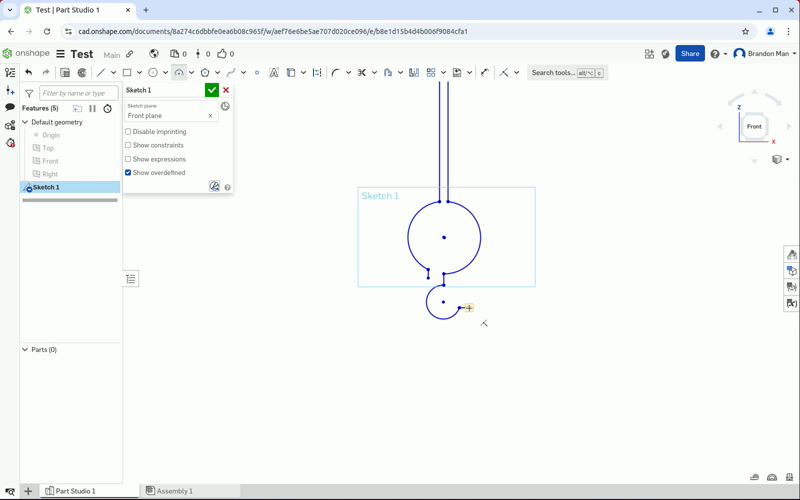
scroll(6)
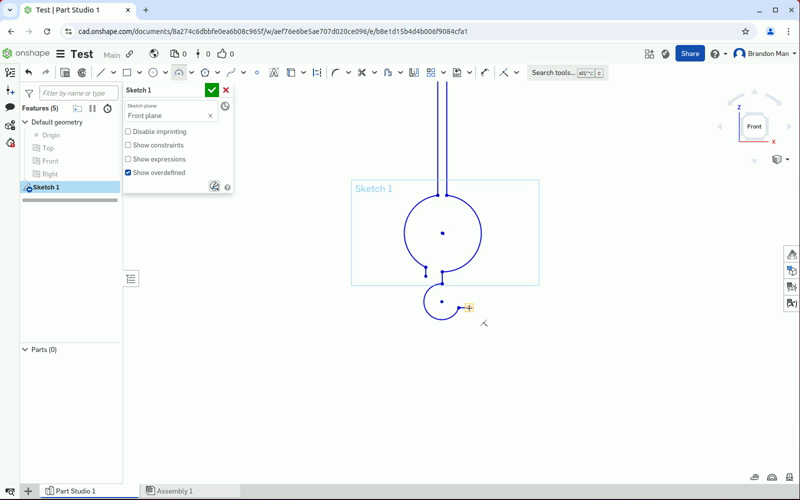
scroll(6)
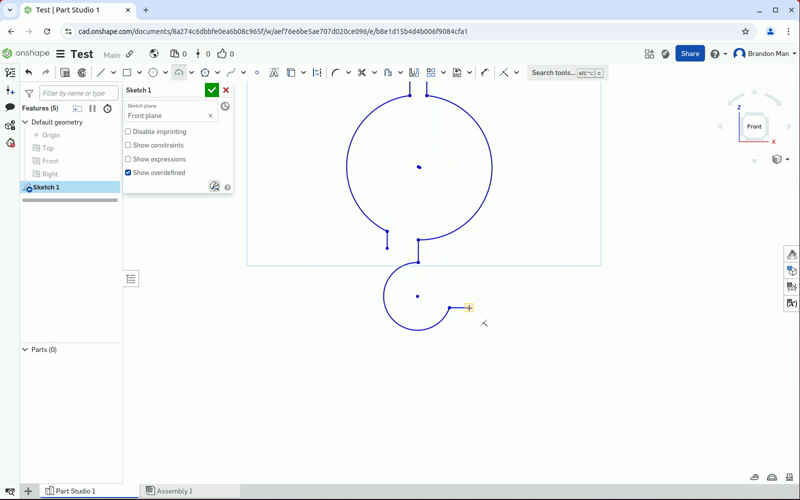
scroll(6)
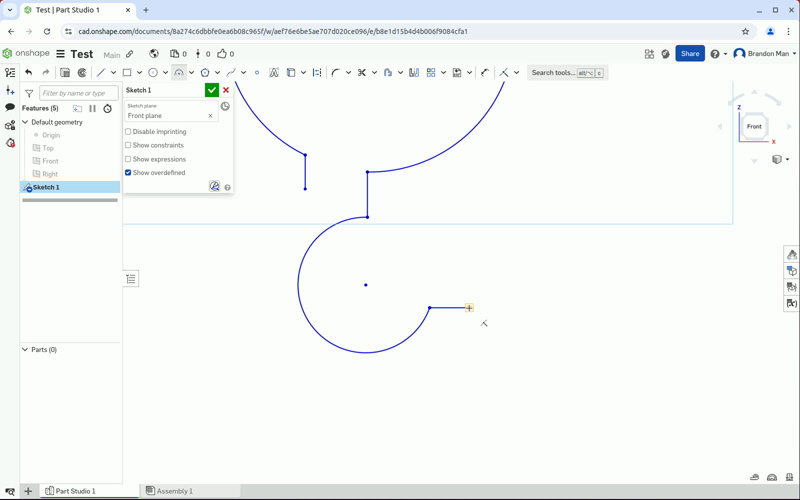
click(469, 307)
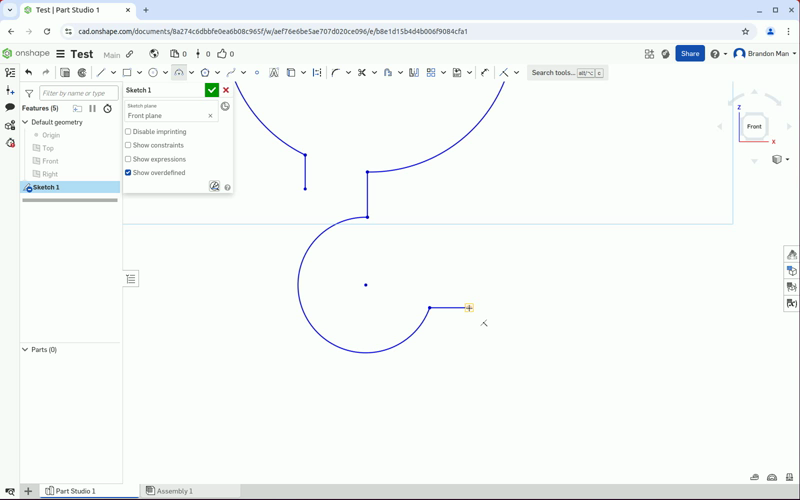
scroll(-6)
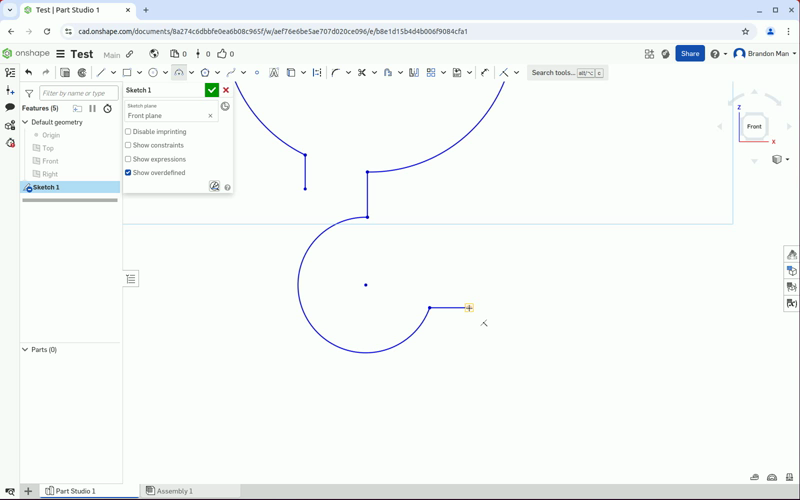
scroll(-6)
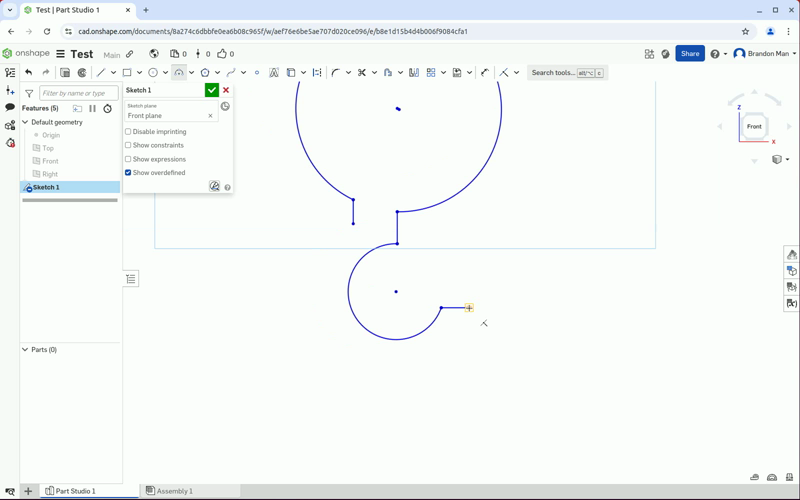
scroll(-6)
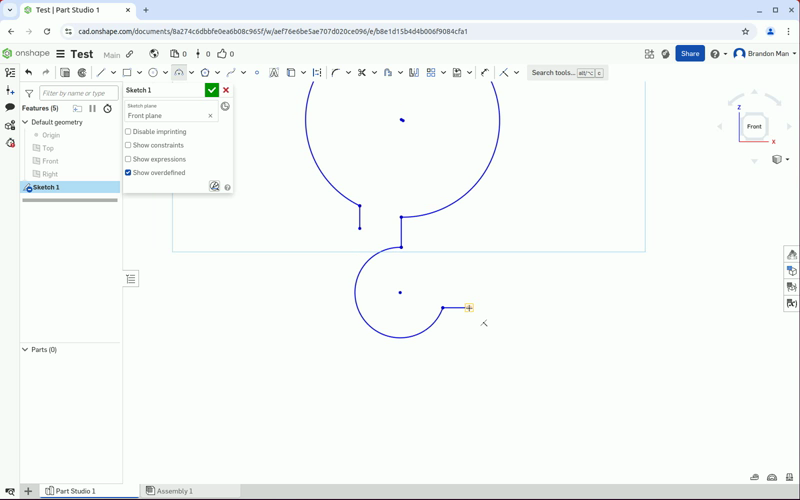
scroll(-6)
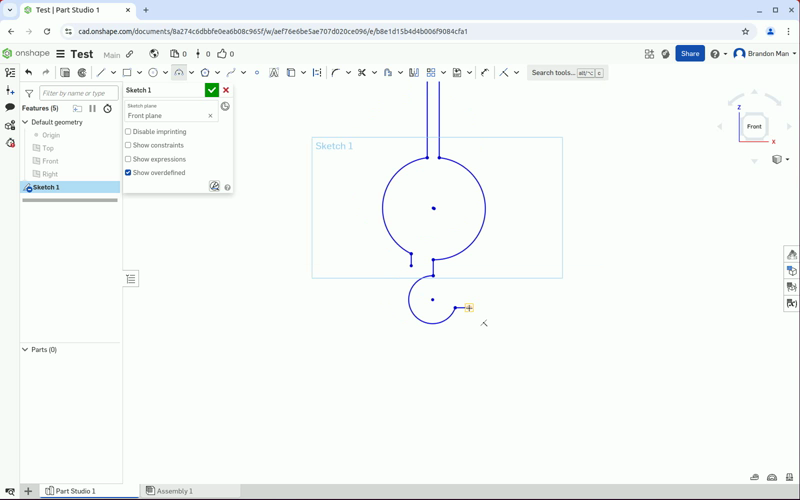
scroll(-6)
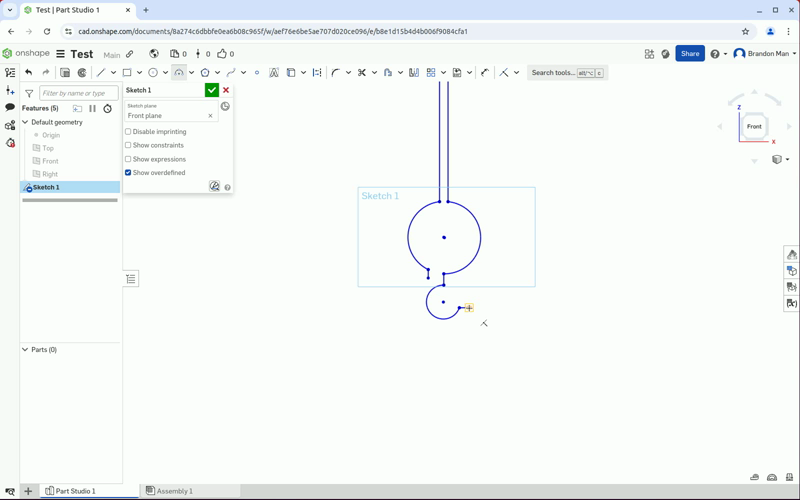
scroll(-6)
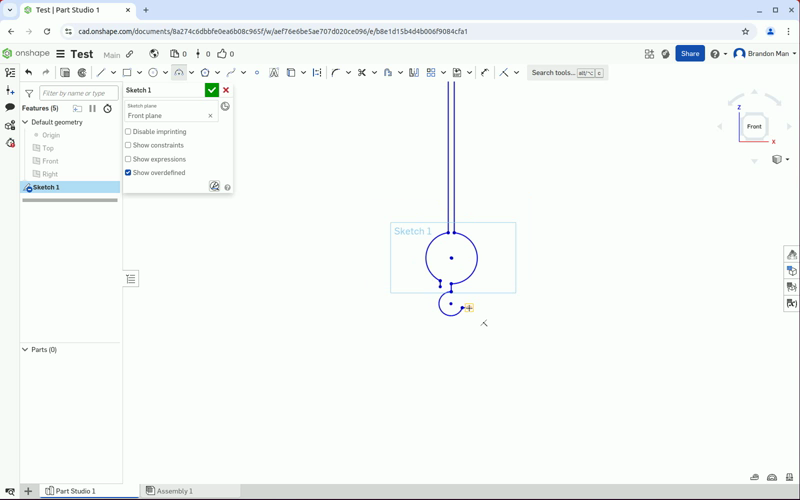
scroll(-6)
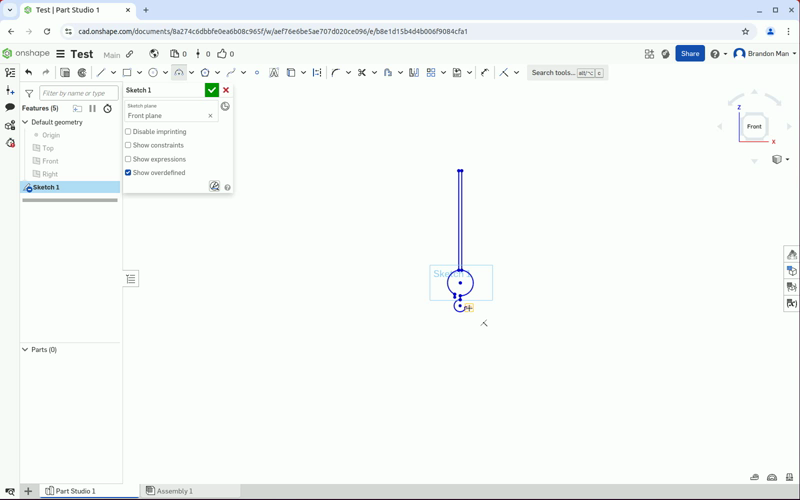
mouse_move(454, 297)
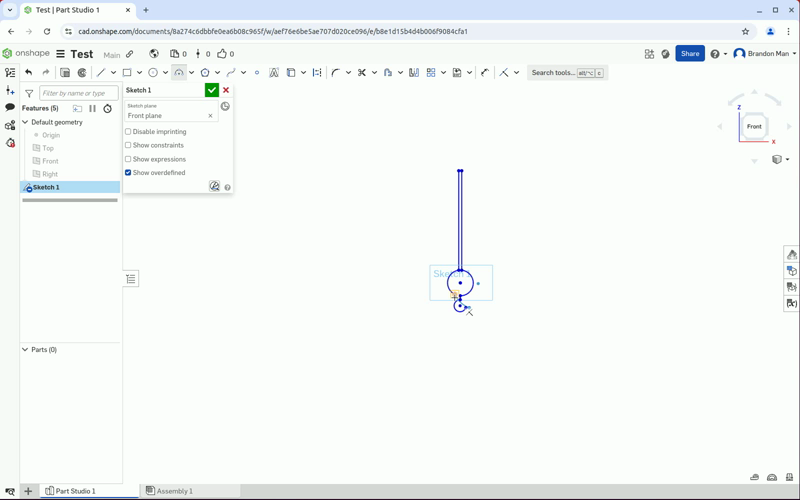
scroll(6)
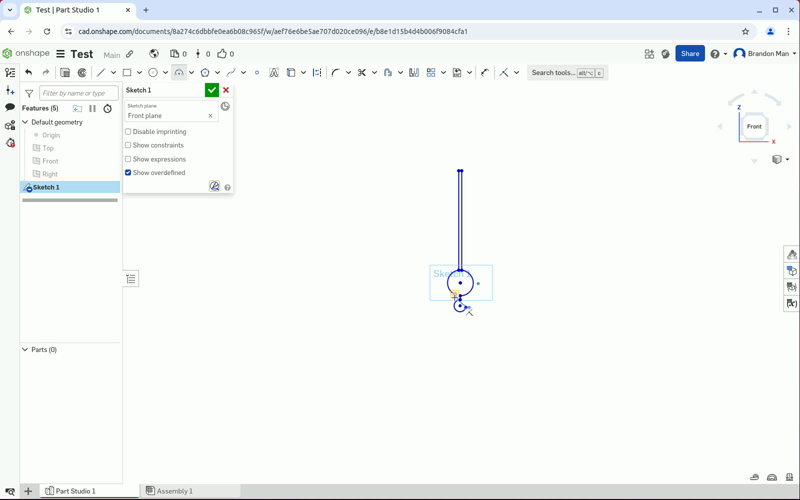
scroll(6)
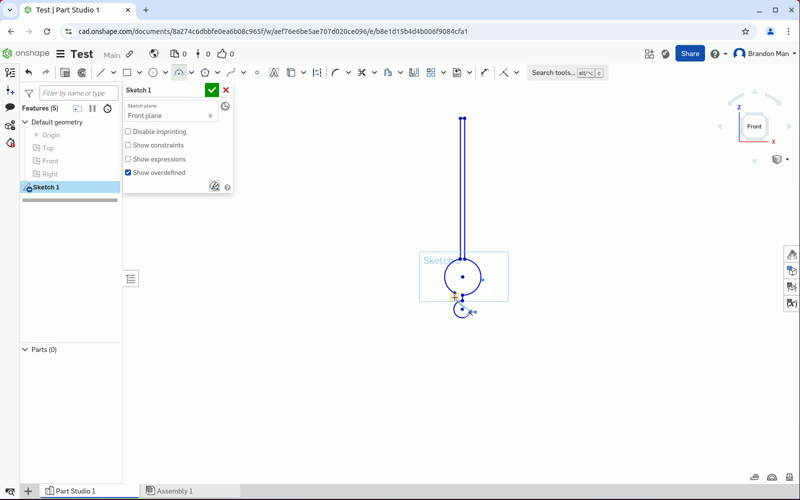
scroll(6)
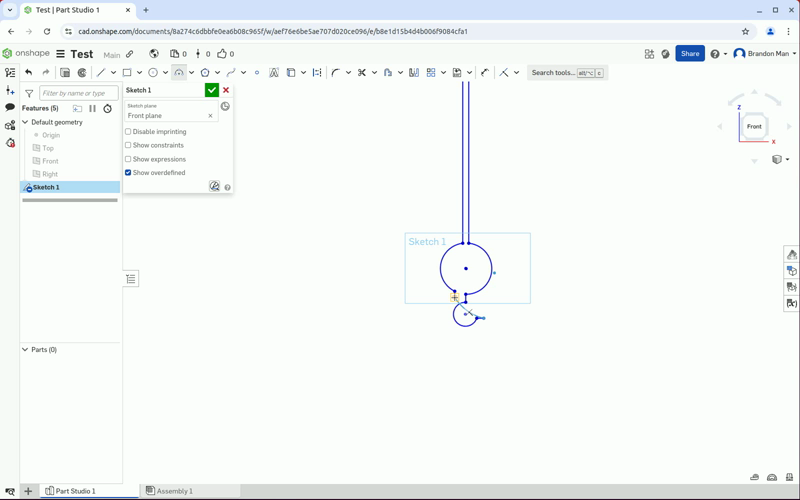
scroll(6)
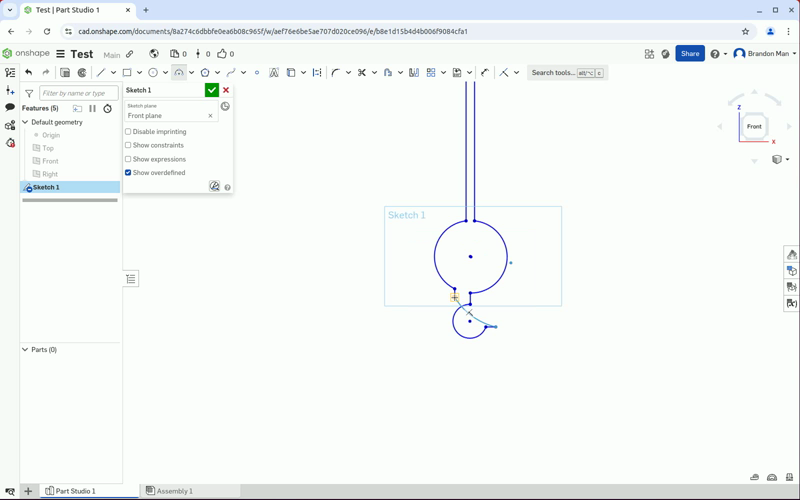
scroll(6)
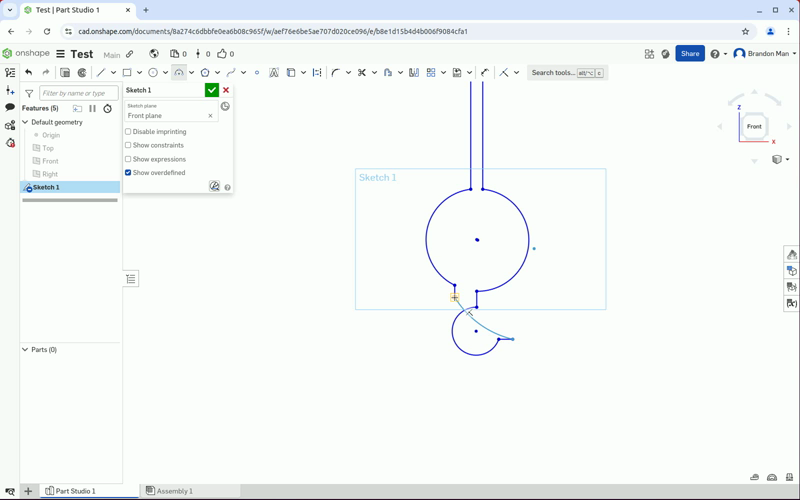
scroll(6)
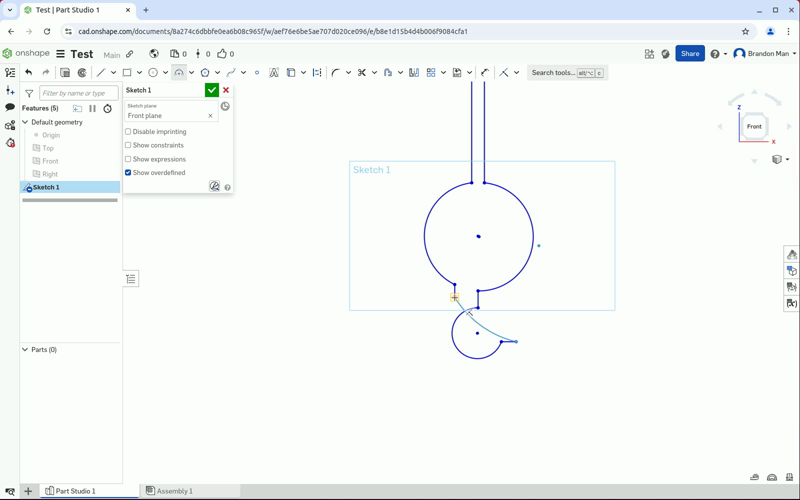
scroll(6)
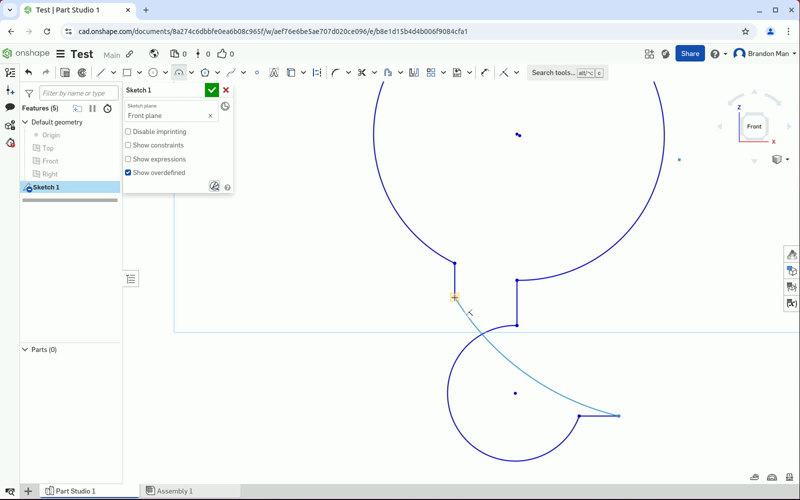
click(454, 297)
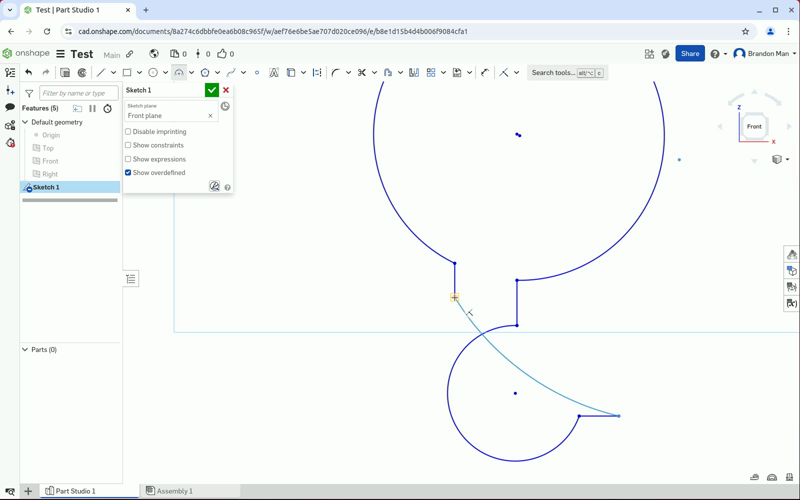
scroll(-6)
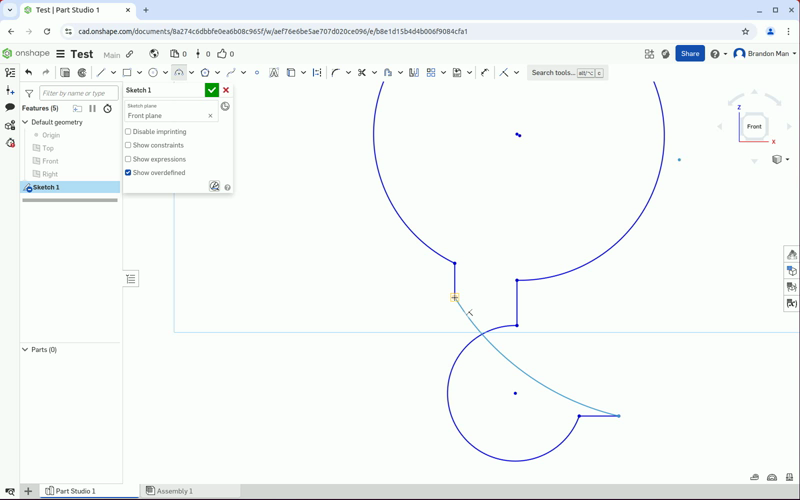
scroll(-6)
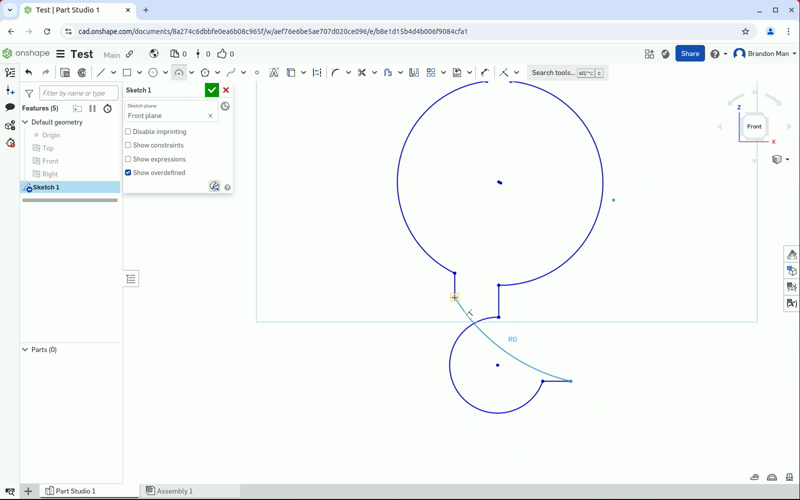
scroll(-6)
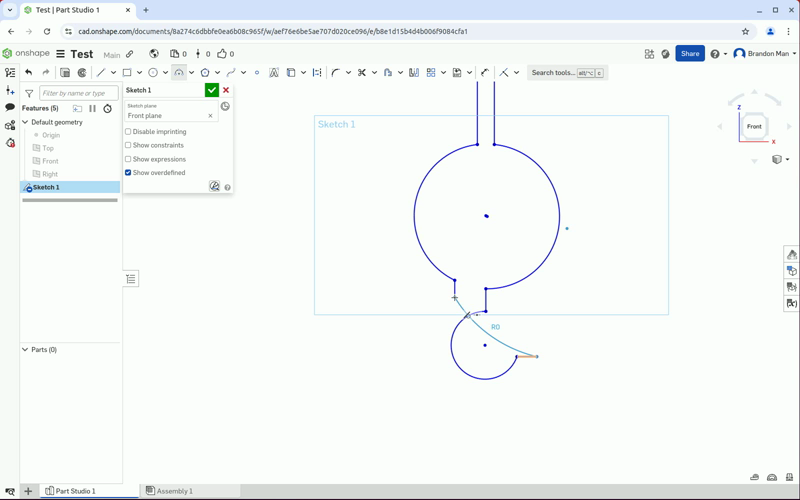
scroll(-6)
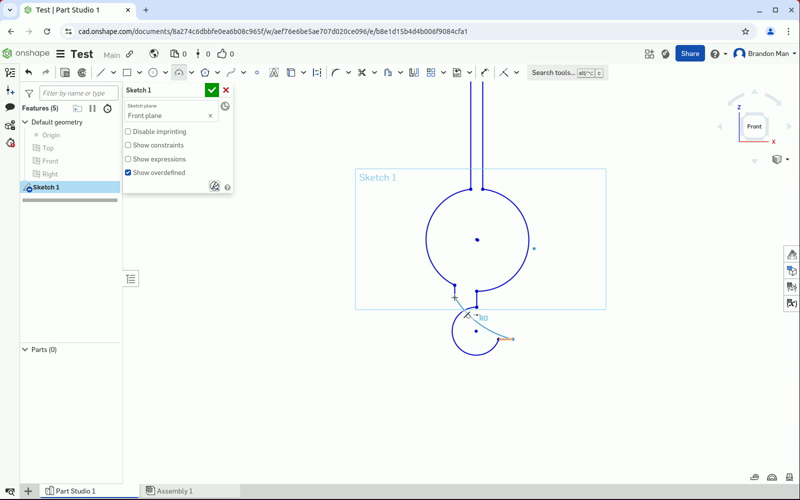
scroll(-6)
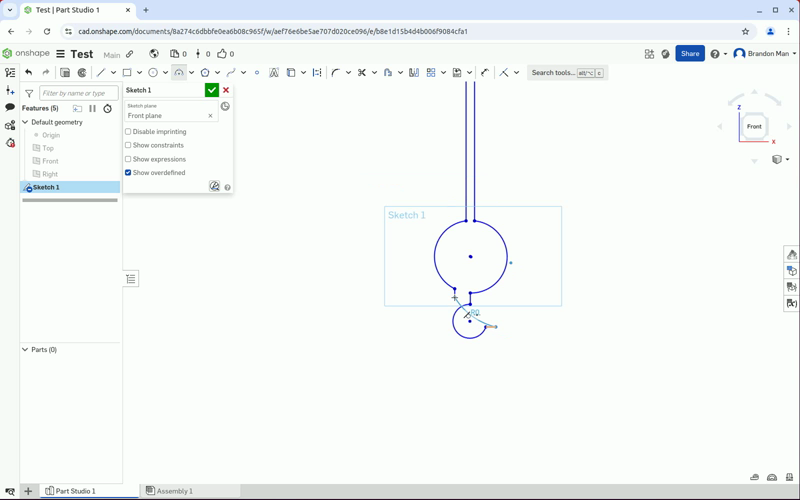
scroll(-6)
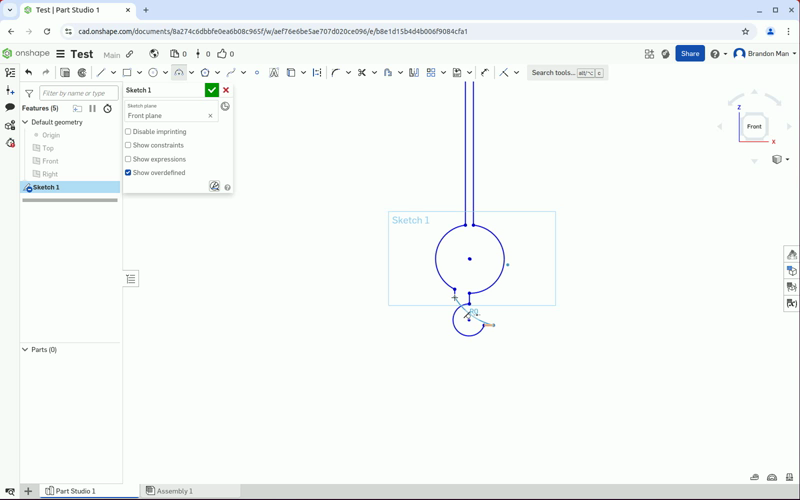
scroll(-6)
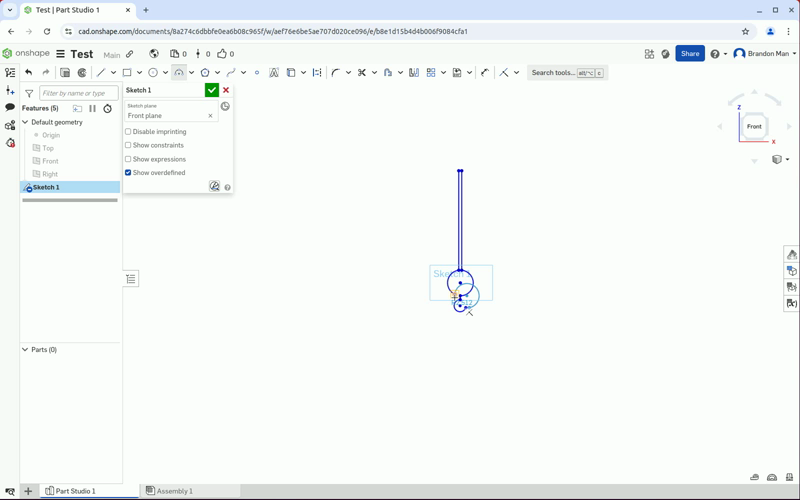
key_down(shift)
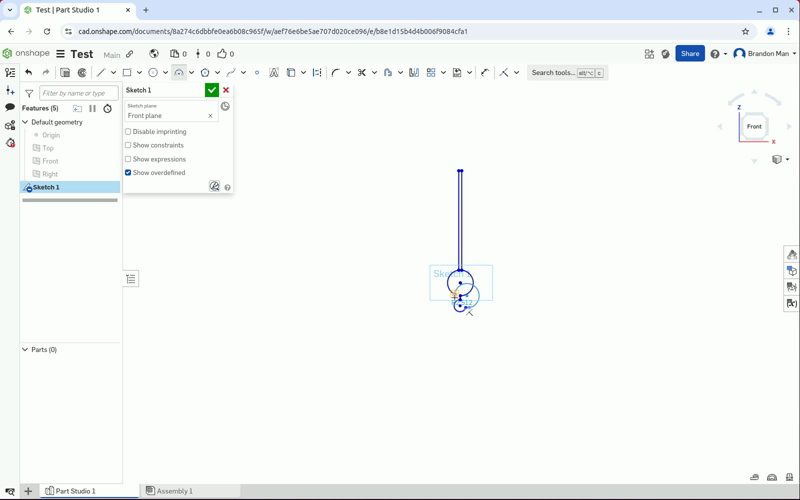
mouse_move(454, 313)
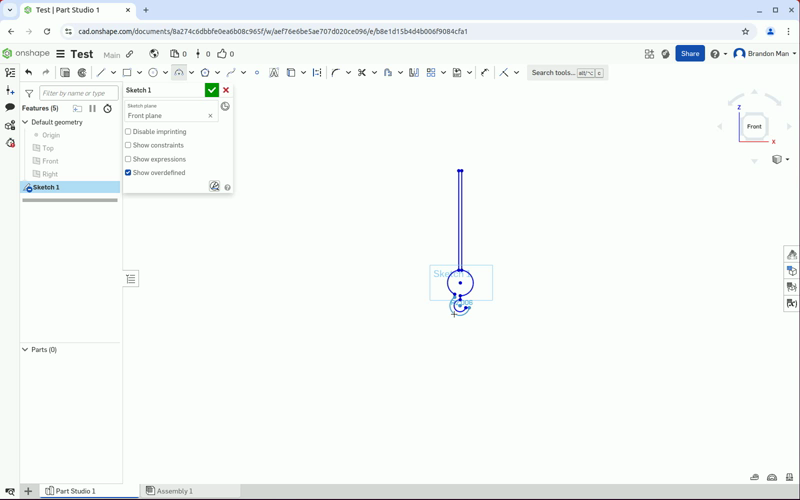
click(454, 313)
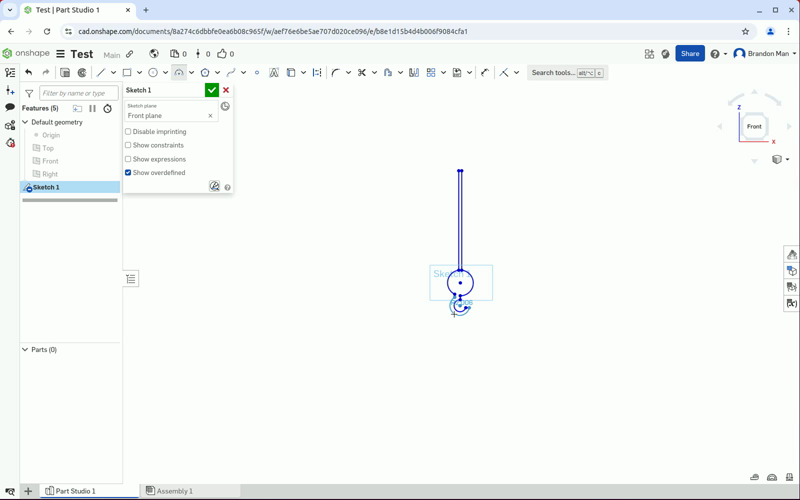
key_up(shift)
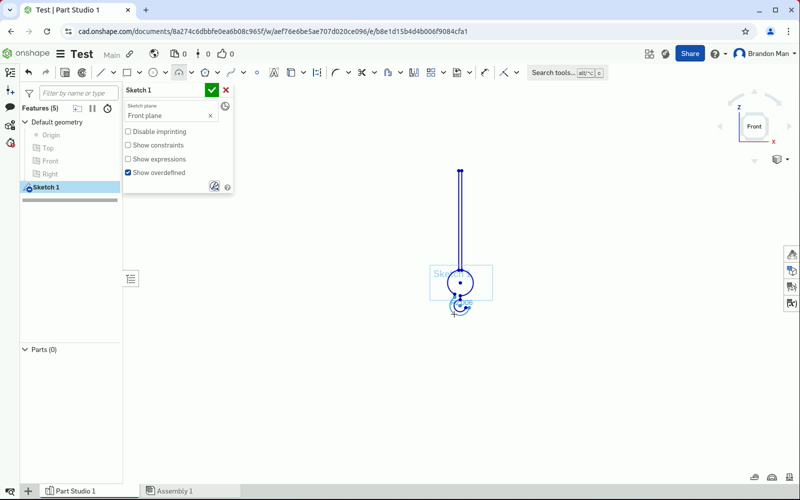
key(esc)
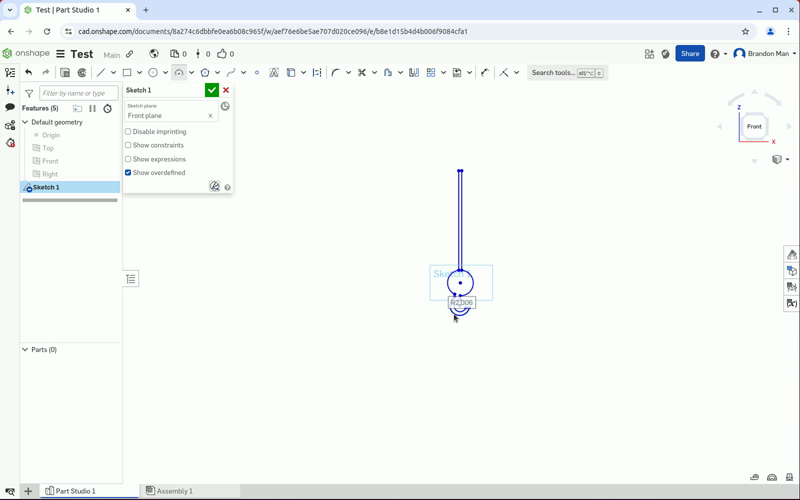
mouse_move(452, 308)
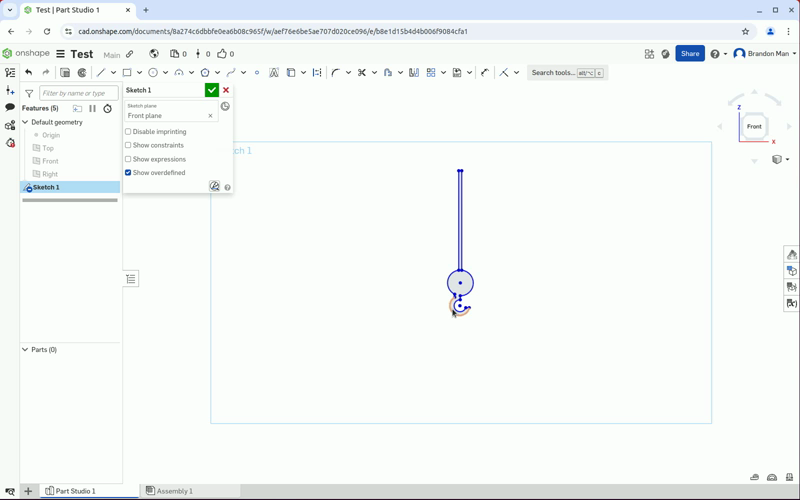
scroll(6)
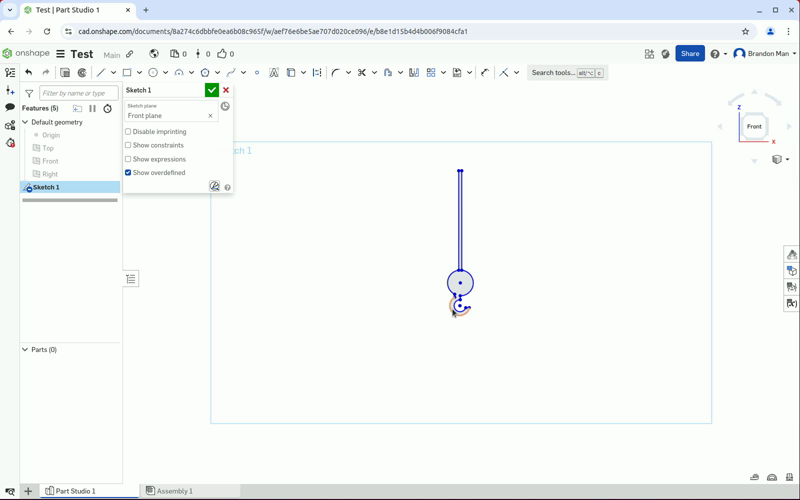
scroll(6)
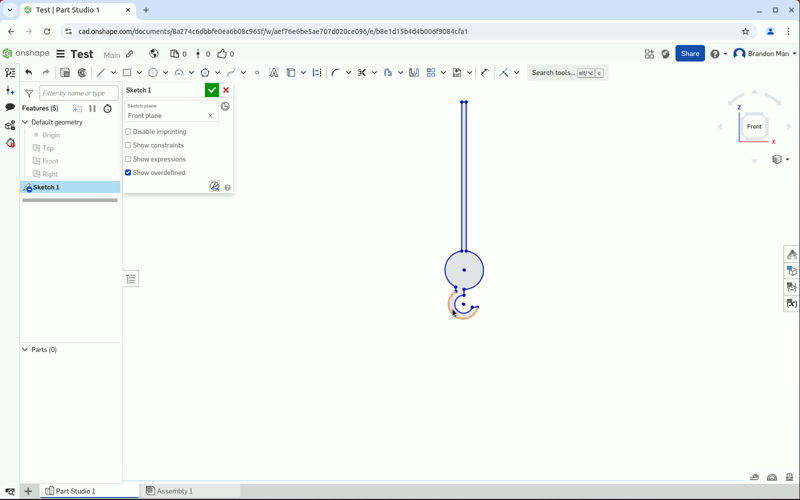
scroll(6)
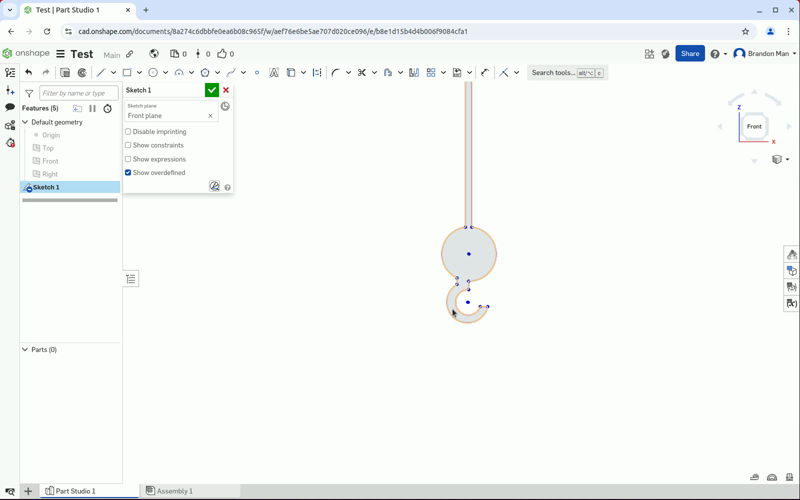
scroll(6)
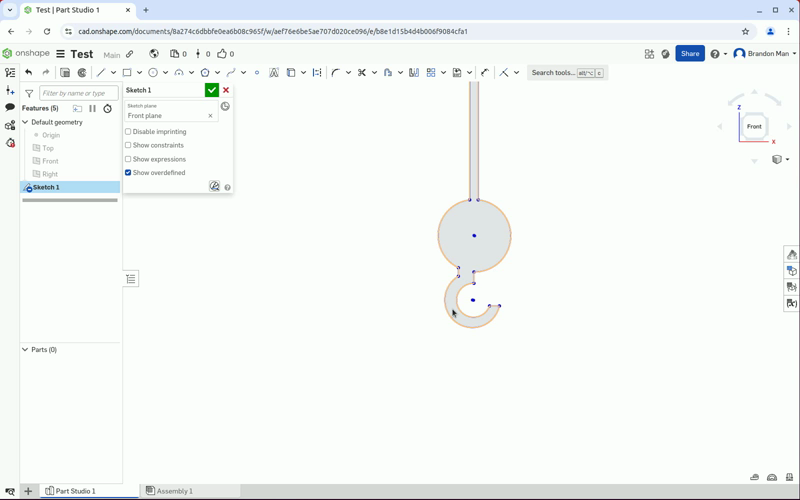
scroll(6)
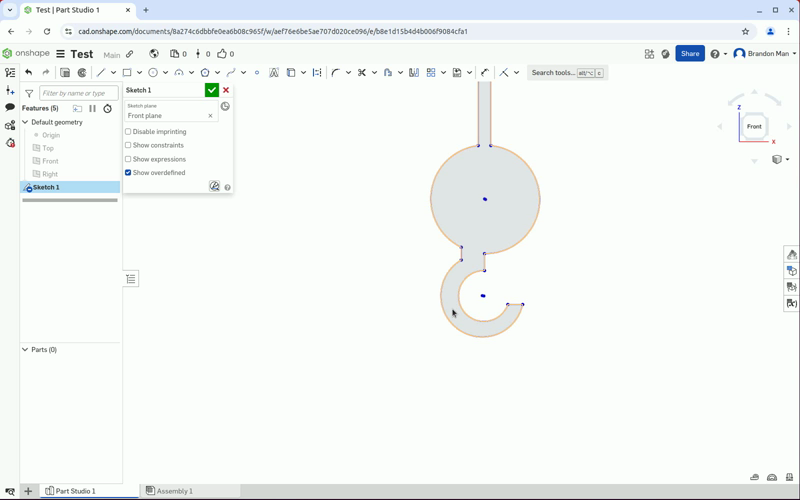
scroll(6)
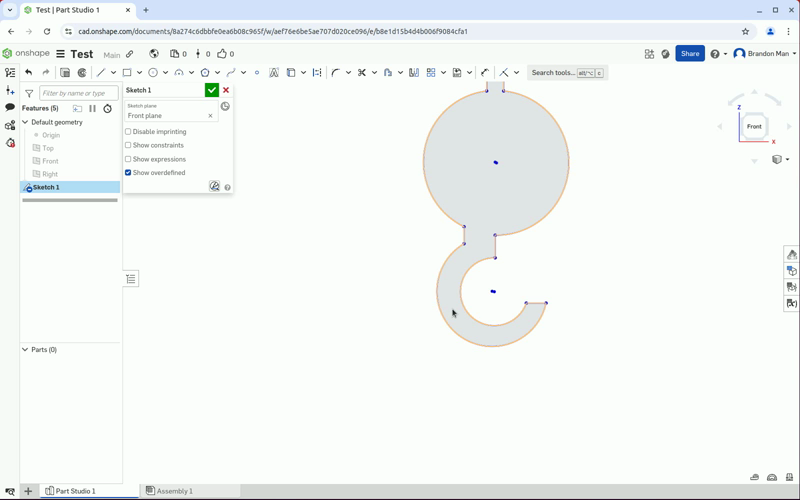
scroll(6)
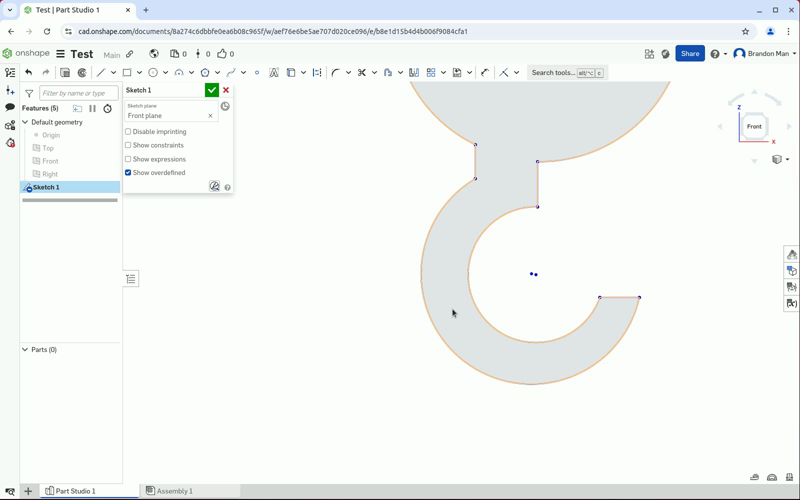
click(452, 308)
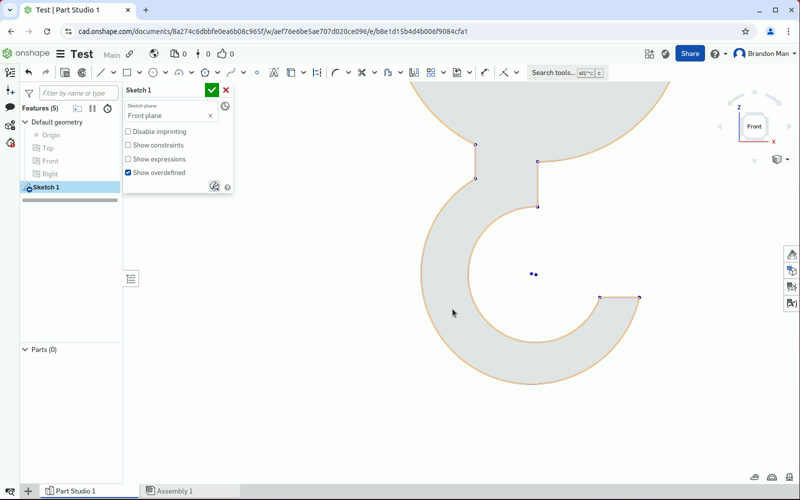
scroll(-6)
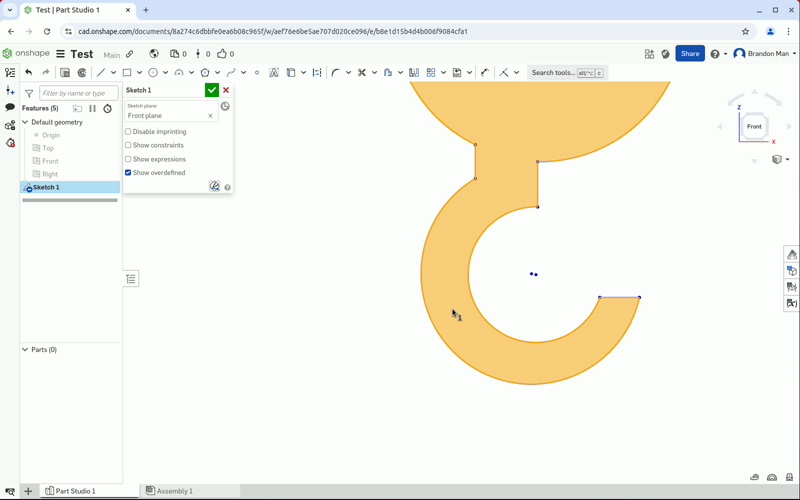
scroll(-6)
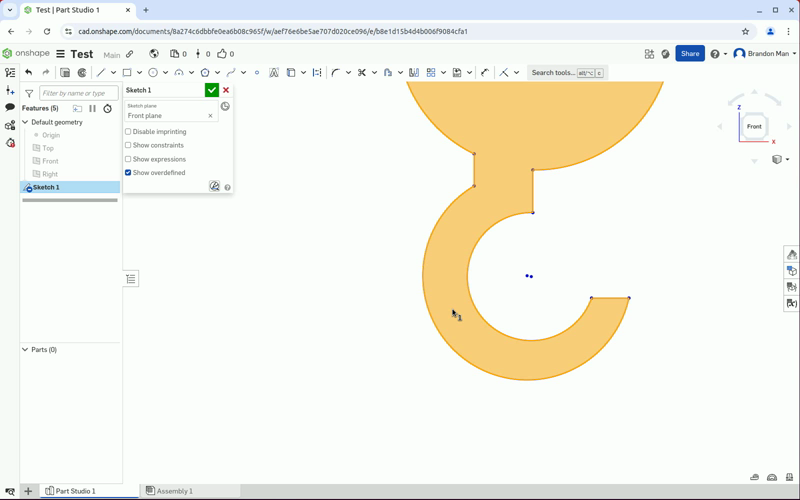
scroll(-6)
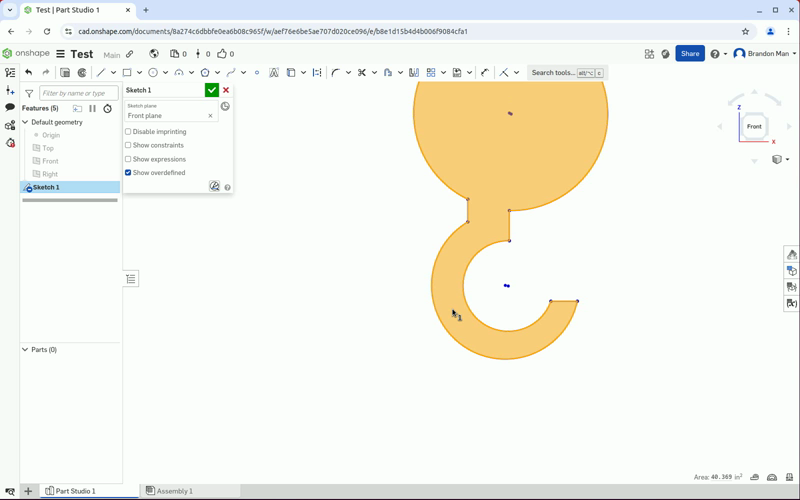
scroll(-6)
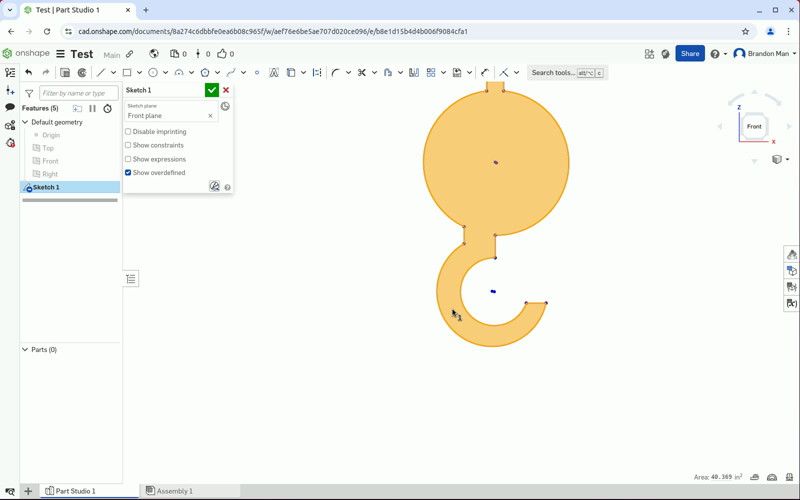
scroll(-6)
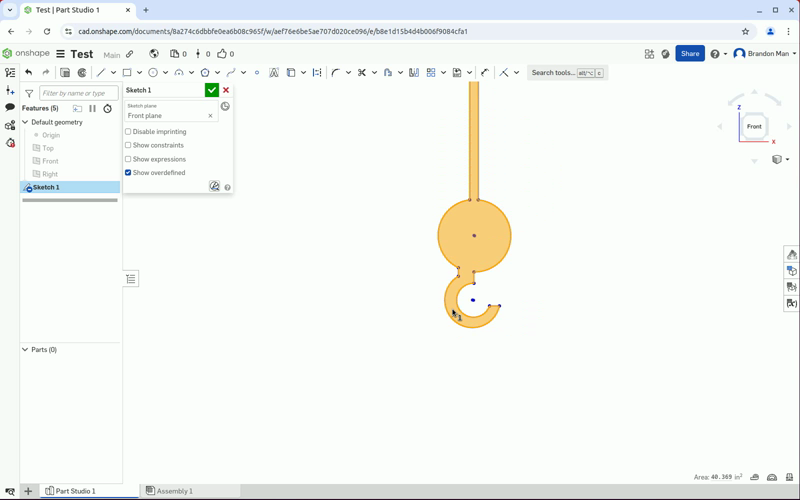
scroll(-6)
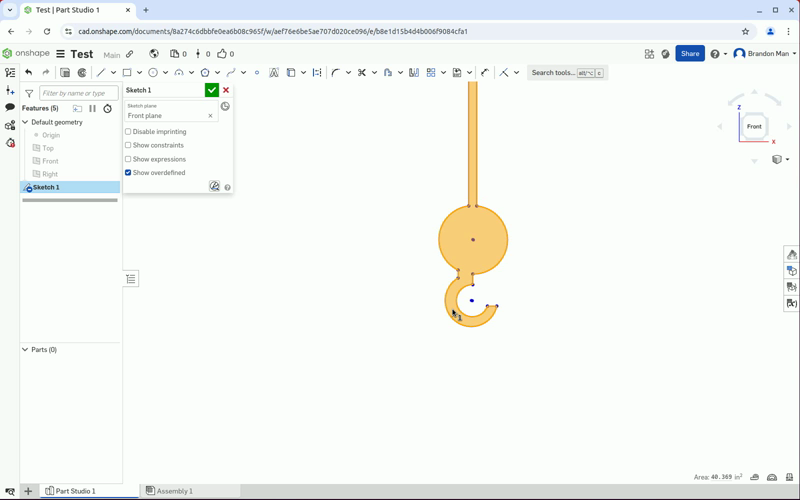
scroll(-6)
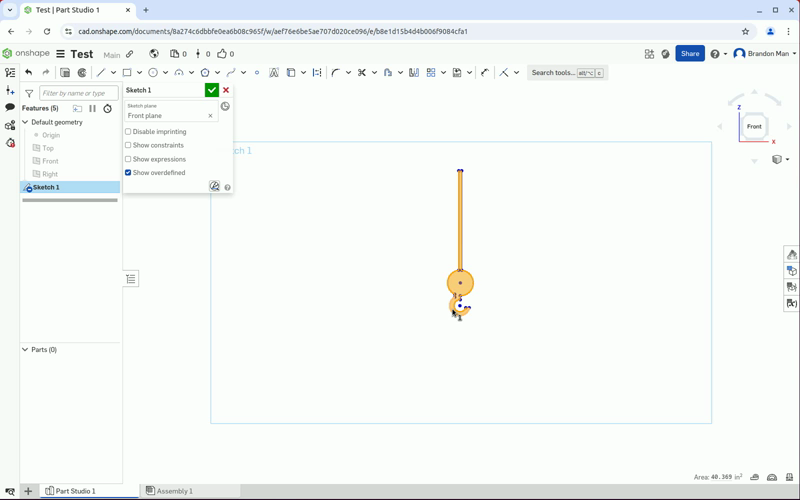
mouse_move(73, 352)
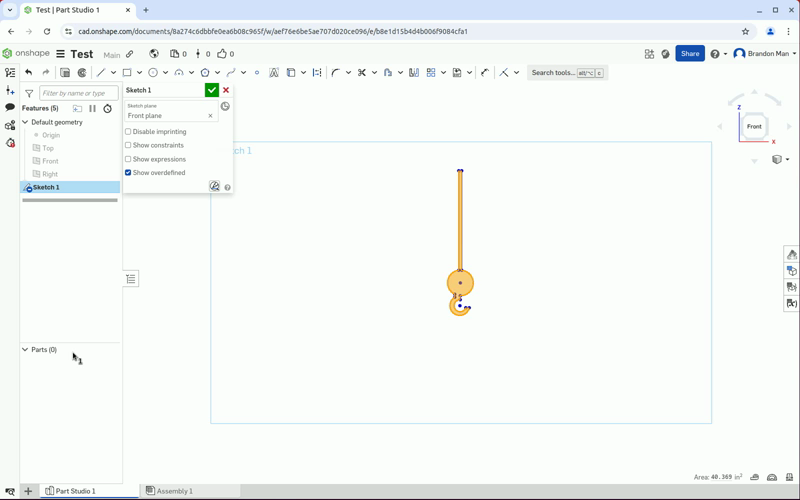
key(shift+y)
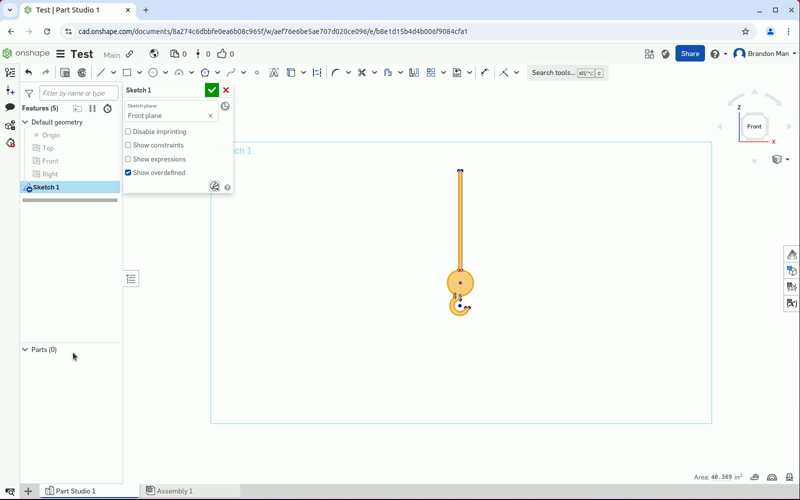
key(shift+e)
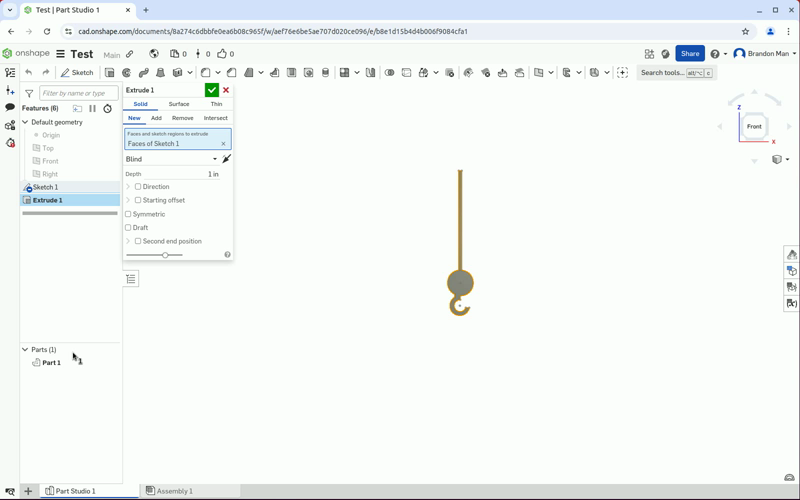
mouse_move(143, 106)
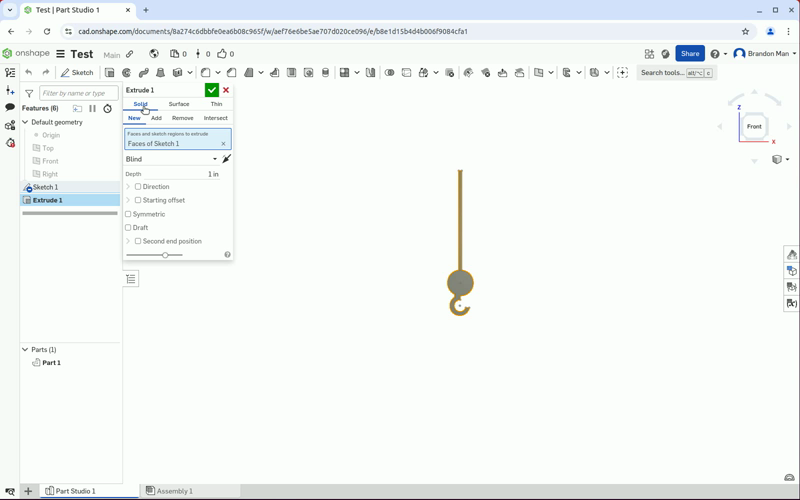
click(143, 106)
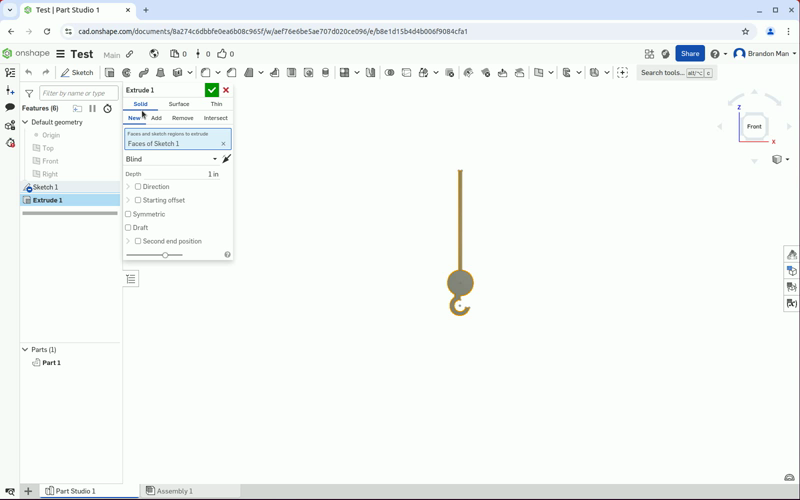
mouse_move(137, 120)
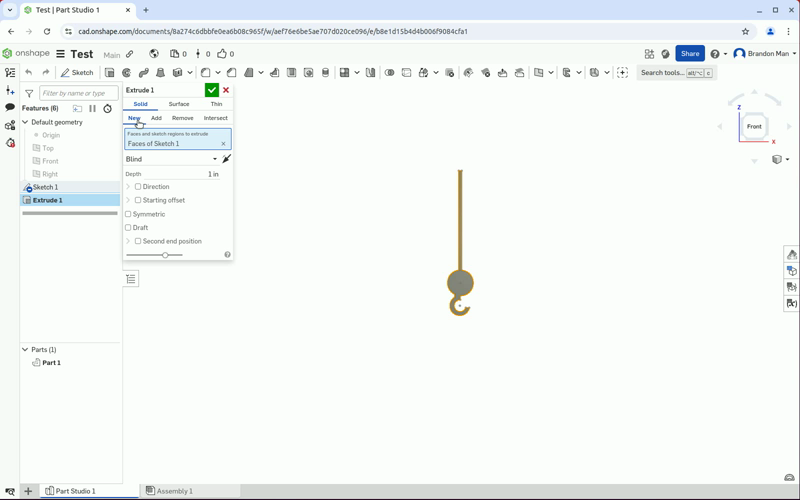
click(137, 120)
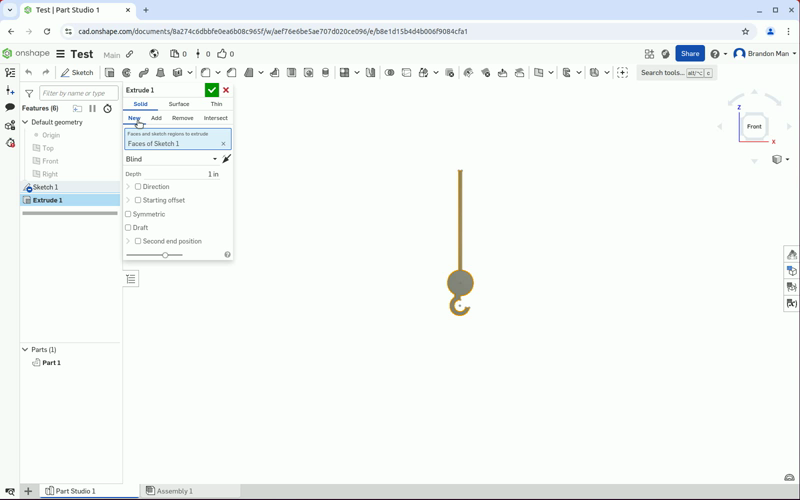
key(tab, 4)
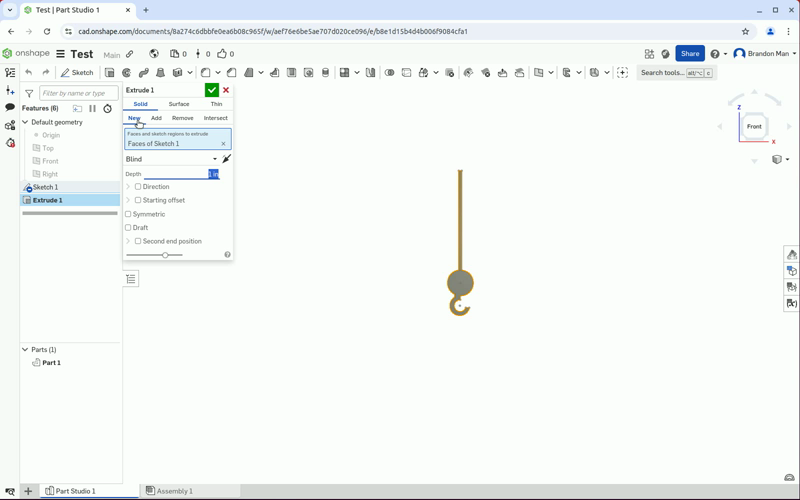
text(2.166)
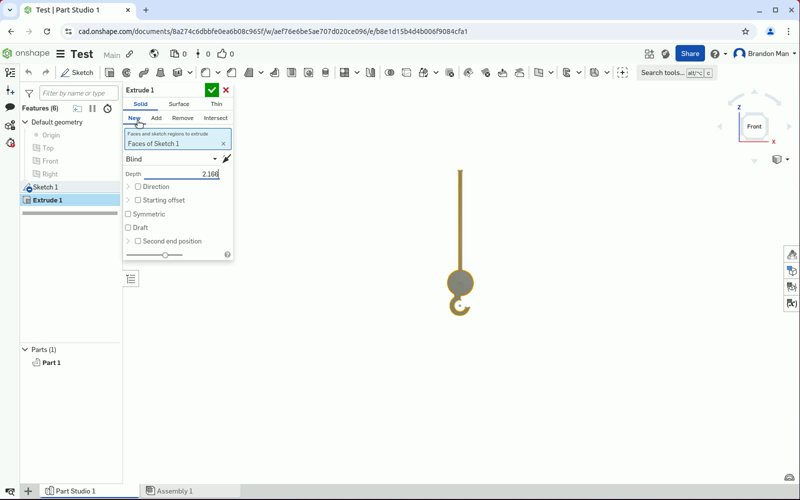
key(enter)
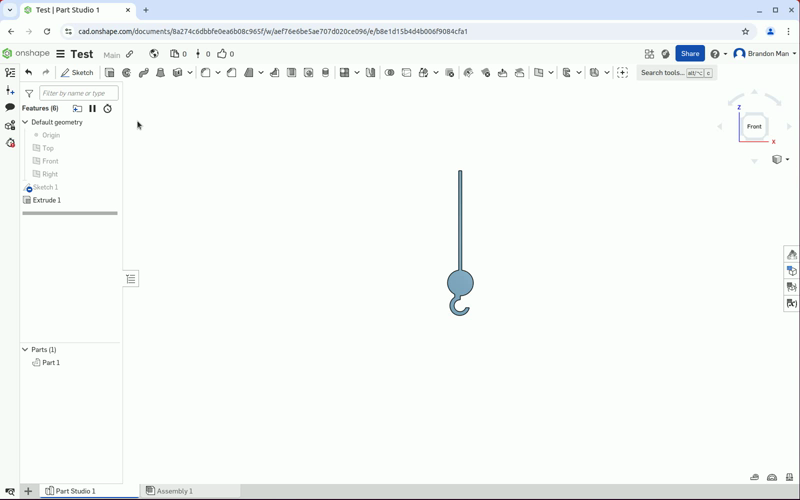
key(shift+h)
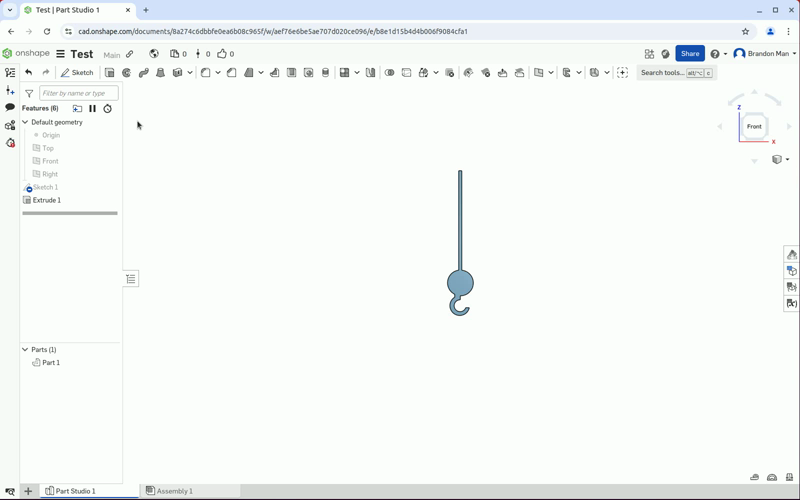
key(shift+h)
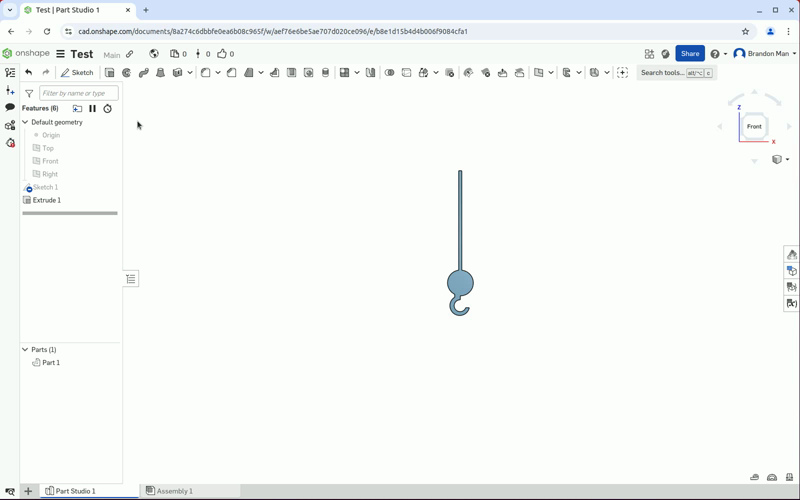
mouse_move(73, 189)
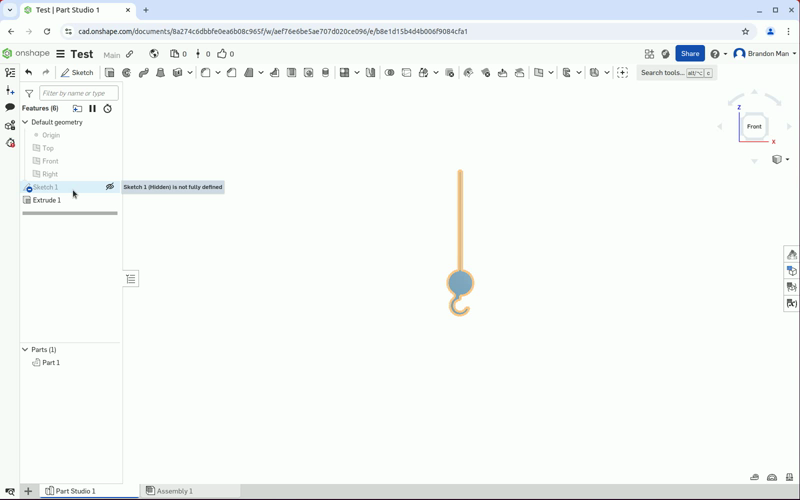
click(73, 189)
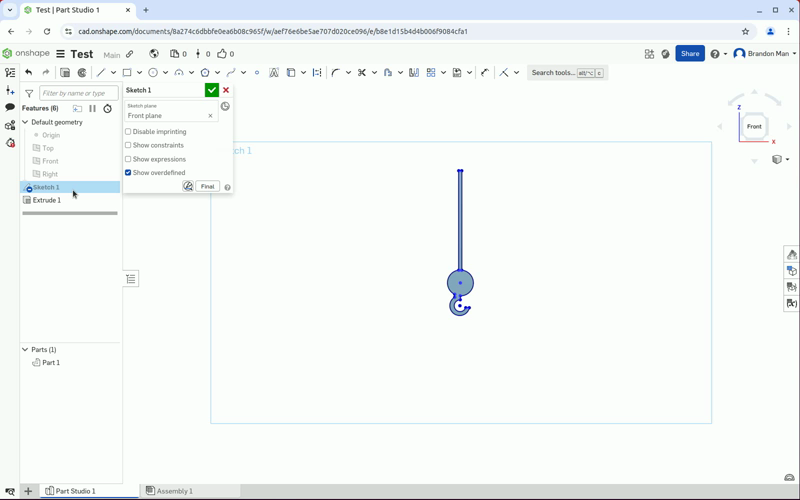
mouse_move(229, 92)
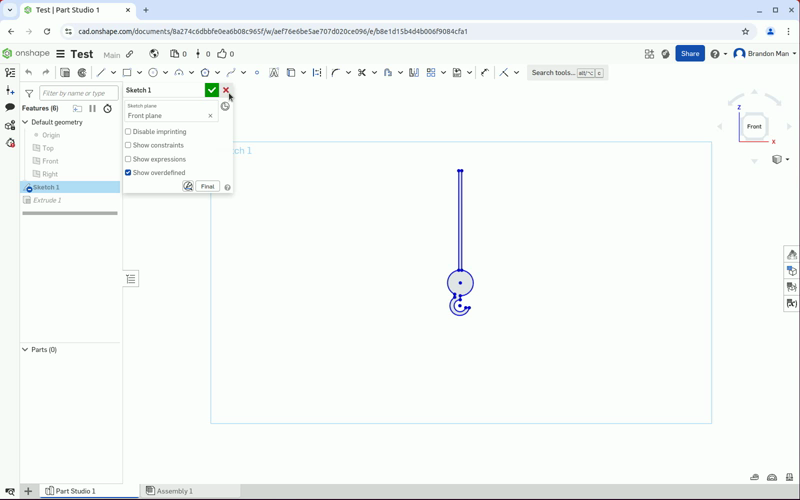
click(229, 92)
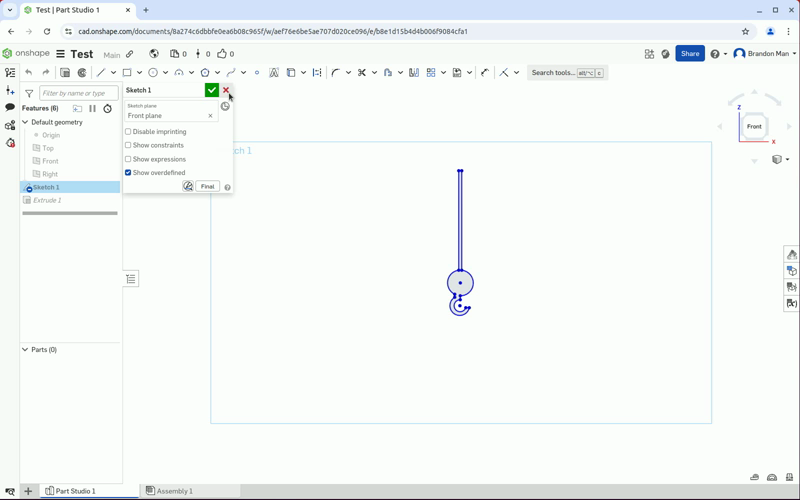
key(shift+s)
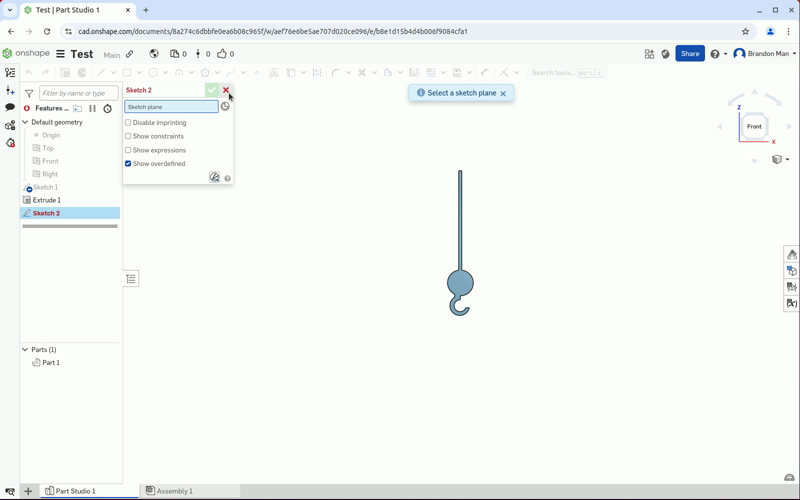
mouse_move(73, 163)
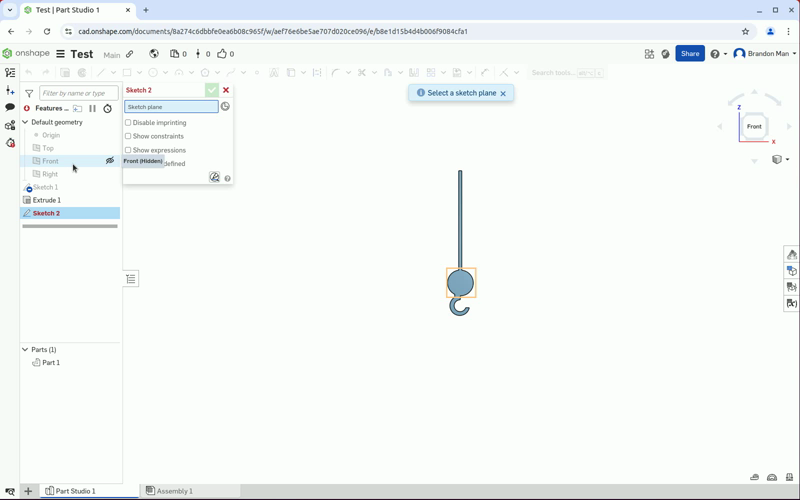
click(73, 163)
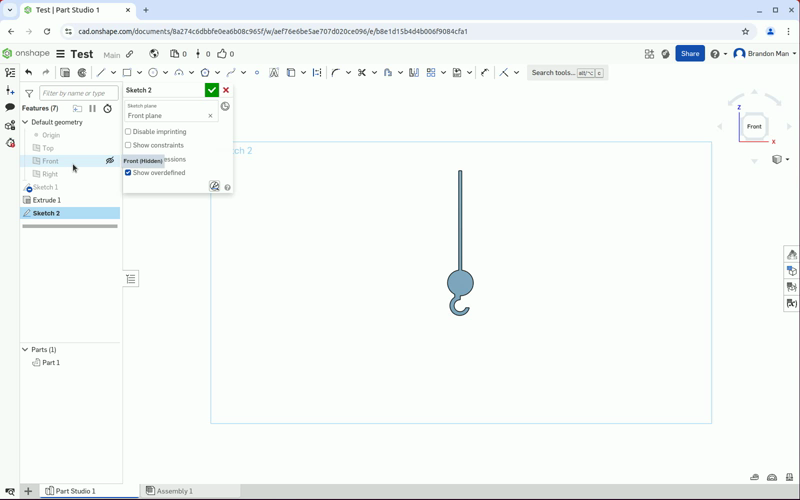
mouse_move(73, 352)
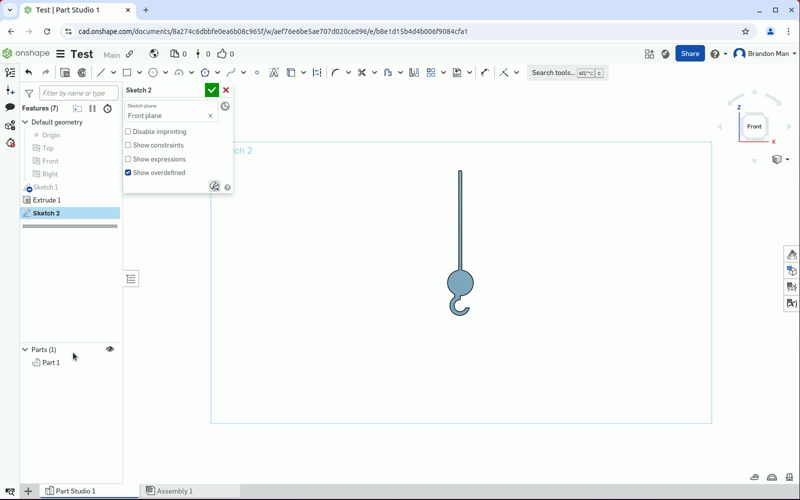
key(y)
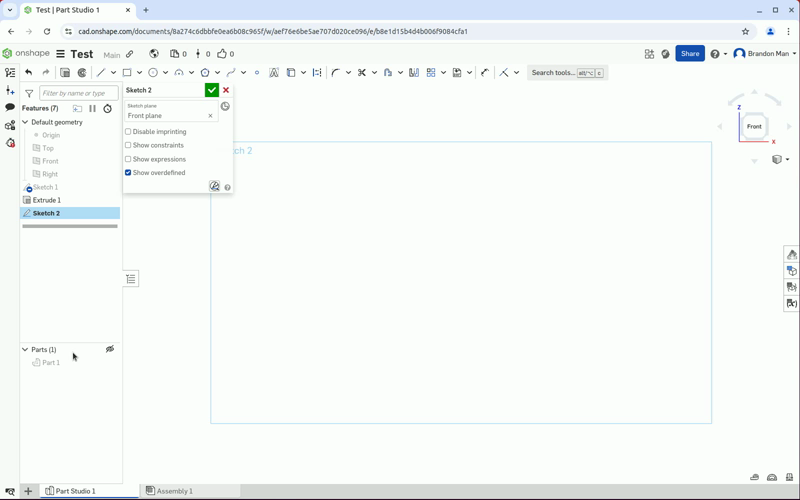
key(l)
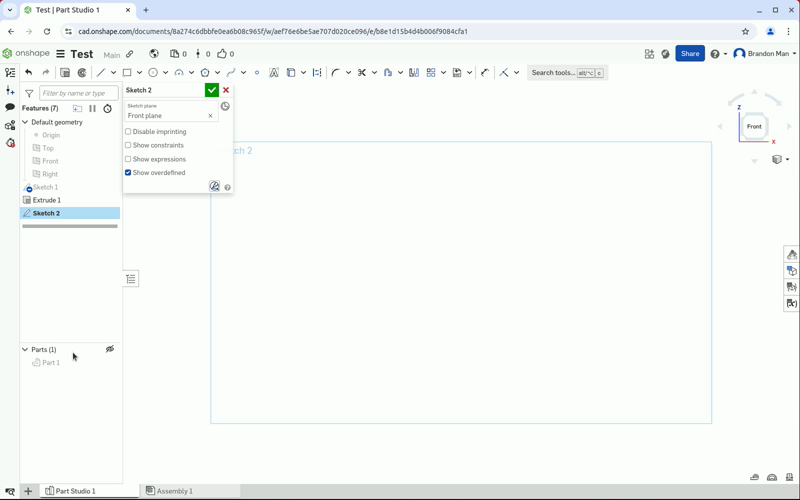
key_down(shift)
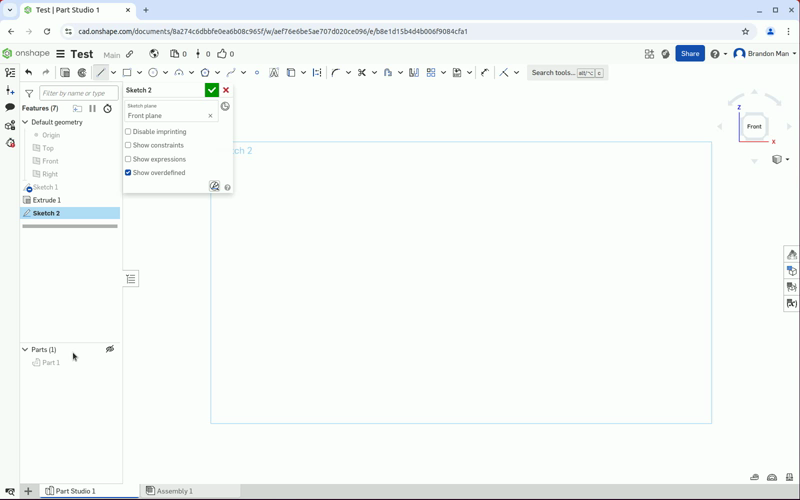
mouse_move(454, 297)
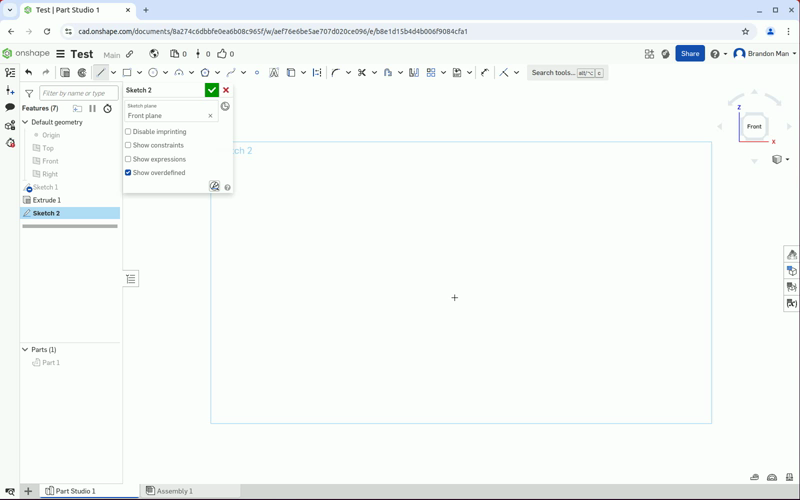
click(454, 297)
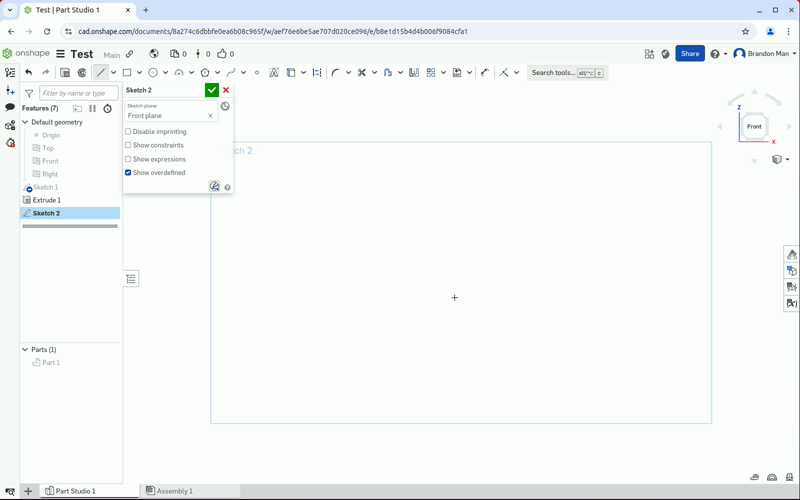
key_up(shift)
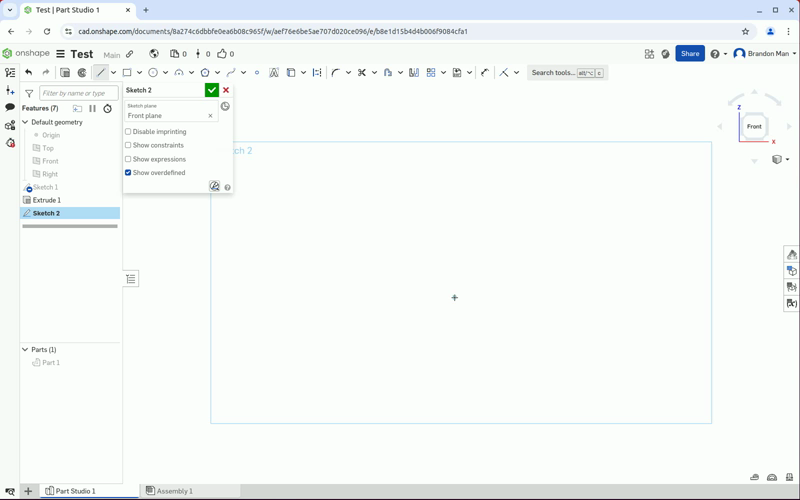
key_down(shift)
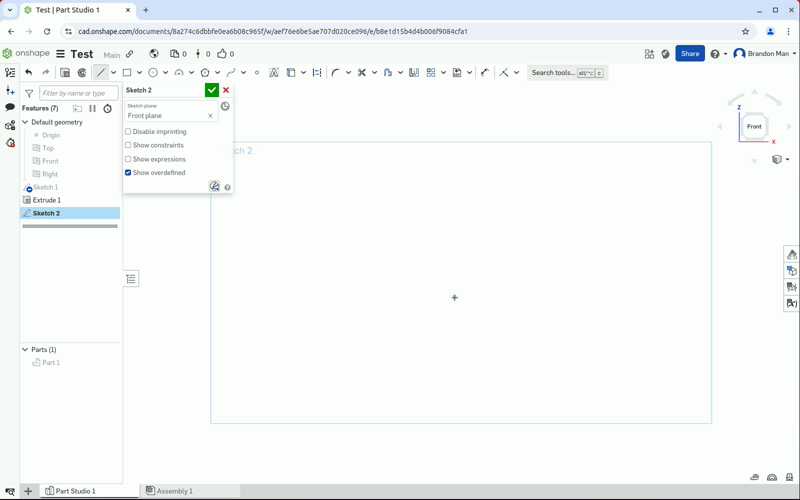
mouse_move(484, 297)
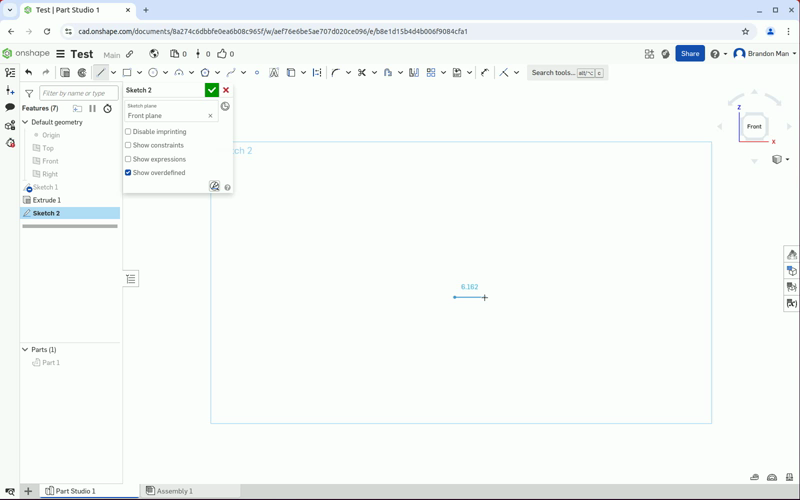
mouse_move(454, 294)
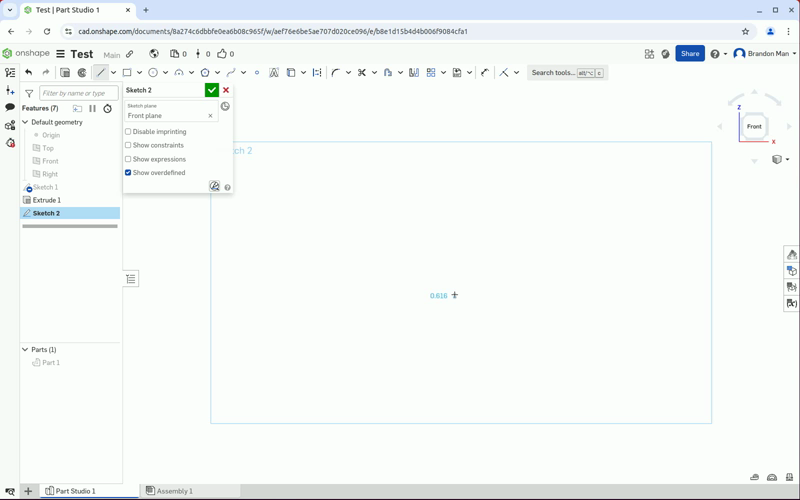
scroll(6)
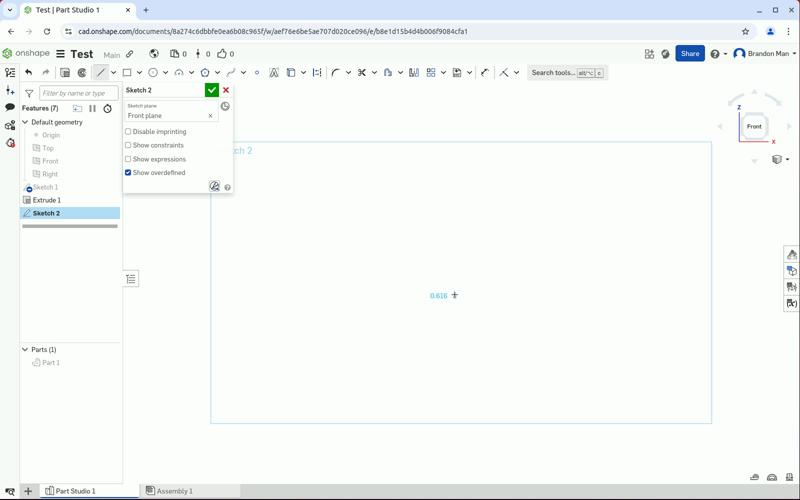
scroll(6)
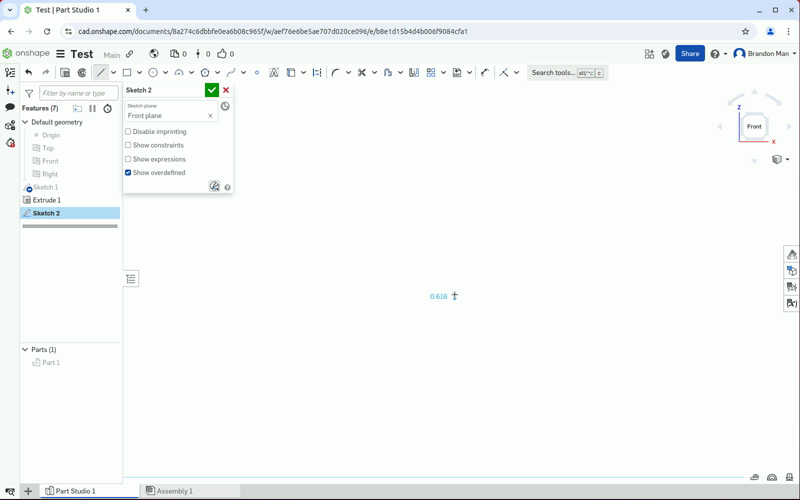
scroll(6)
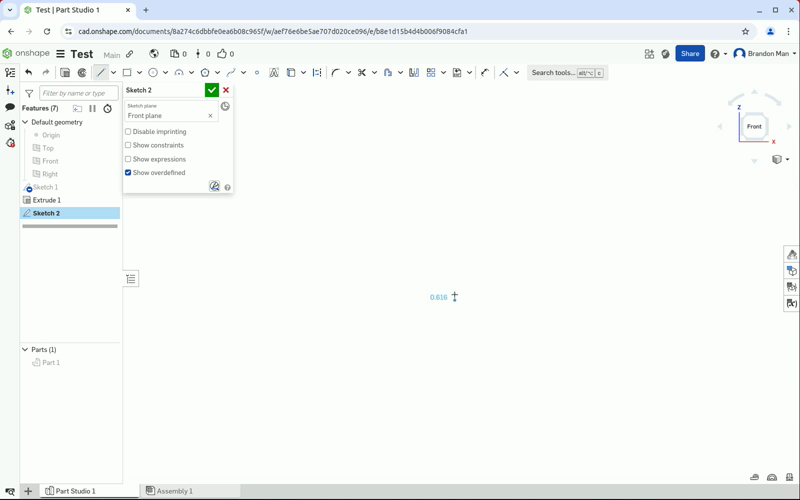
scroll(6)
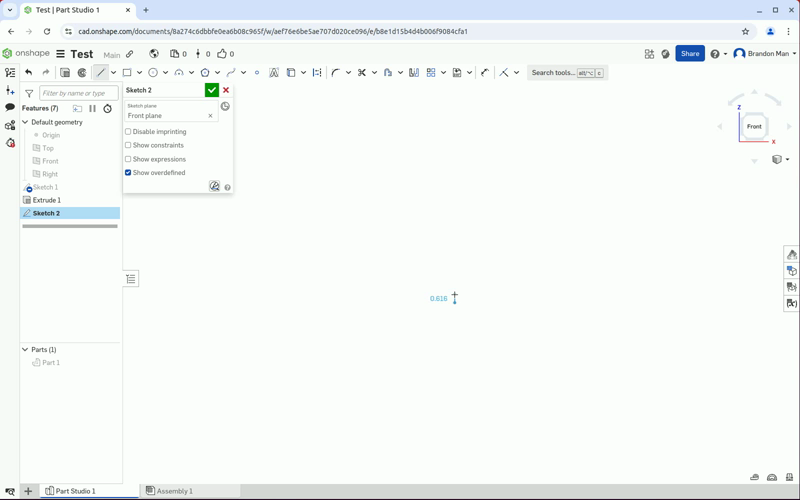
scroll(6)
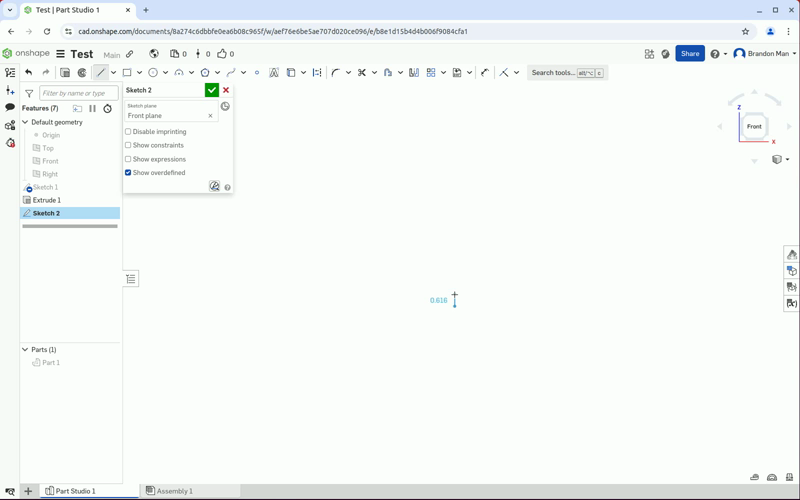
scroll(6)
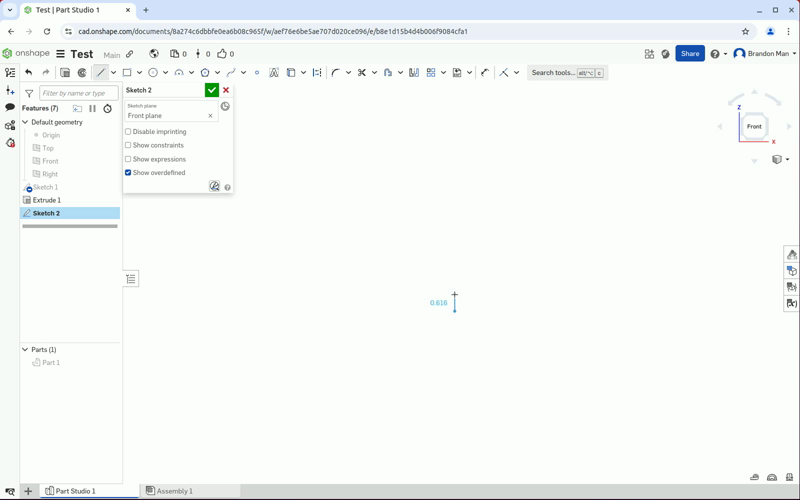
scroll(6)
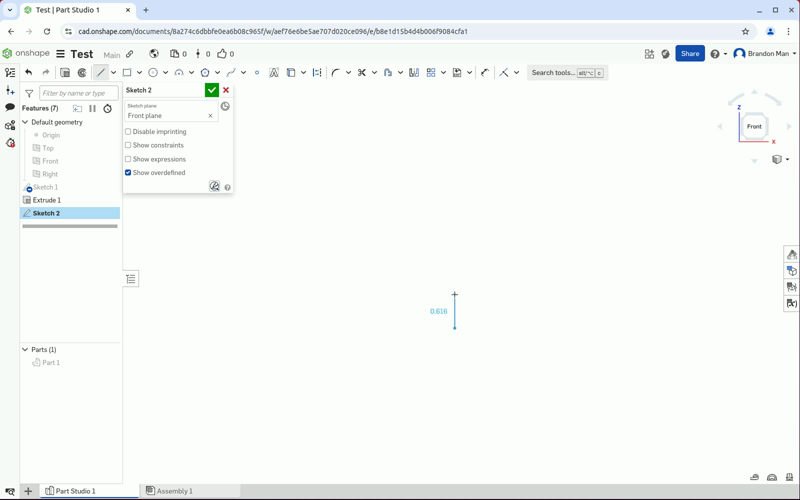
click(454, 294)
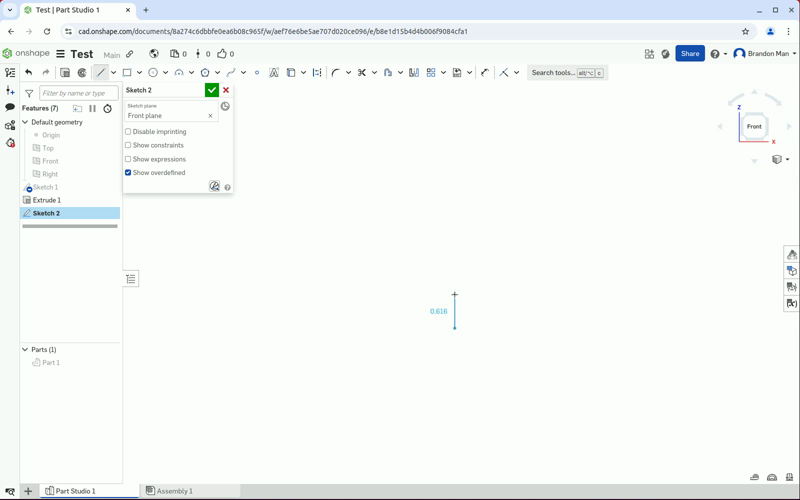
scroll(-6)
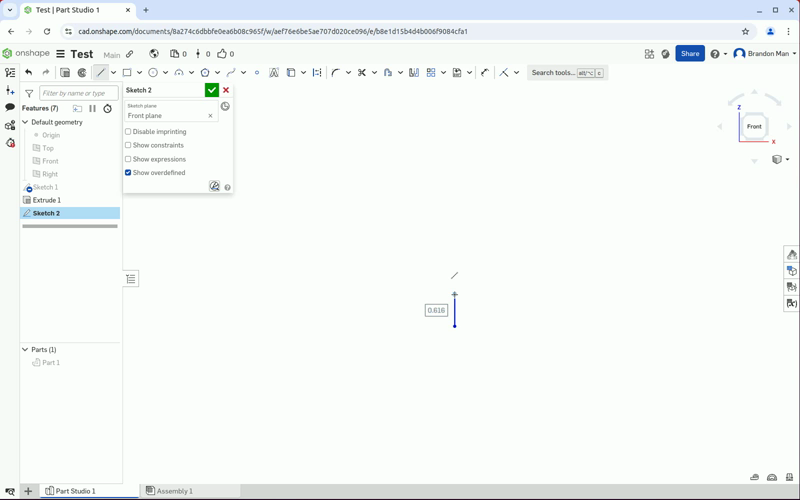
scroll(-6)
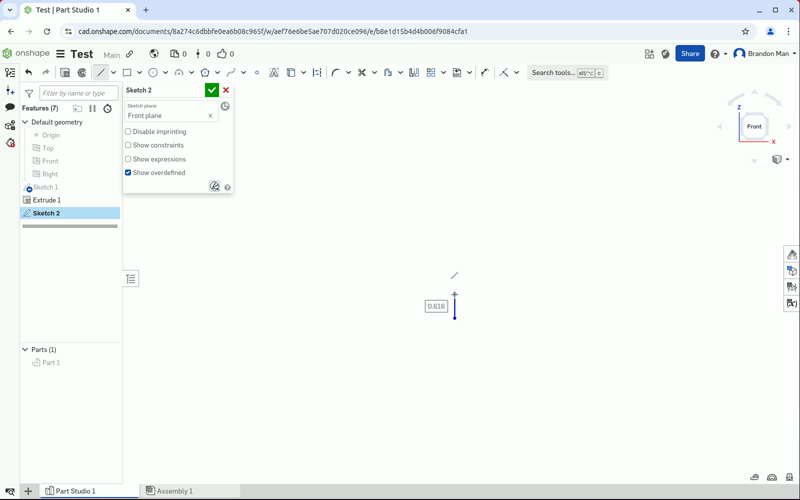
scroll(-6)
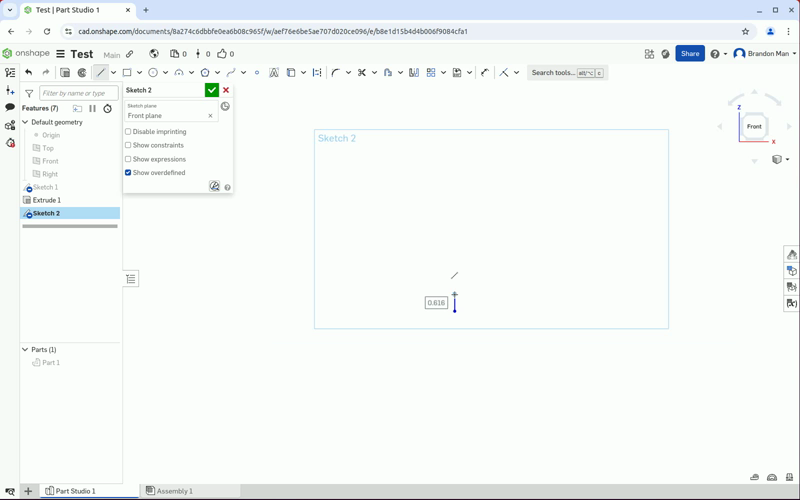
scroll(-6)
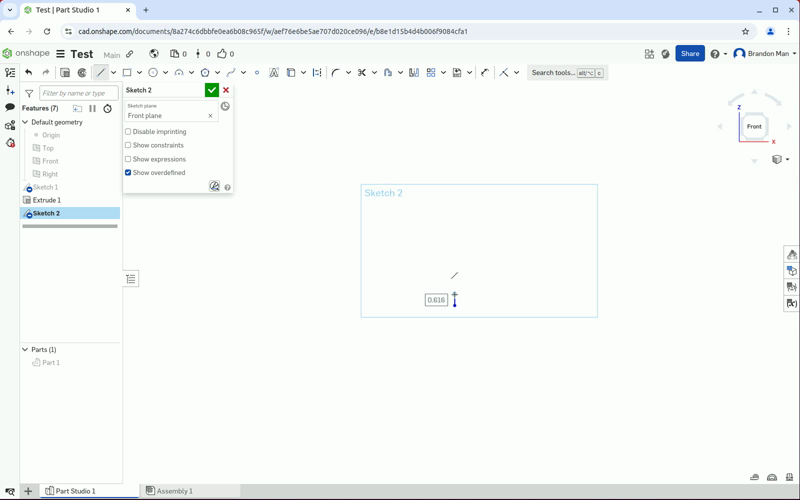
scroll(-6)
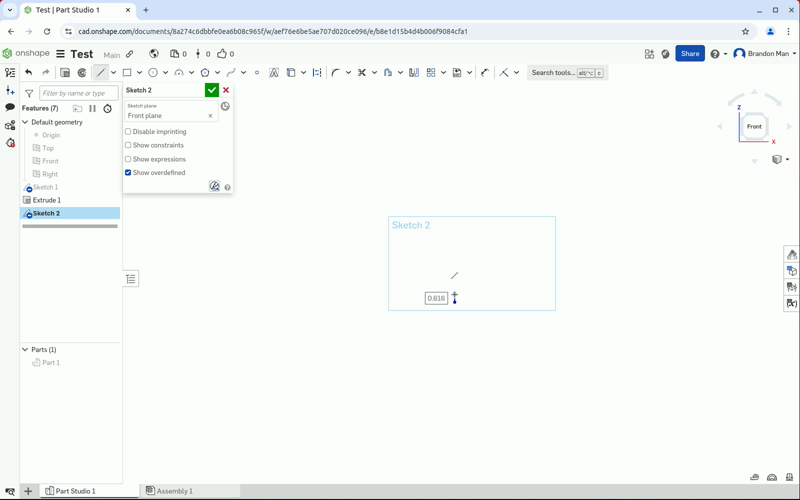
scroll(-6)
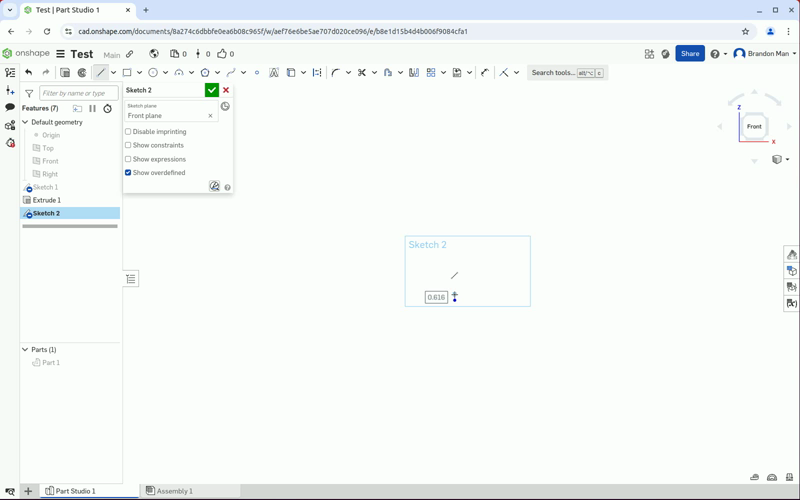
scroll(-6)
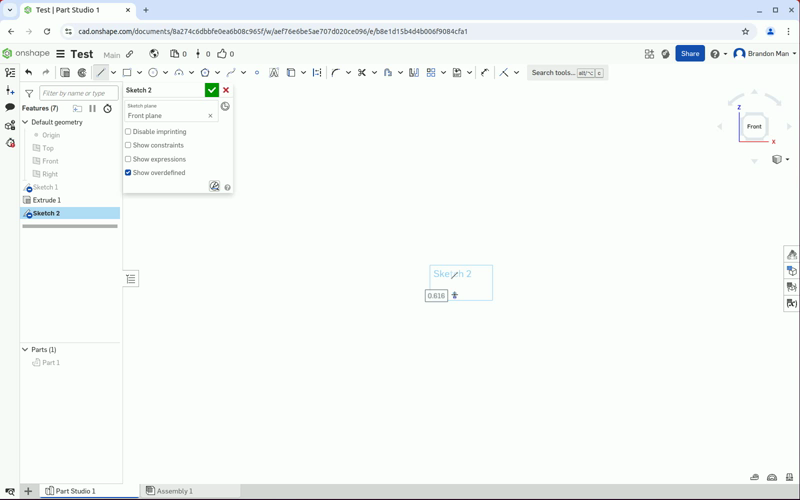
key_up(shift)
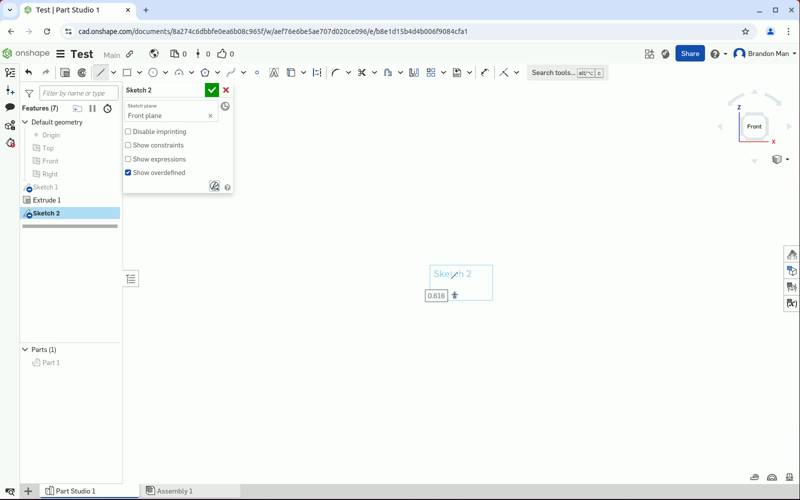
key(esc)
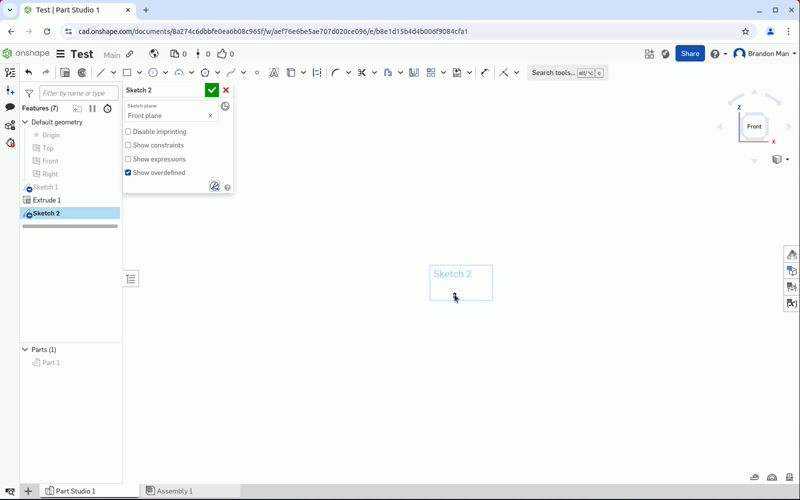
key(a)
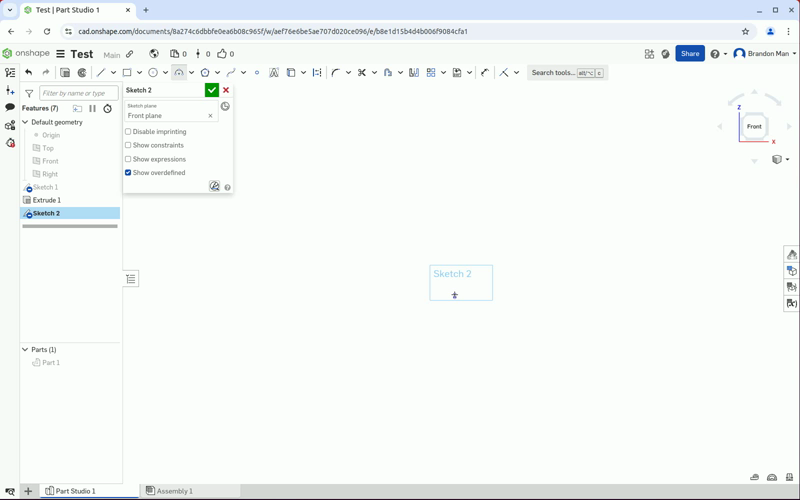
mouse_move(454, 294)
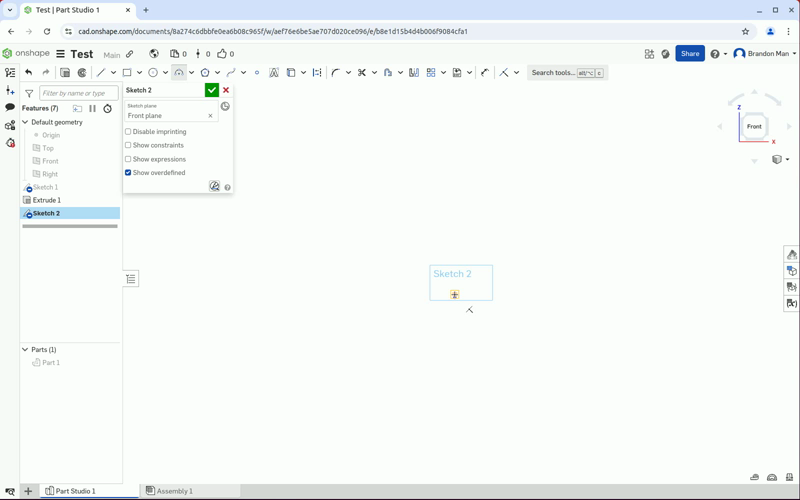
scroll(6)
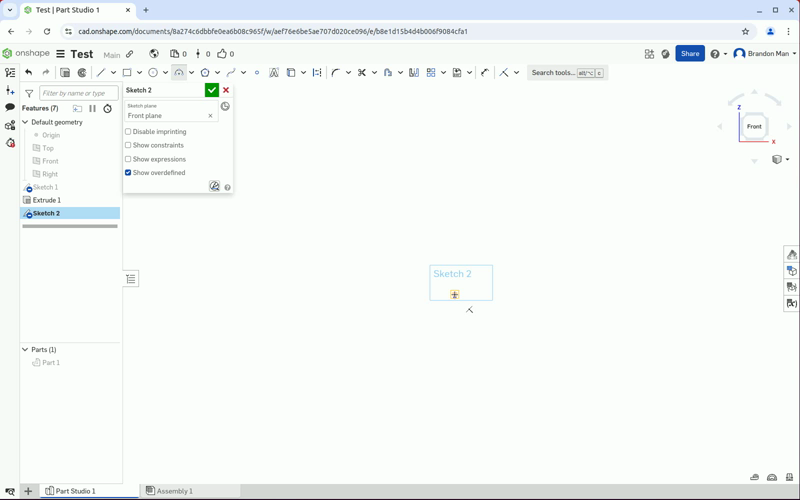
scroll(6)
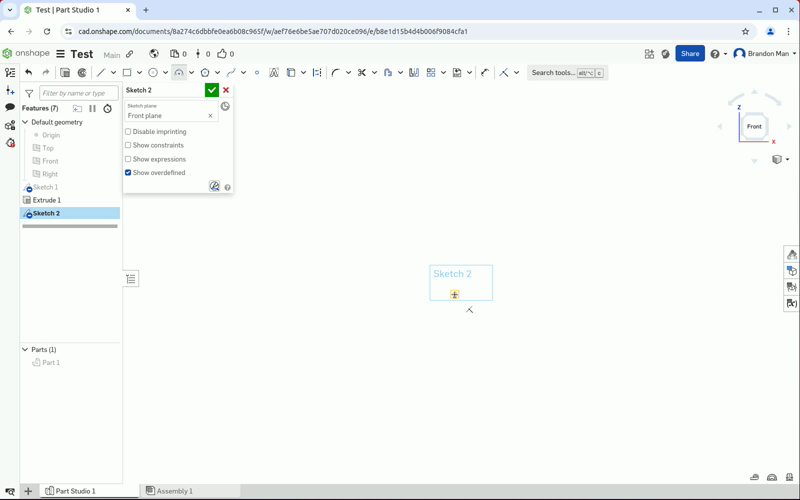
scroll(6)
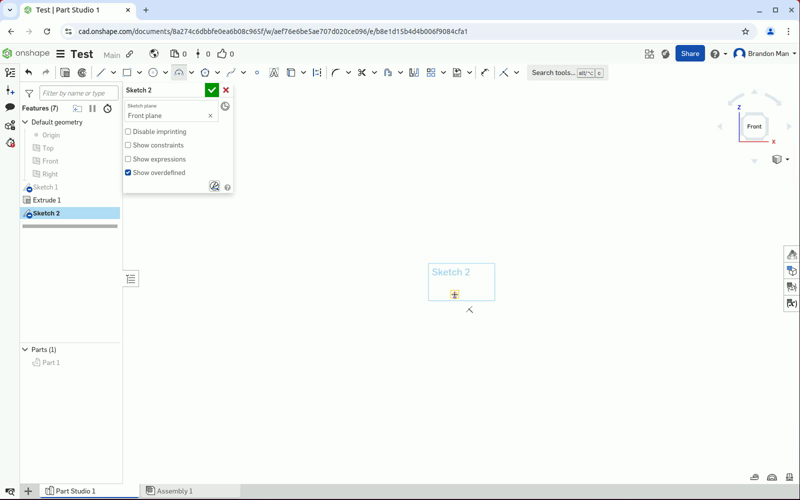
scroll(6)
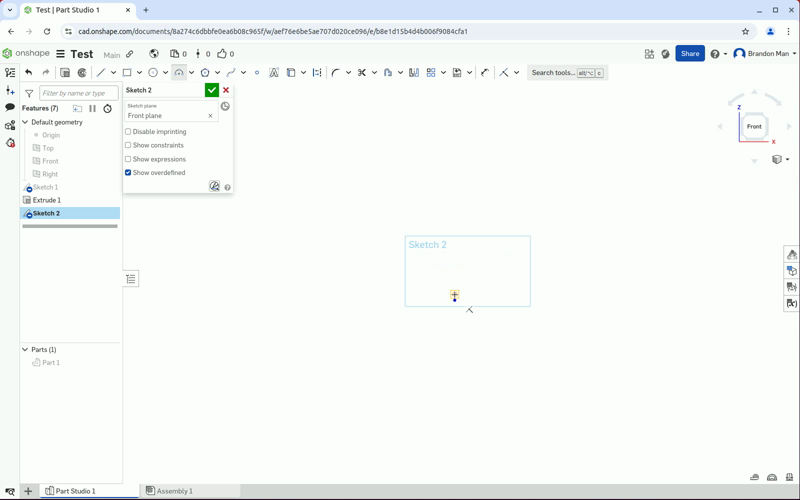
scroll(6)
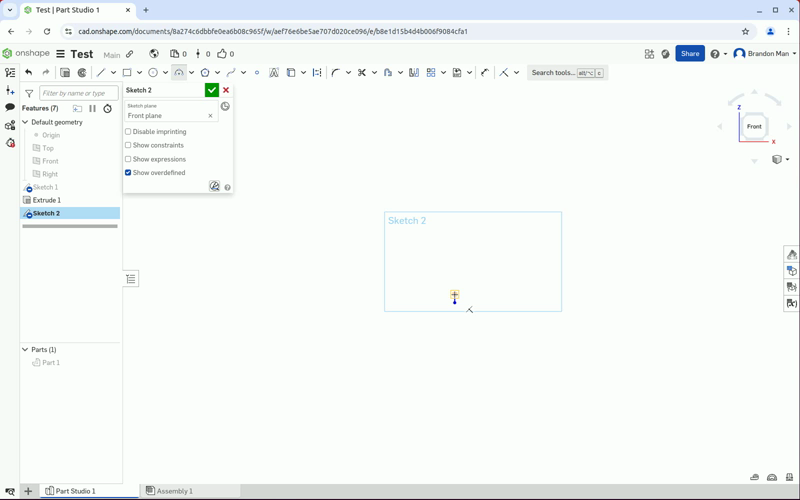
scroll(6)
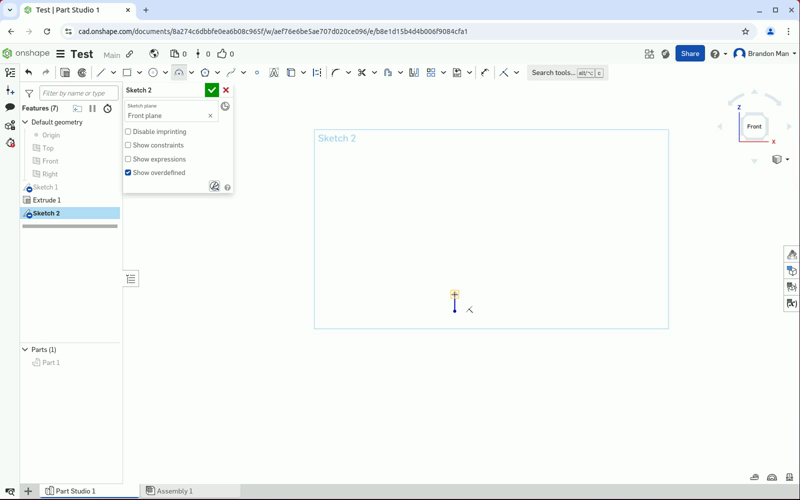
scroll(6)
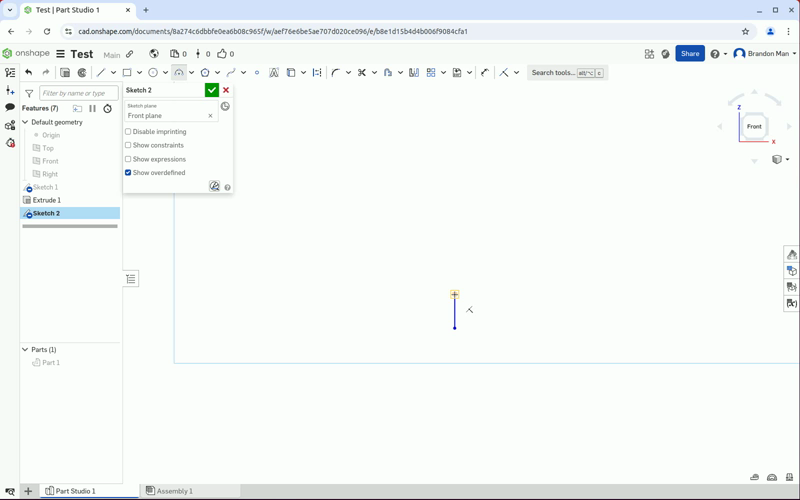
click(454, 294)
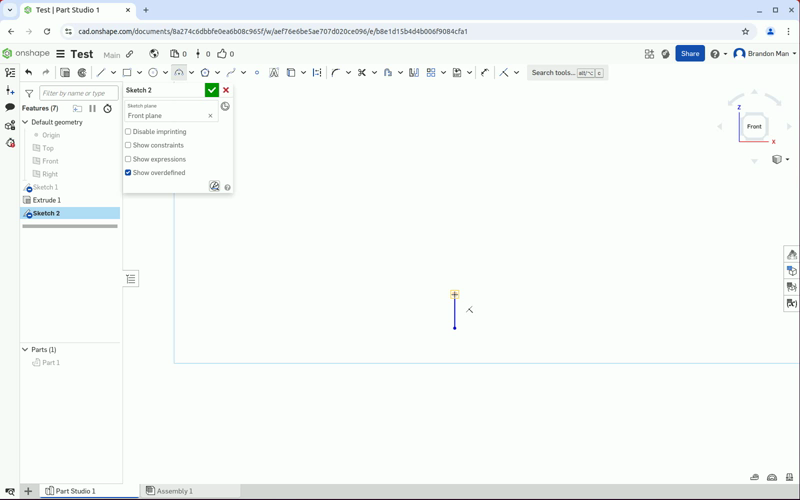
scroll(-6)
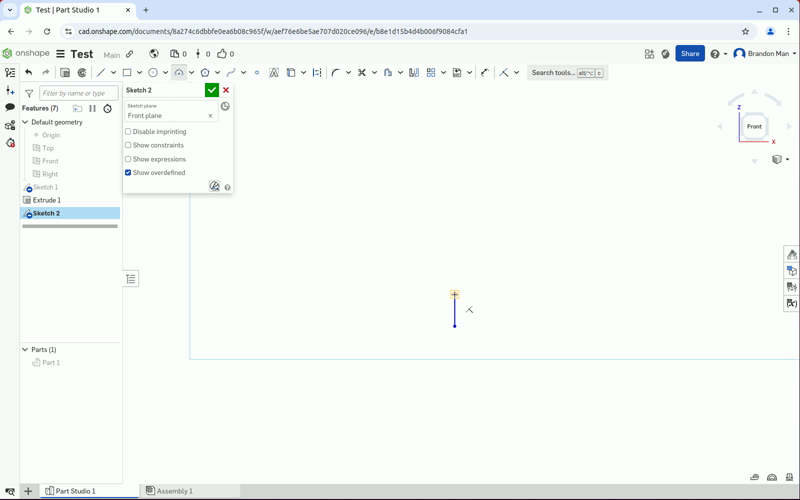
scroll(-6)
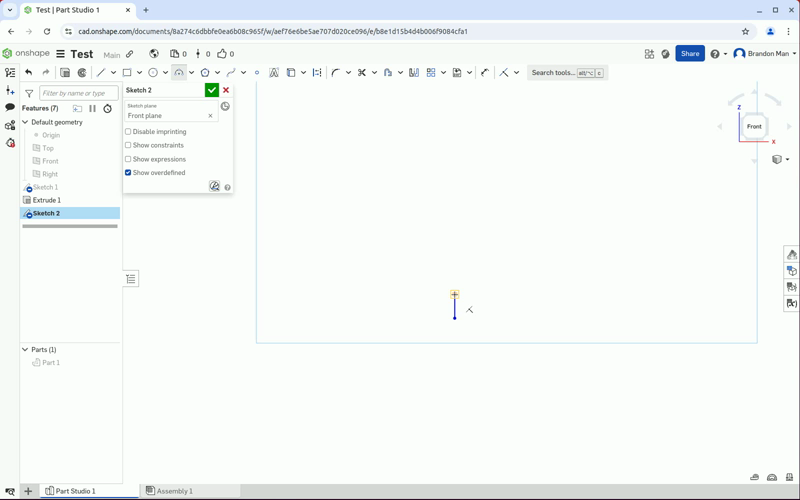
scroll(-6)
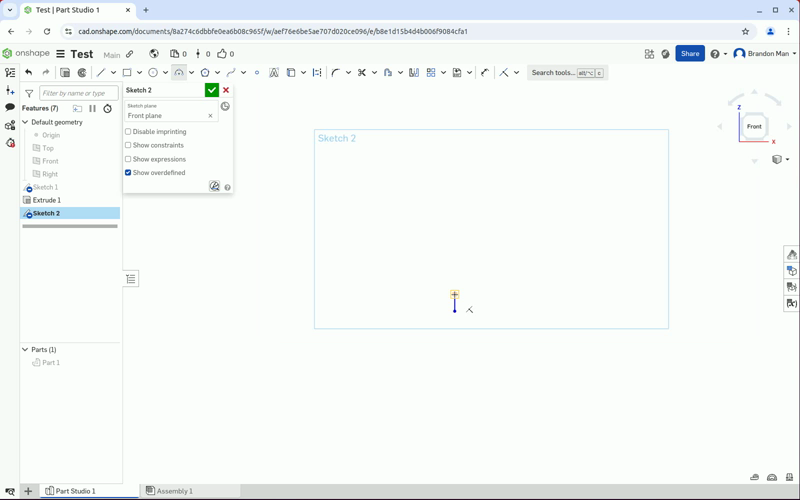
scroll(-6)
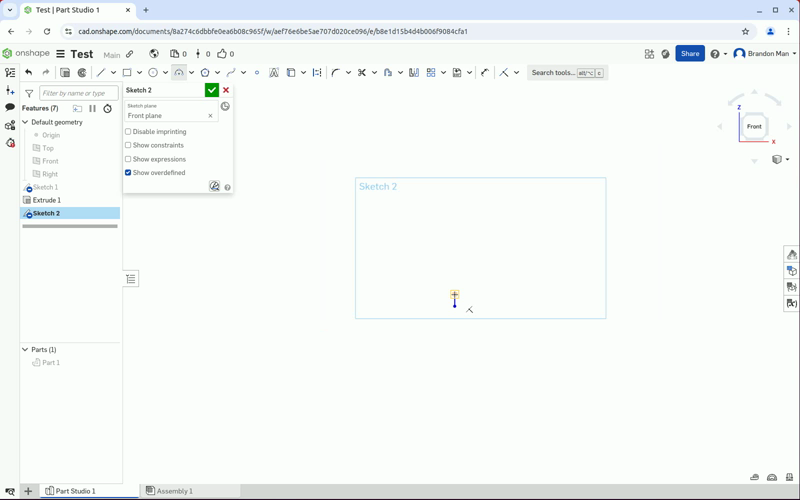
scroll(-6)
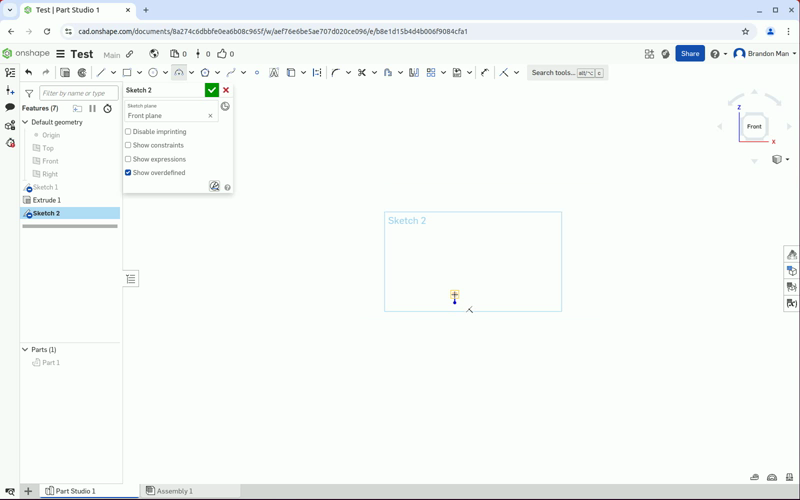
scroll(-6)
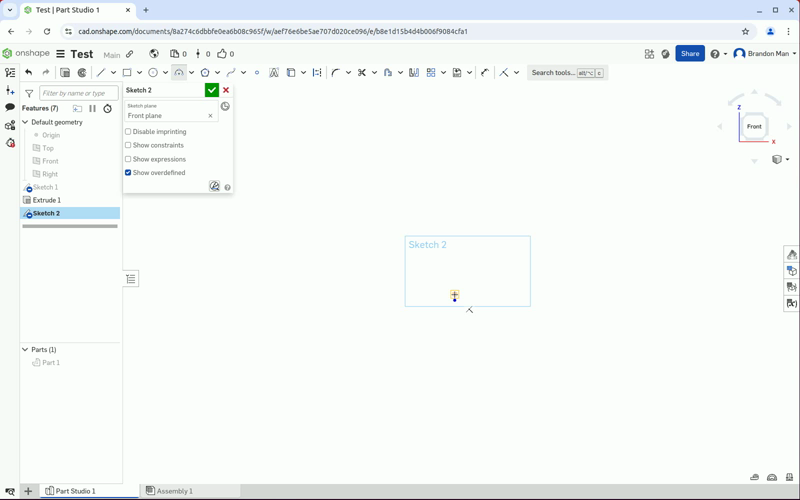
scroll(-6)
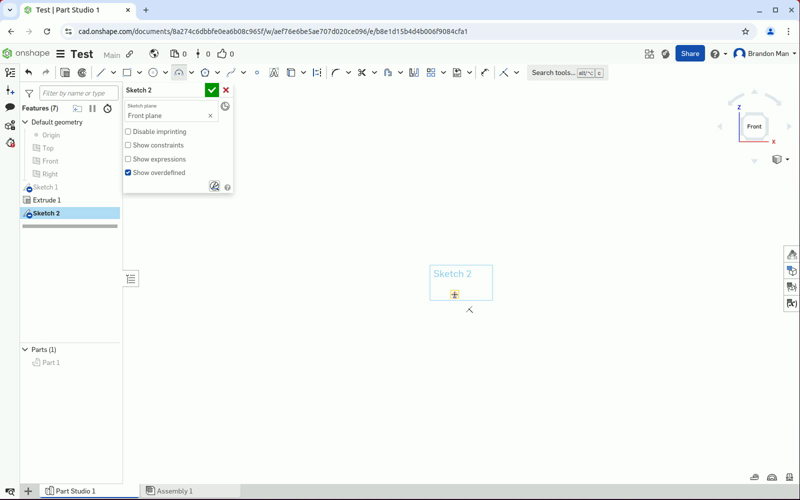
key_down(shift)
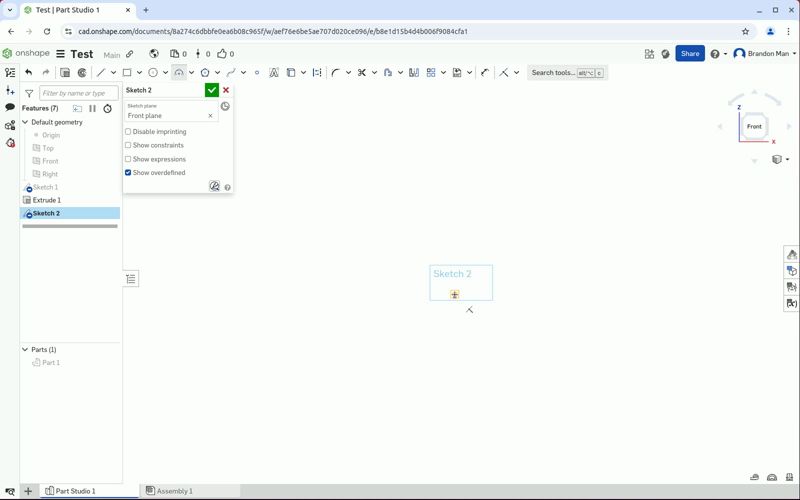
mouse_move(458, 270)
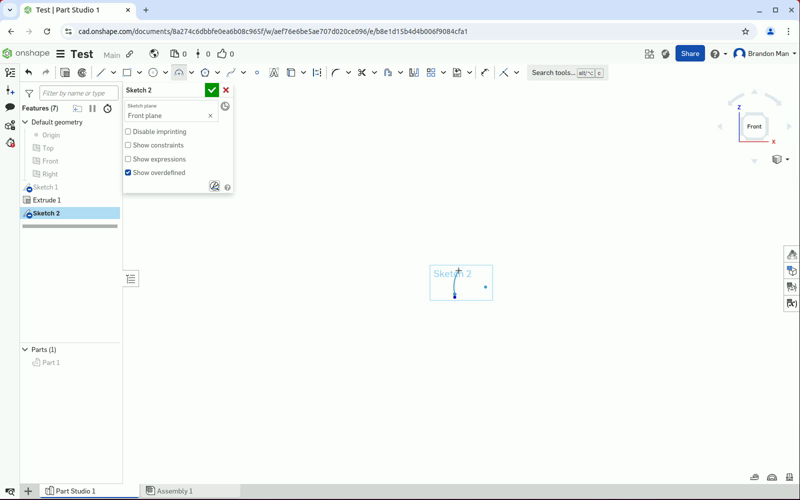
click(458, 270)
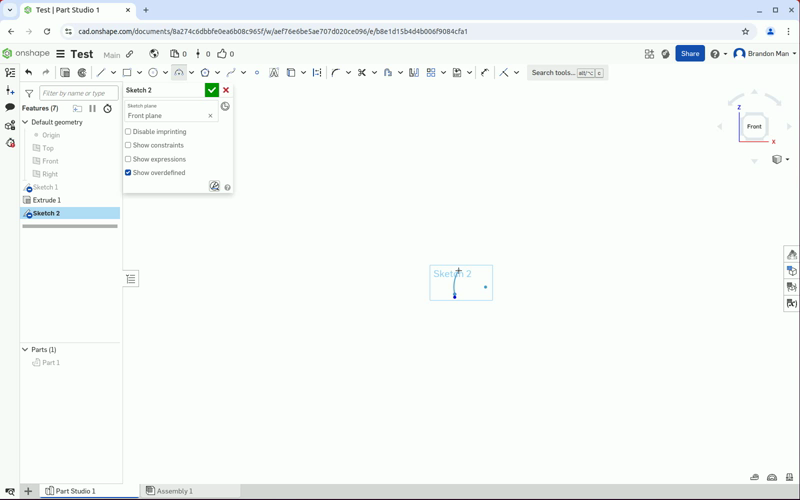
mouse_move(447, 280)
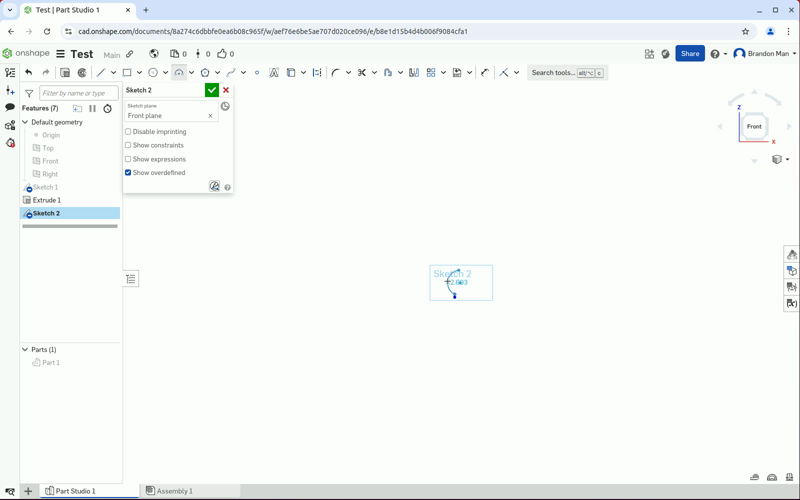
click(447, 280)
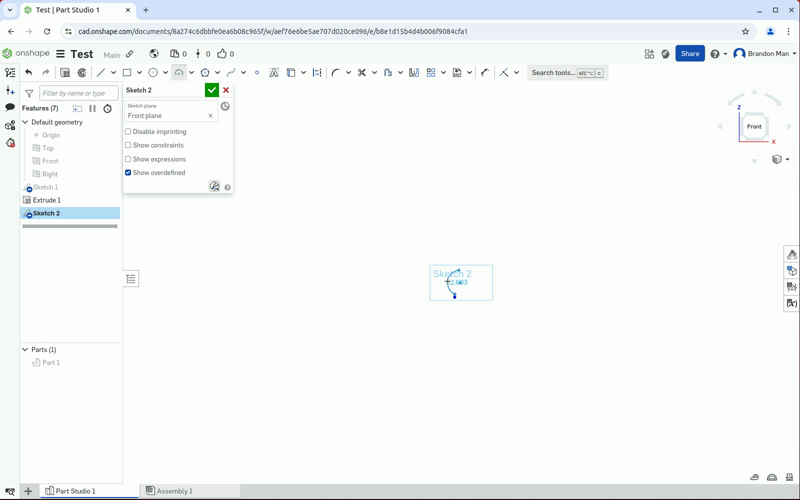
key_up(shift)
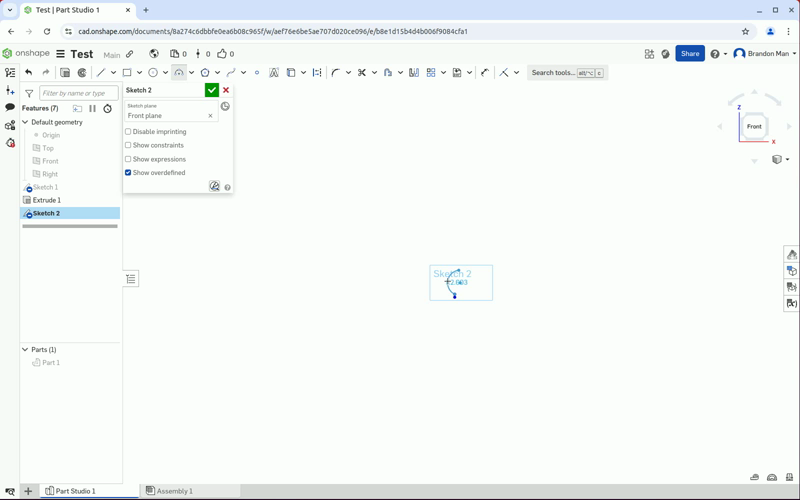
key(esc)
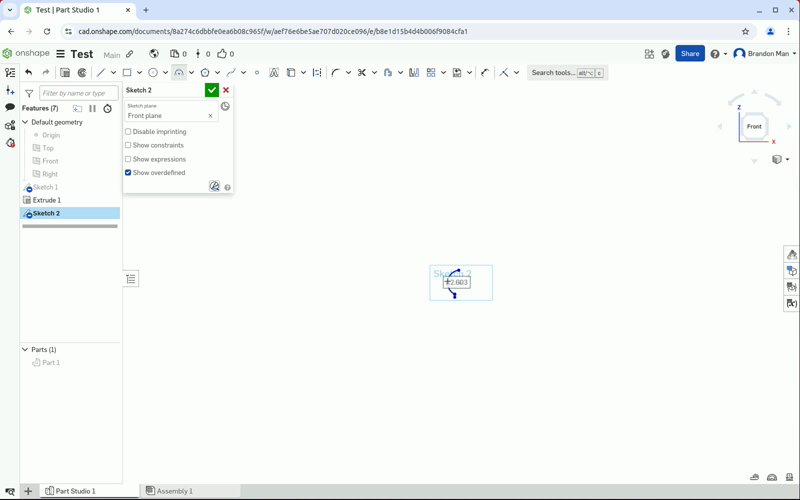
key(l)
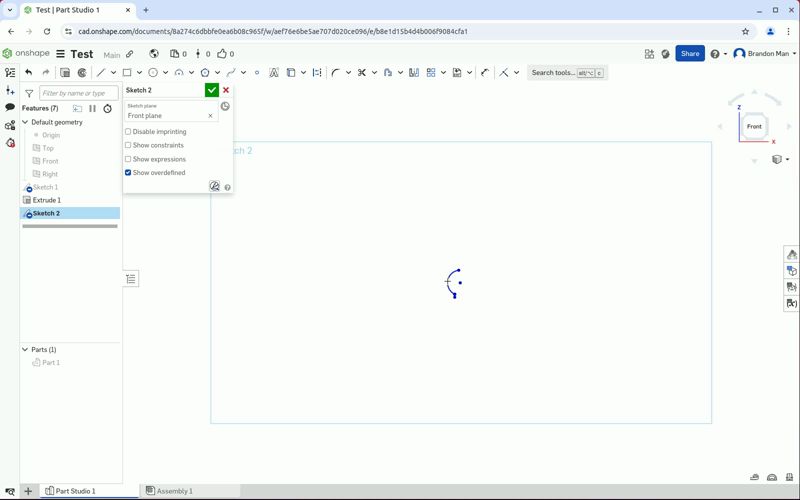
mouse_move(458, 270)
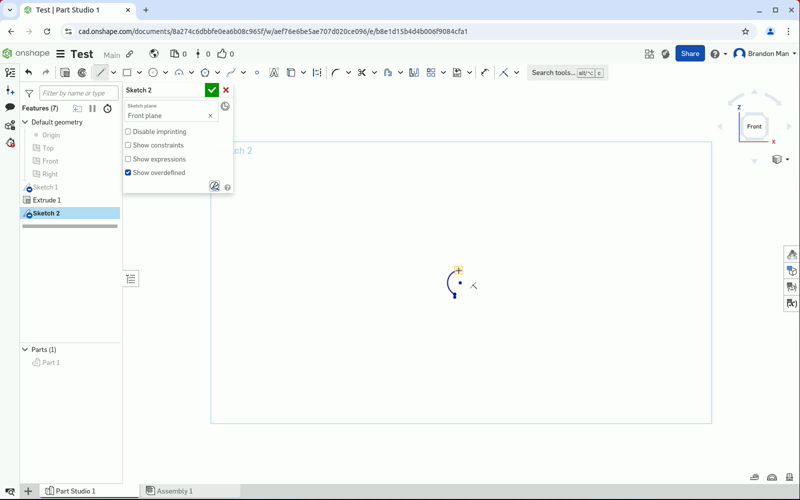
click(458, 270)
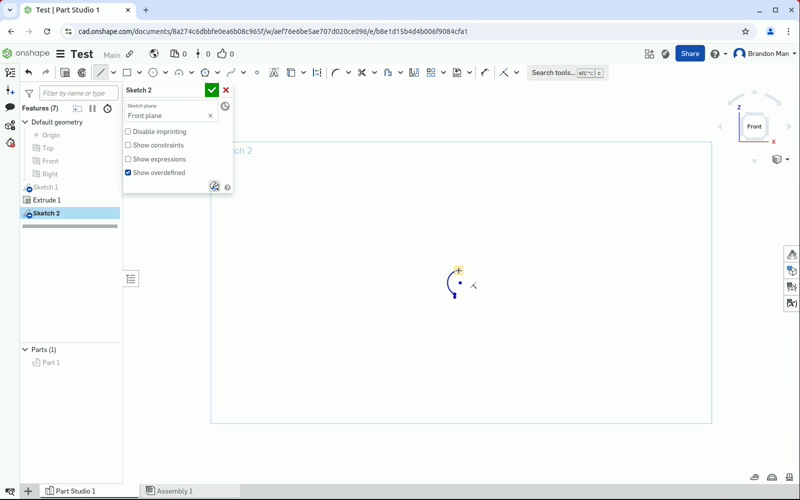
key_down(shift)
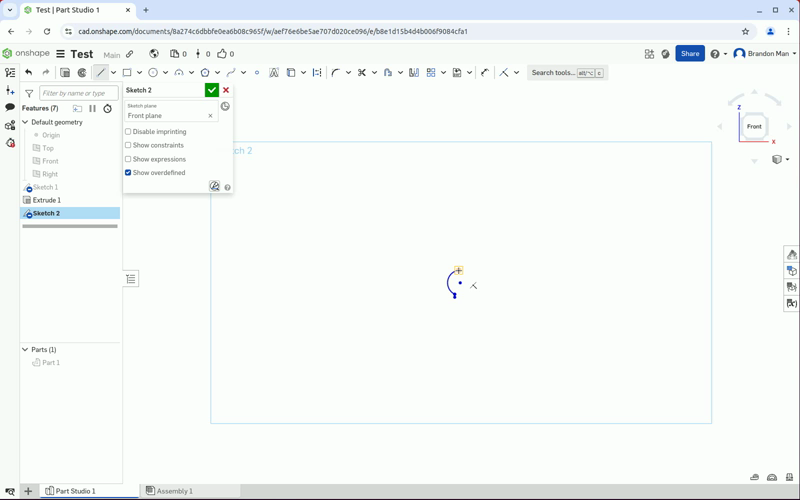
mouse_move(458, 170)
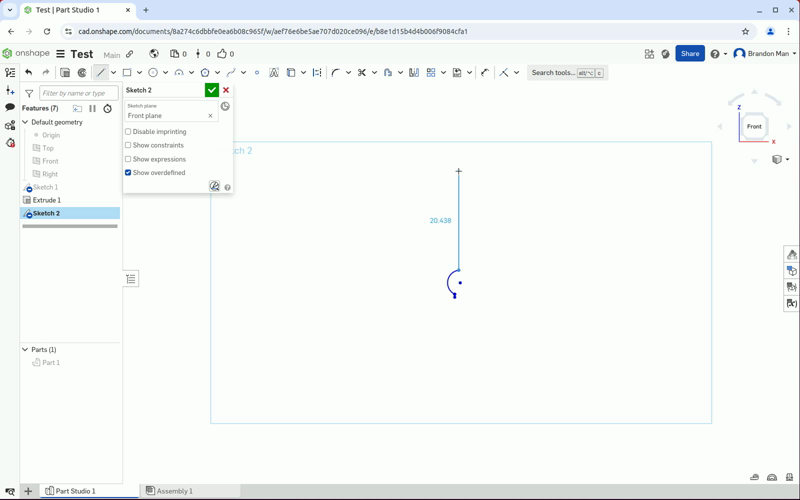
click(458, 170)
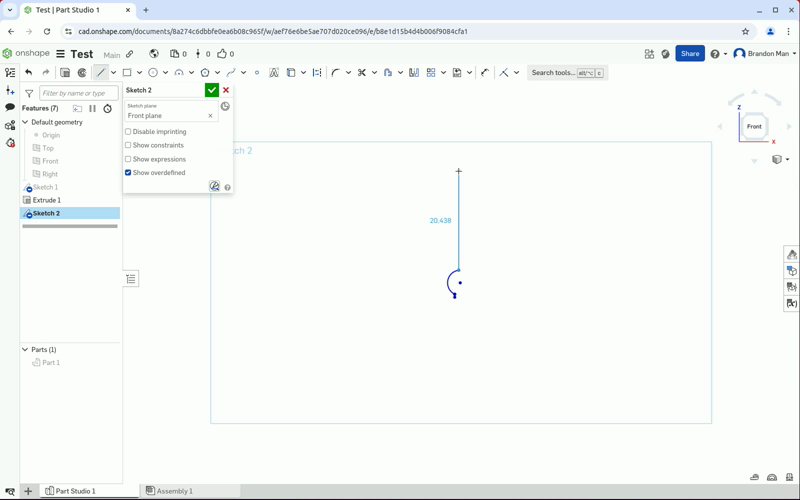
key_up(shift)
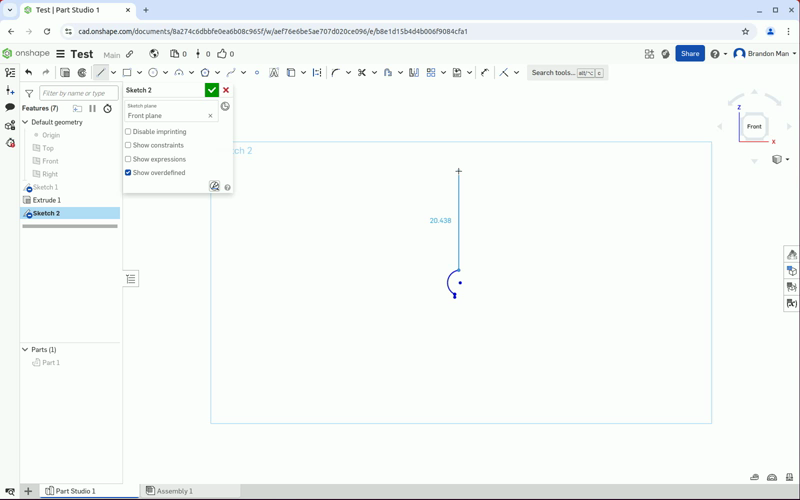
key_down(shift)
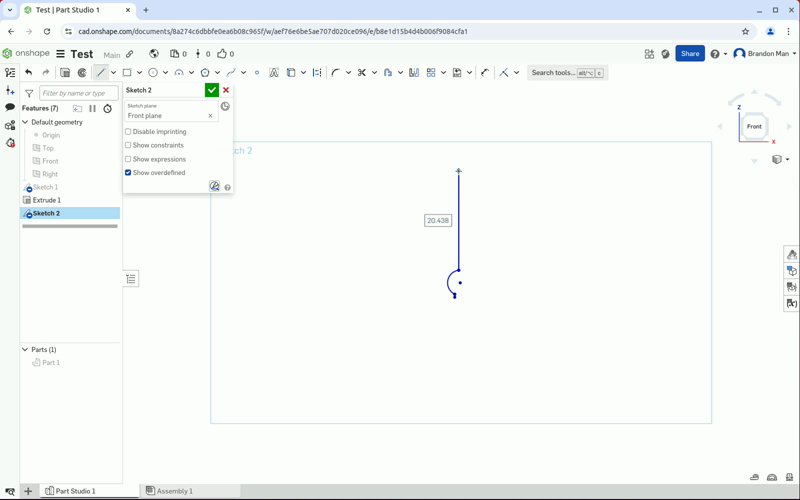
mouse_move(489, 170)
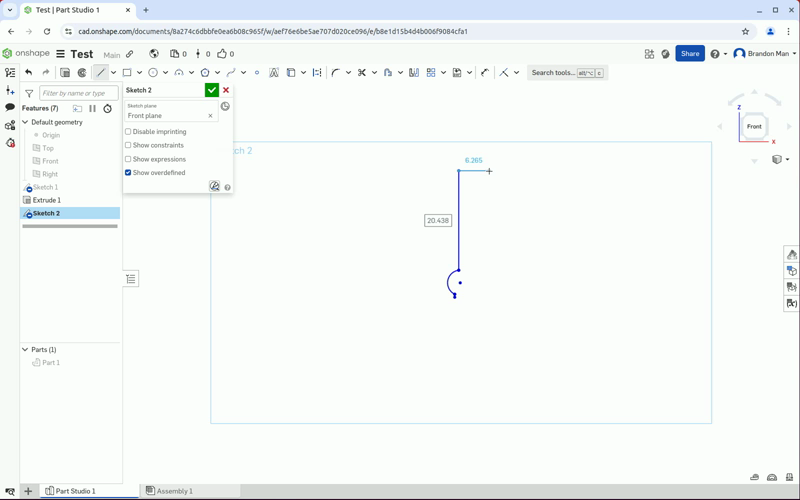
mouse_move(461, 170)
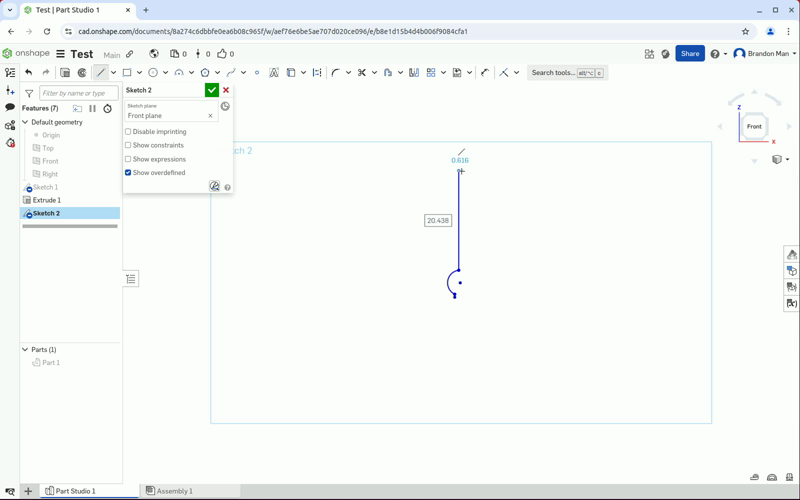
scroll(6)
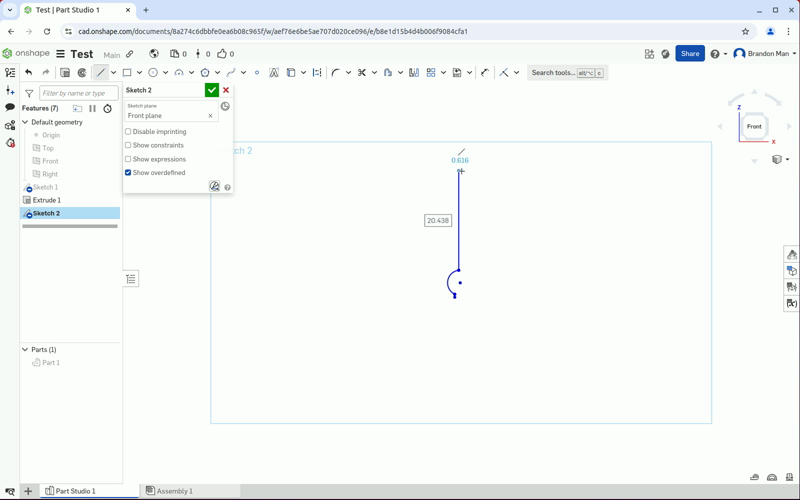
scroll(6)
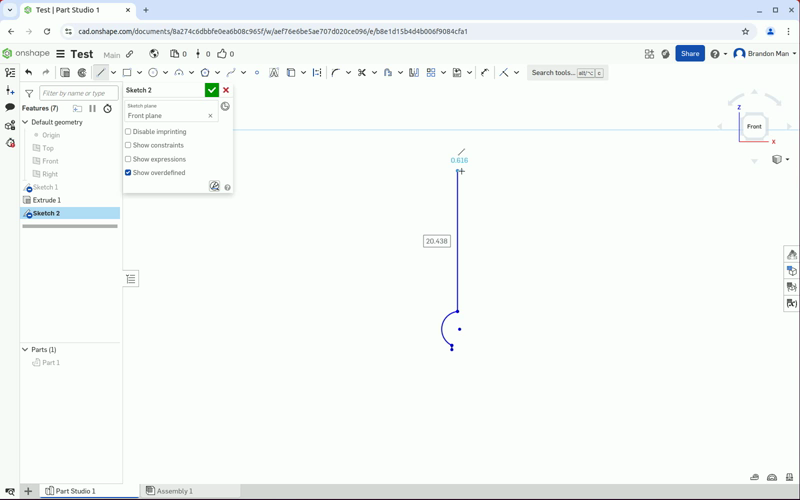
scroll(6)
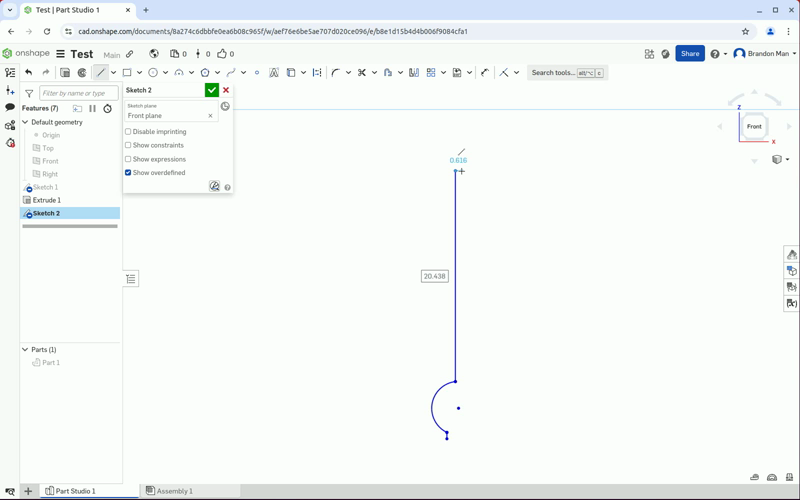
scroll(6)
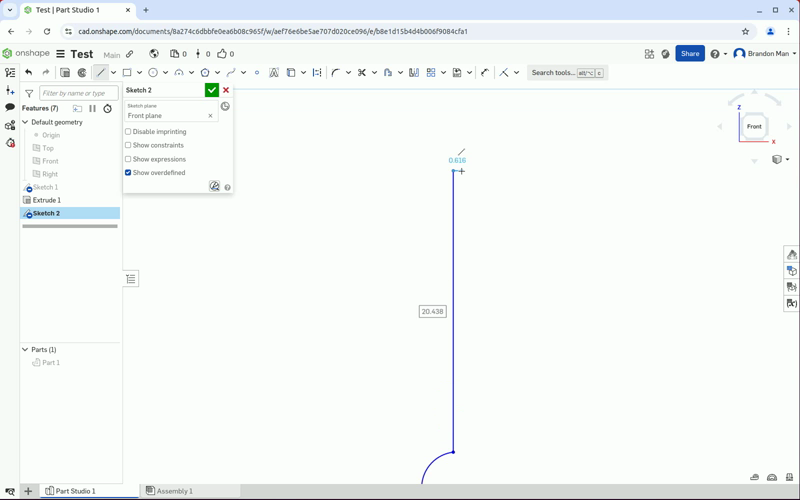
scroll(6)
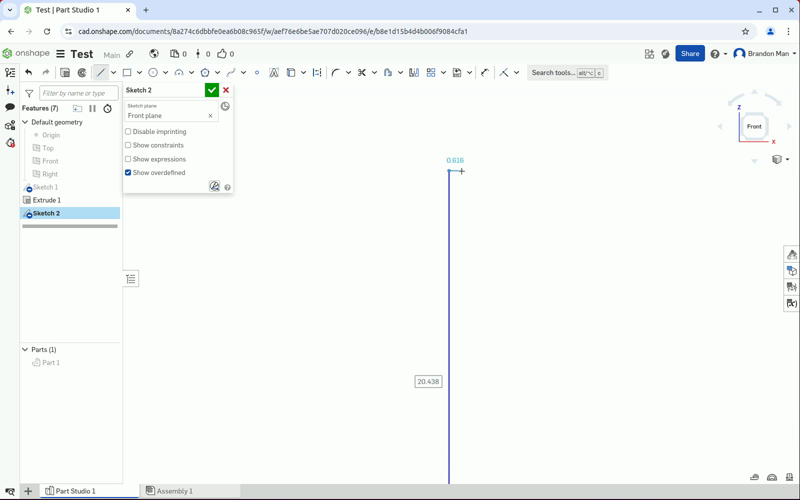
scroll(6)
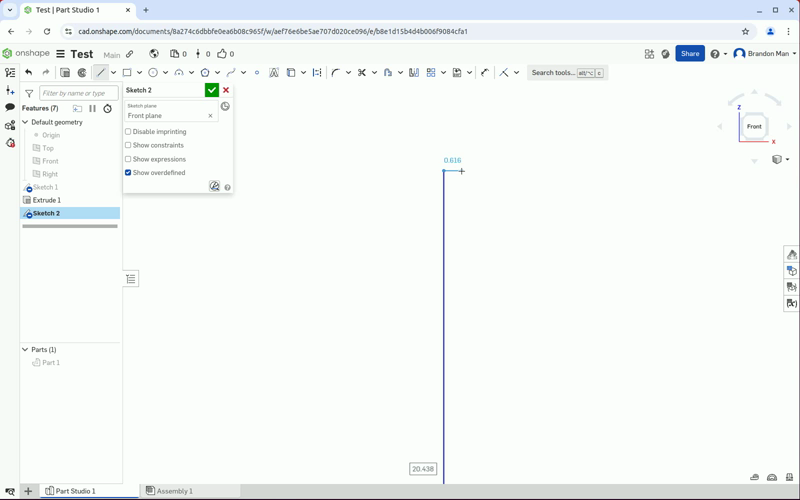
scroll(6)
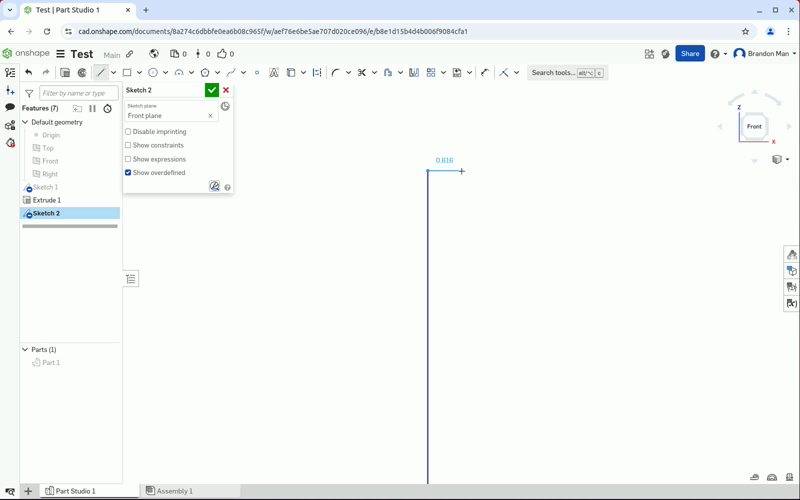
click(461, 170)
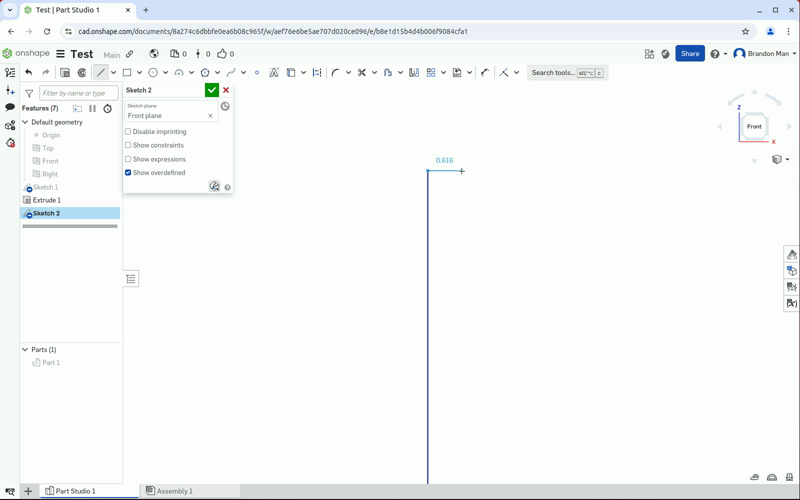
scroll(-6)
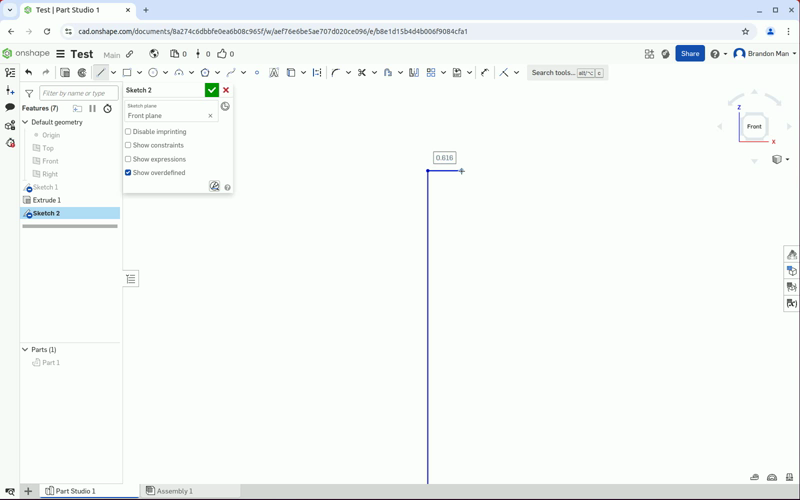
scroll(-6)
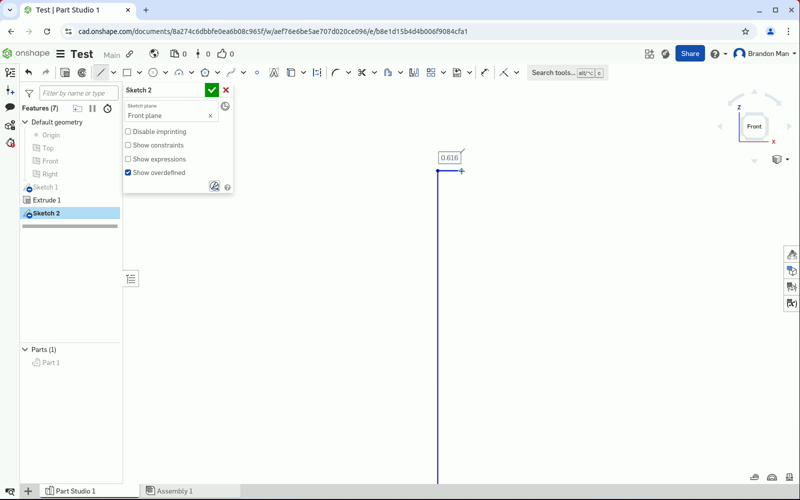
scroll(-6)
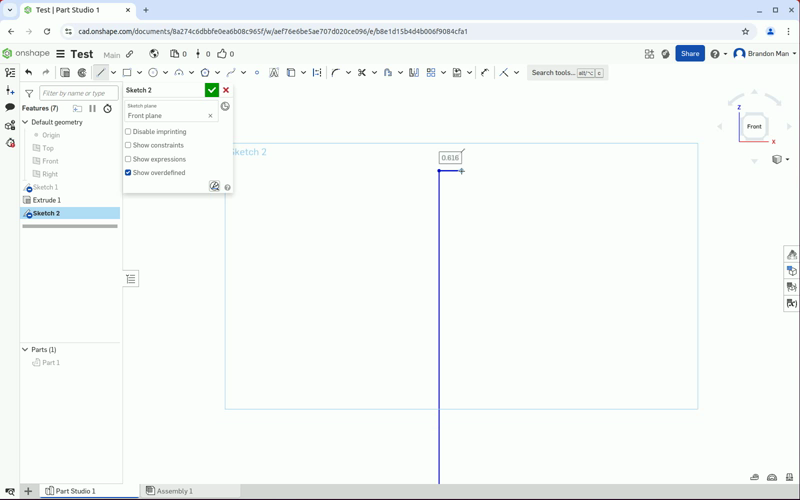
scroll(-6)
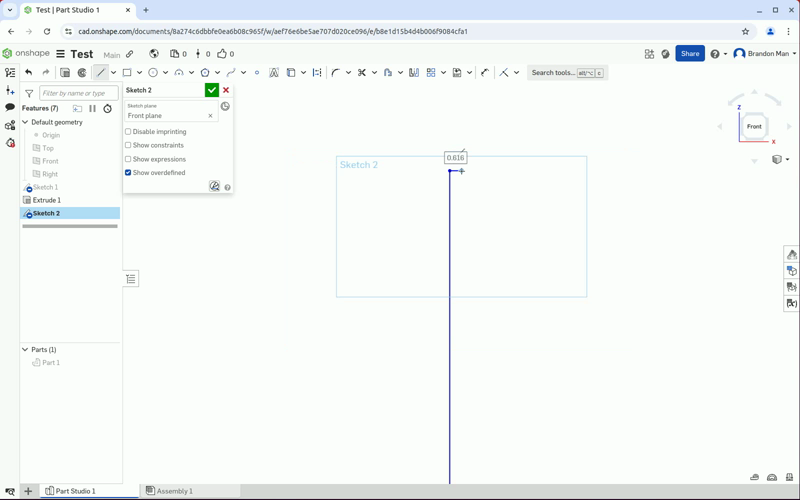
scroll(-6)
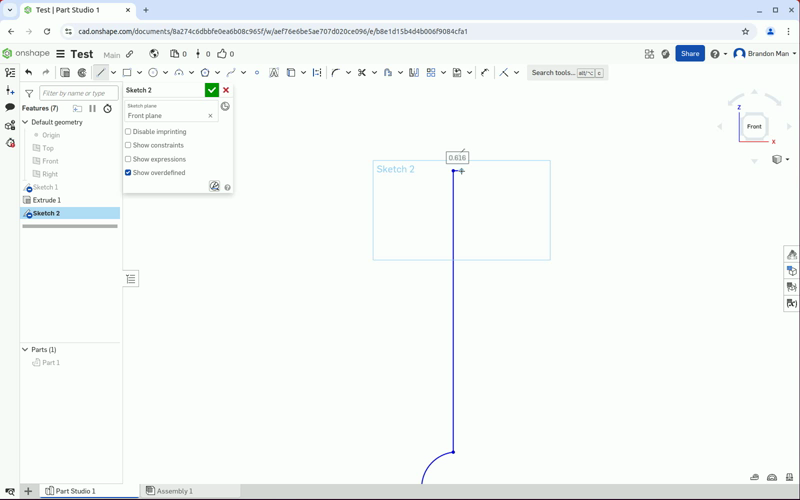
scroll(-6)
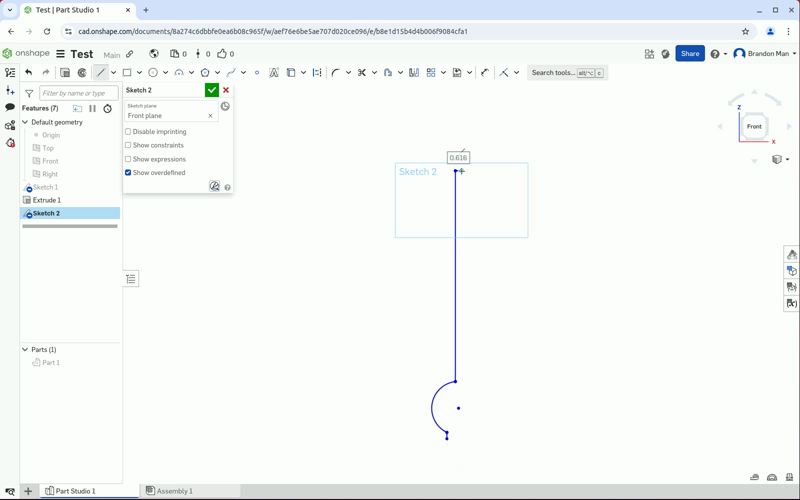
scroll(-6)
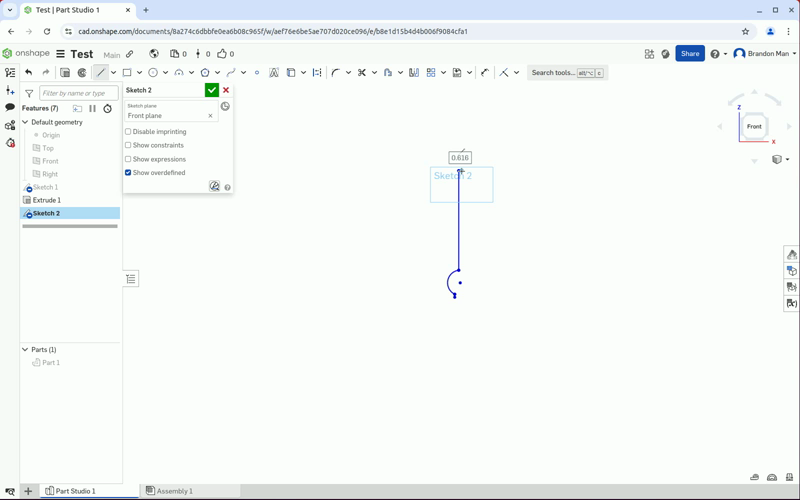
key_up(shift)
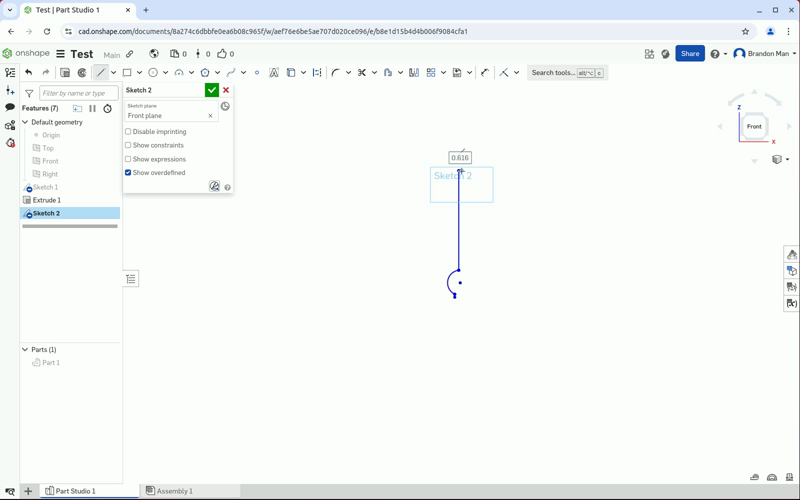
key_down(shift)
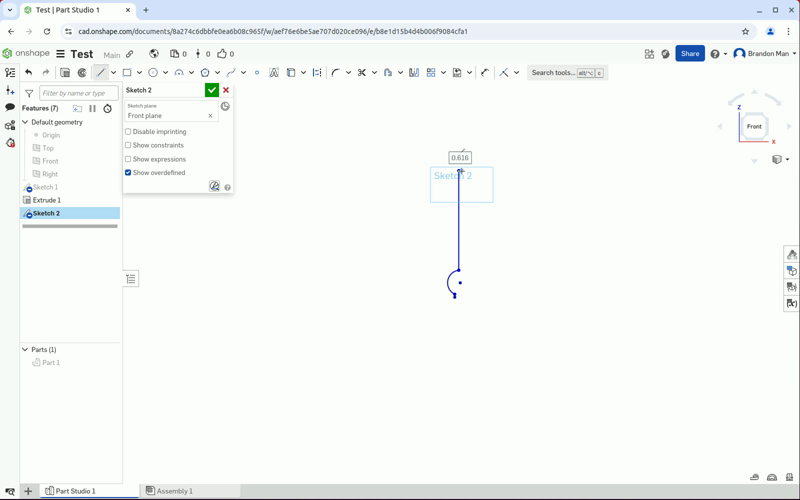
mouse_move(461, 270)
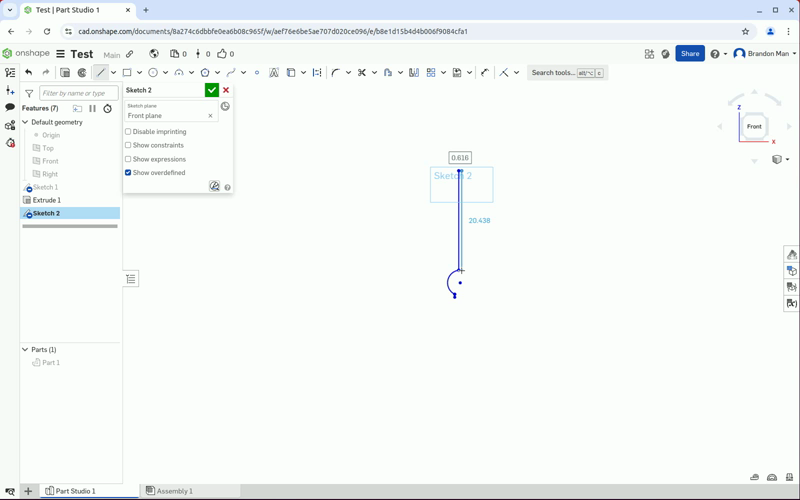
scroll(6)
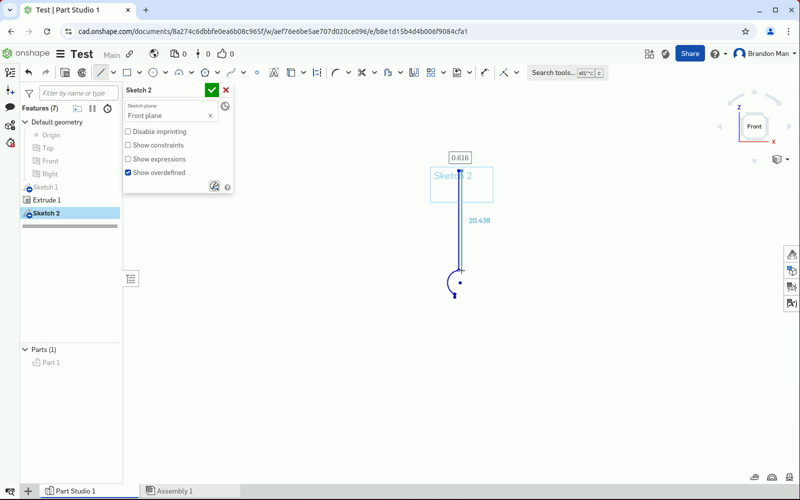
scroll(6)
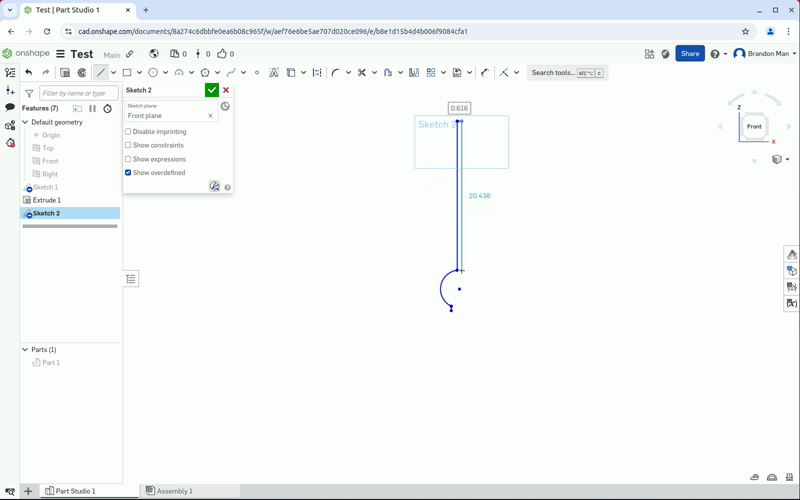
scroll(6)
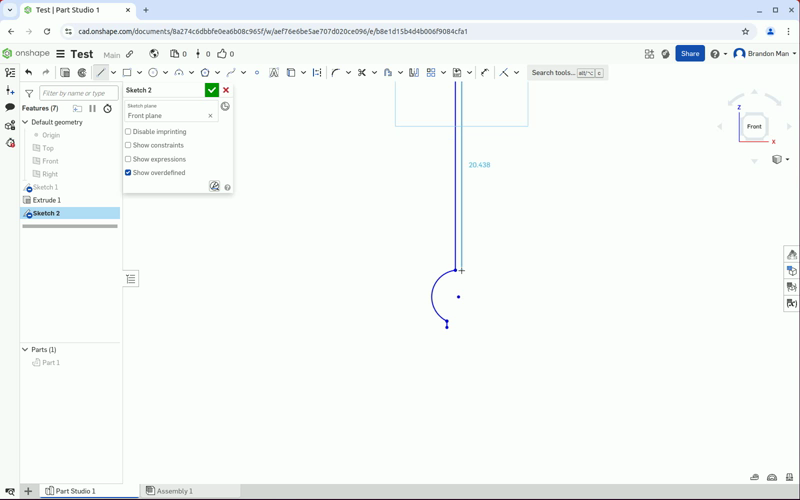
scroll(6)
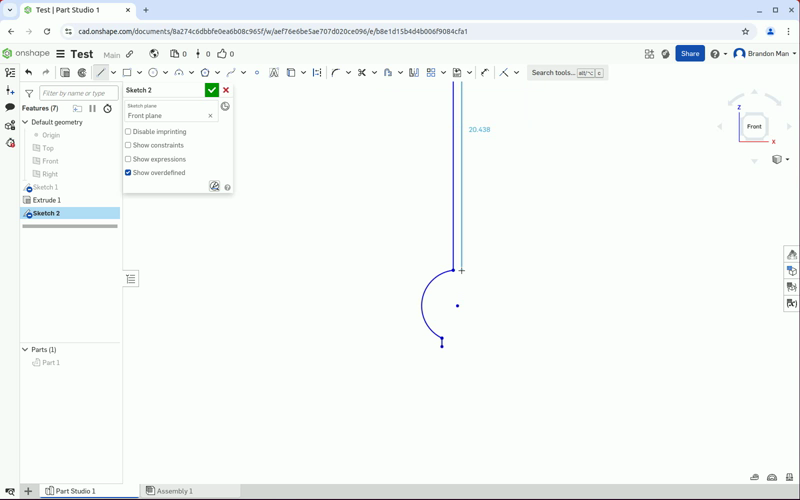
scroll(6)
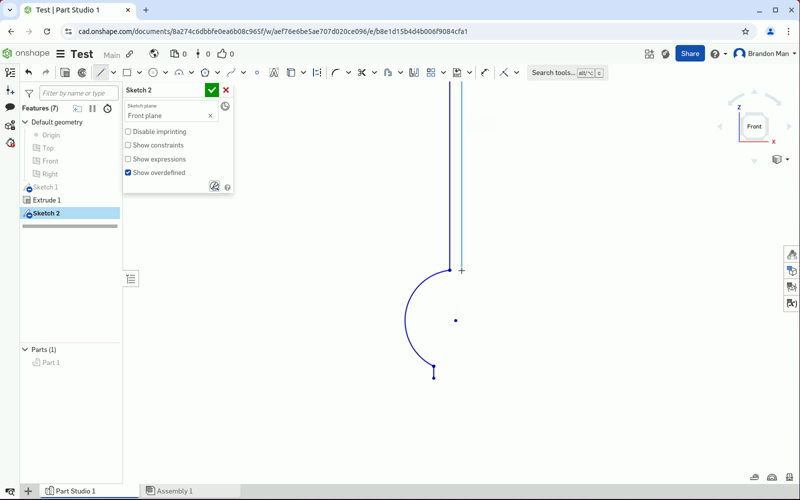
scroll(6)
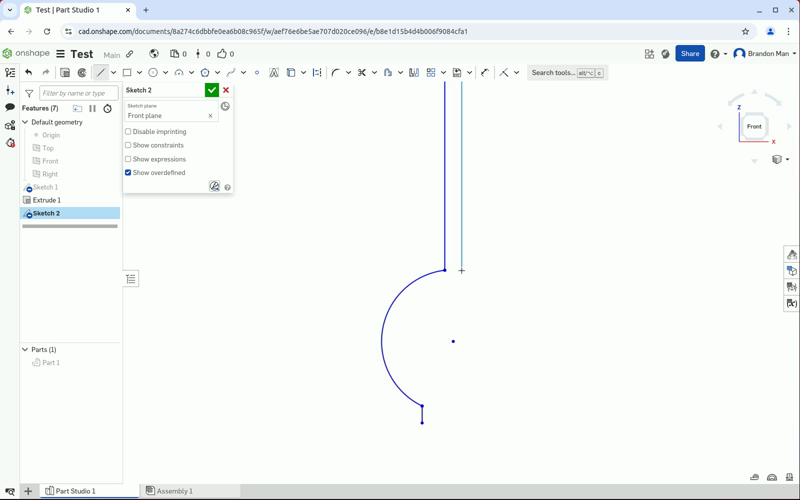
scroll(6)
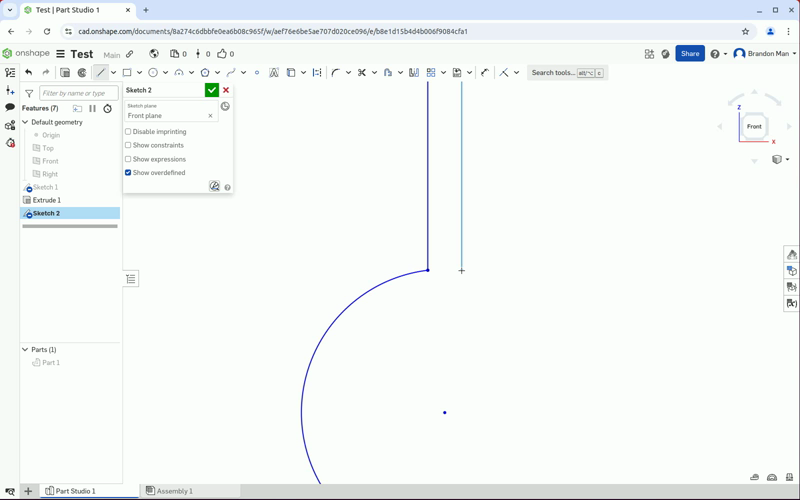
click(461, 270)
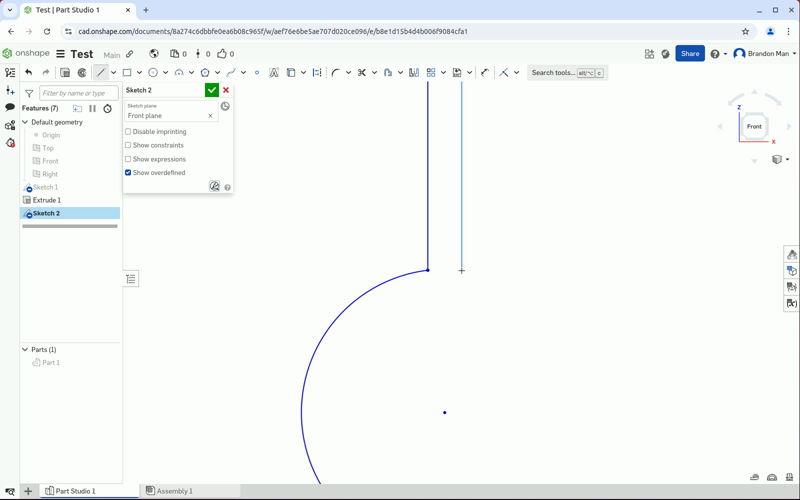
scroll(-6)
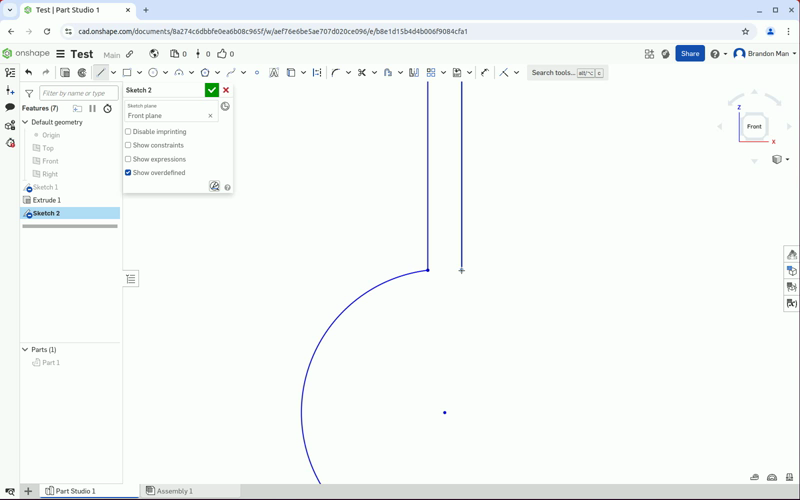
scroll(-6)
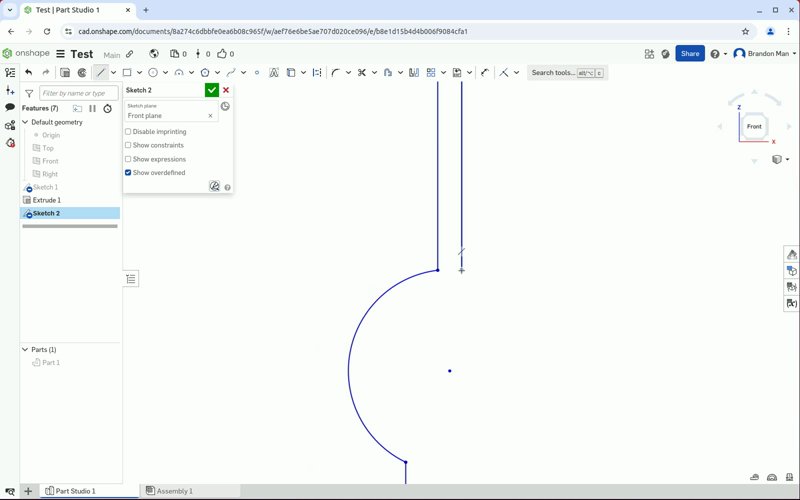
scroll(-6)
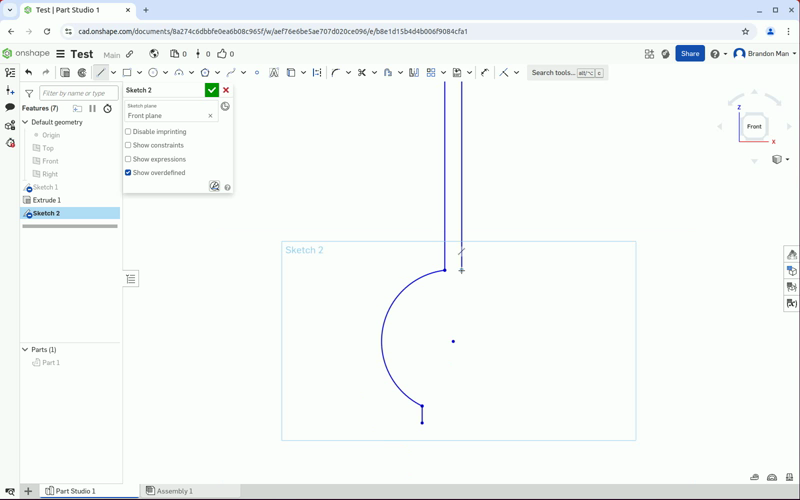
scroll(-6)
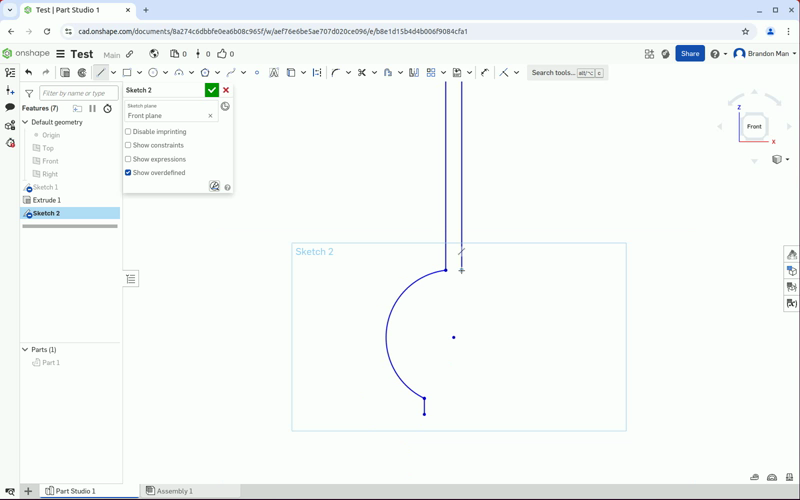
scroll(-6)
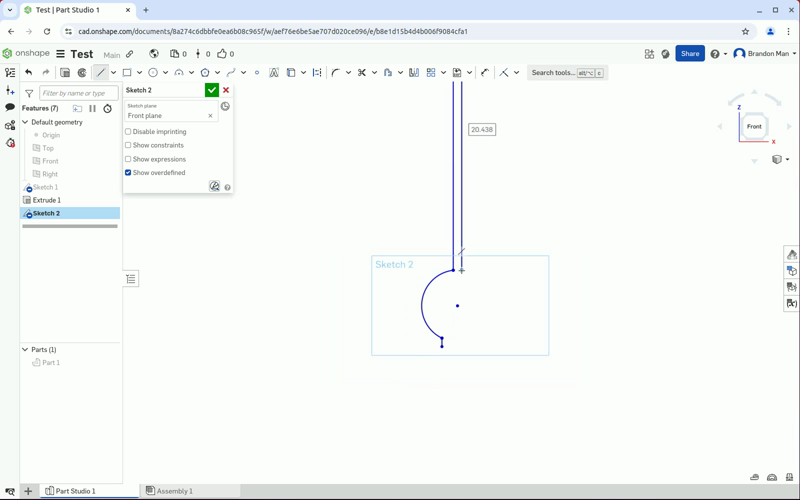
scroll(-6)
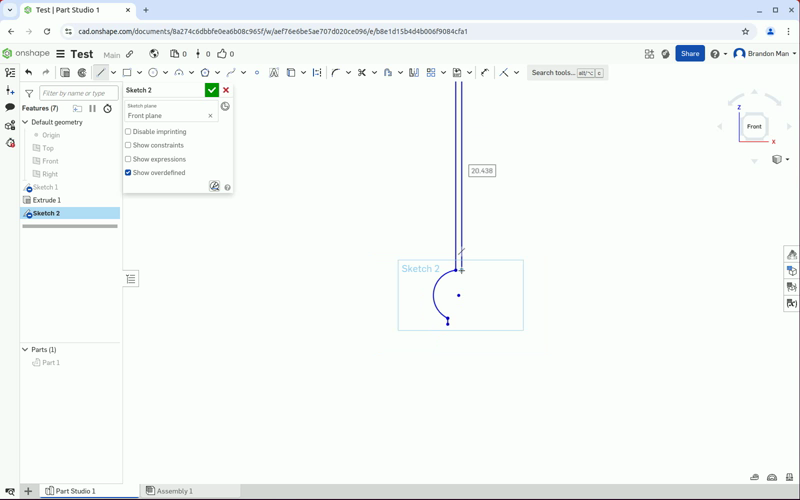
scroll(-6)
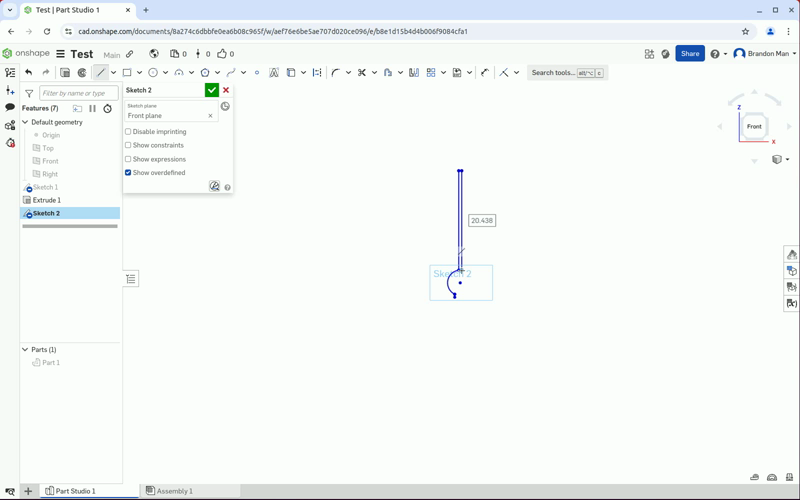
key_up(shift)
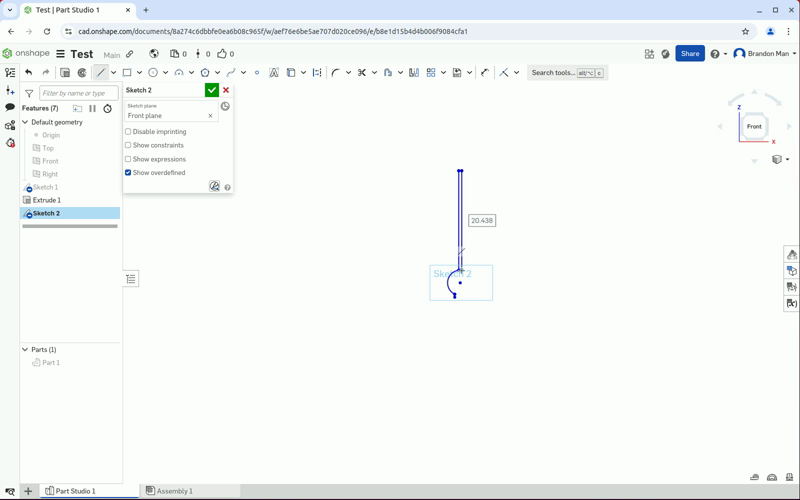
key(esc)
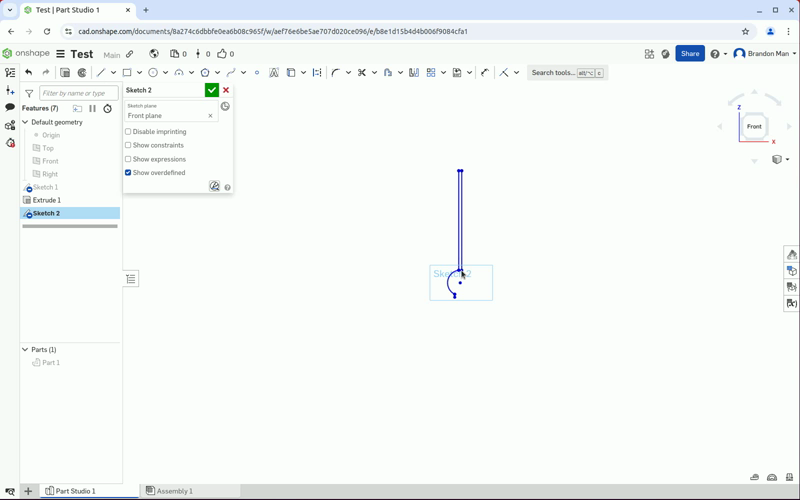
key(a)
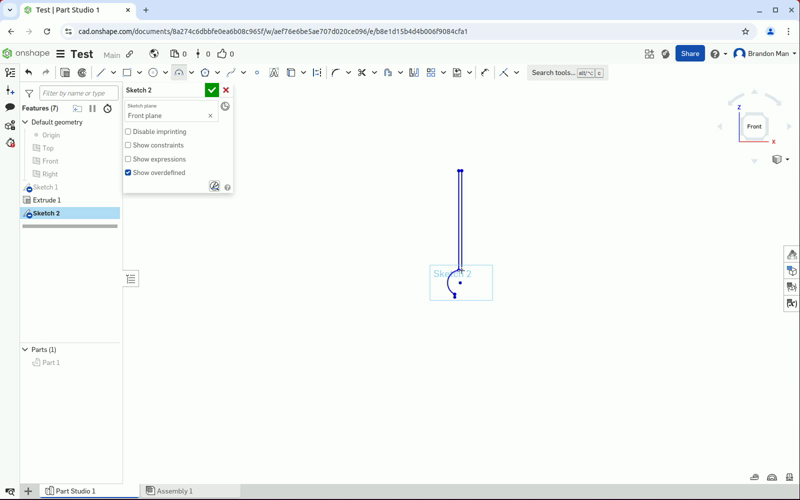
mouse_move(461, 270)
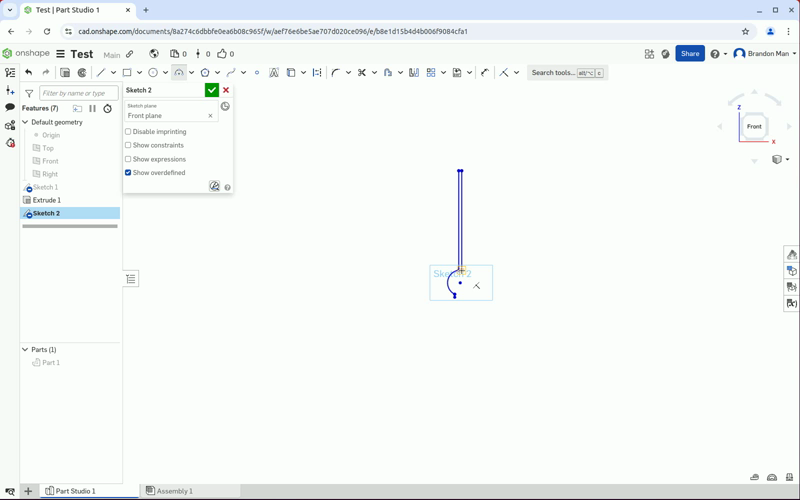
scroll(6)
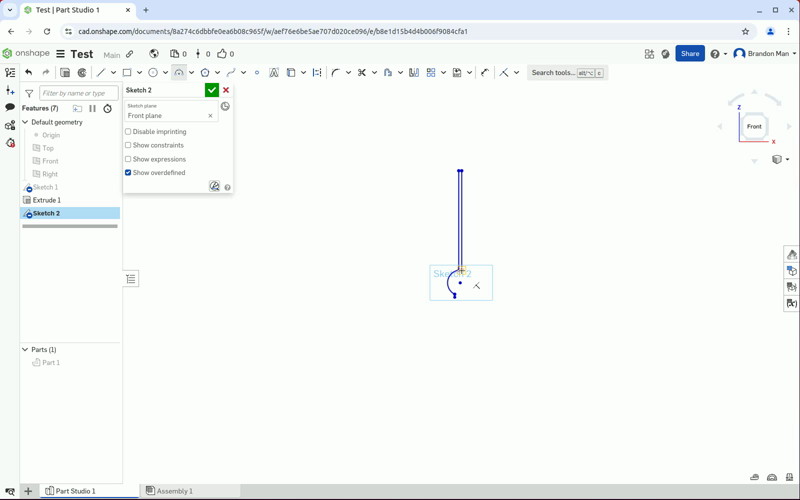
scroll(6)
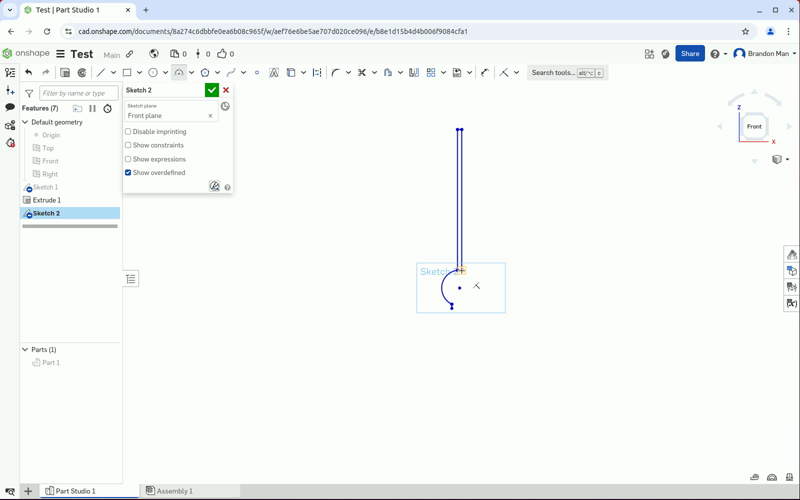
scroll(6)
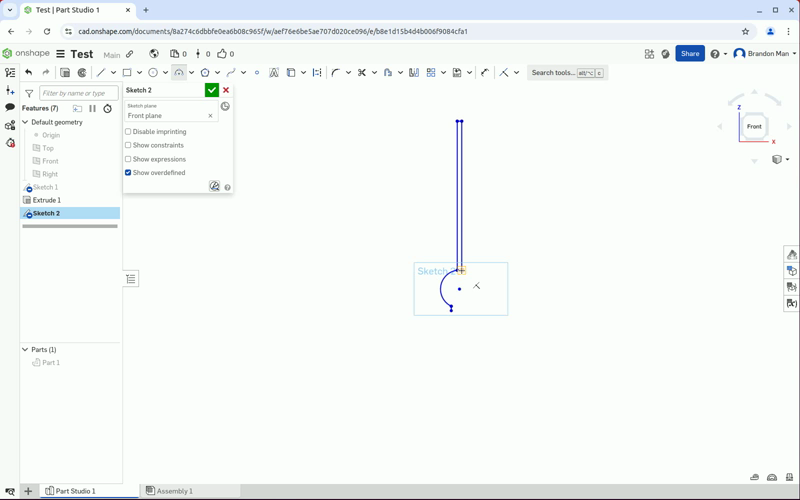
scroll(6)
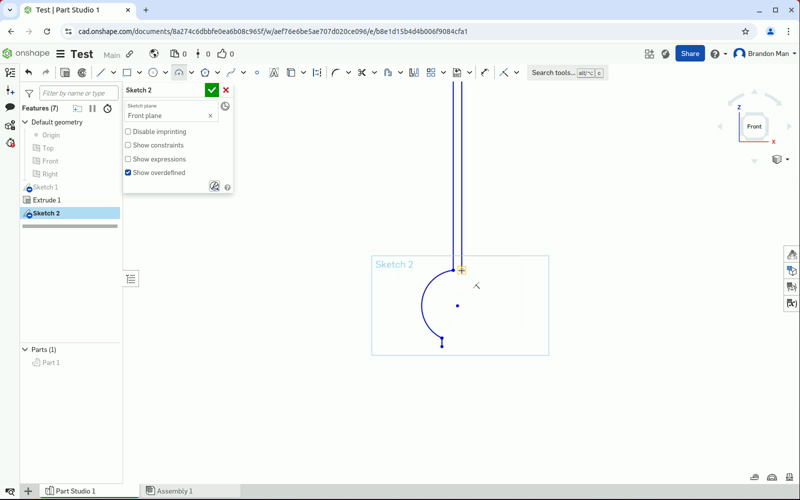
scroll(6)
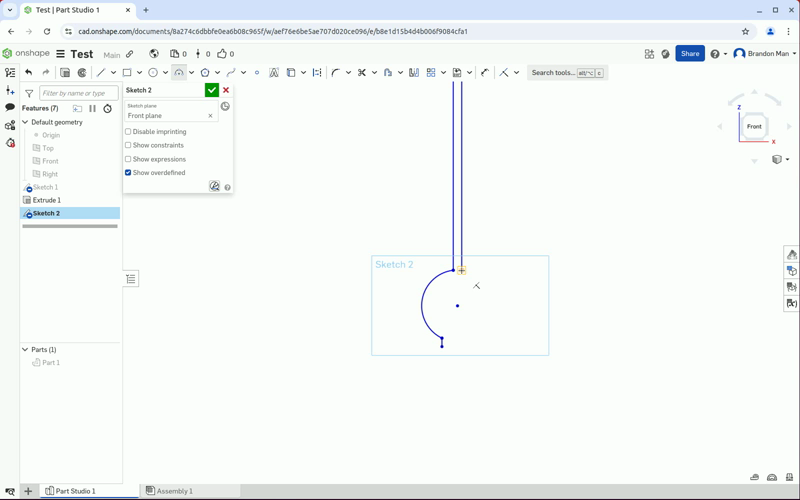
scroll(6)
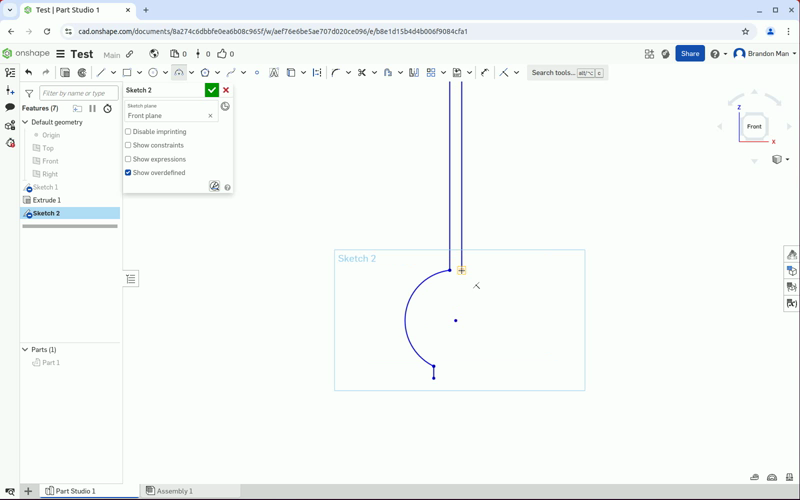
scroll(6)
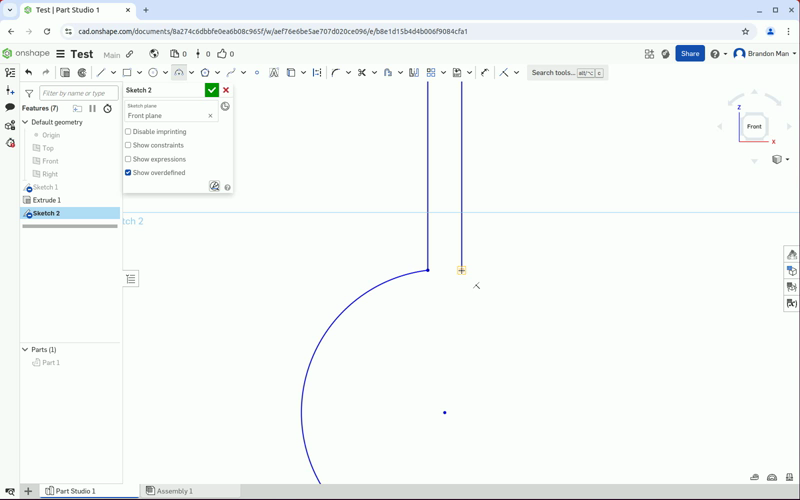
click(461, 270)
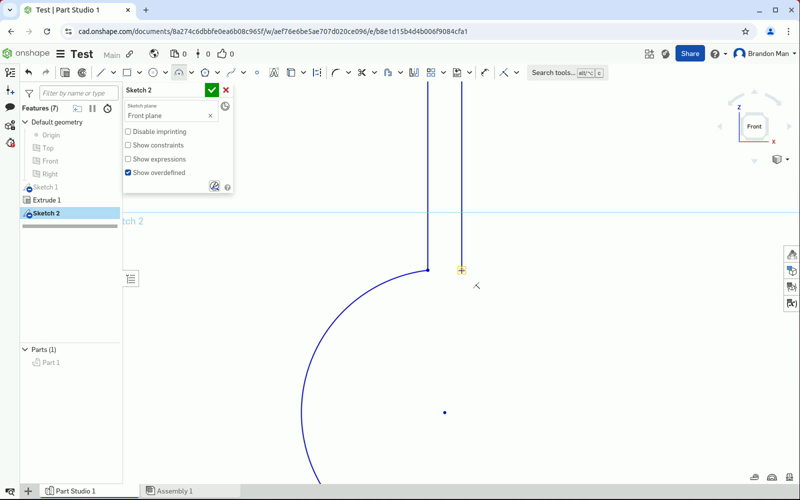
scroll(-6)
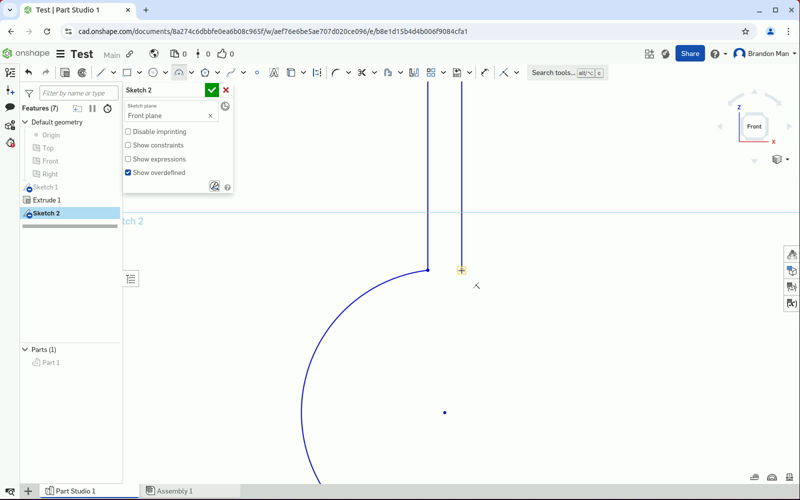
scroll(-6)
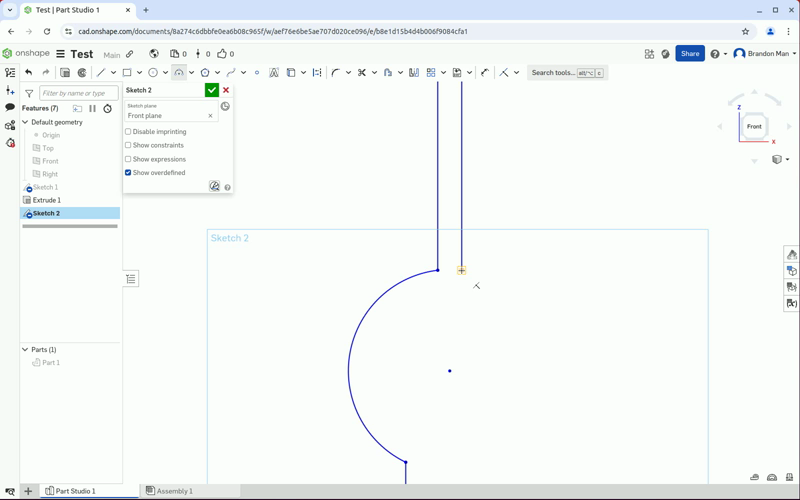
scroll(-6)
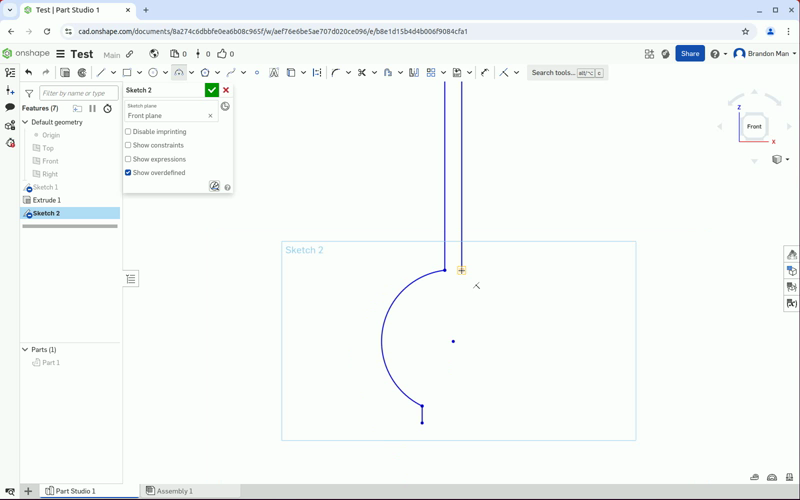
scroll(-6)
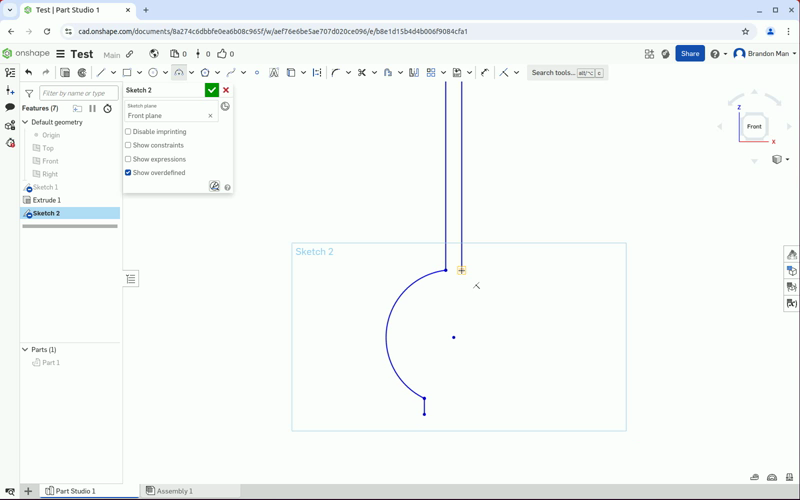
scroll(-6)
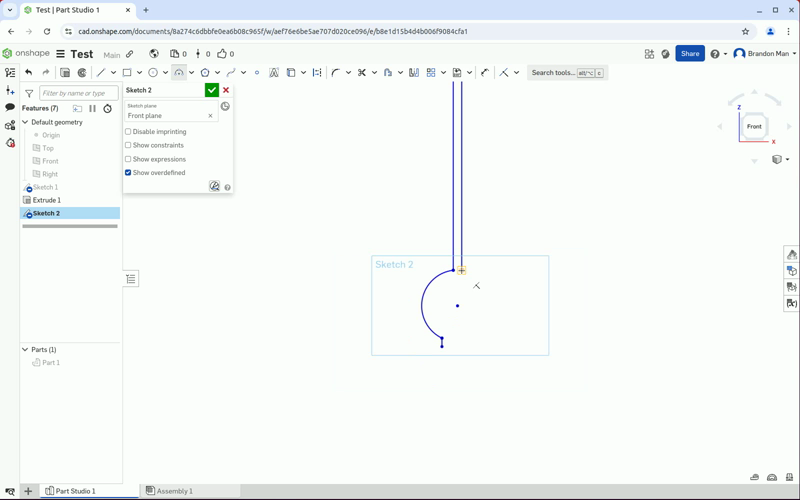
scroll(-6)
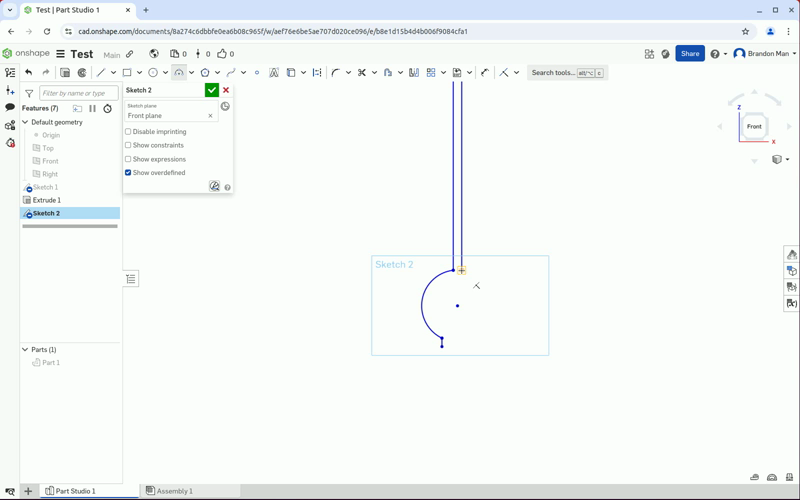
scroll(-6)
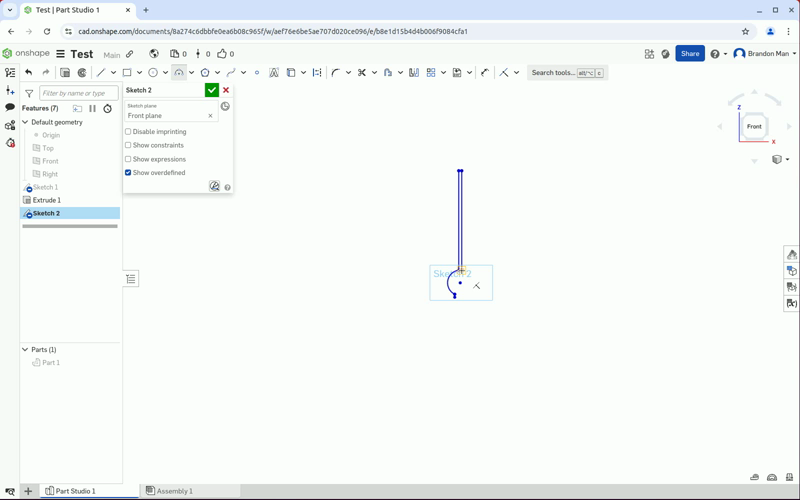
key_down(shift)
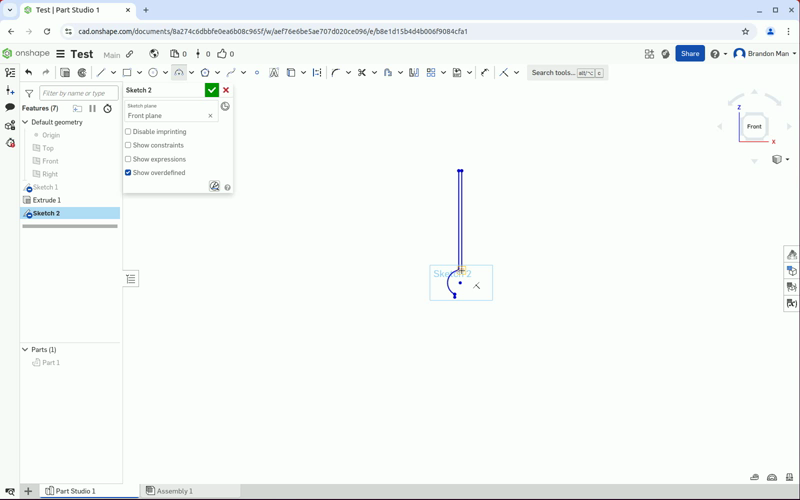
mouse_move(460, 295)
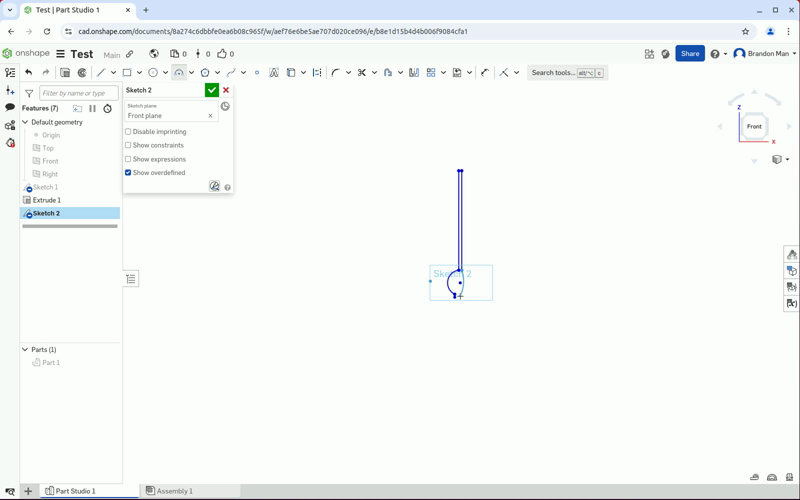
click(460, 295)
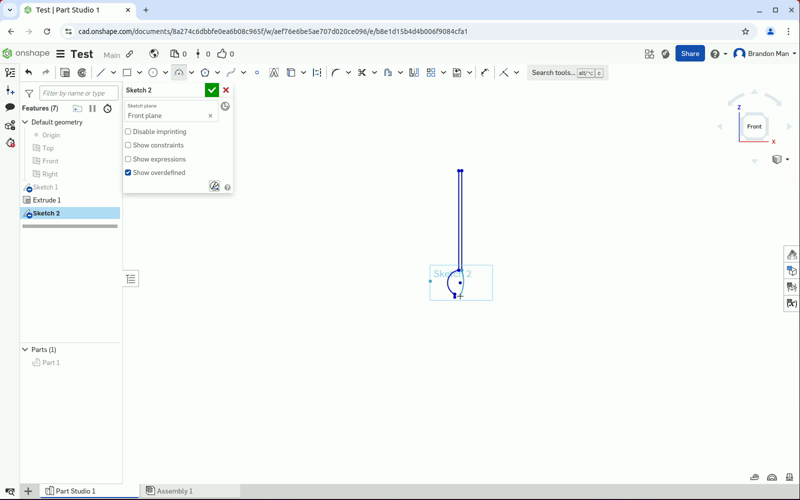
mouse_move(473, 283)
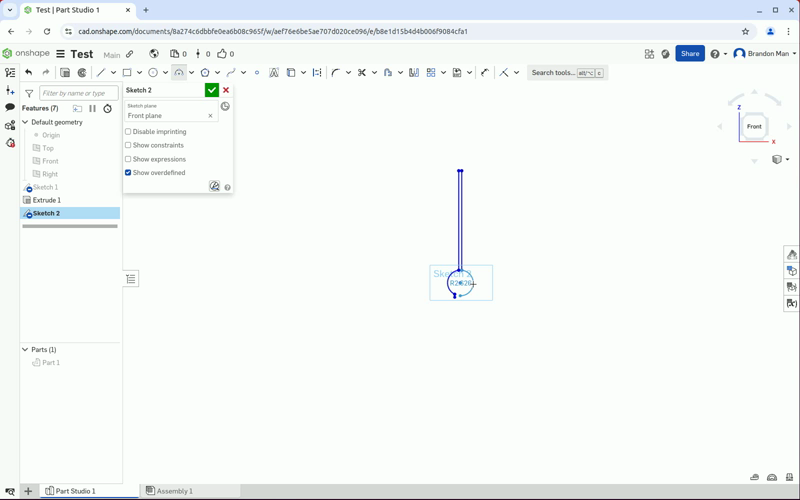
click(473, 283)
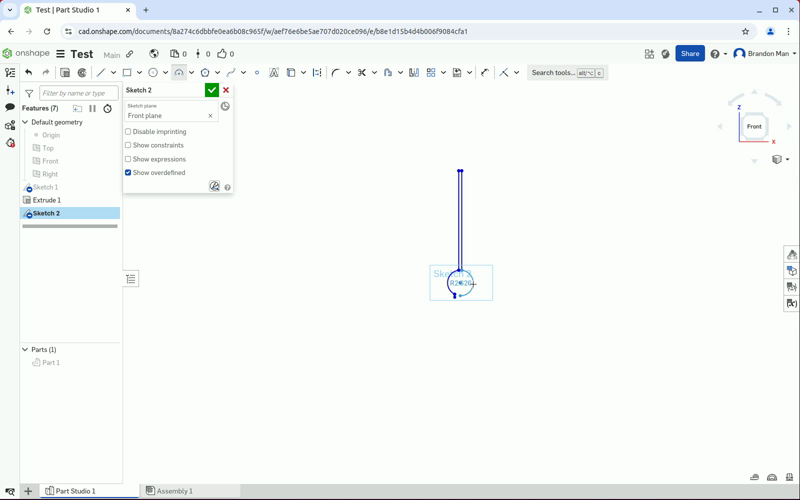
key_up(shift)
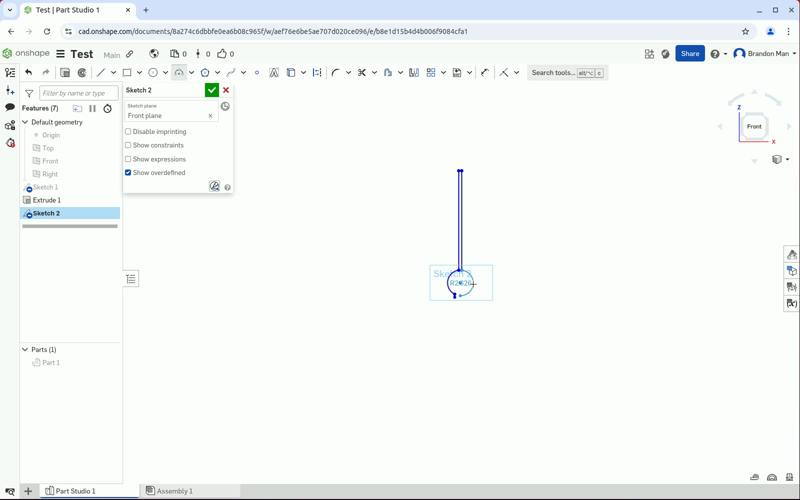
key(esc)
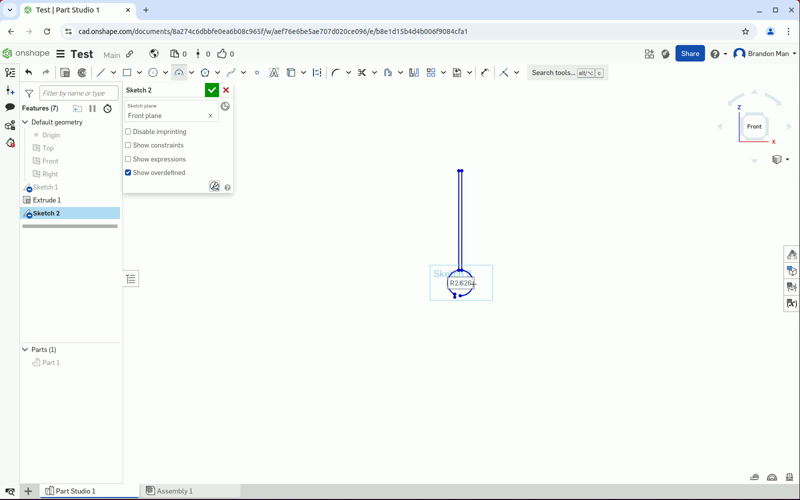
key(l)
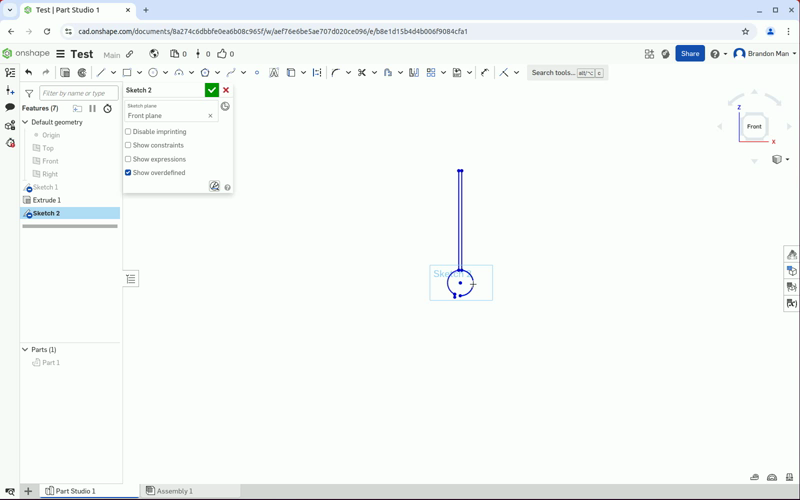
mouse_move(460, 295)
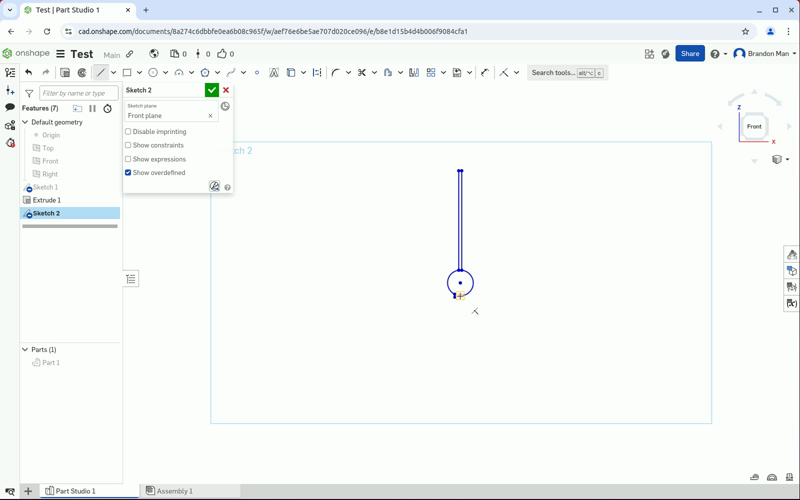
click(460, 295)
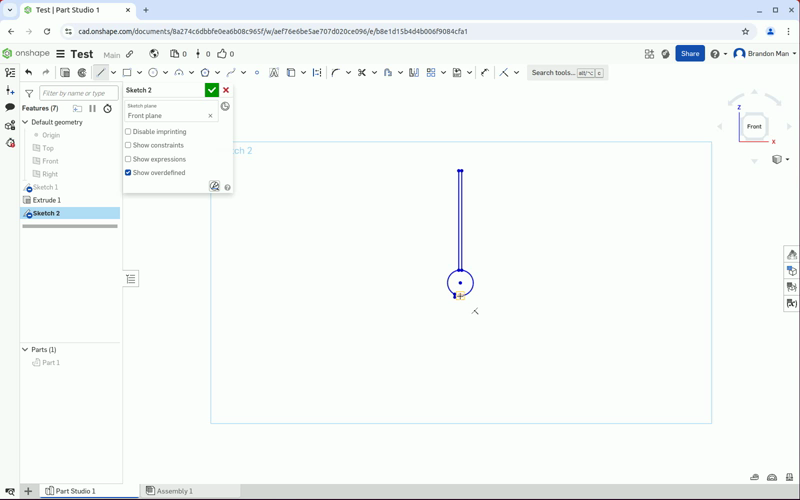
key_down(shift)
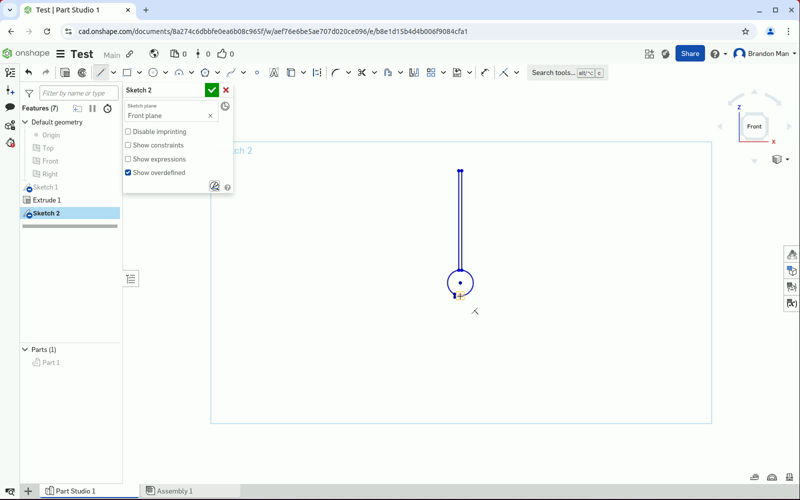
mouse_move(490, 295)
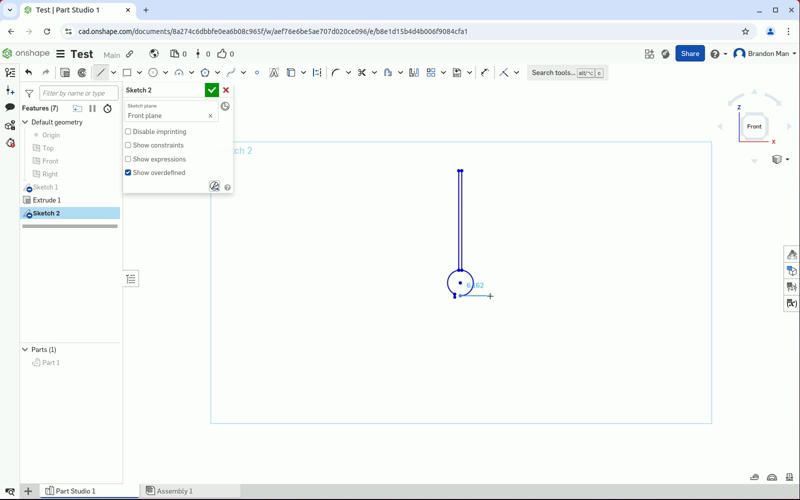
mouse_move(460, 299)
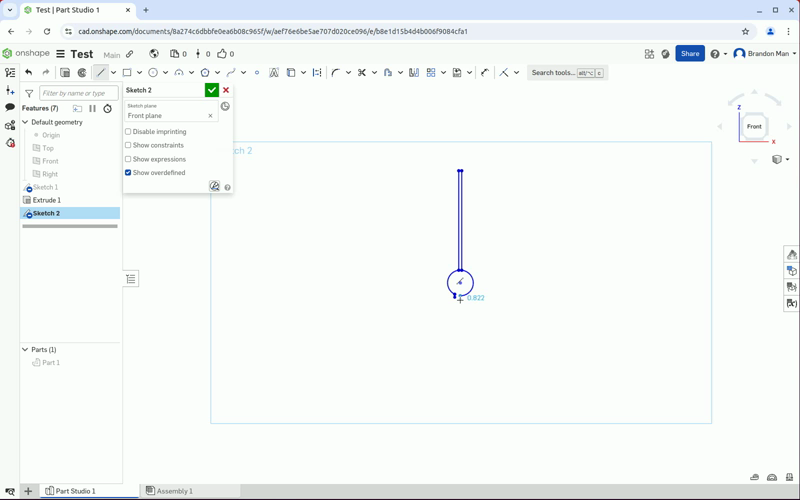
scroll(6)
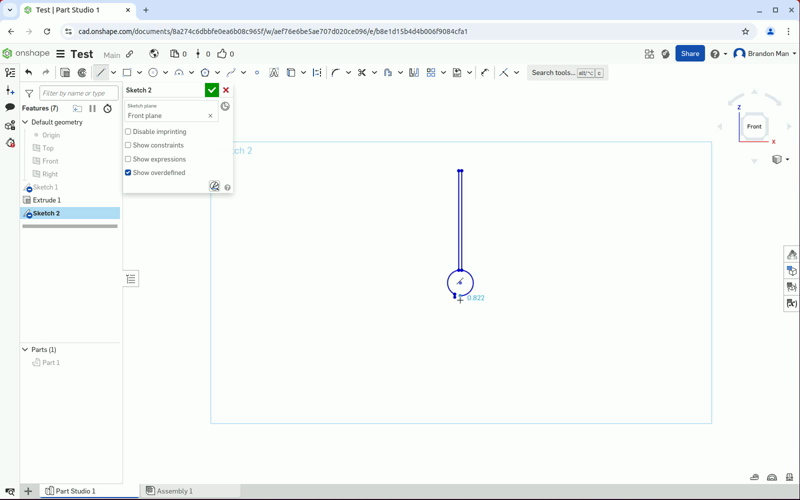
scroll(6)
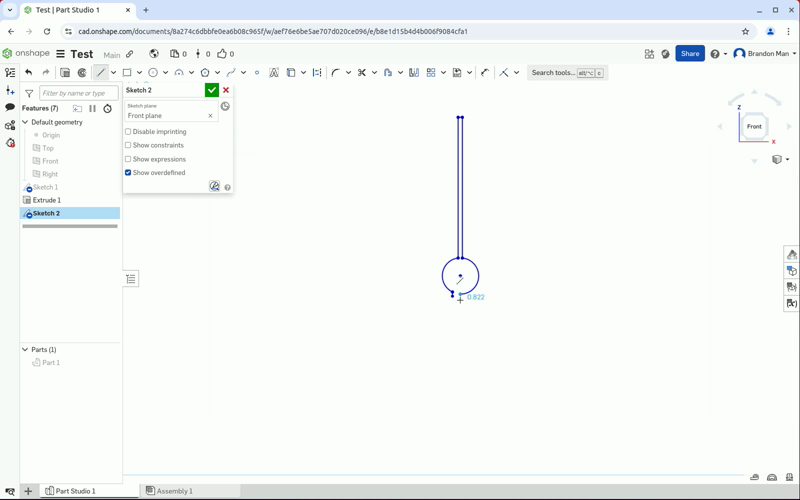
scroll(6)
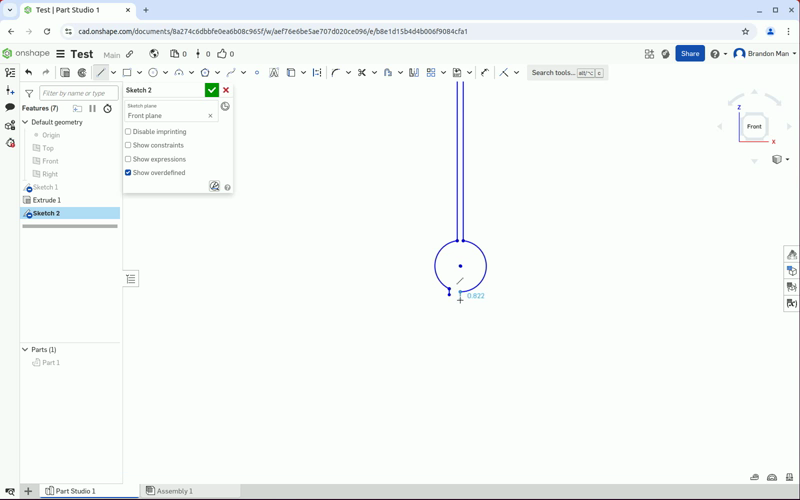
scroll(6)
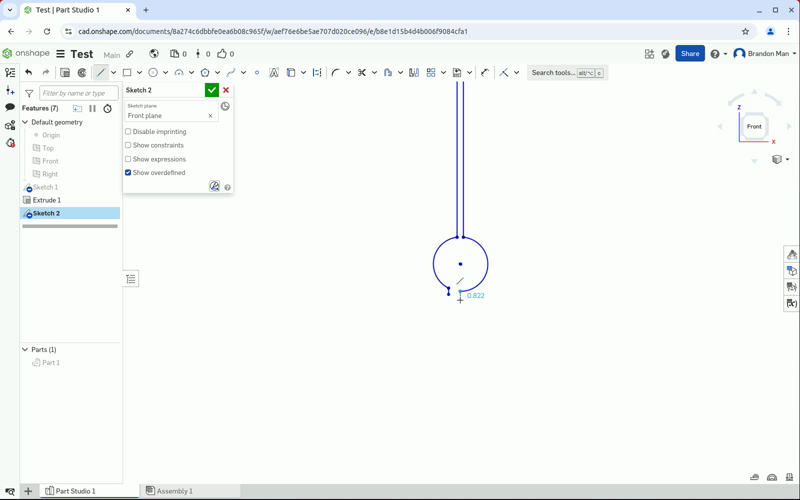
scroll(6)
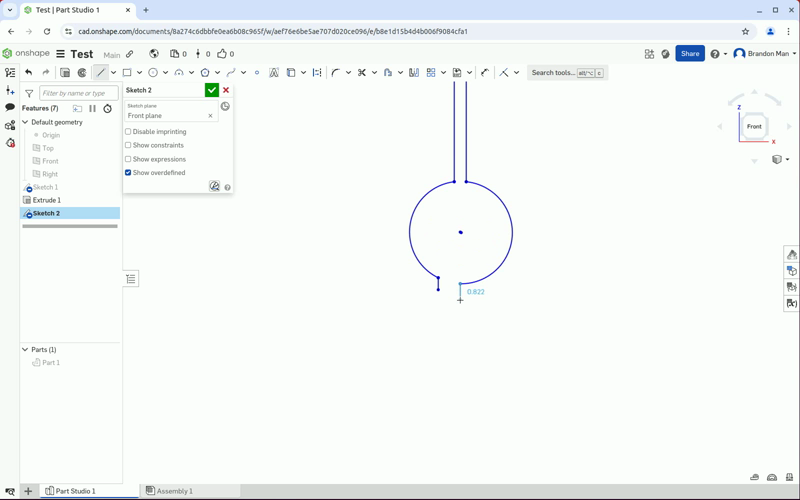
scroll(6)
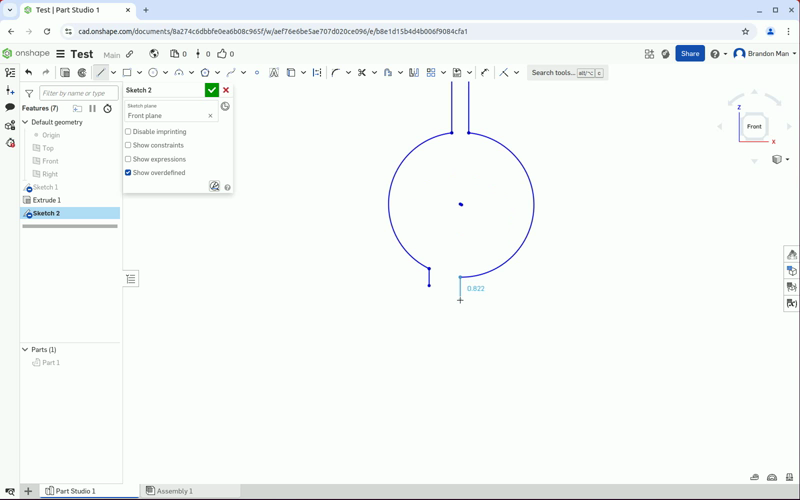
scroll(6)
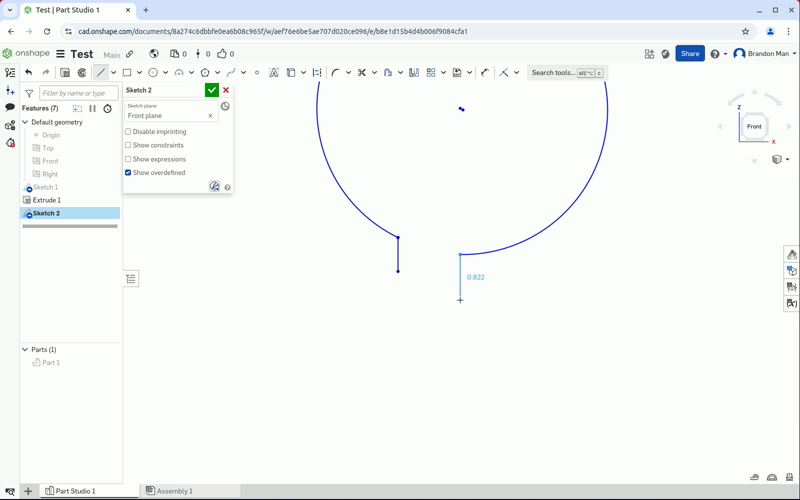
click(460, 299)
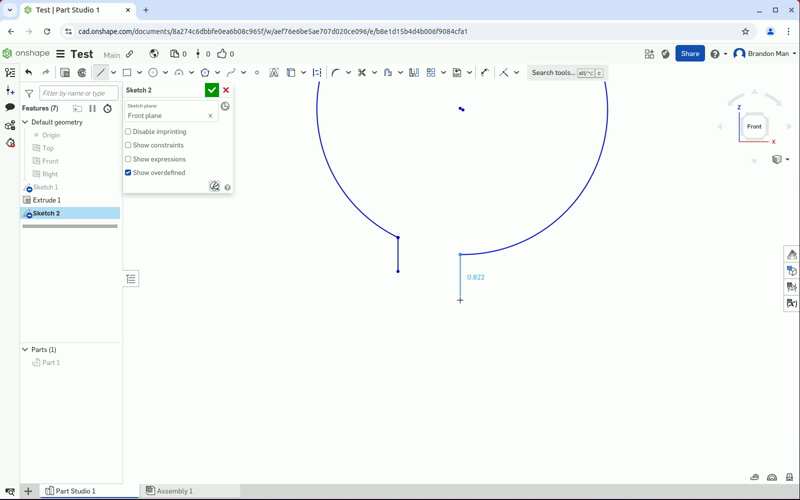
scroll(-6)
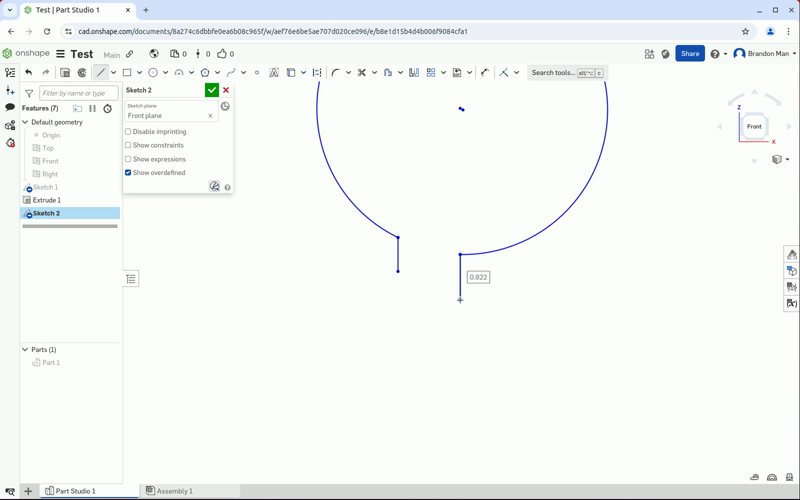
scroll(-6)
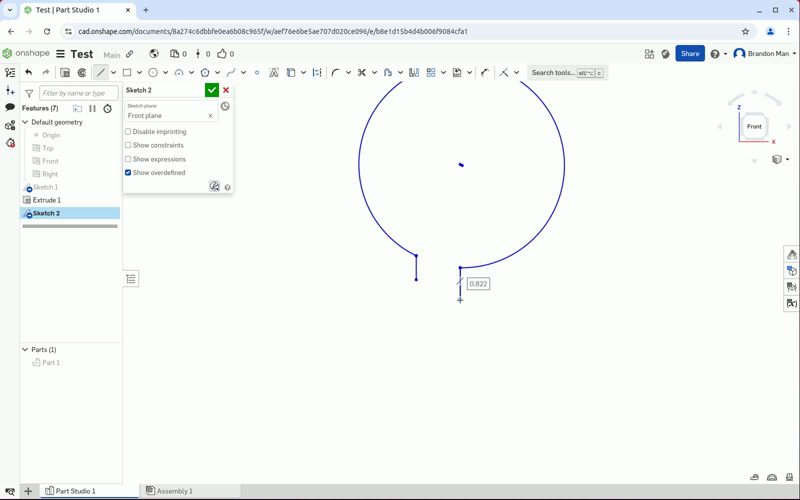
scroll(-6)
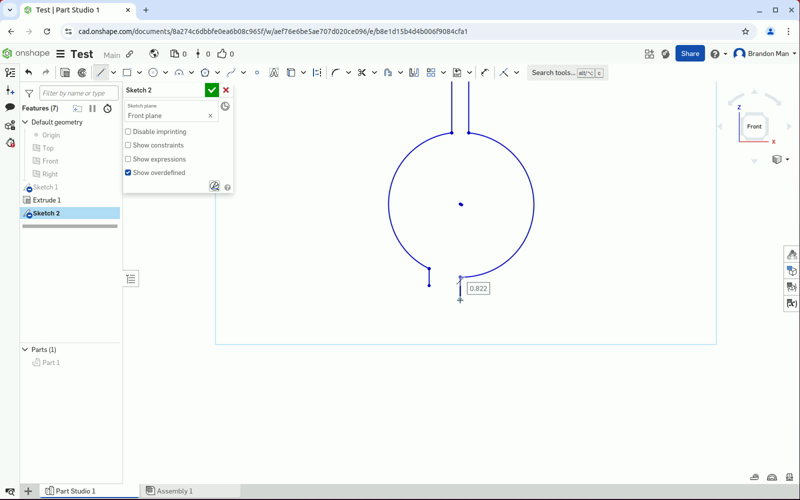
scroll(-6)
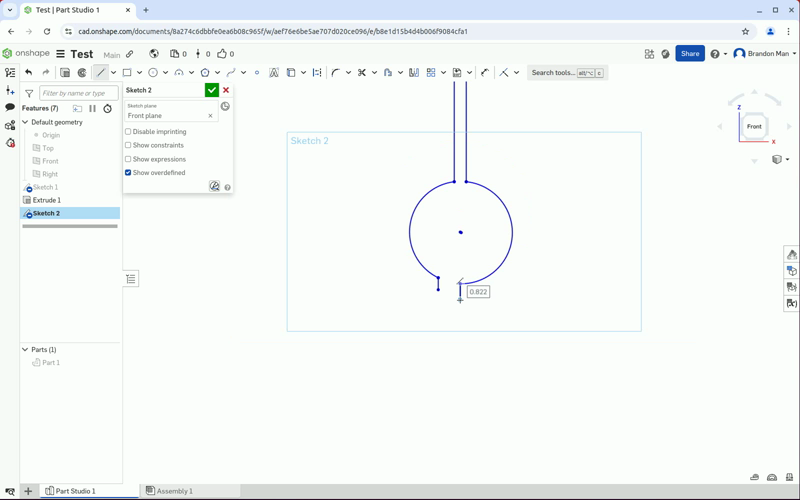
scroll(-6)
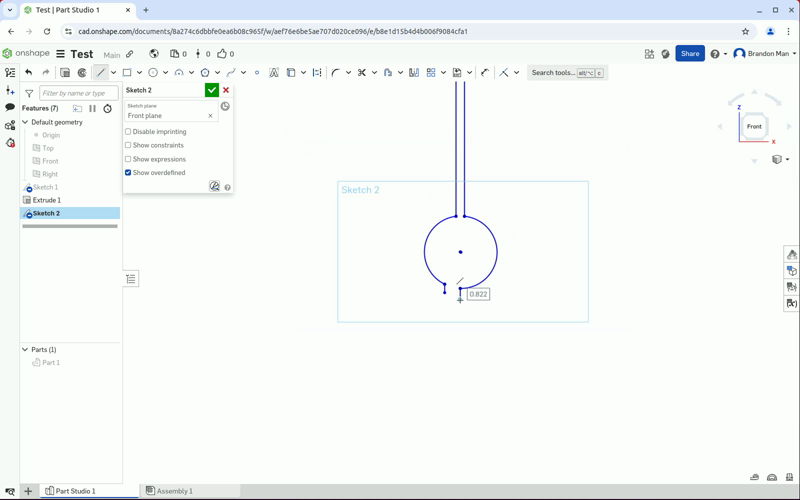
scroll(-6)
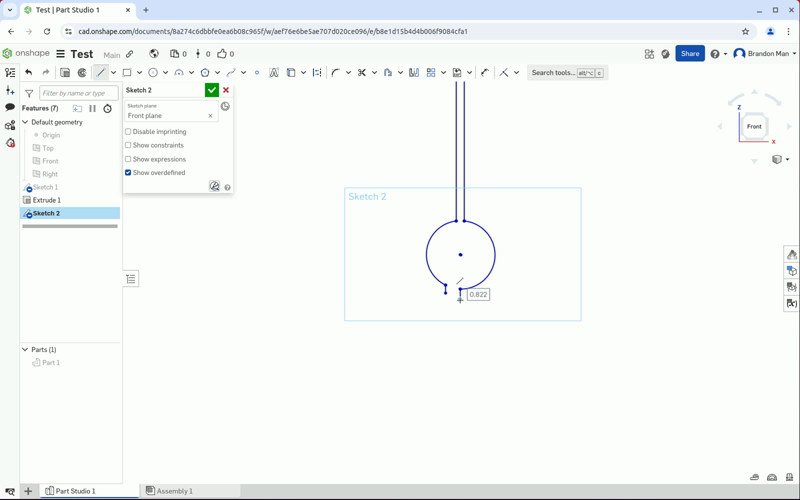
scroll(-6)
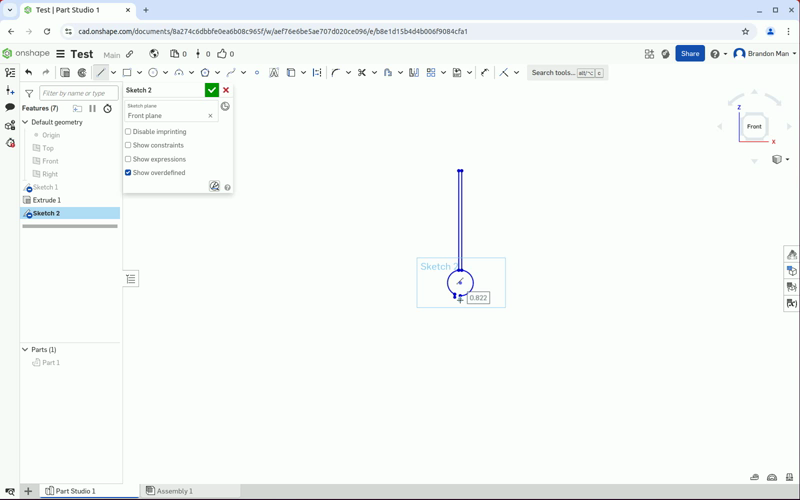
key_up(shift)
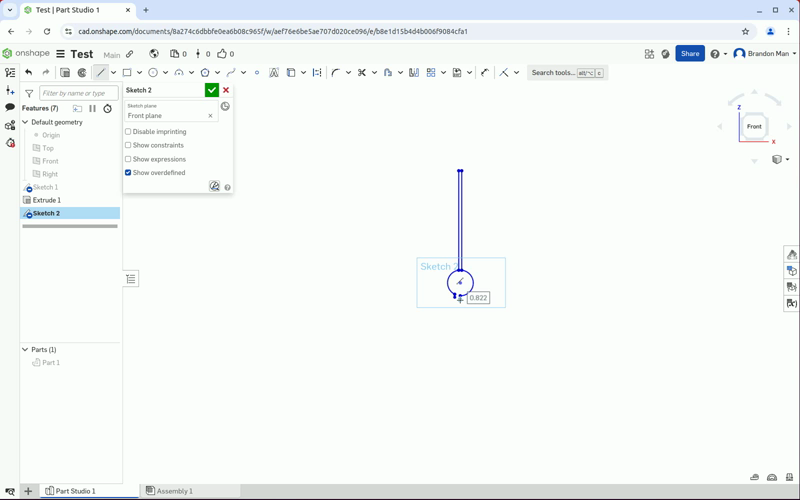
key(esc)
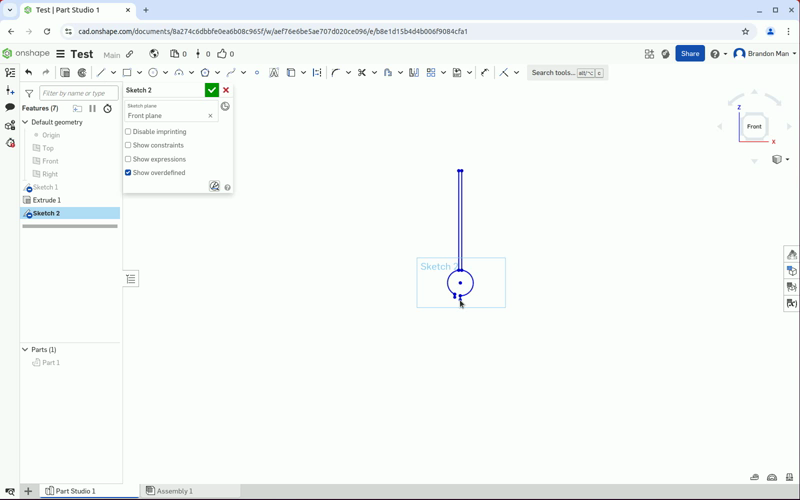
key(a)
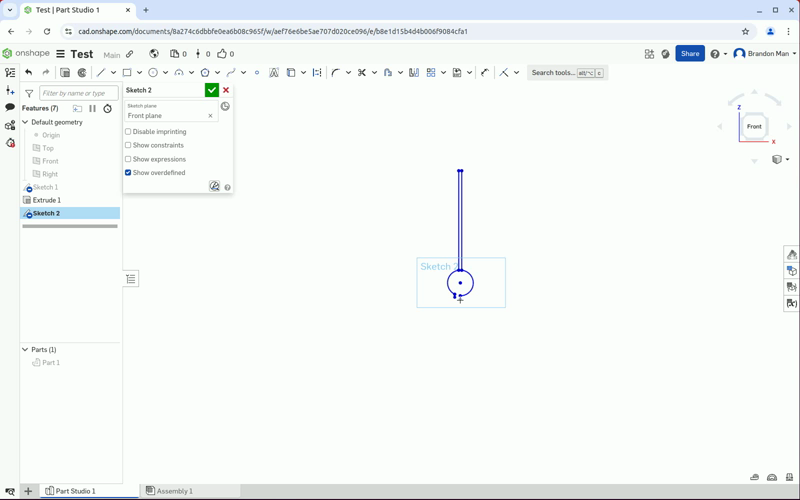
mouse_move(460, 299)
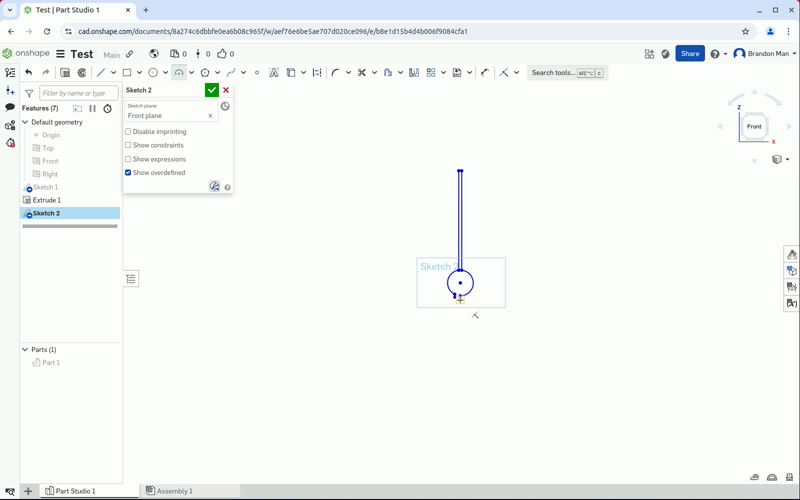
scroll(6)
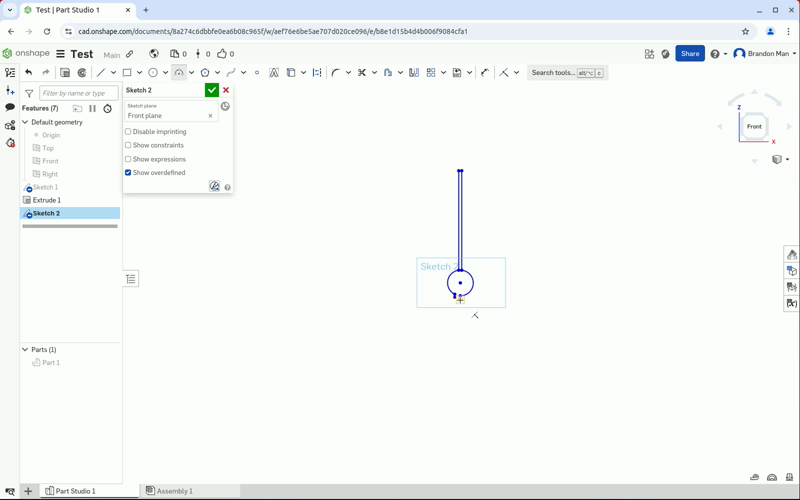
scroll(6)
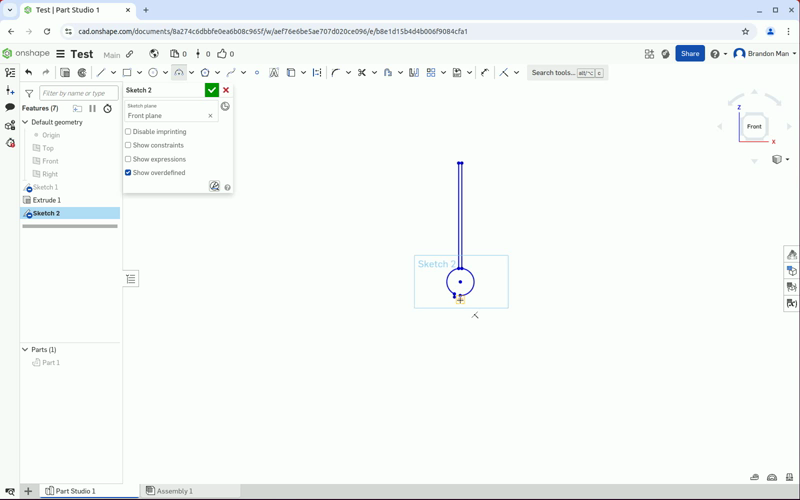
scroll(6)
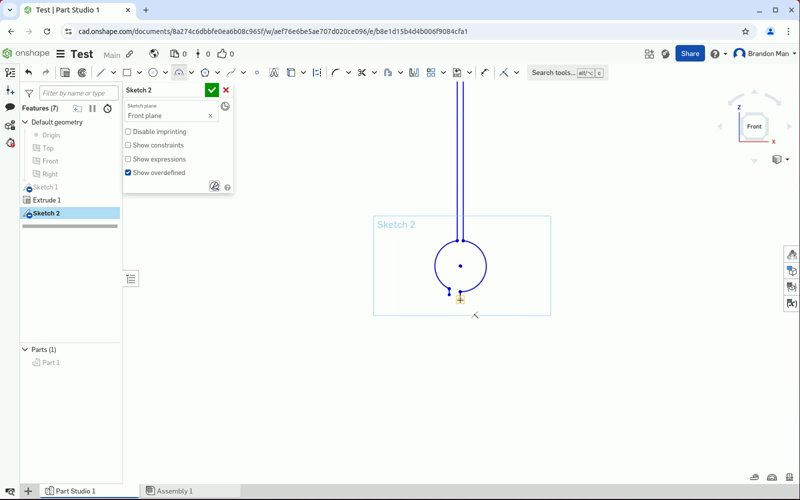
scroll(6)
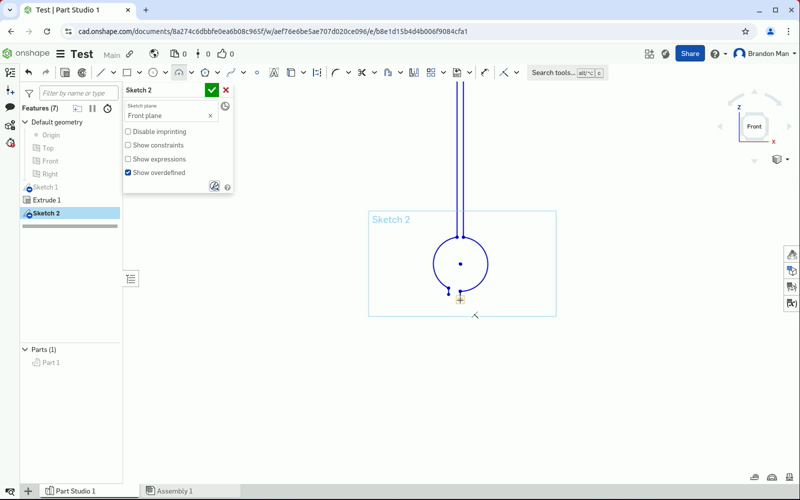
scroll(6)
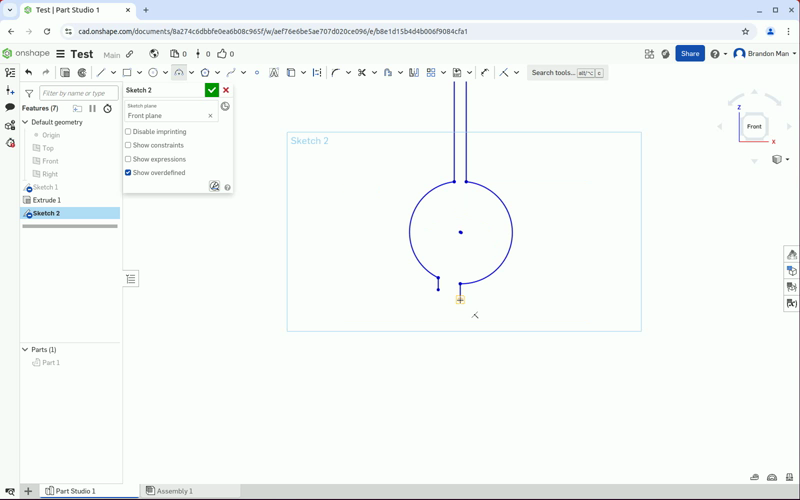
scroll(6)
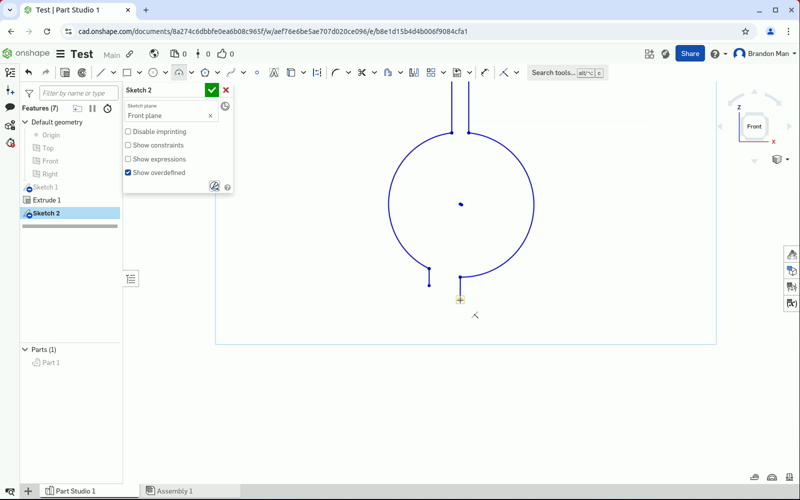
scroll(6)
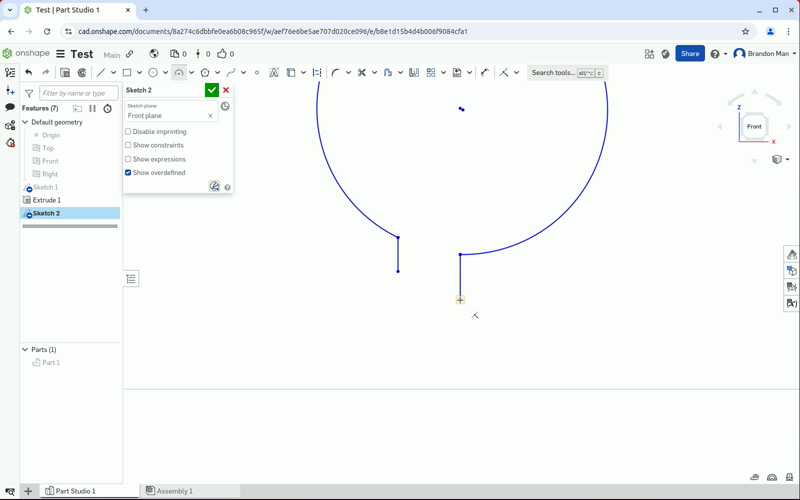
click(460, 299)
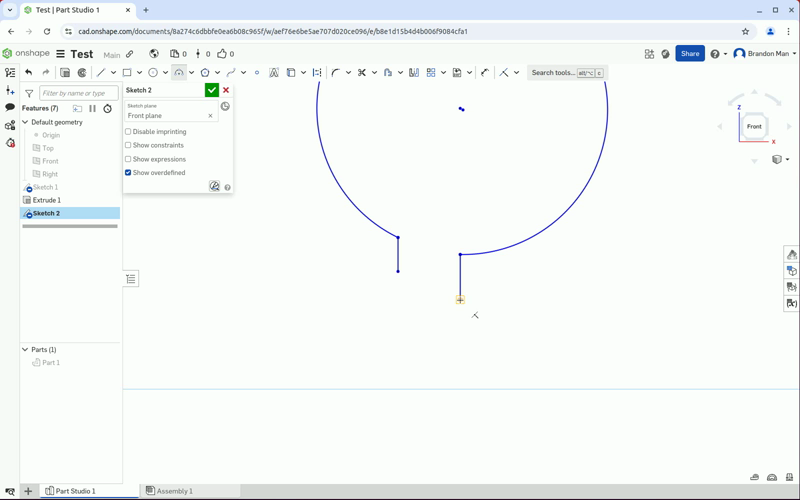
scroll(-6)
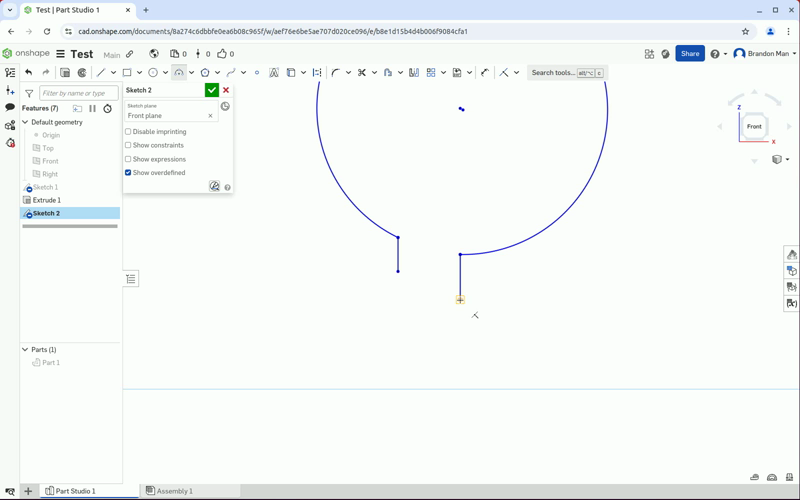
scroll(-6)
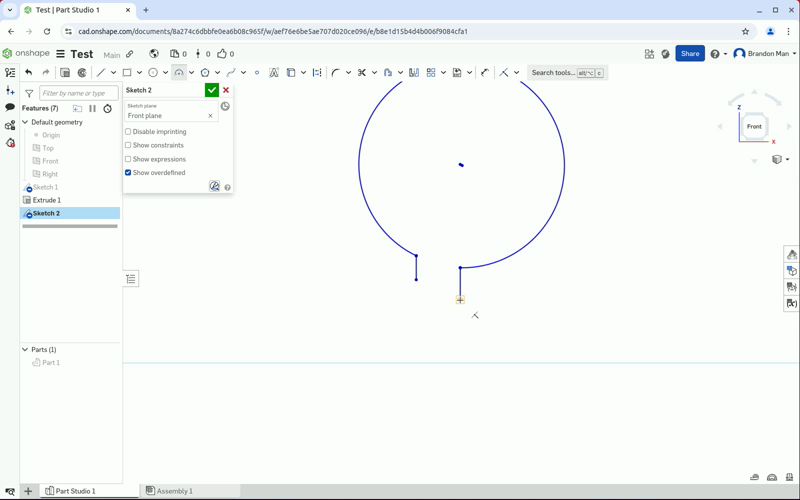
scroll(-6)
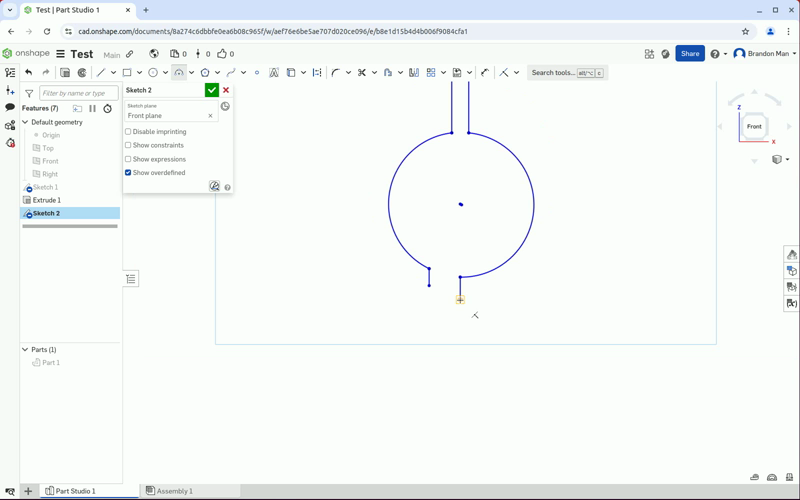
scroll(-6)
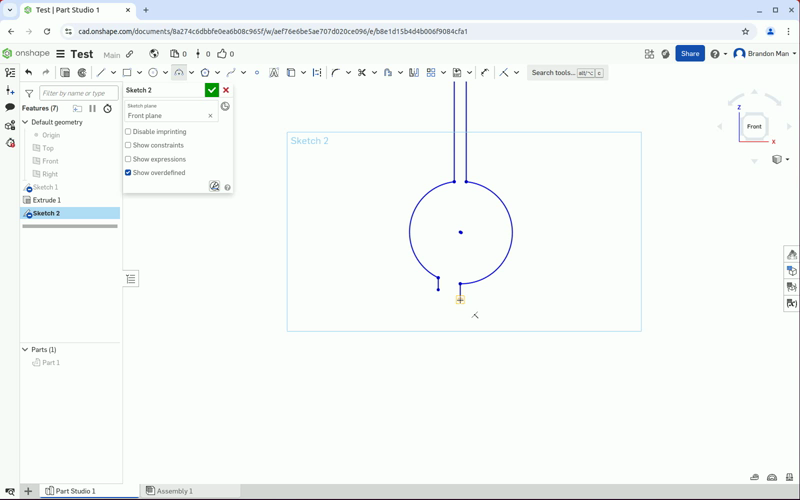
scroll(-6)
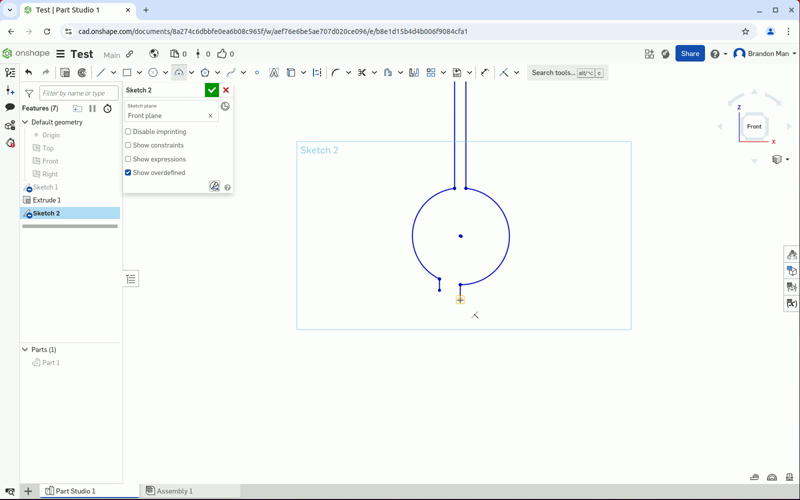
scroll(-6)
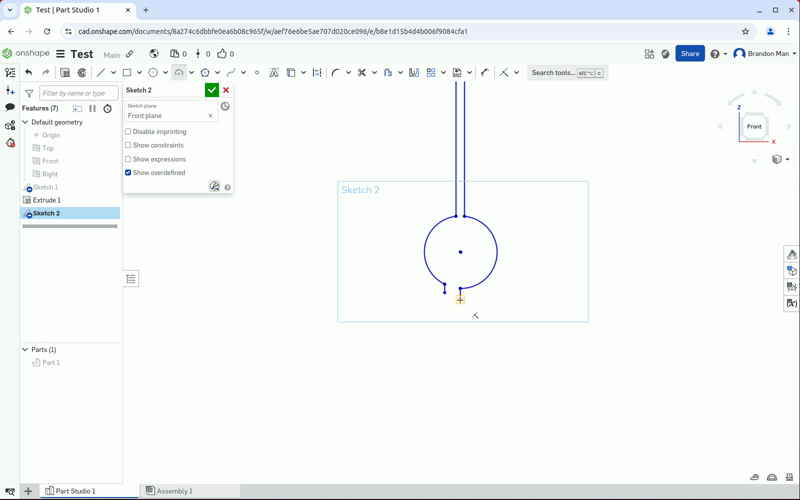
scroll(-6)
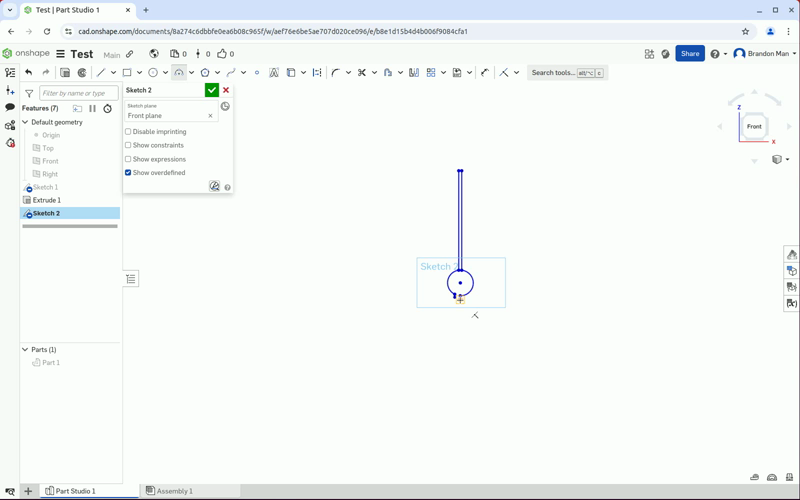
key_down(shift)
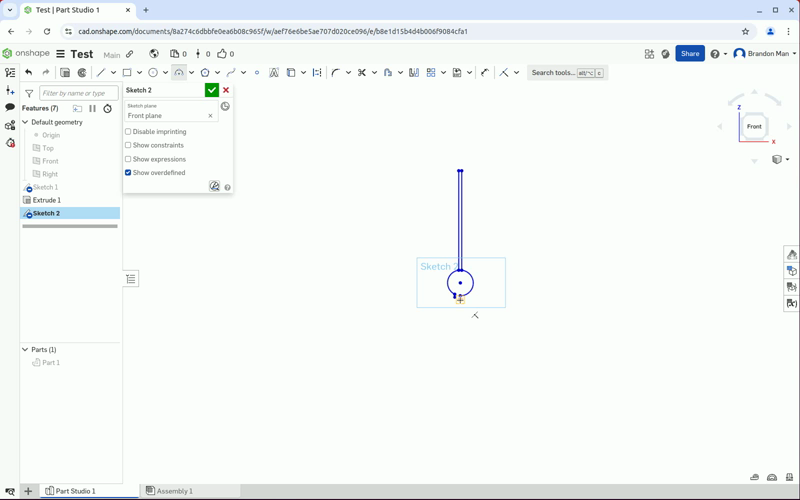
mouse_move(465, 307)
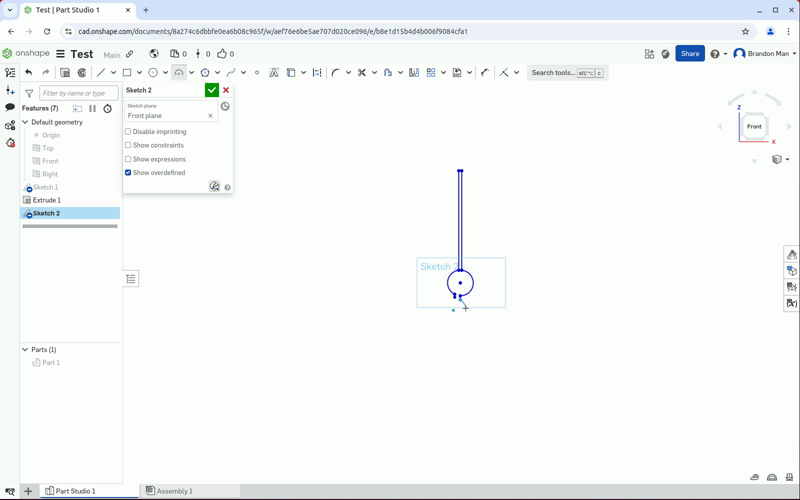
click(465, 307)
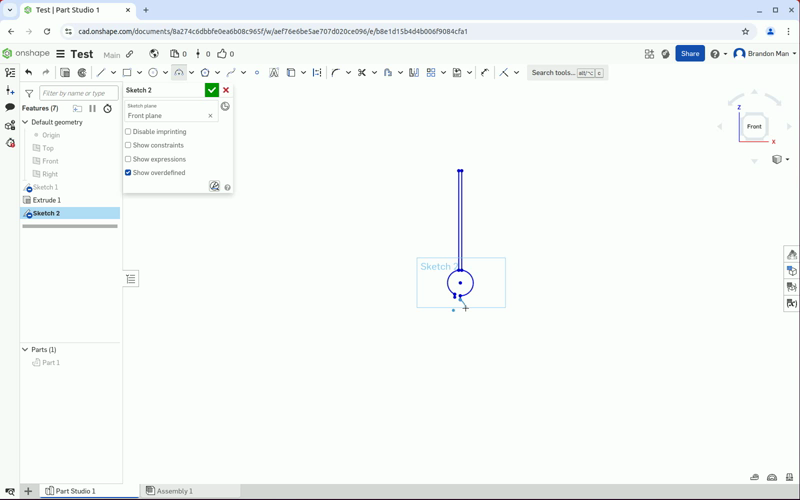
mouse_move(455, 309)
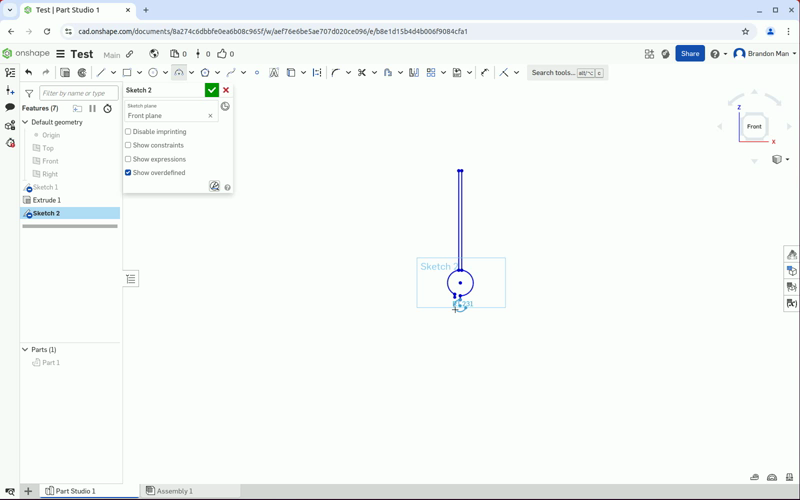
click(455, 309)
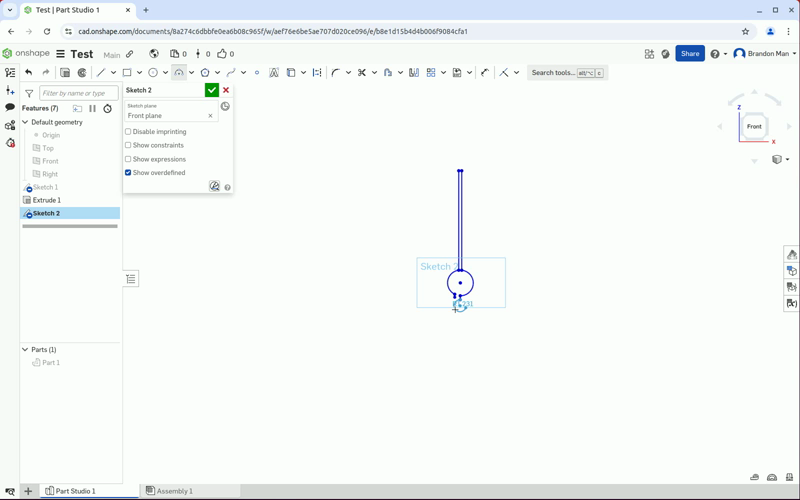
key_up(shift)
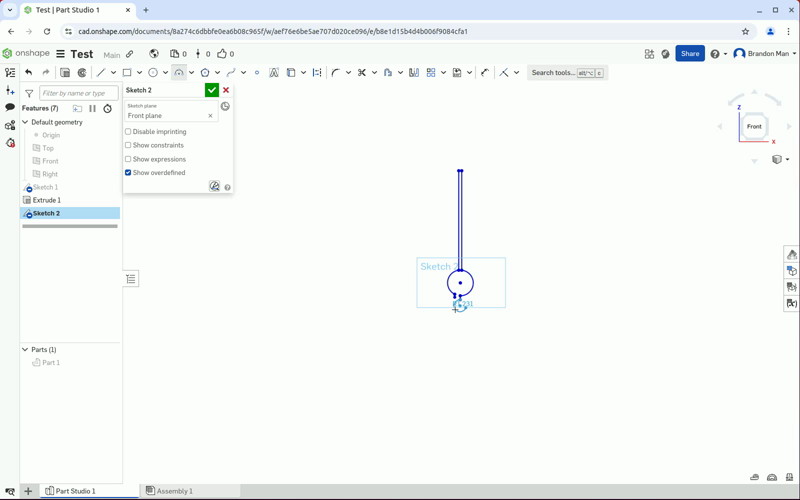
key(esc)
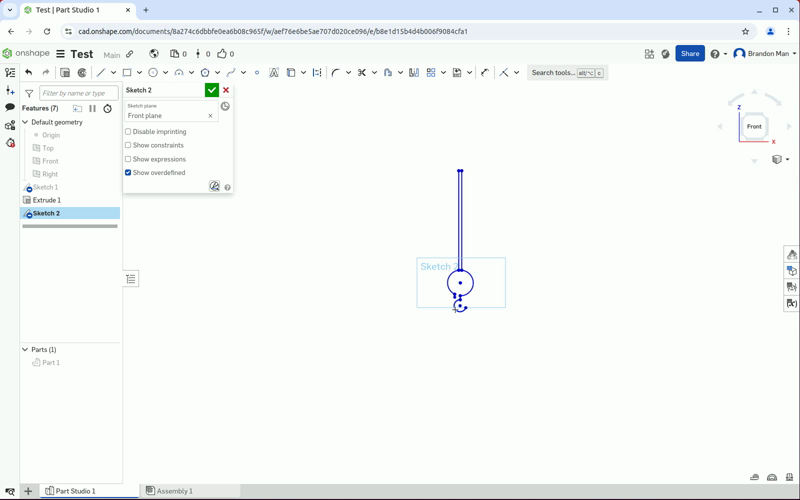
key(l)
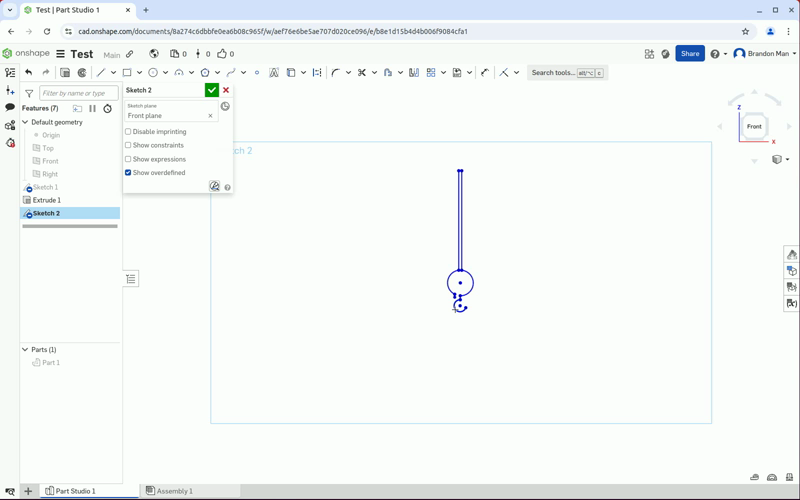
mouse_move(465, 307)
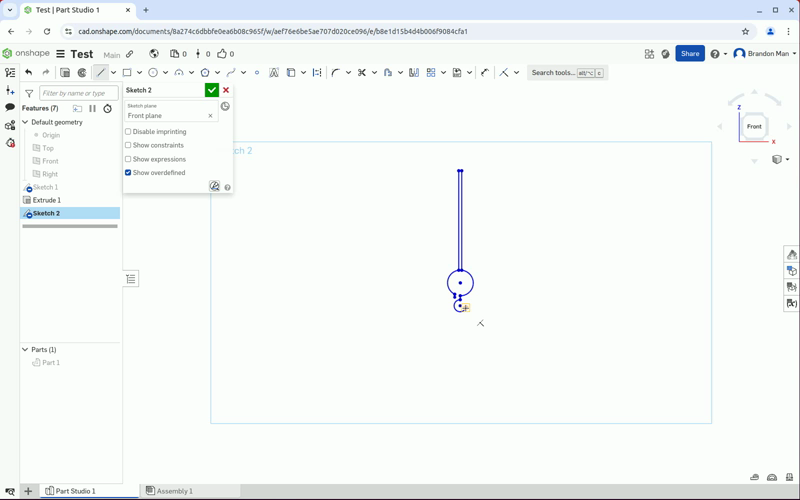
click(465, 307)
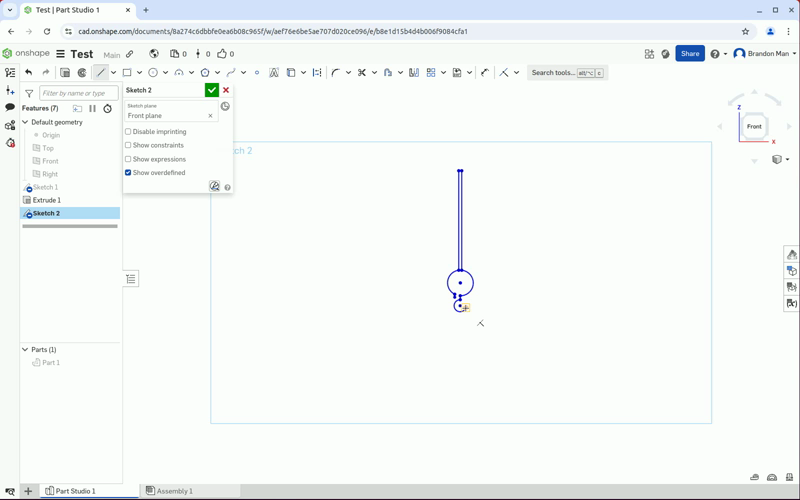
key_down(shift)
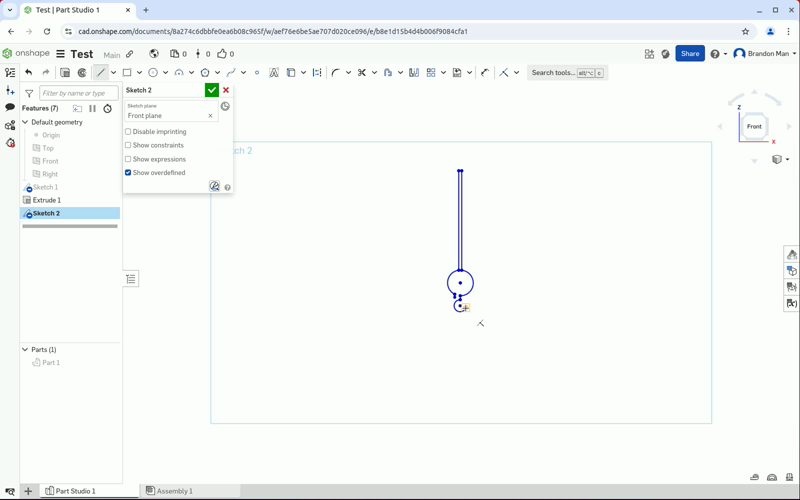
mouse_move(495, 307)
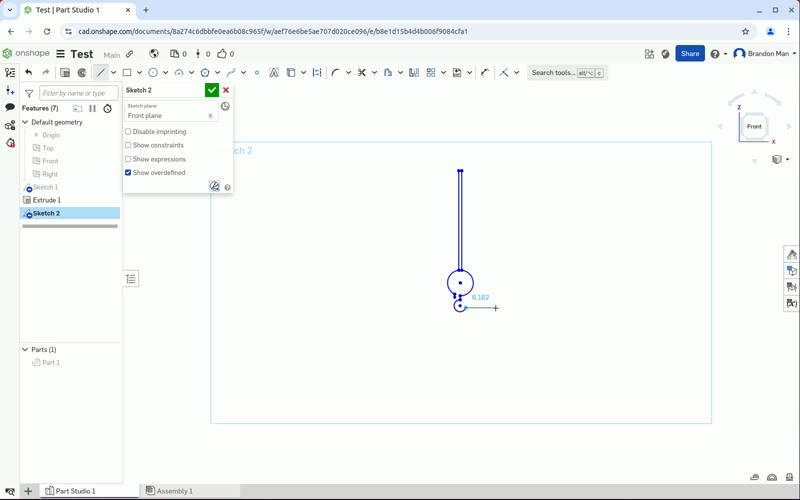
mouse_move(469, 307)
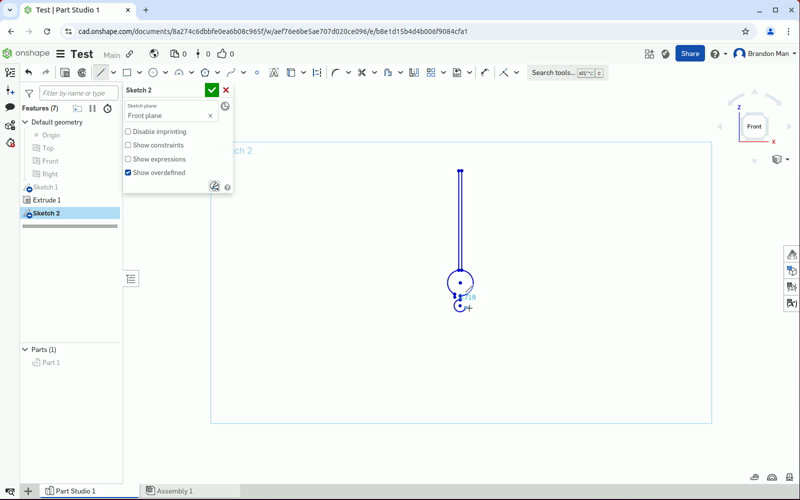
scroll(6)
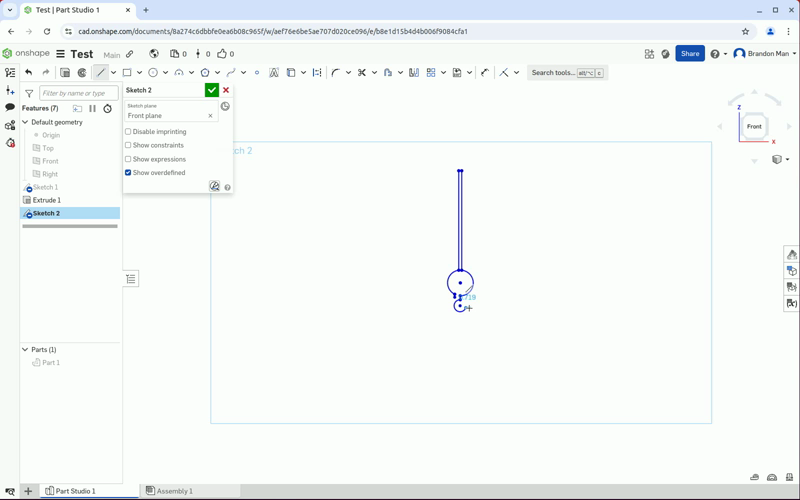
scroll(6)
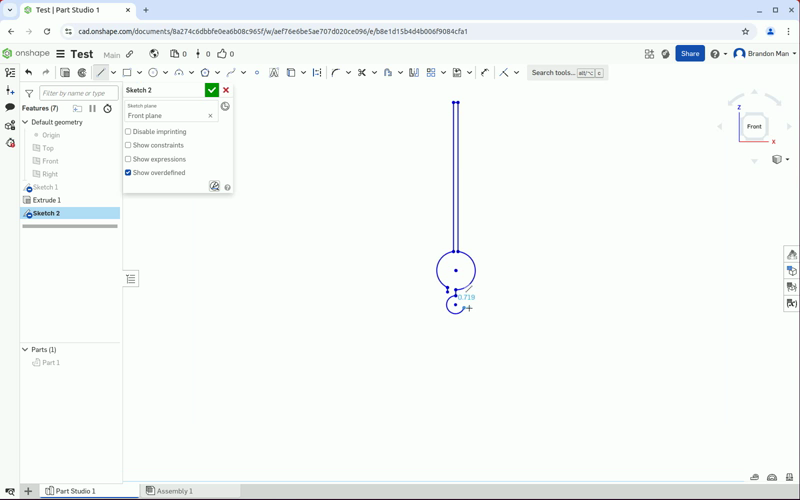
scroll(6)
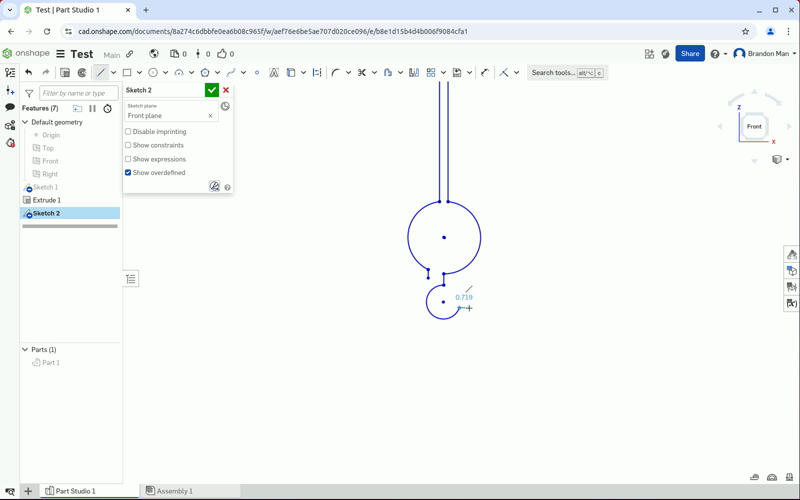
scroll(6)
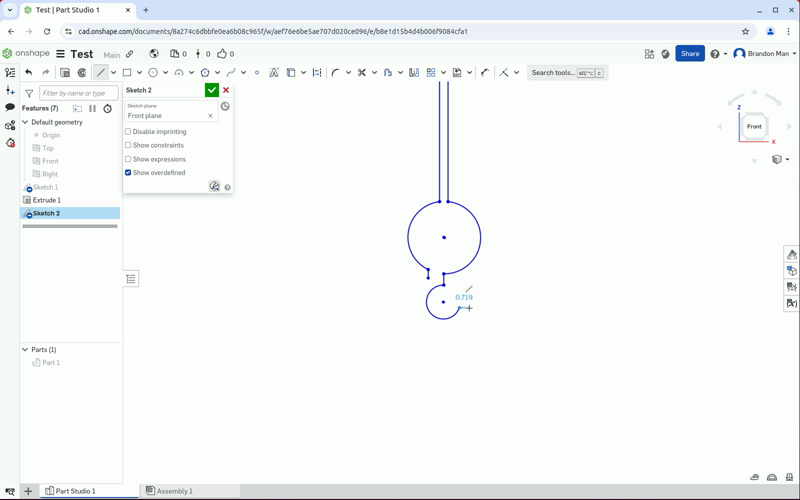
scroll(6)
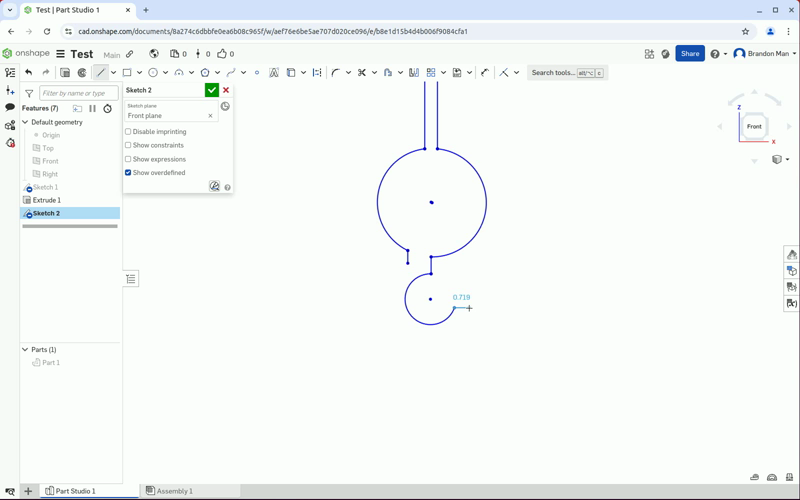
scroll(6)
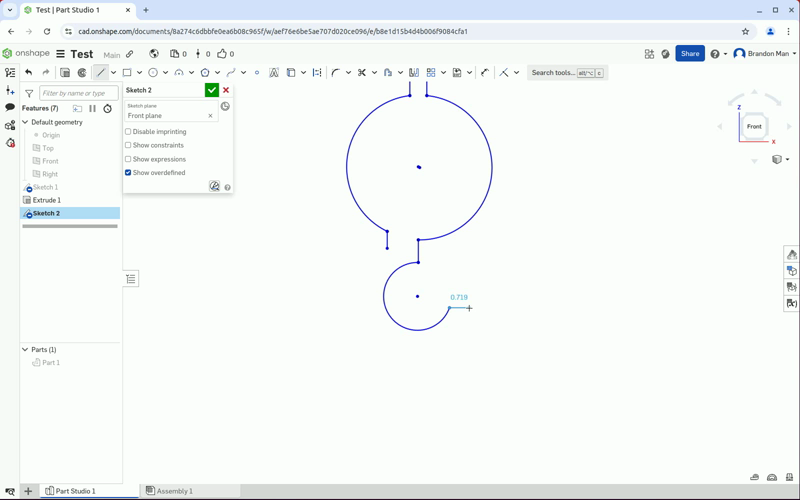
scroll(6)
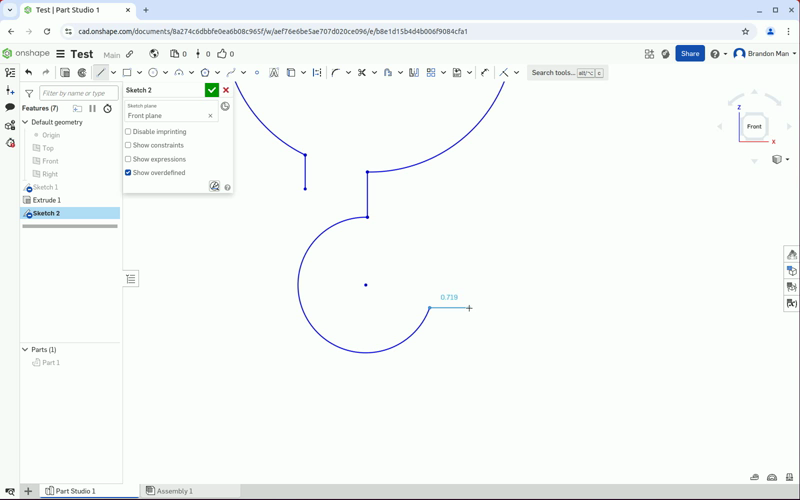
click(469, 307)
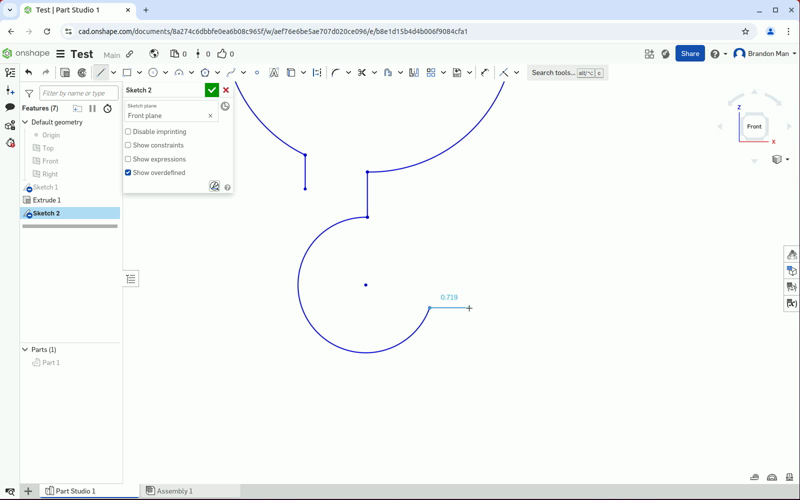
scroll(-6)
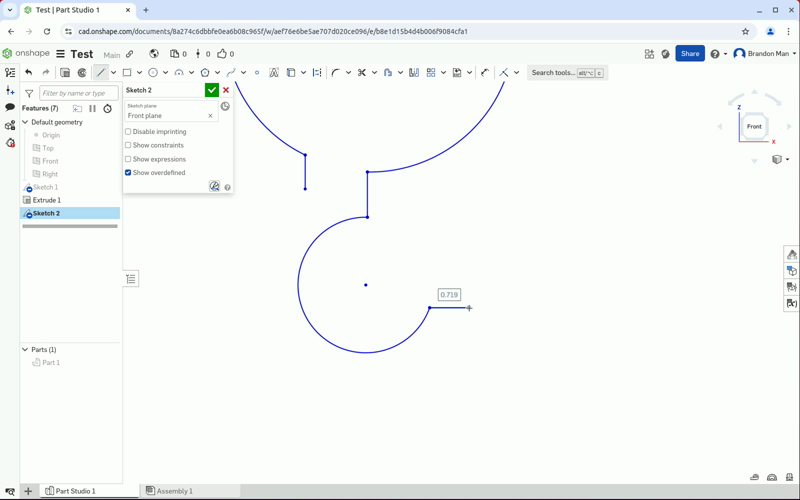
scroll(-6)
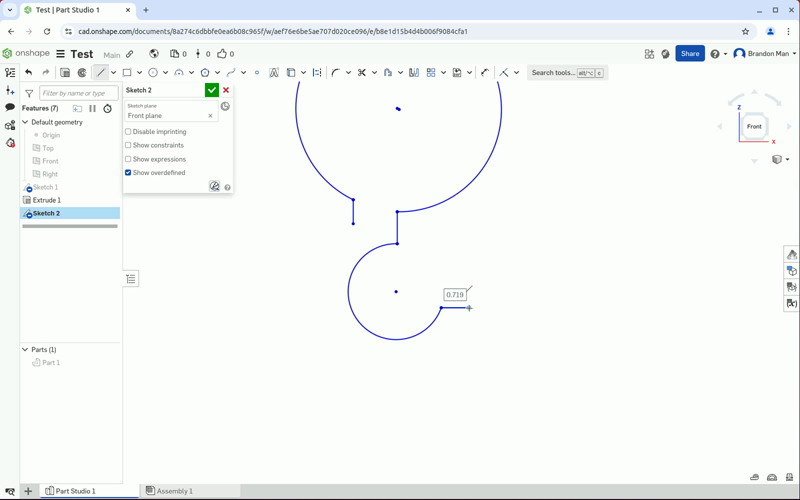
scroll(-6)
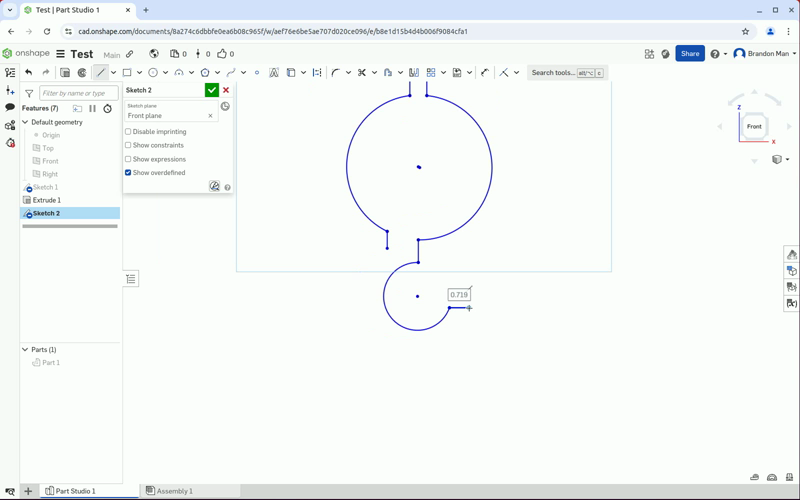
scroll(-6)
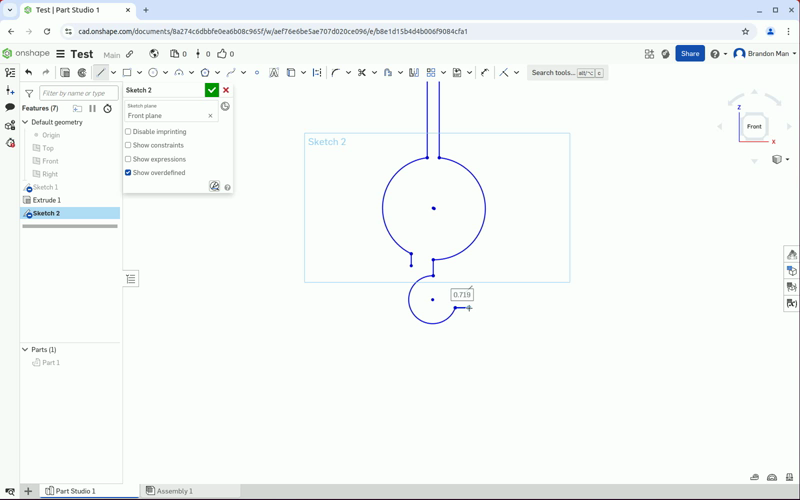
scroll(-6)
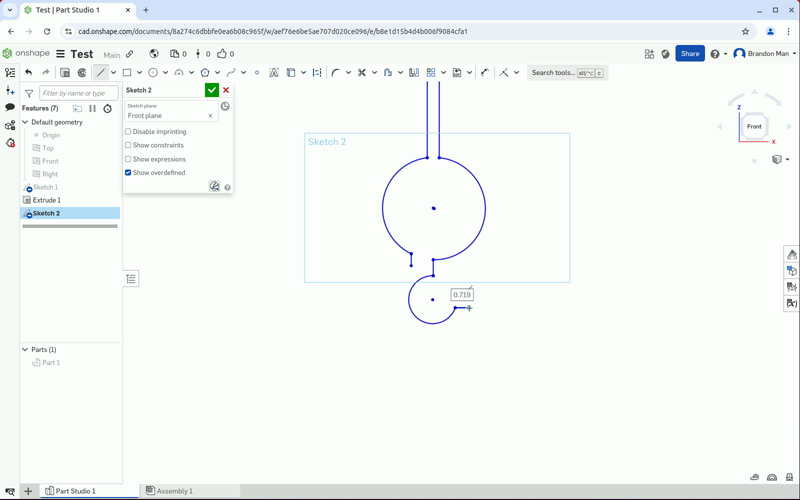
scroll(-6)
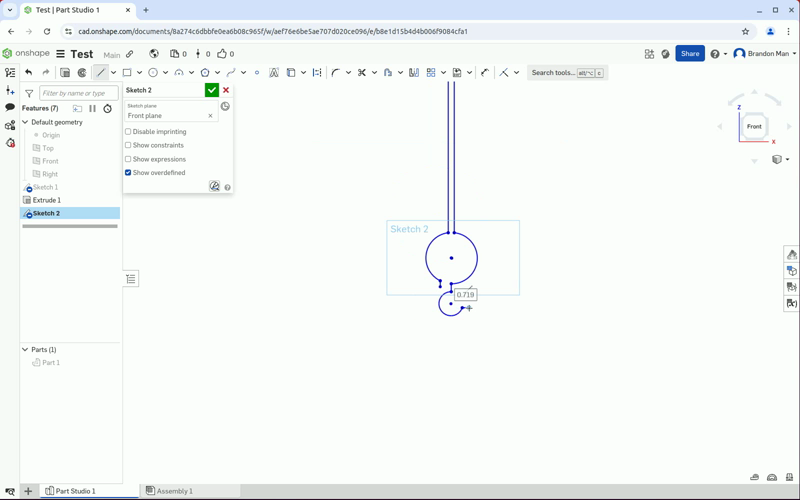
scroll(-6)
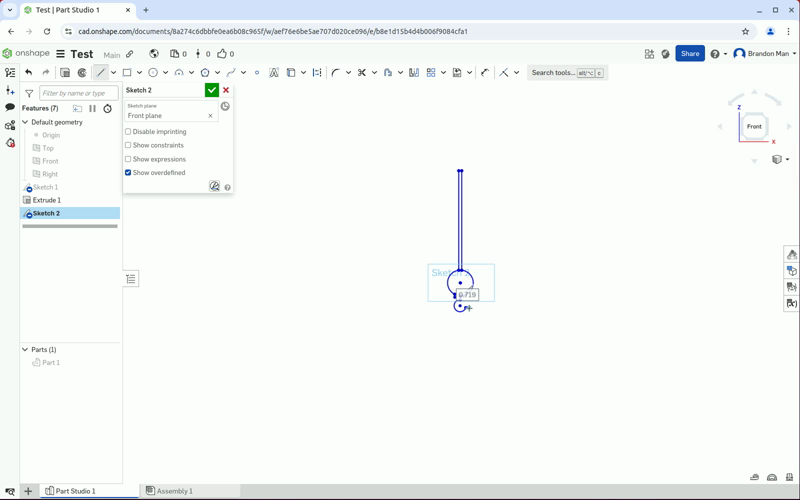
key_up(shift)
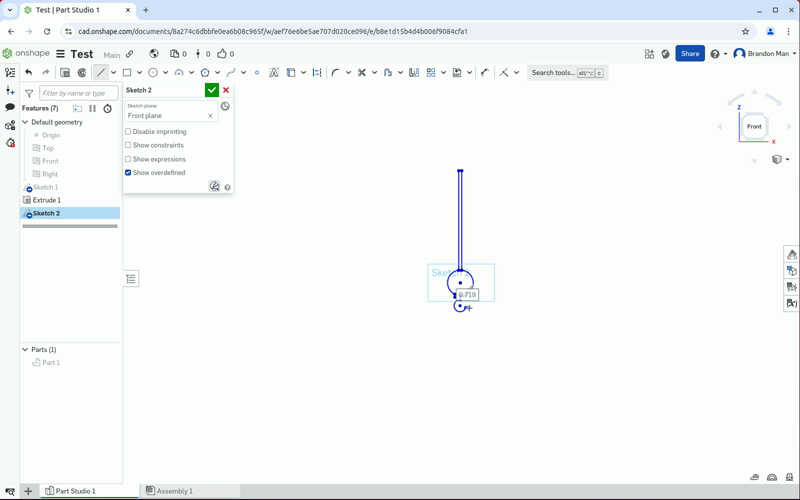
key(esc)
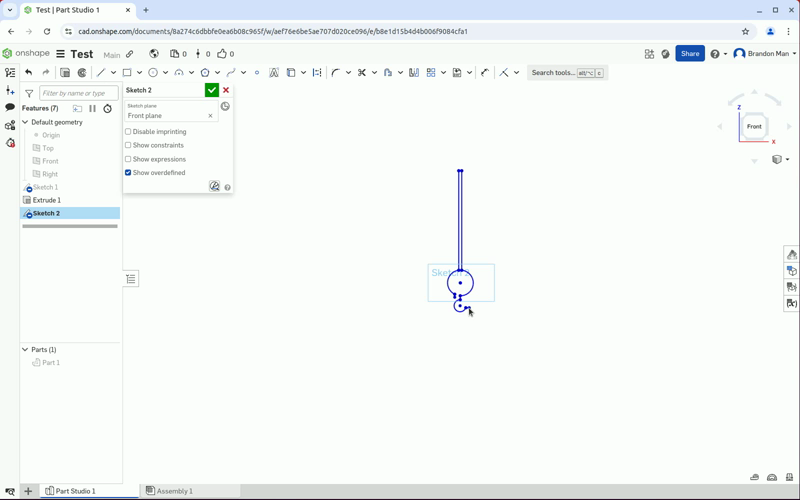
key(a)
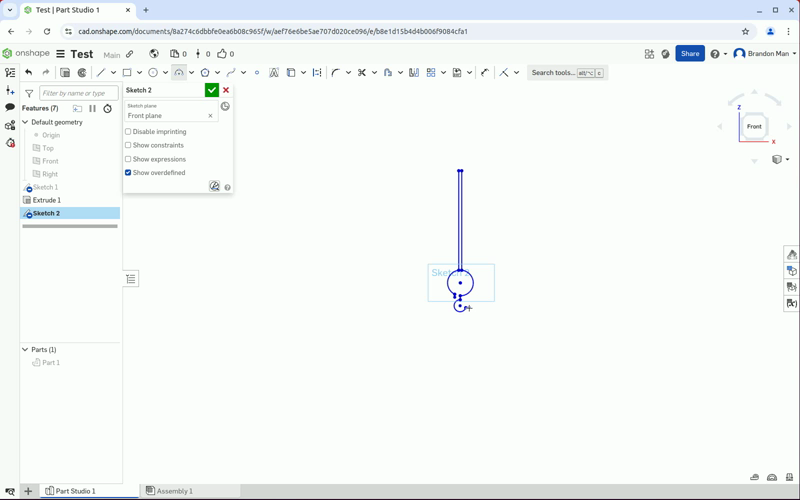
mouse_move(469, 307)
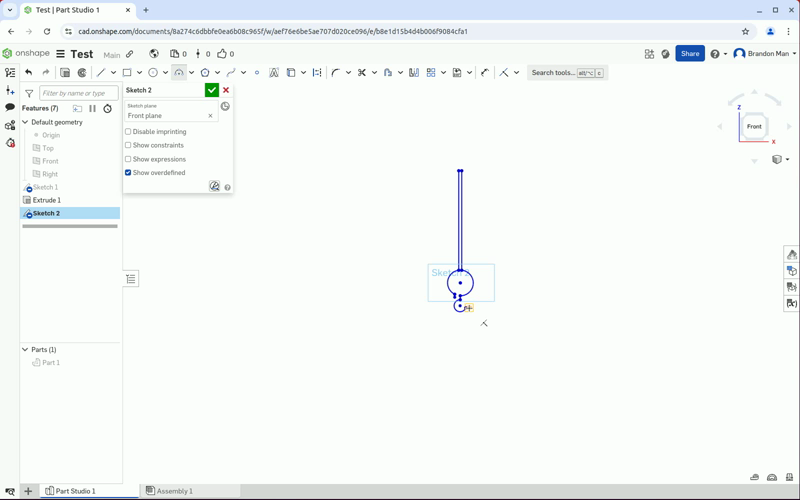
scroll(6)
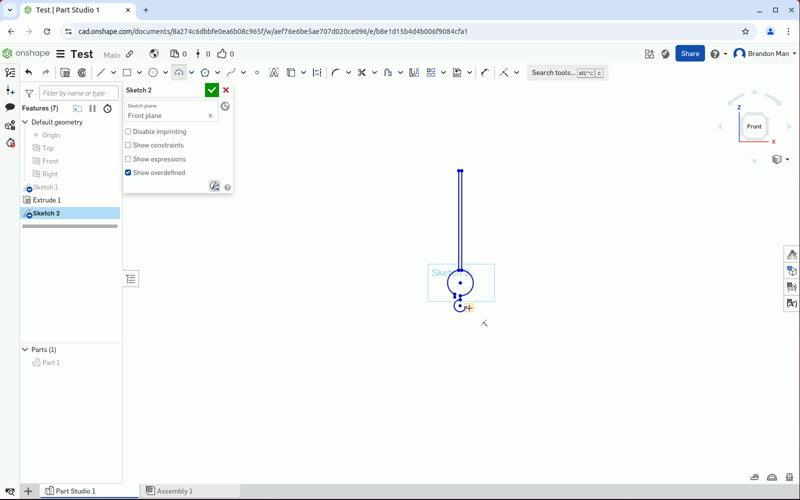
scroll(6)
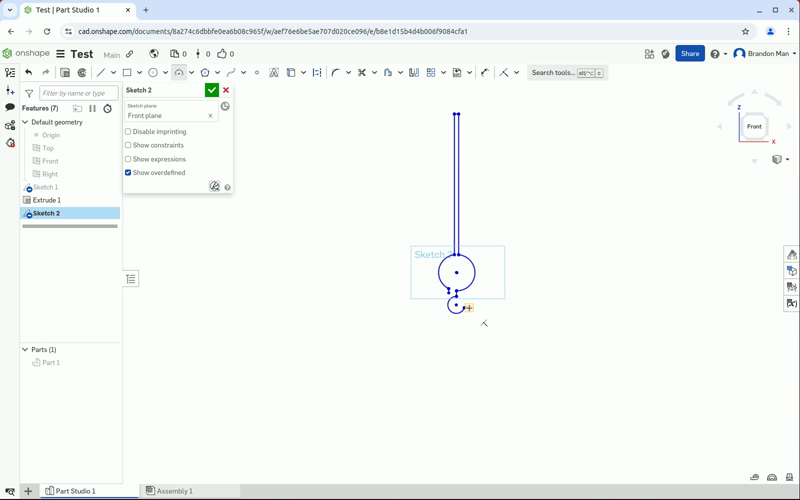
scroll(6)
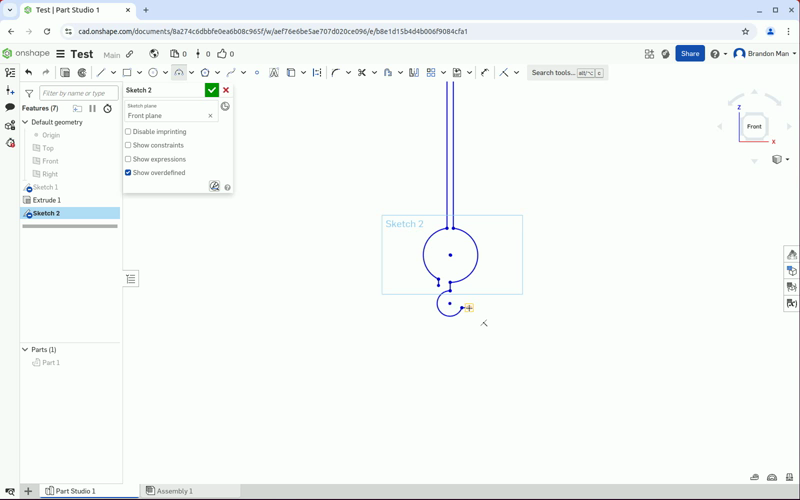
scroll(6)
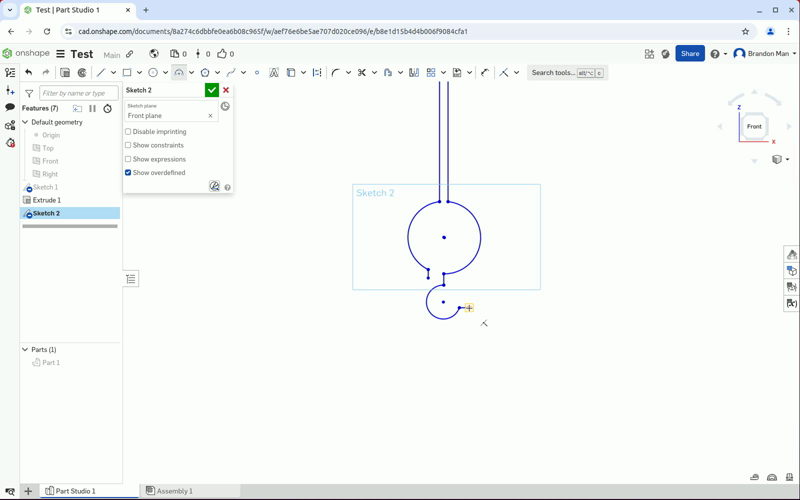
scroll(6)
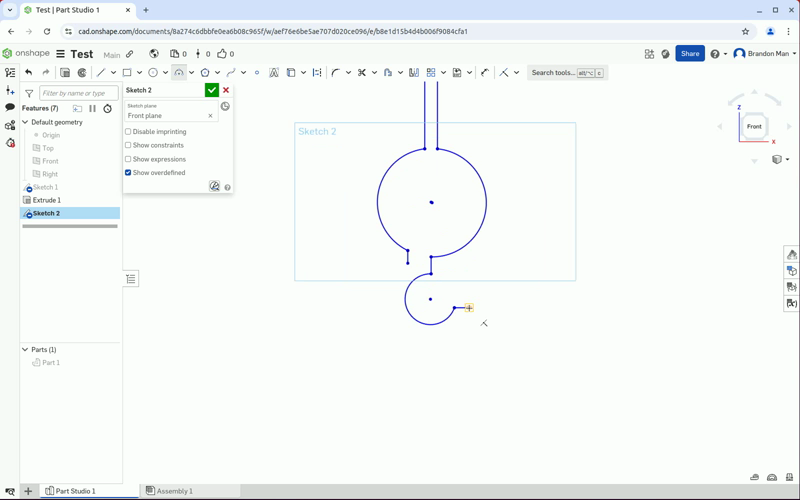
scroll(6)
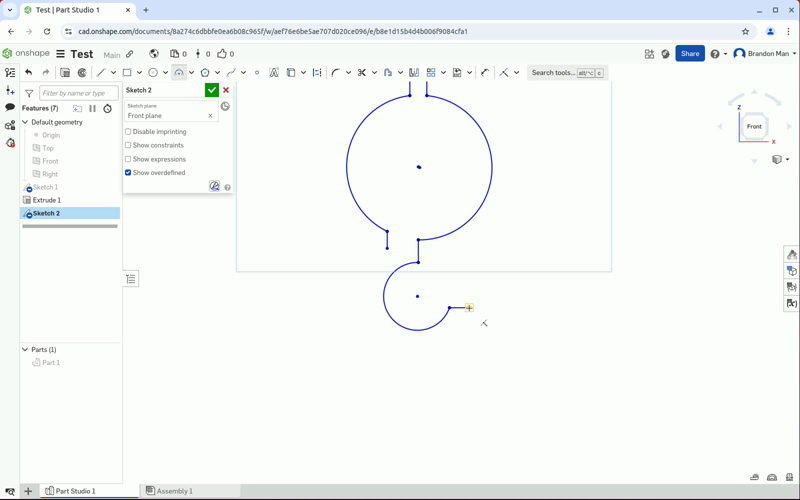
scroll(6)
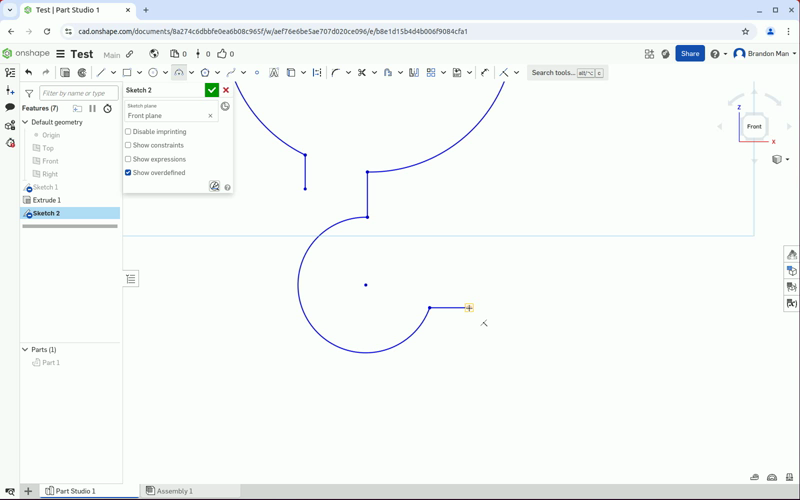
click(469, 307)
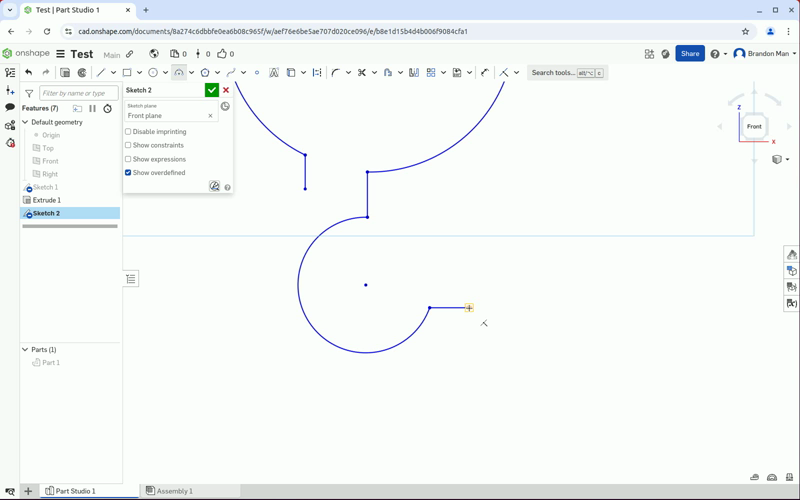
scroll(-6)
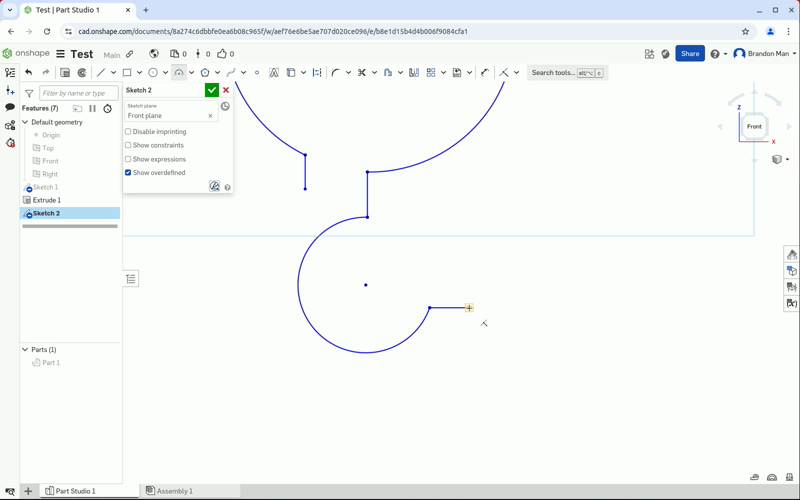
scroll(-6)
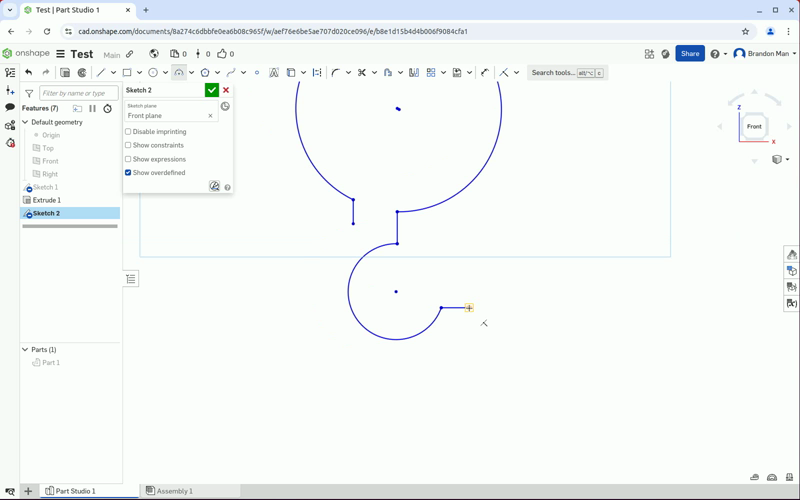
scroll(-6)
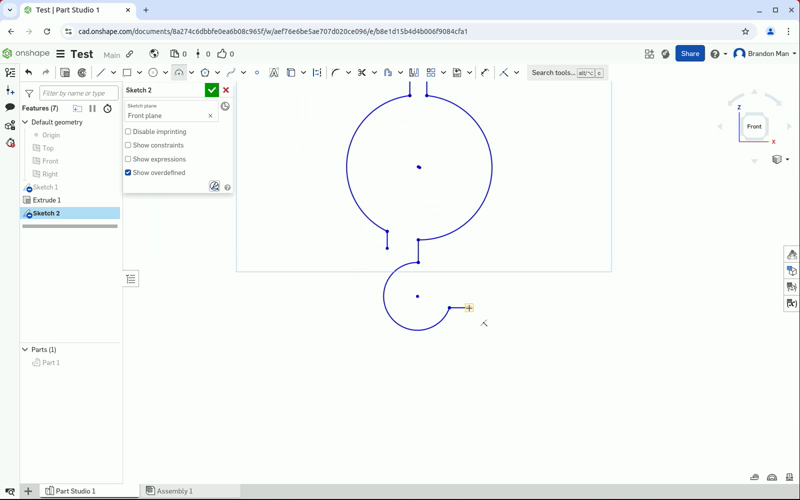
scroll(-6)
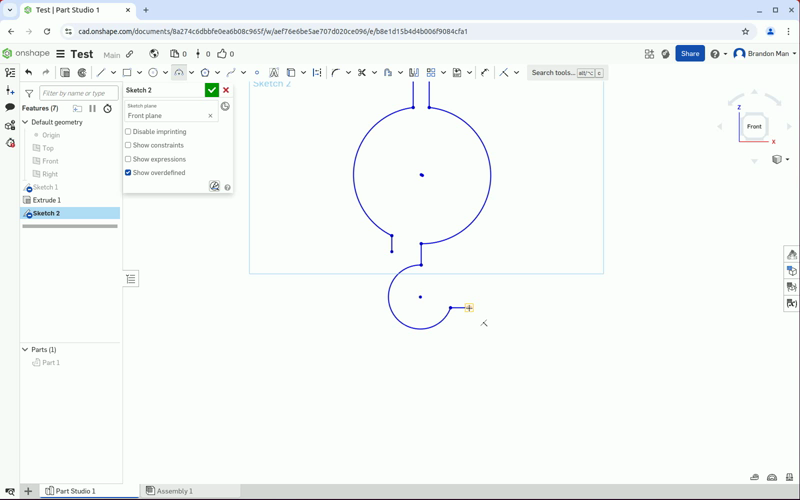
scroll(-6)
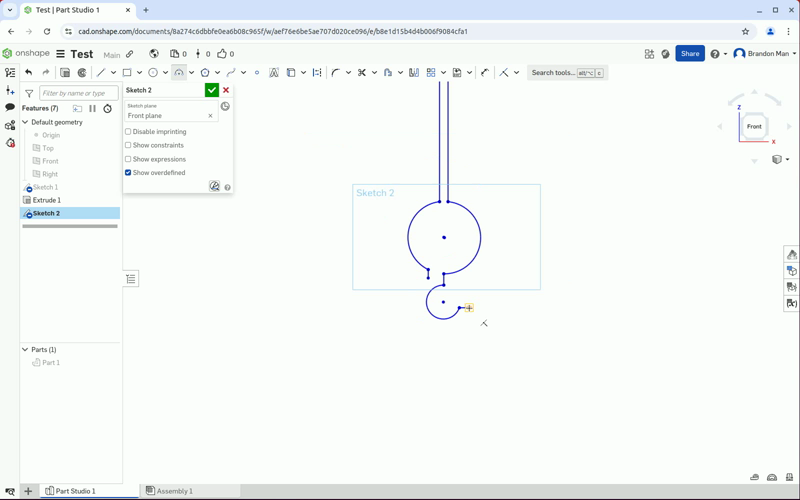
scroll(-6)
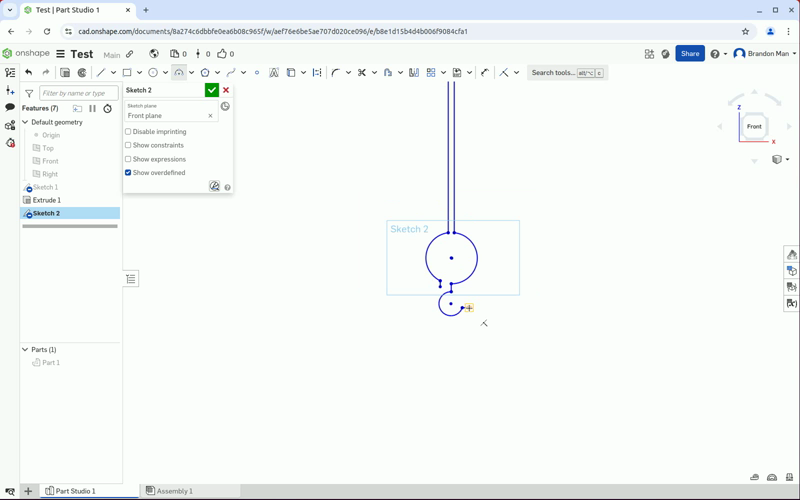
scroll(-6)
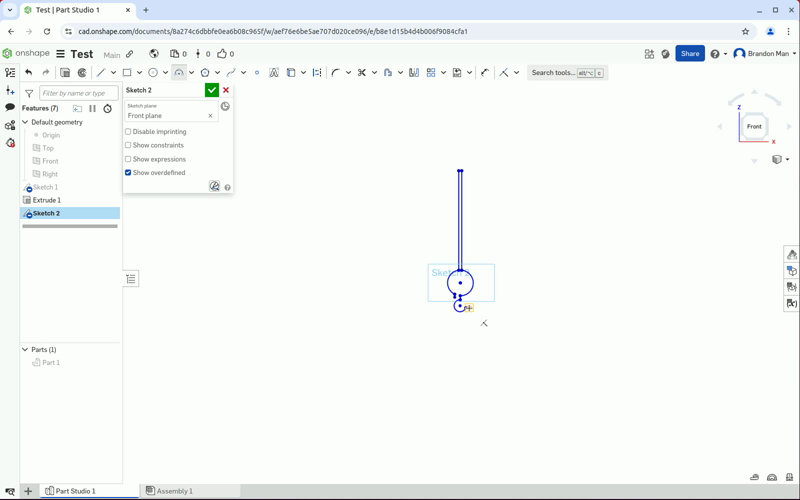
mouse_move(454, 297)
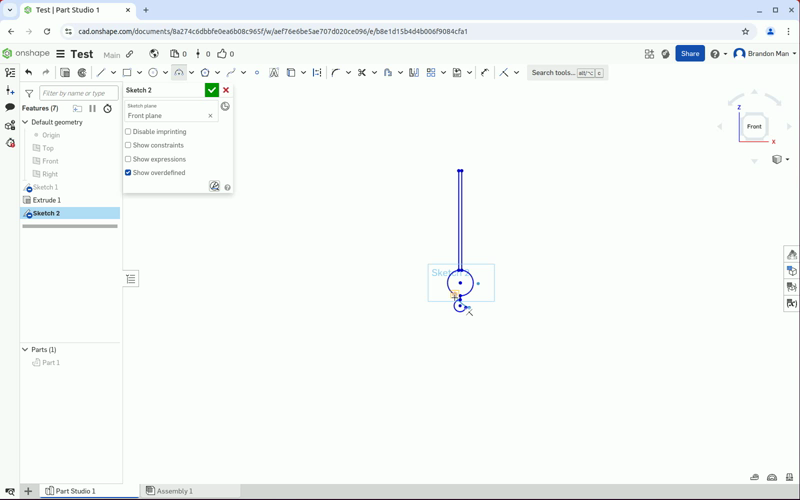
scroll(6)
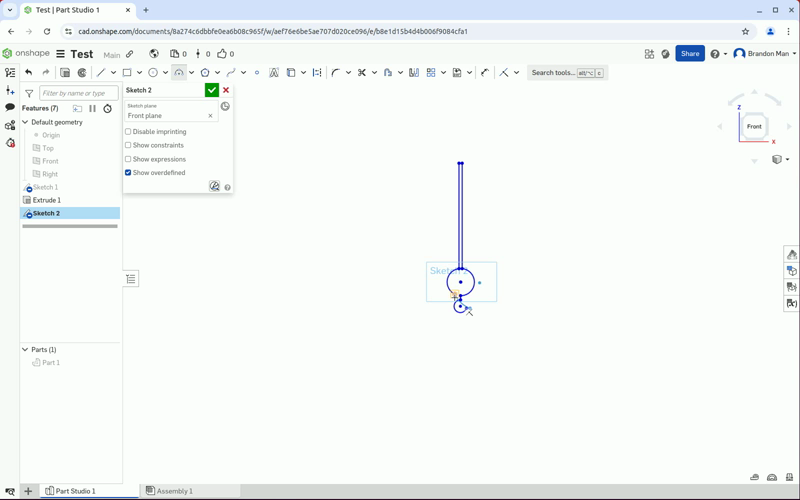
scroll(6)
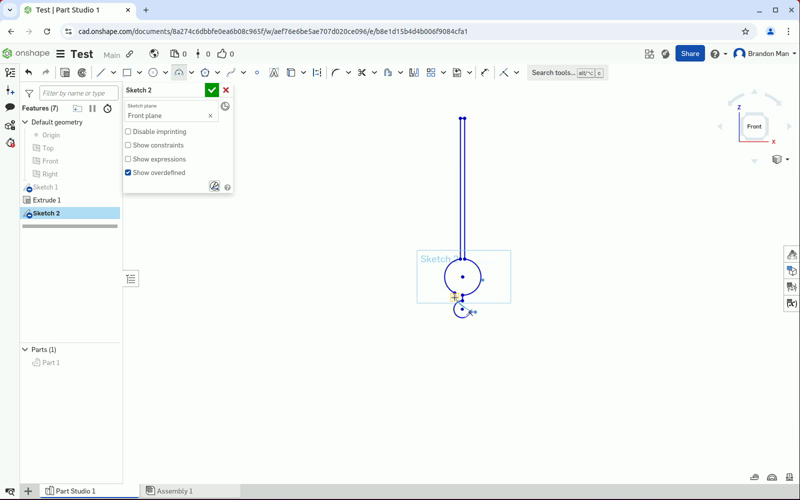
scroll(6)
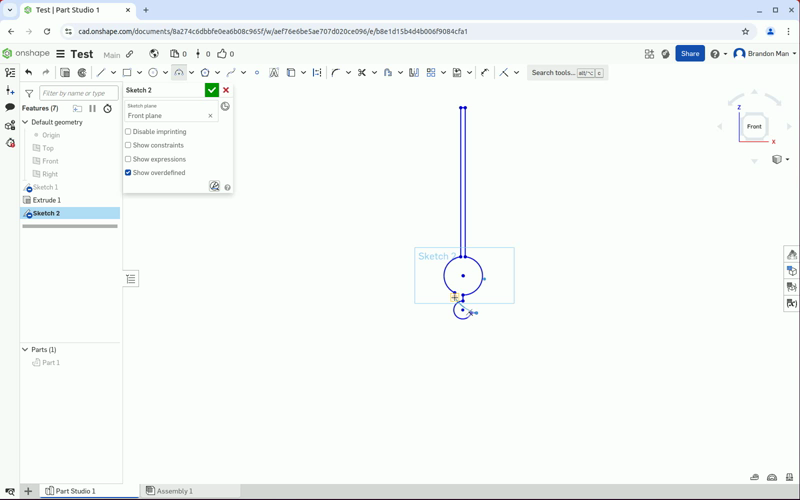
scroll(6)
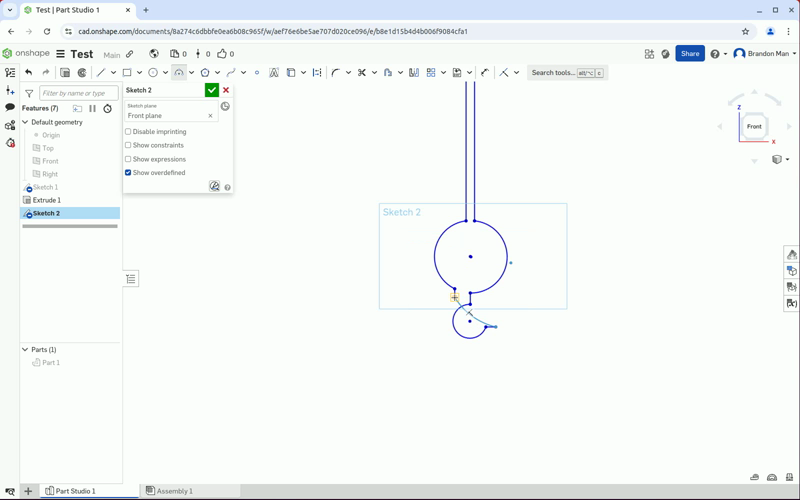
scroll(6)
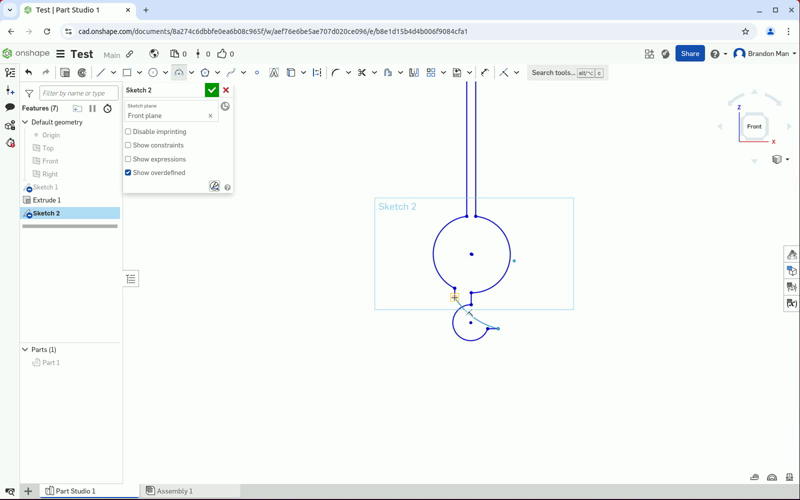
scroll(6)
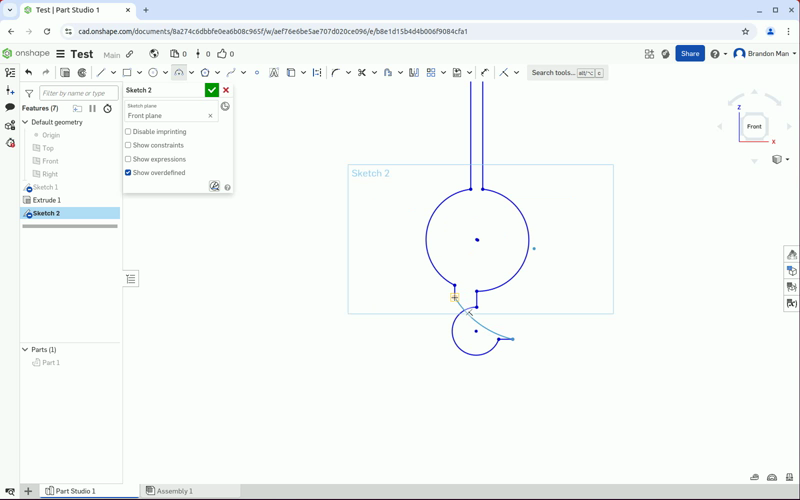
scroll(6)
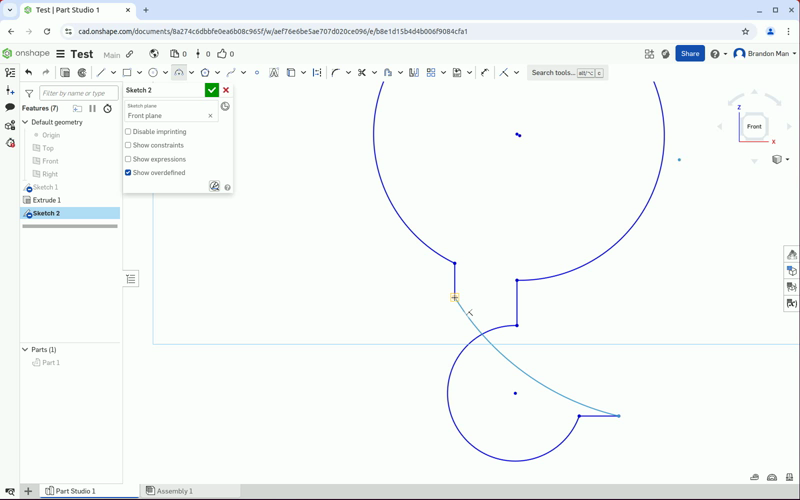
click(454, 297)
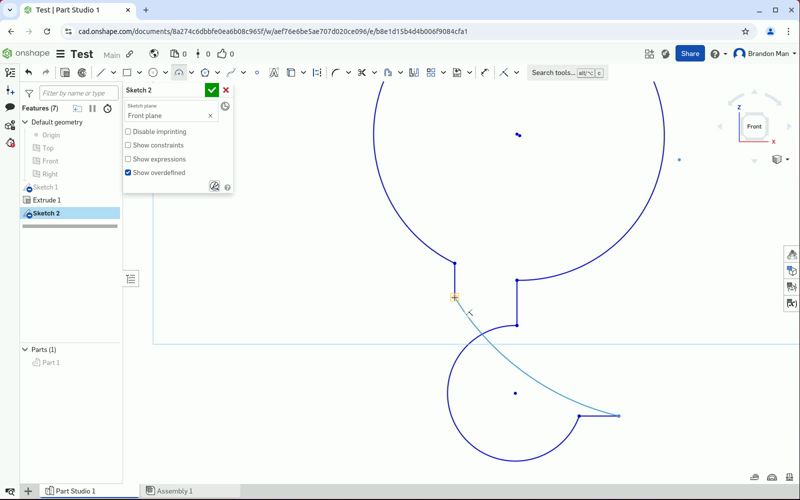
scroll(-6)
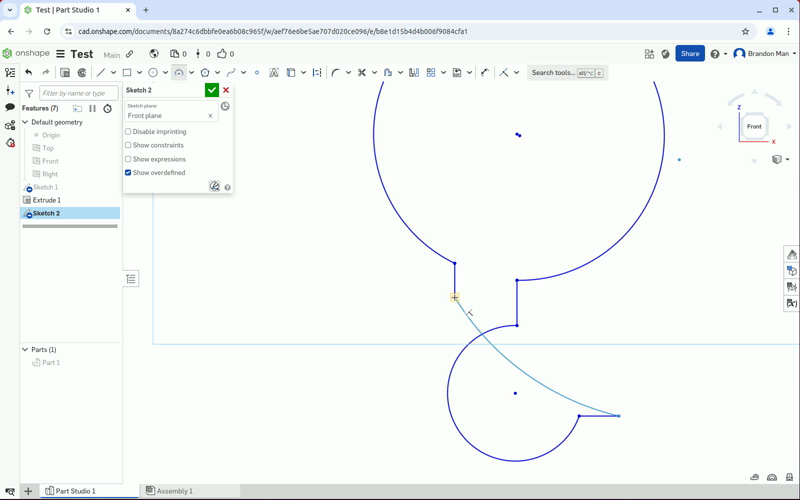
scroll(-6)
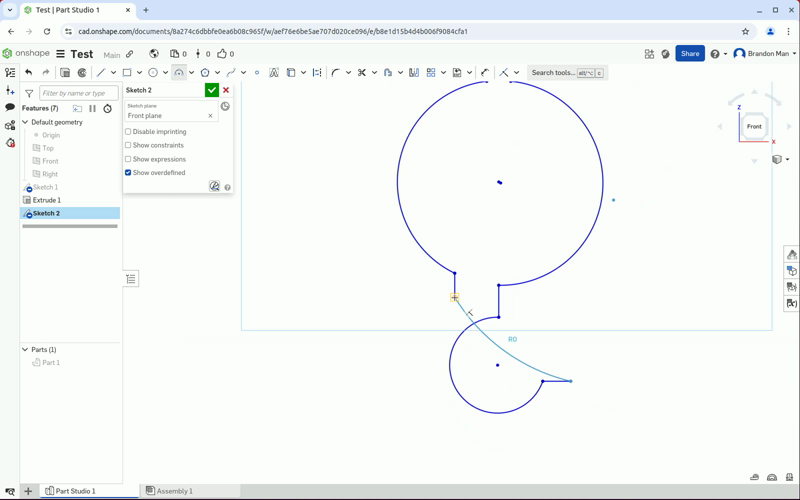
scroll(-6)
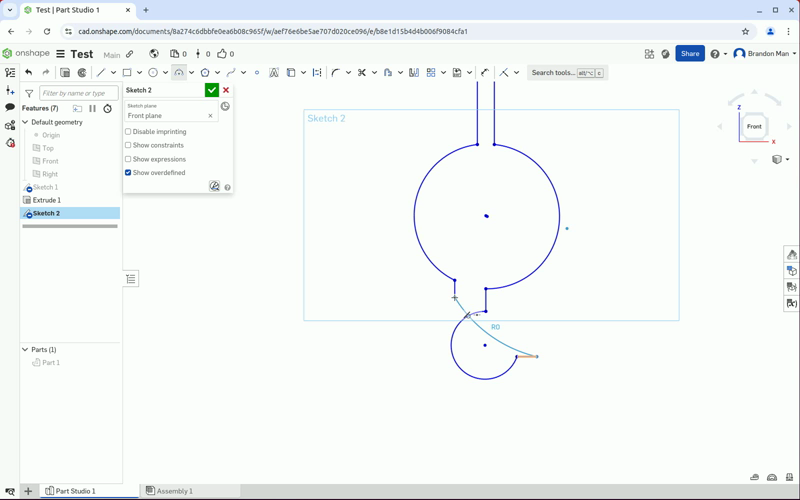
scroll(-6)
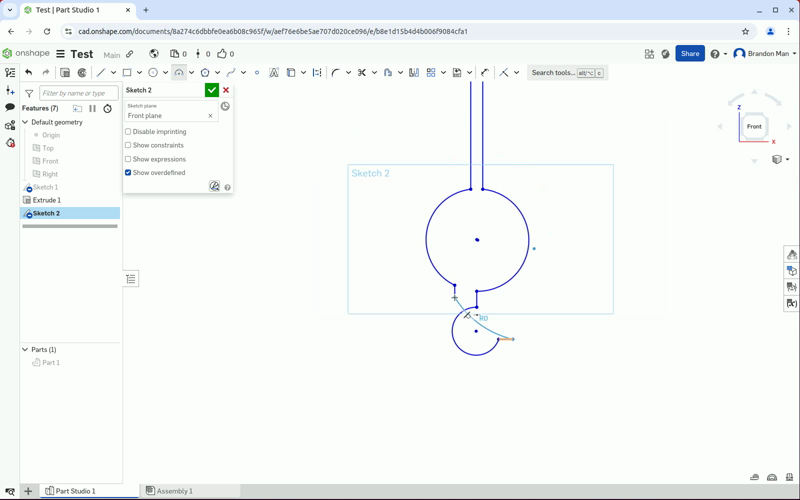
scroll(-6)
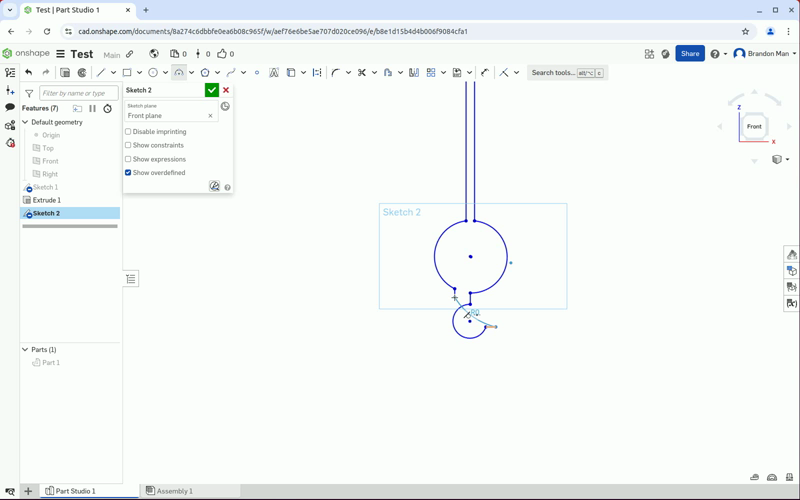
scroll(-6)
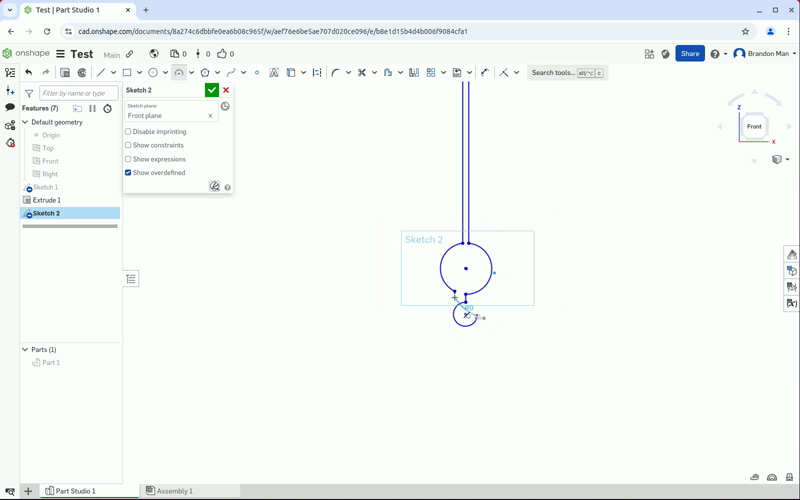
scroll(-6)
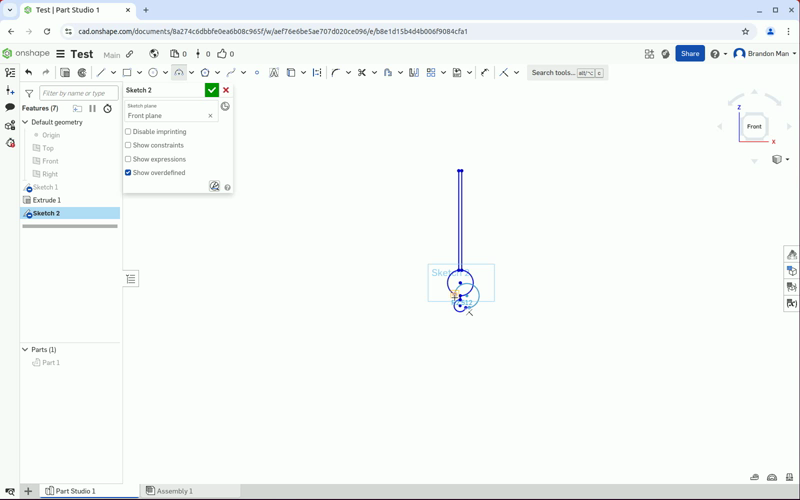
key_down(shift)
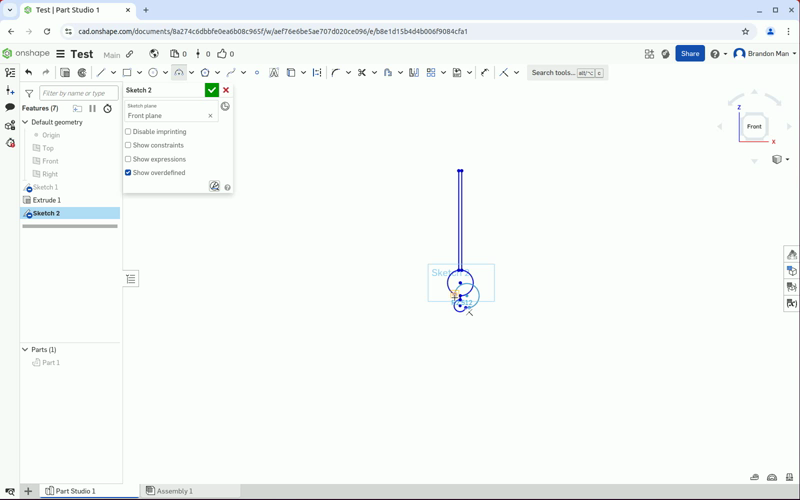
mouse_move(454, 313)
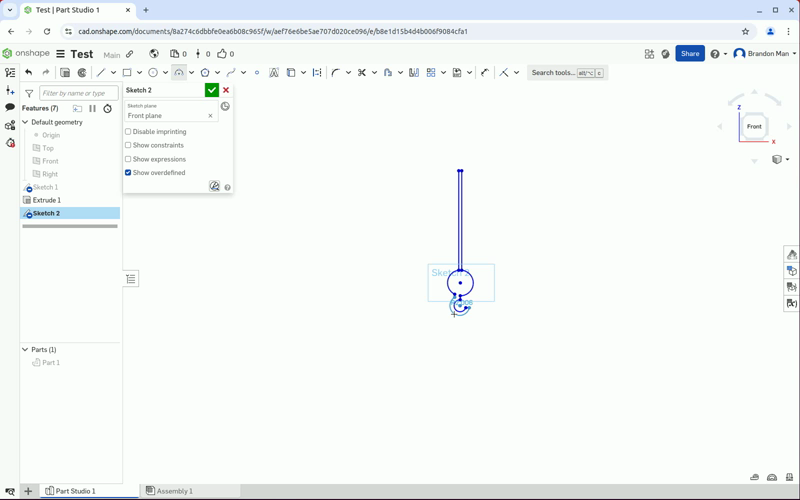
click(454, 313)
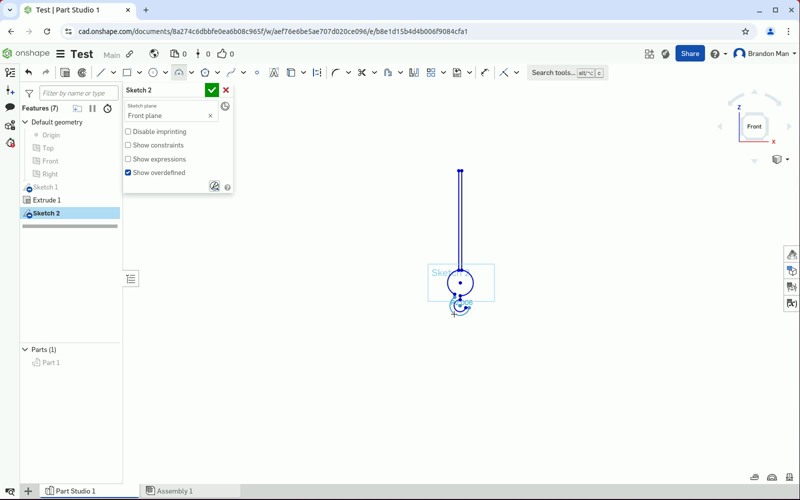
key_up(shift)
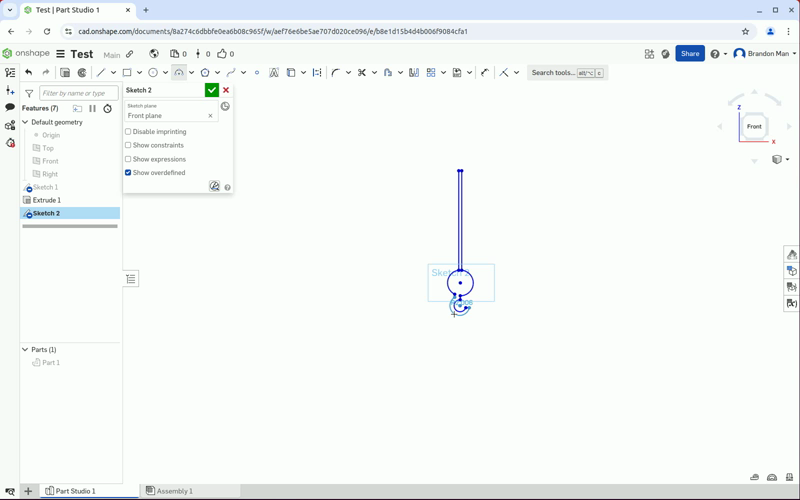
key(esc)
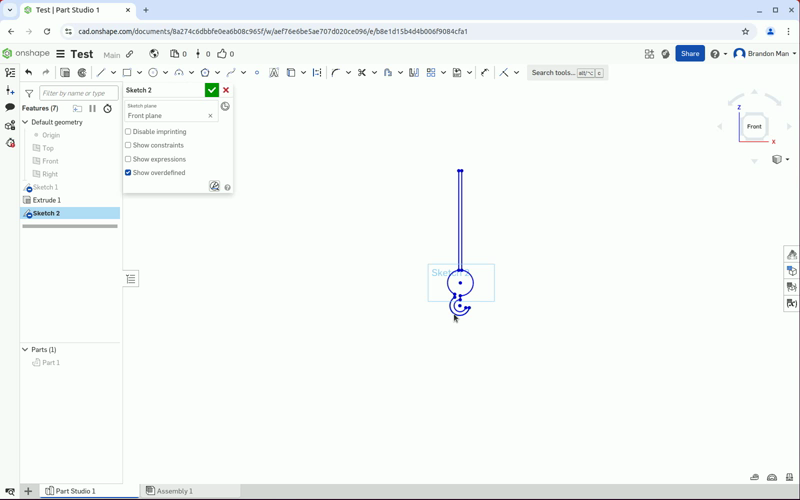
mouse_move(455, 278)
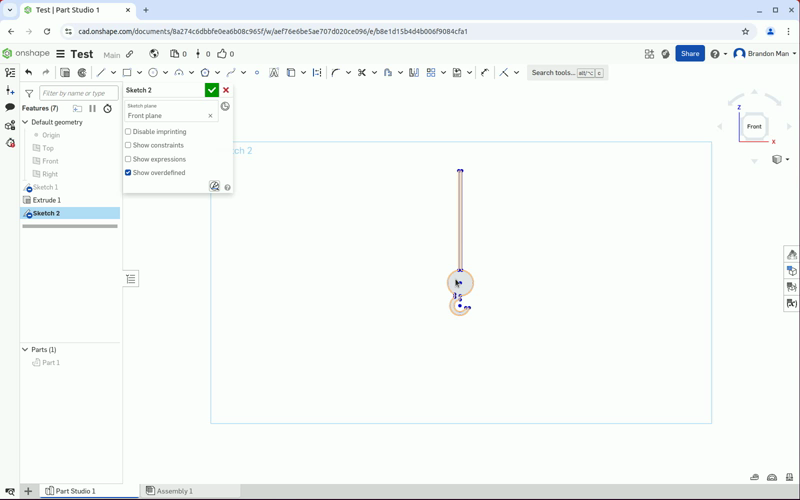
scroll(6)
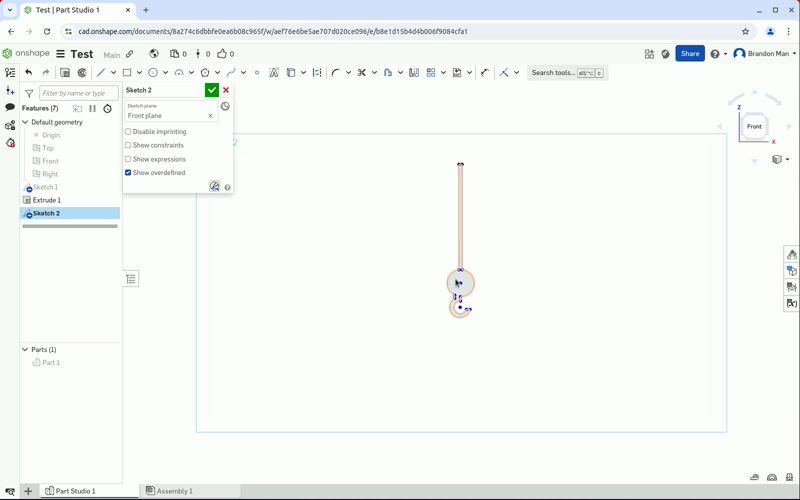
scroll(6)
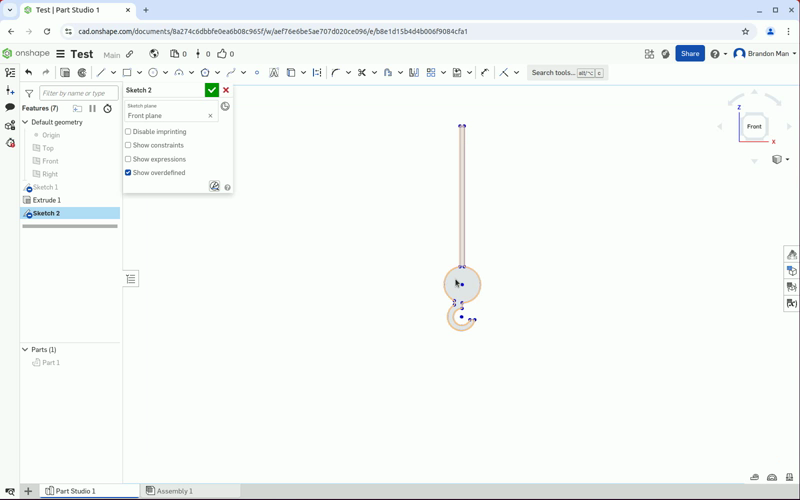
scroll(6)
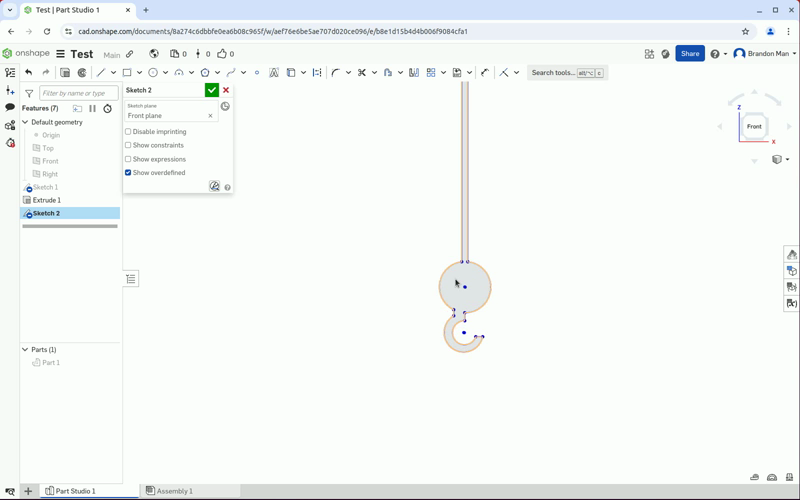
scroll(6)
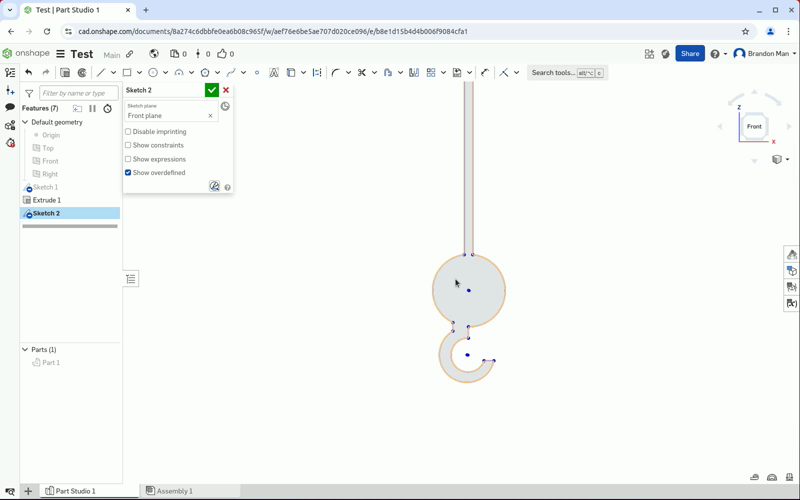
scroll(6)
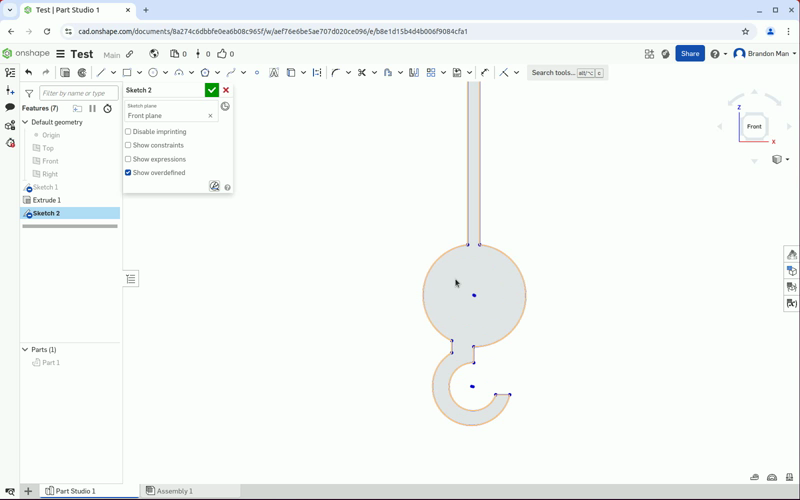
scroll(6)
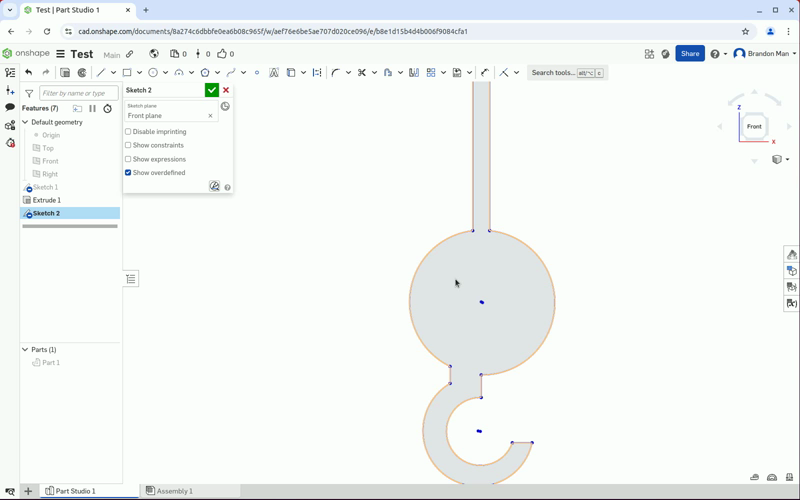
scroll(6)
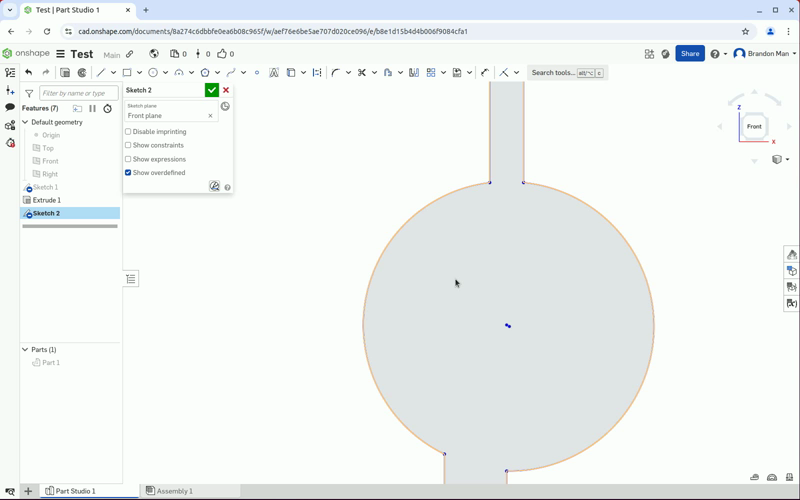
click(455, 278)
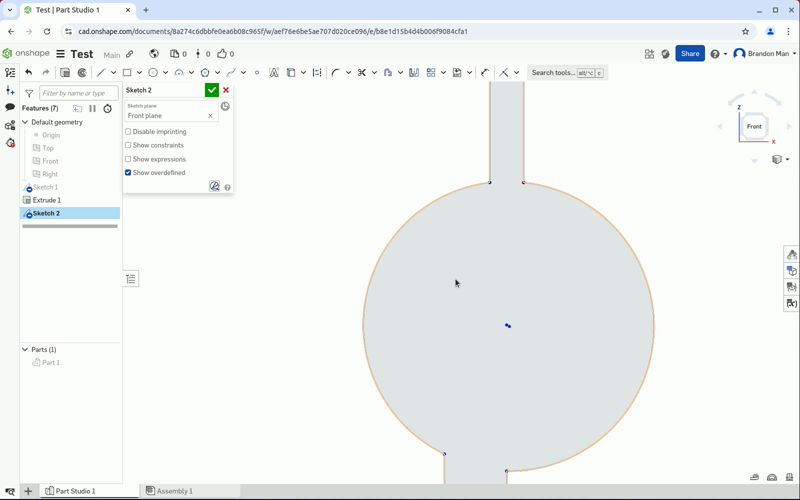
scroll(-6)
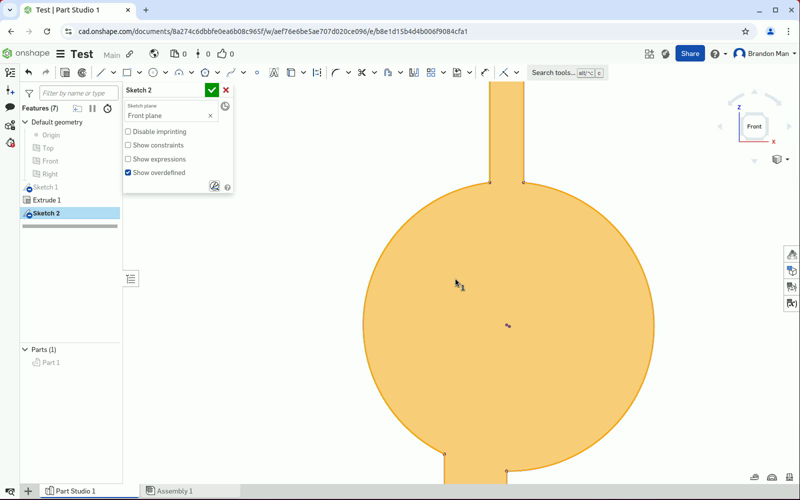
scroll(-6)
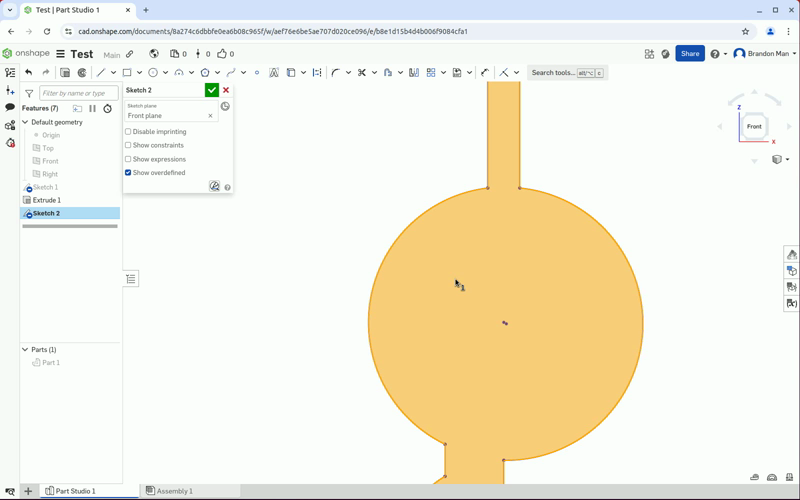
scroll(-6)
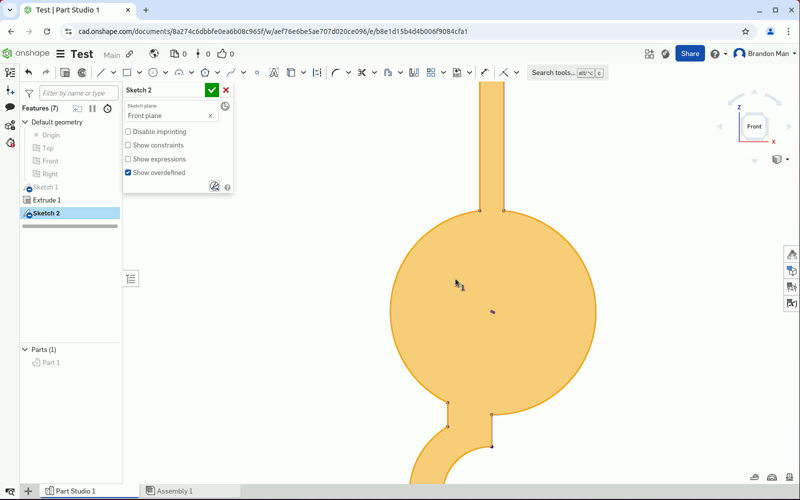
scroll(-6)
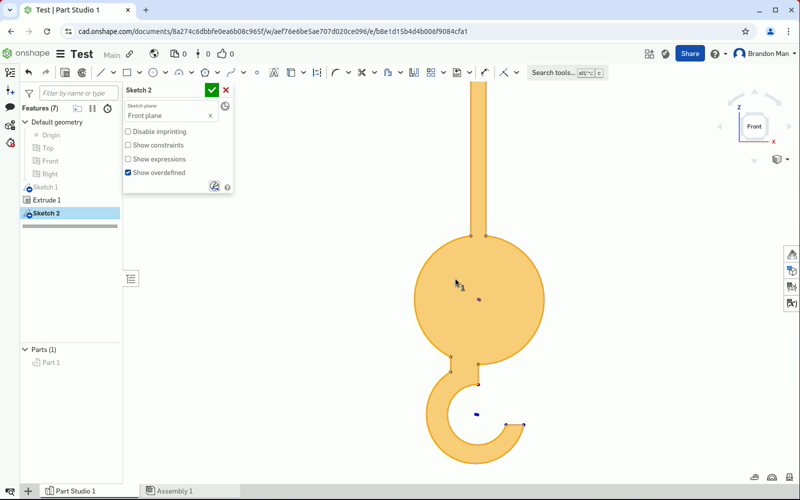
scroll(-6)
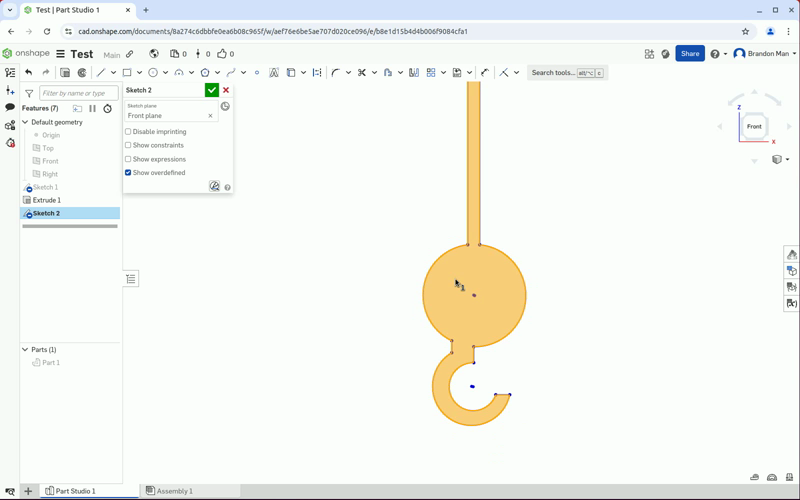
scroll(-6)
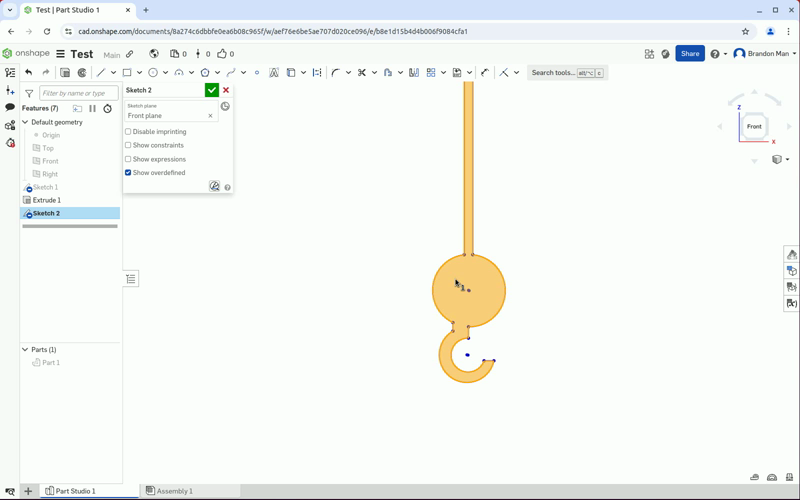
scroll(-6)
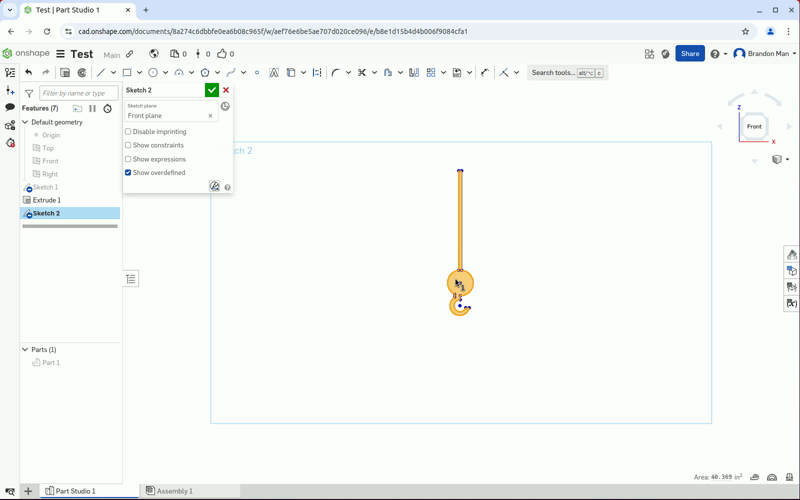
mouse_move(73, 352)
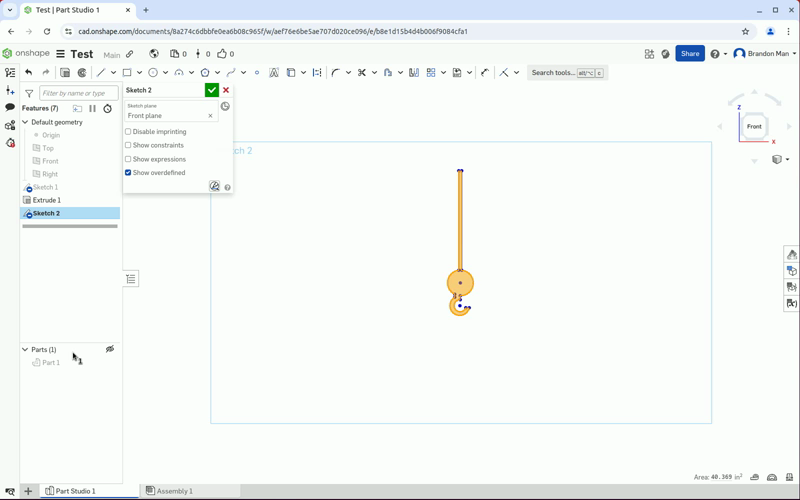
key(shift+y)
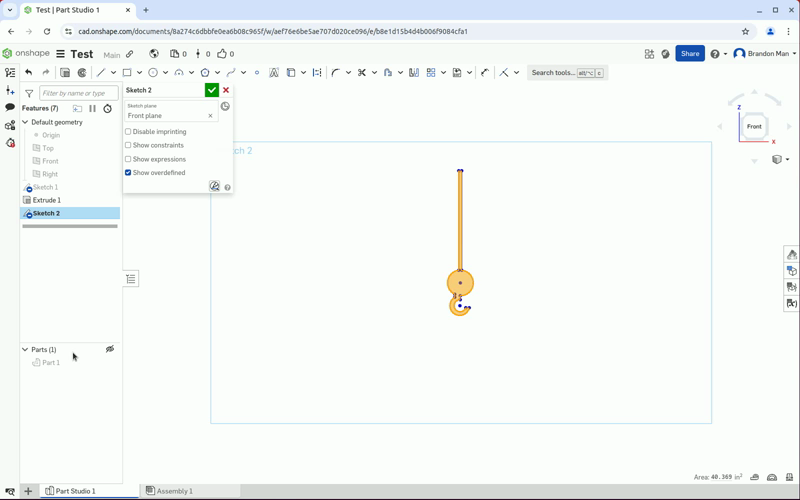
key(shift+e)
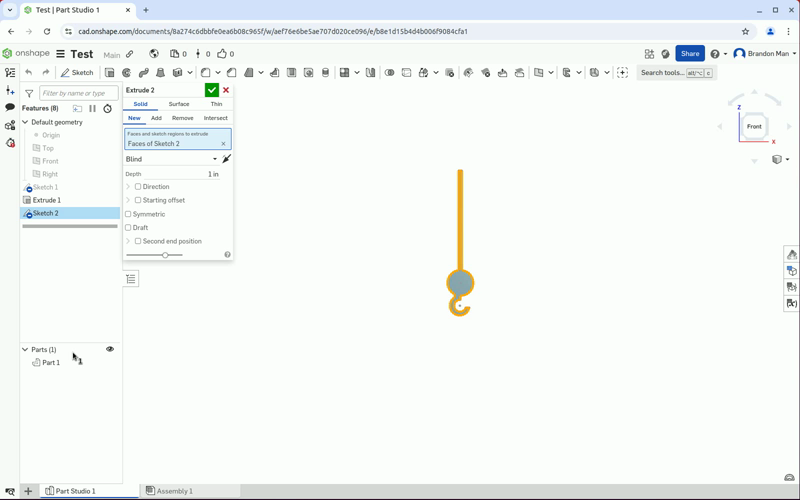
mouse_move(143, 106)
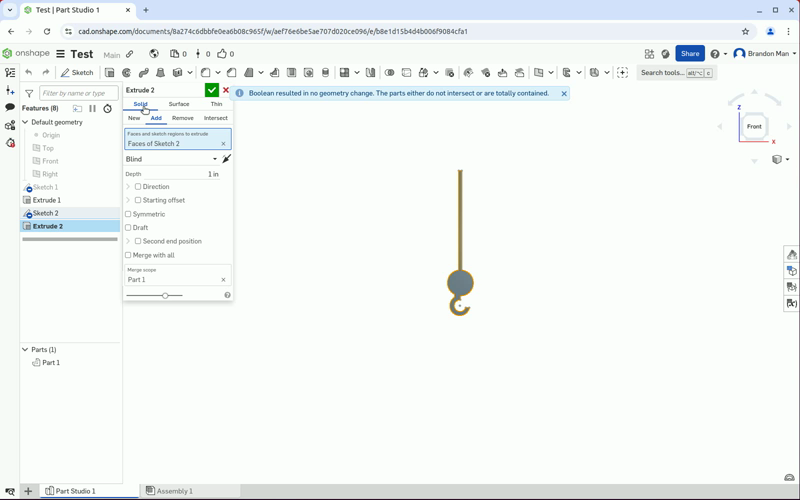
click(143, 106)
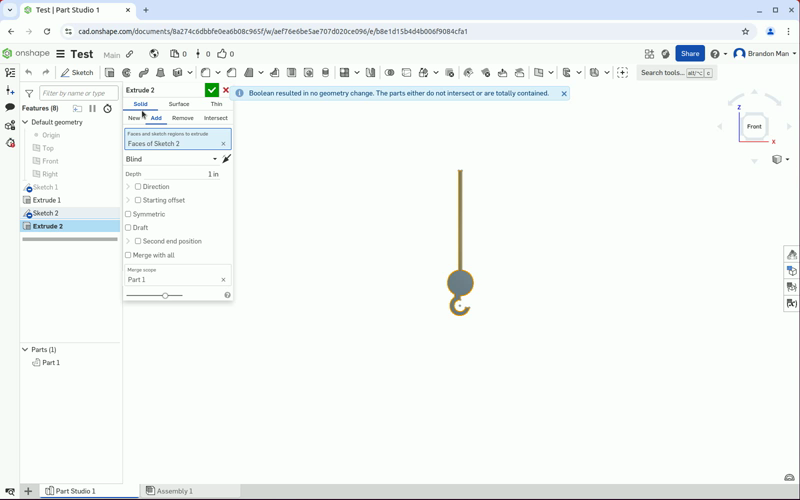
mouse_move(137, 120)
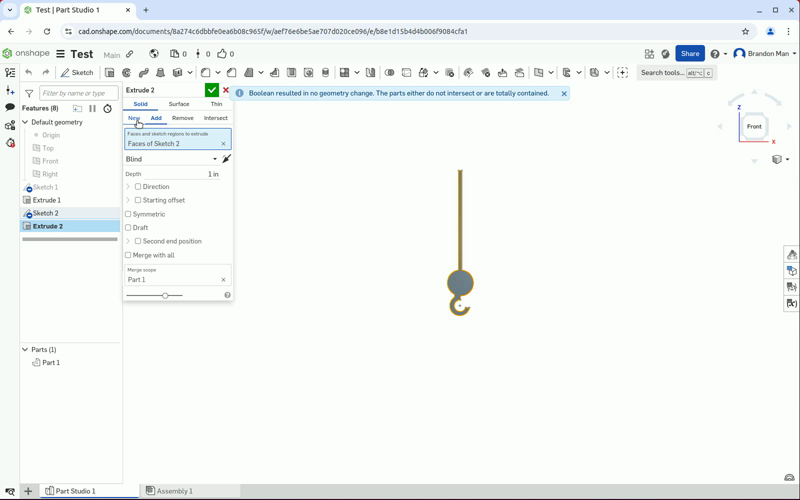
click(137, 120)
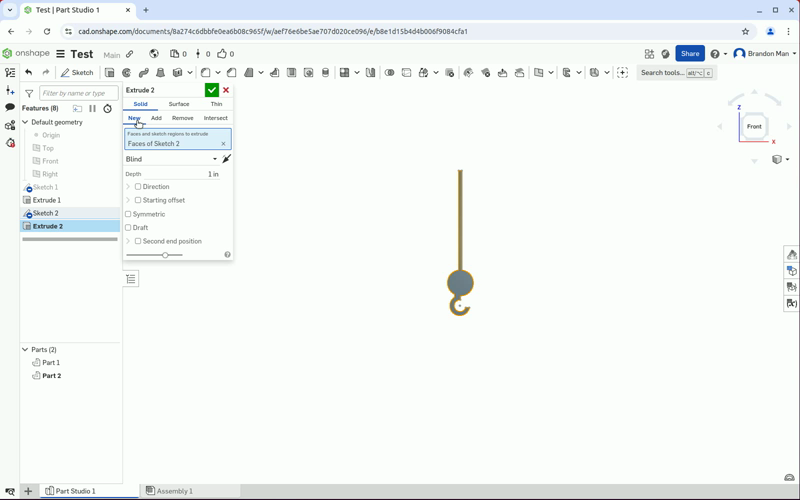
key(tab, 4)
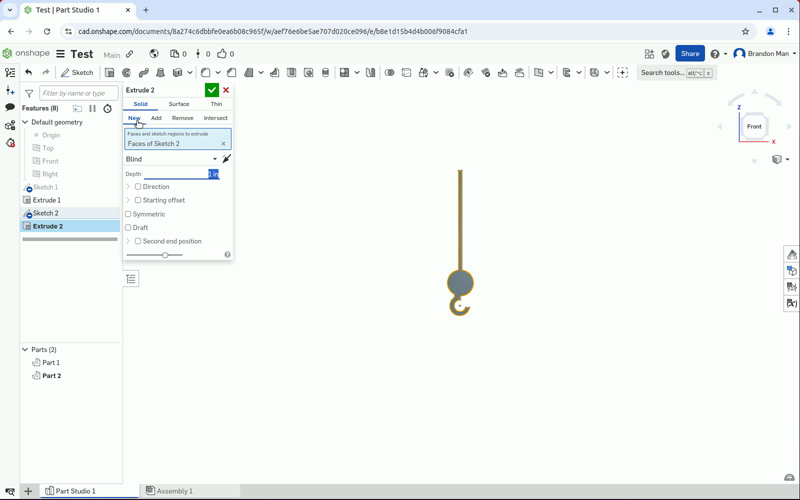
text(2.166)
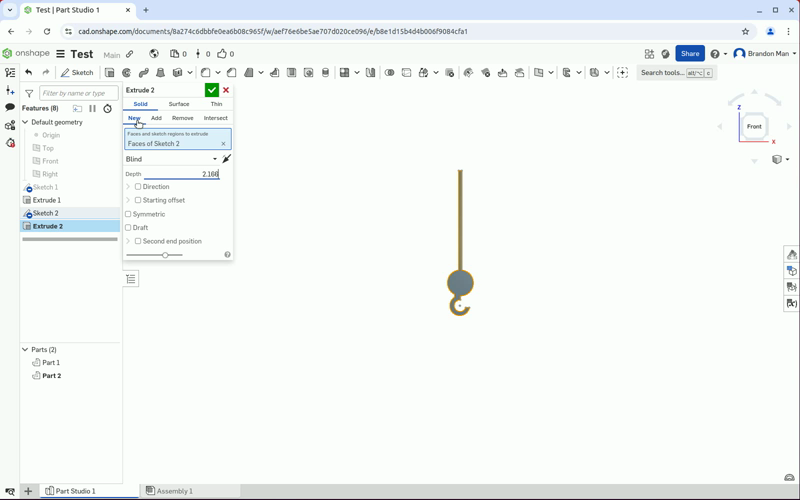
key(enter)
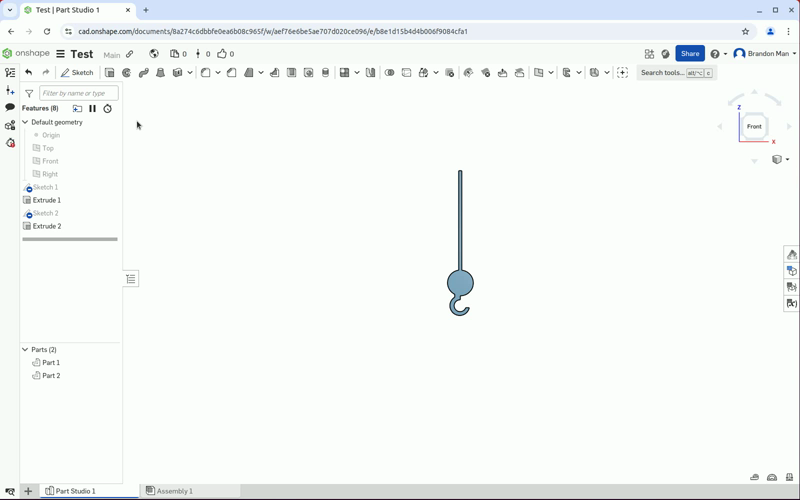
key(shift+h)
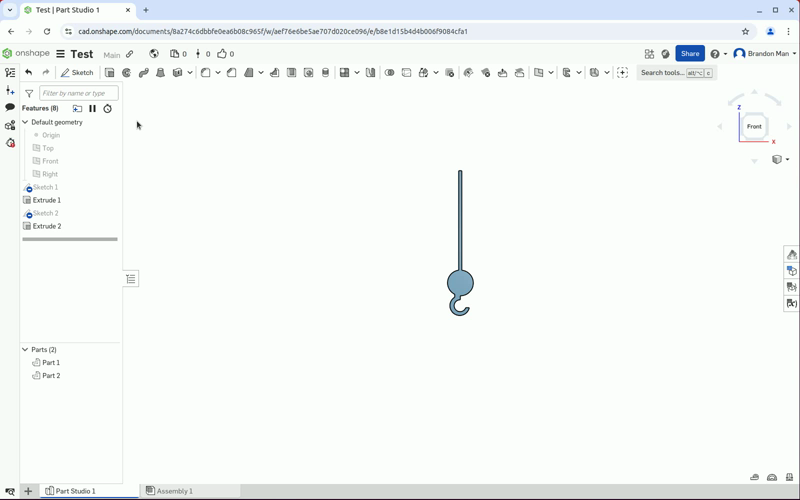
key(shift+h)
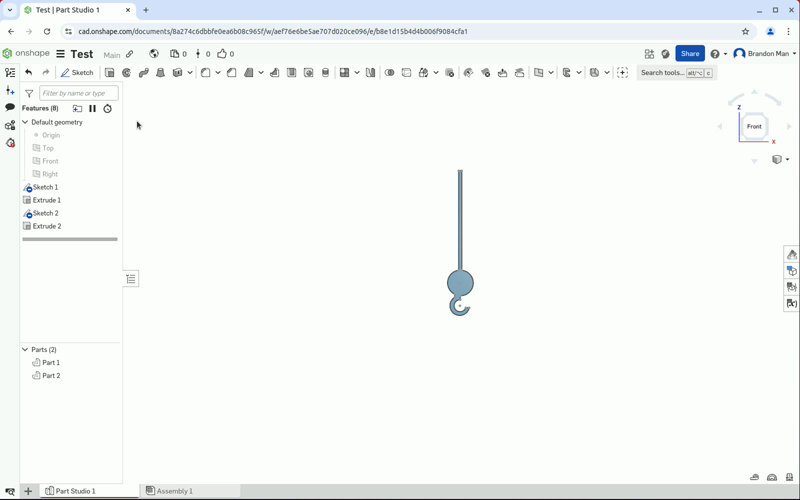
key(shift+7)
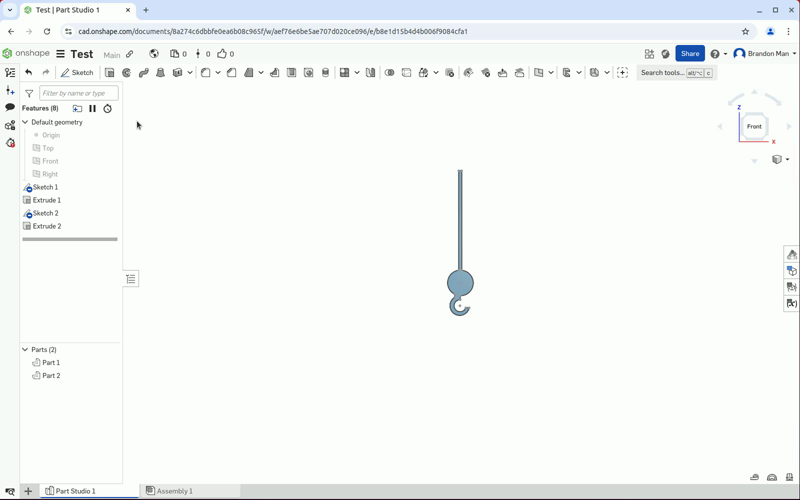
key(left, 2)
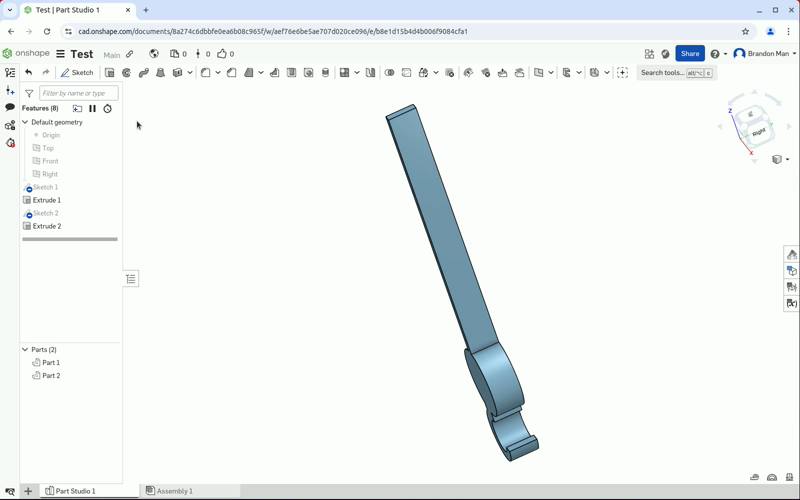
key(down, 2)
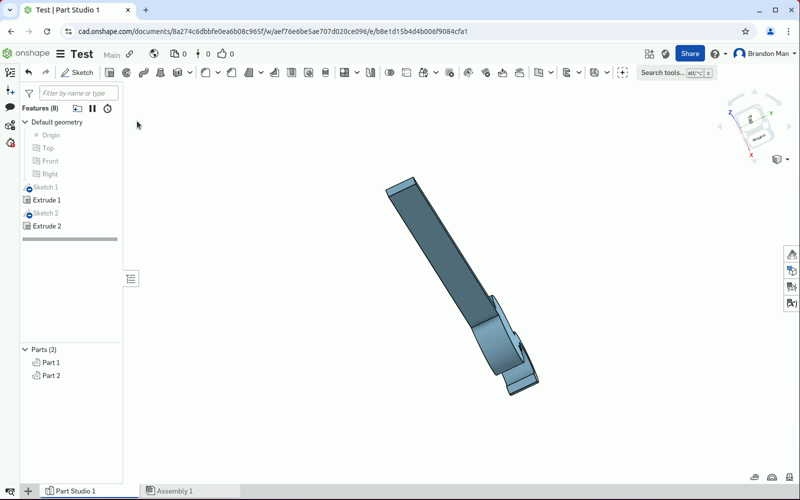
key(up, 2)
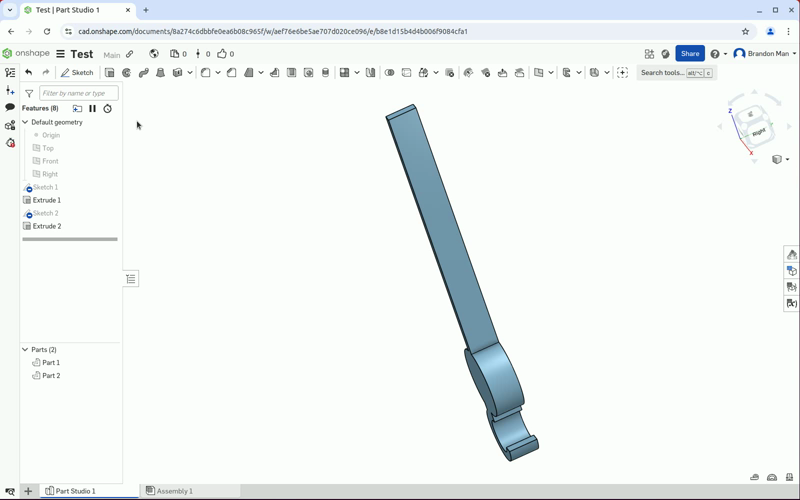
key(right, 2)
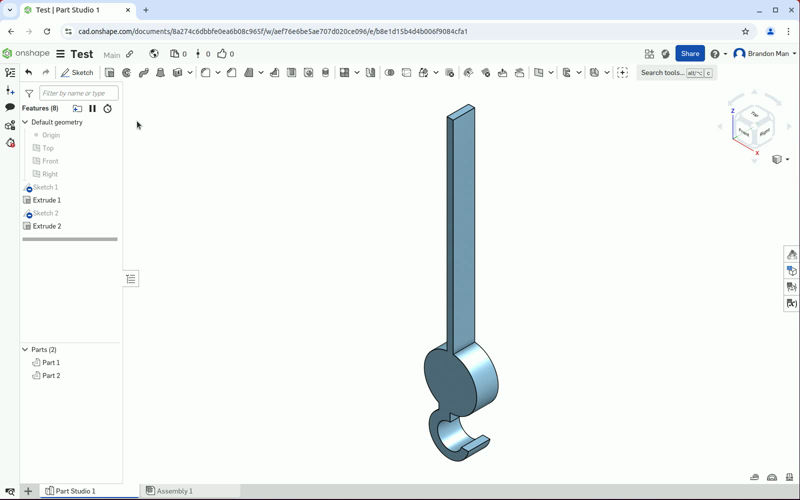
mouse_move(73, 189)
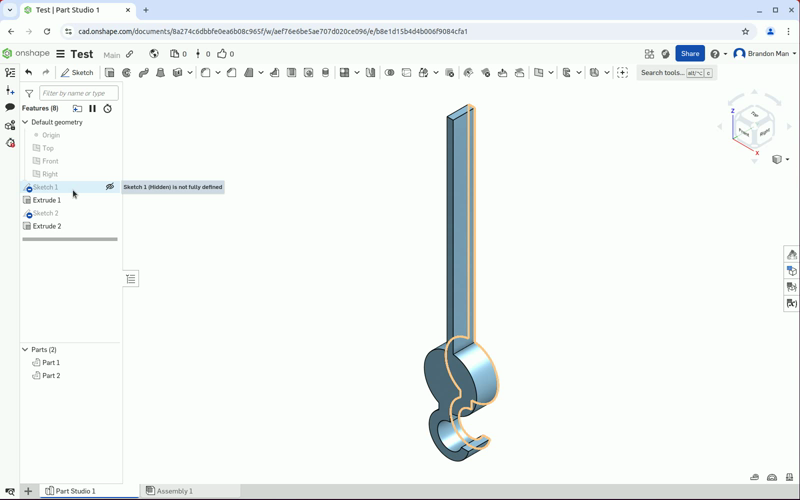
click(73, 189)